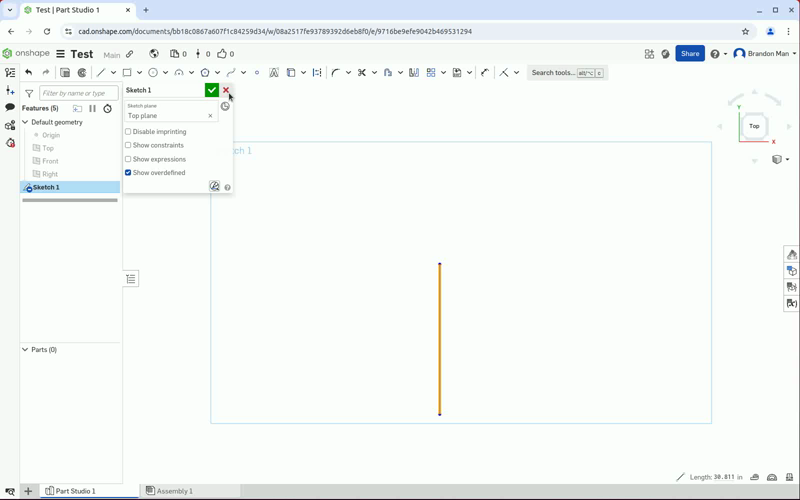
key(shift+h)
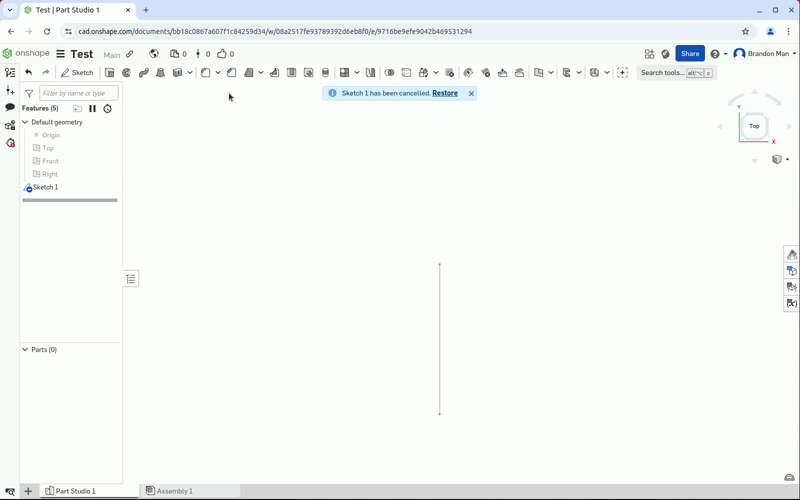
key(shift+s)
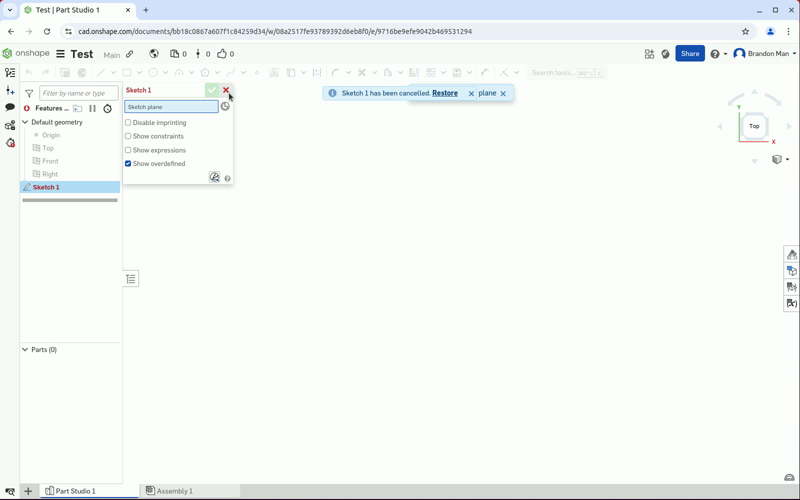
mouse_move(73, 150)
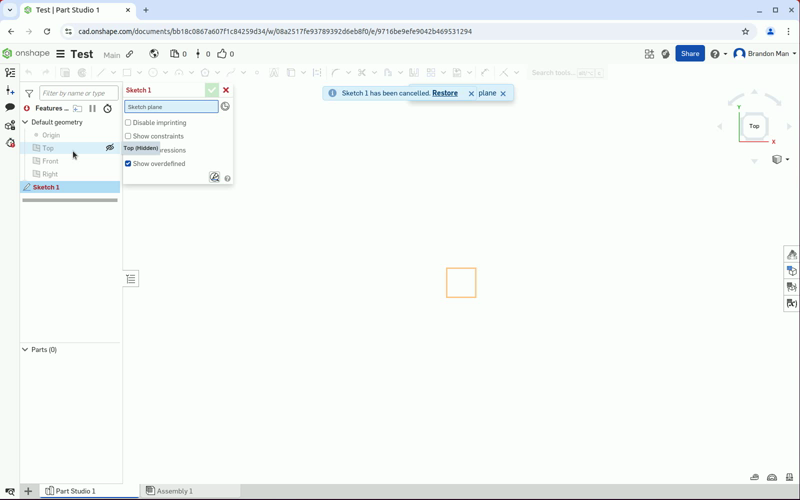
click(73, 150)
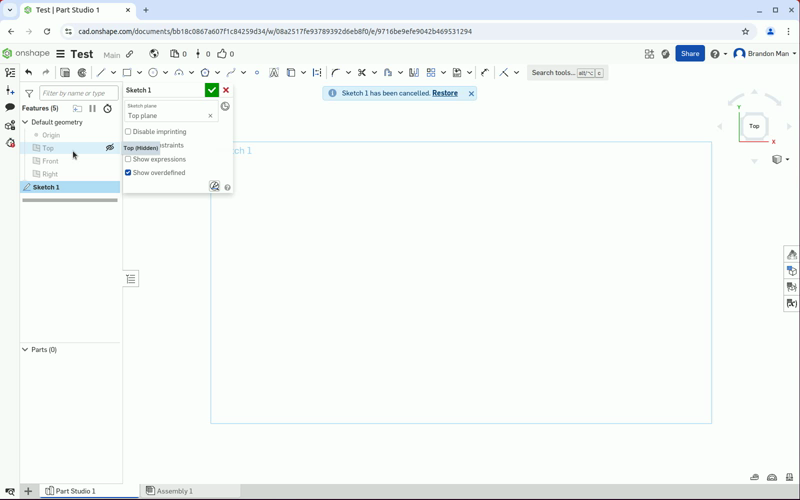
mouse_move(73, 352)
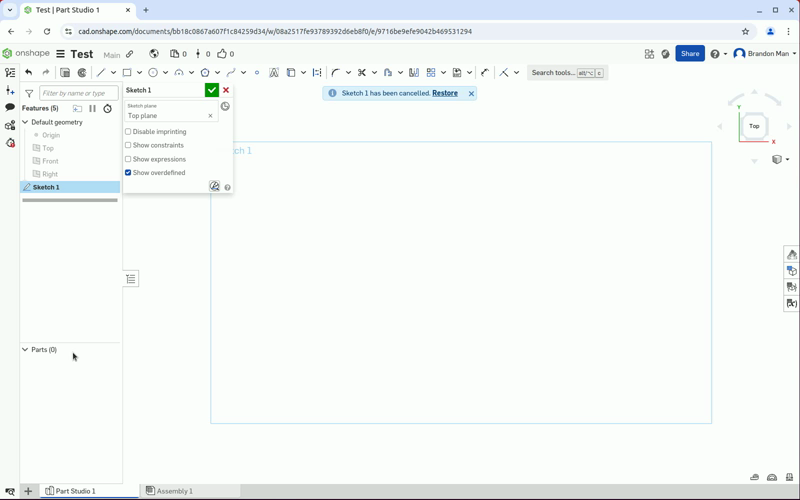
key(y)
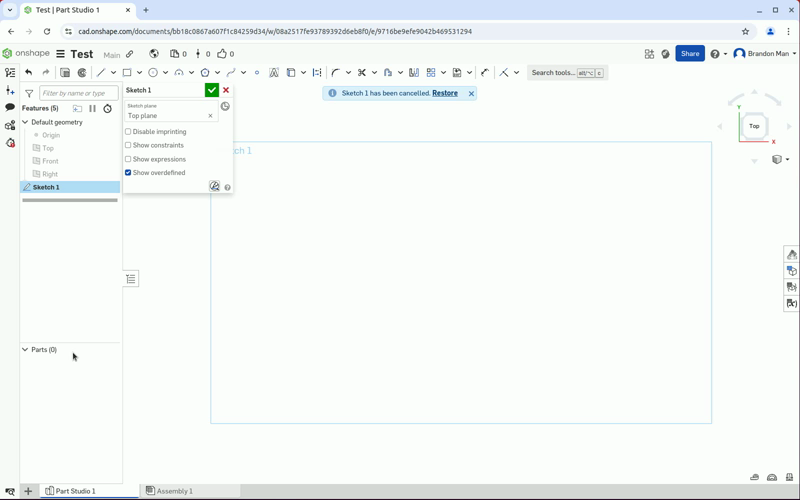
key(c)
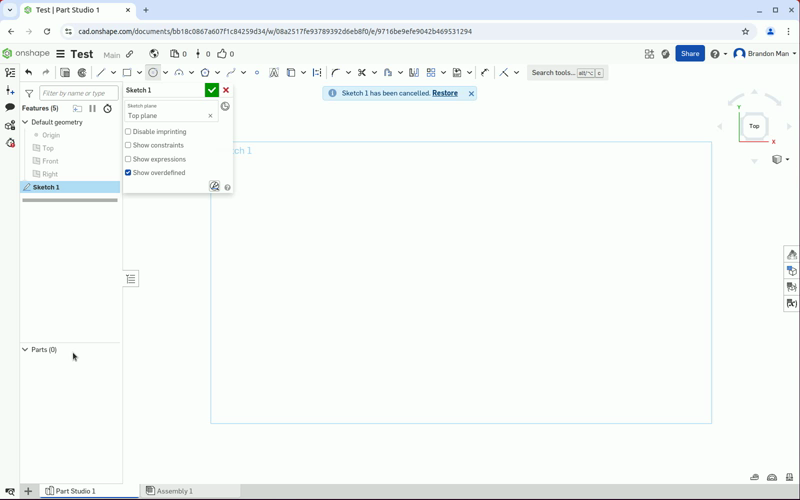
key_down(shift)
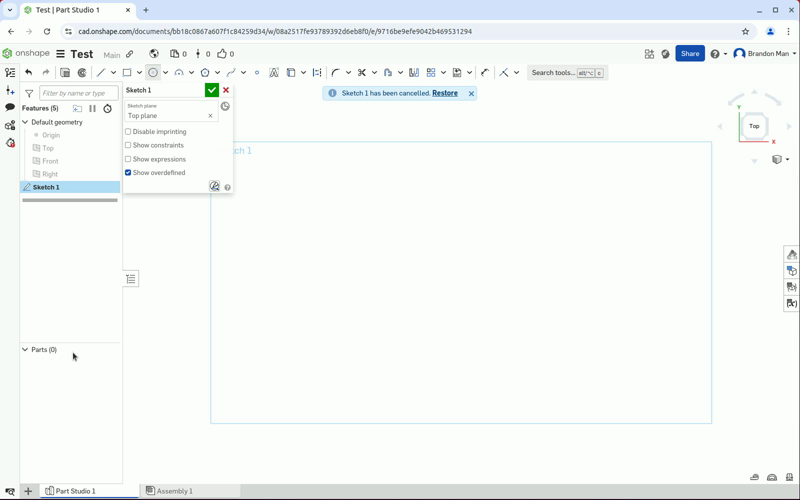
mouse_move(461, 282)
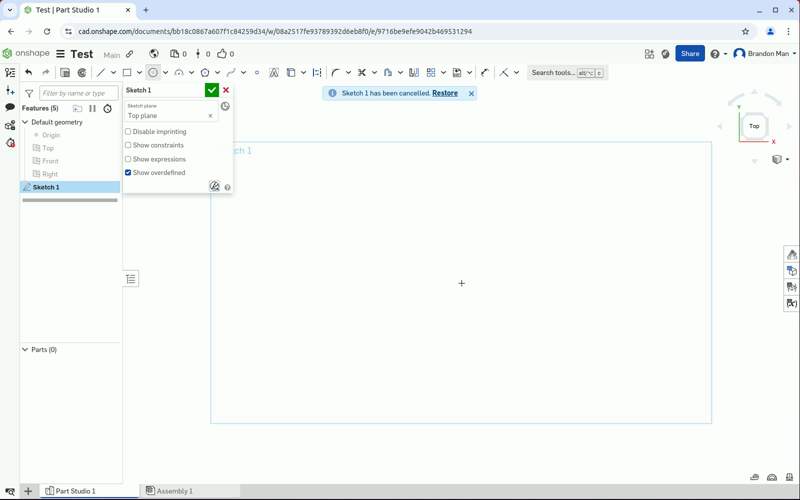
click(461, 282)
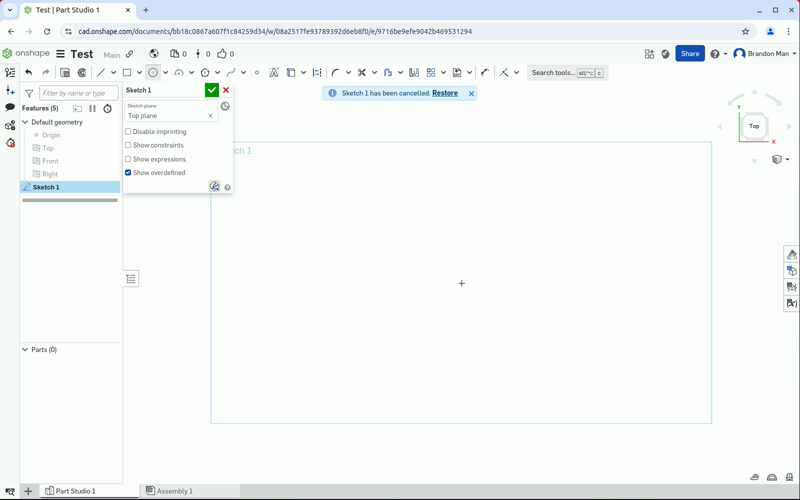
key_up(shift)
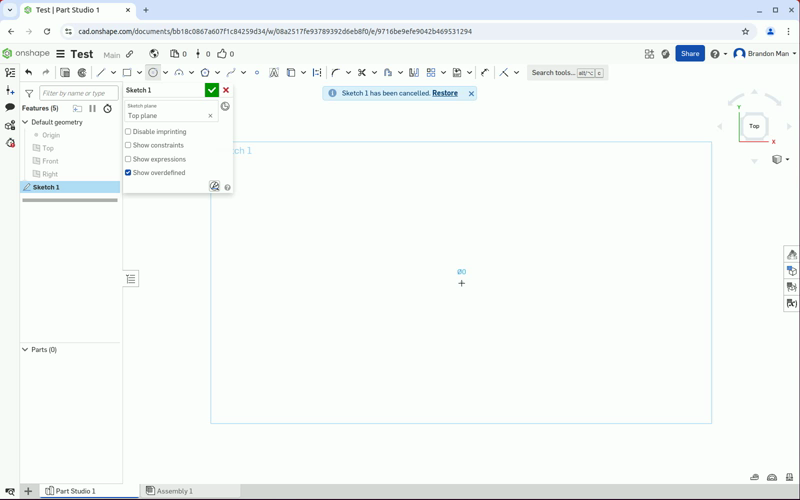
mouse_move(531, 282)
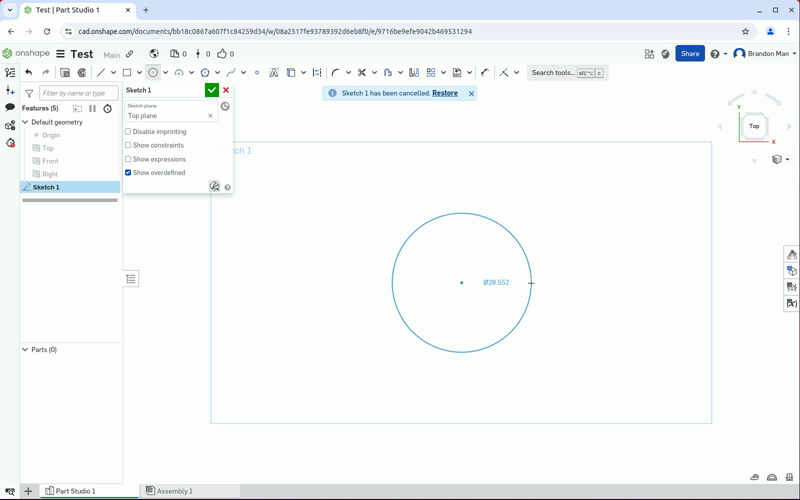
click(531, 282)
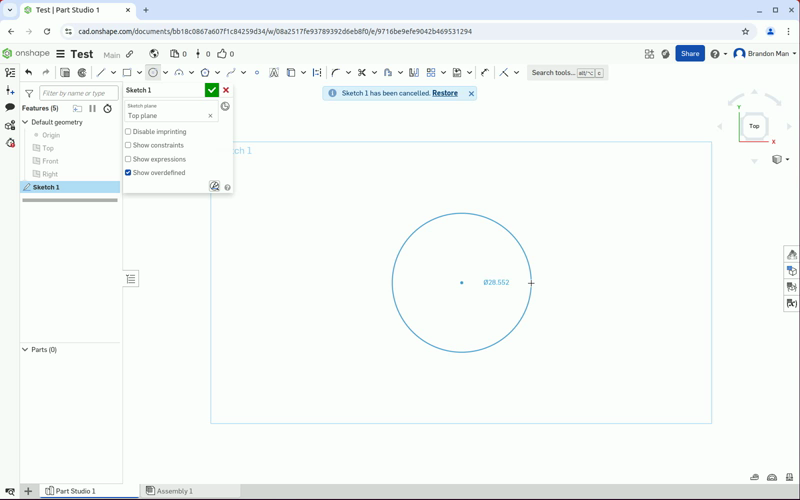
key(esc)
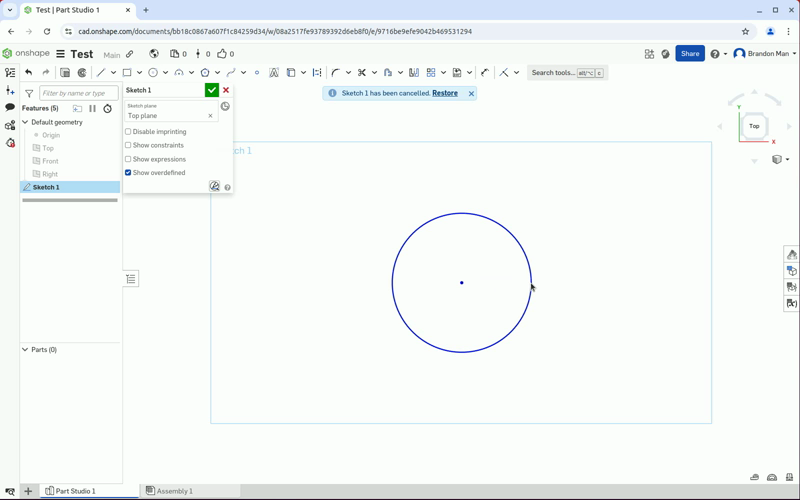
key(c)
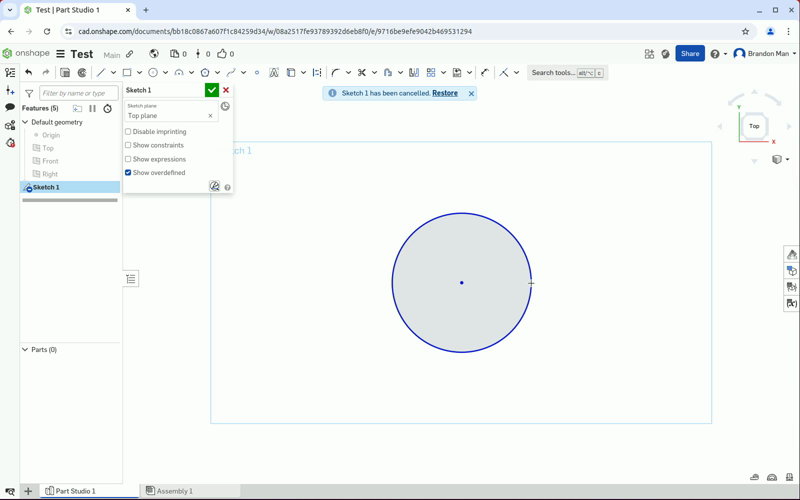
key_down(shift)
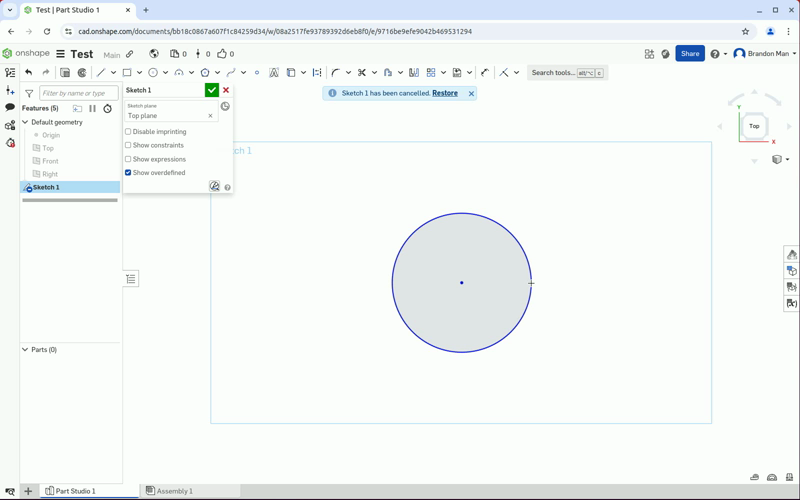
mouse_move(461, 282)
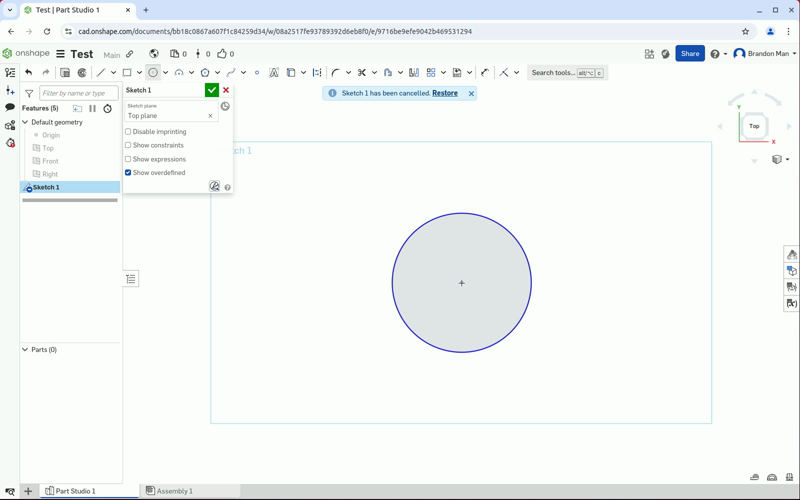
click(461, 282)
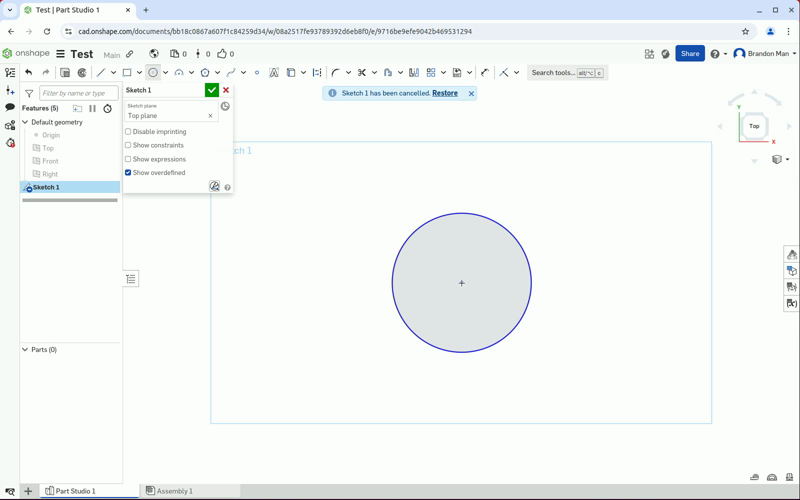
key_up(shift)
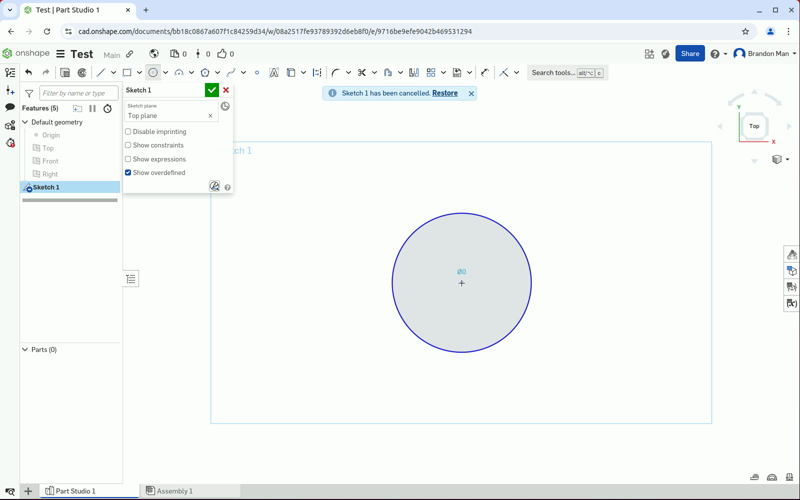
mouse_move(519, 282)
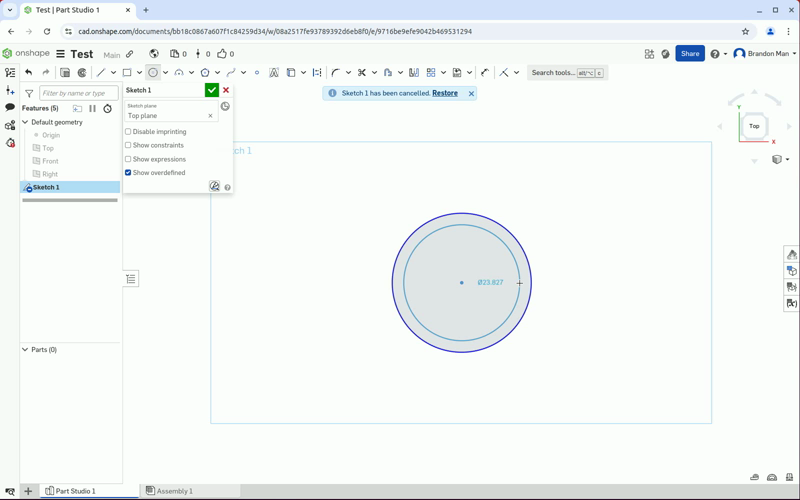
click(519, 282)
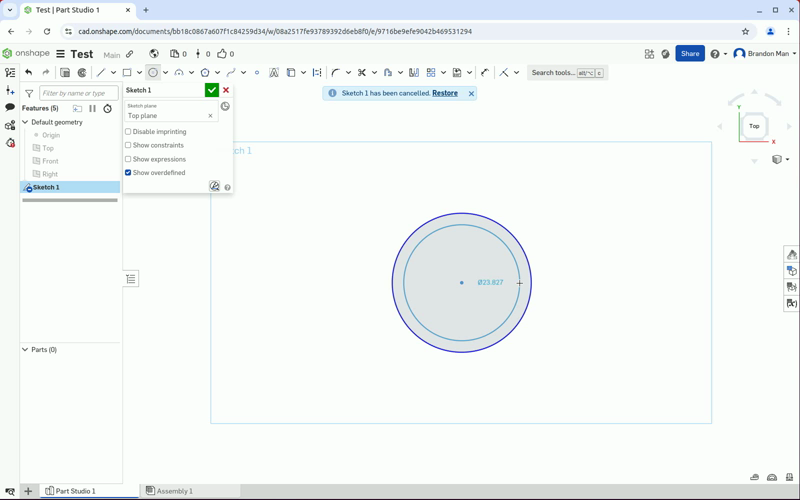
key(esc)
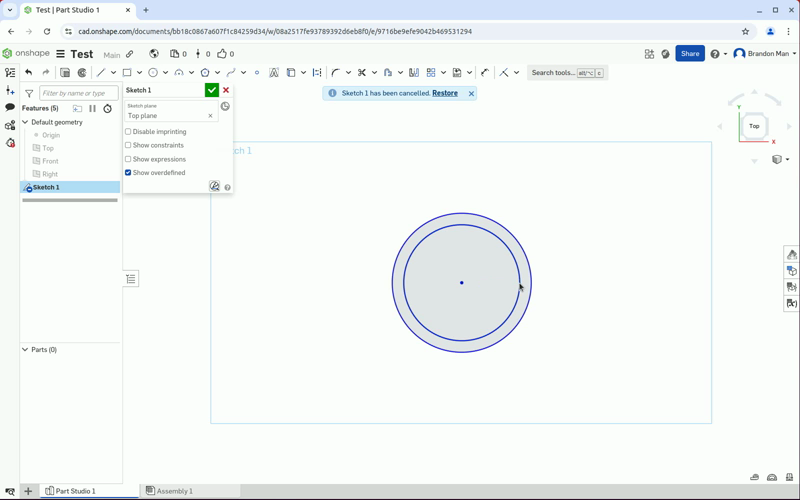
mouse_move(517, 315)
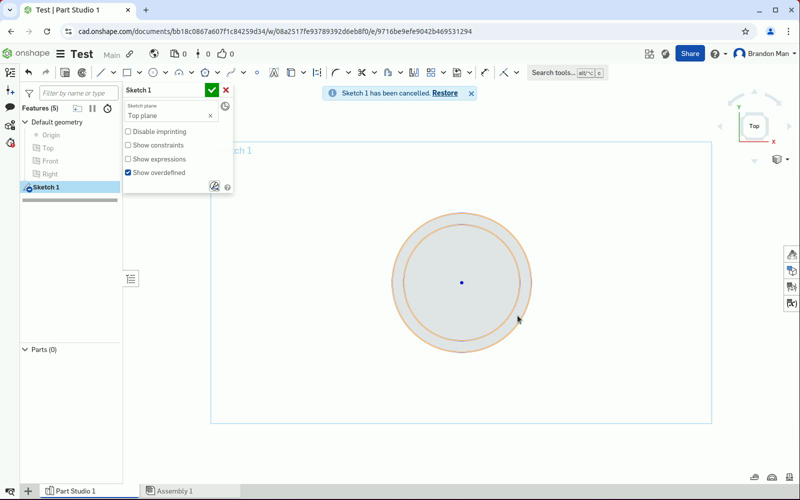
click(517, 315)
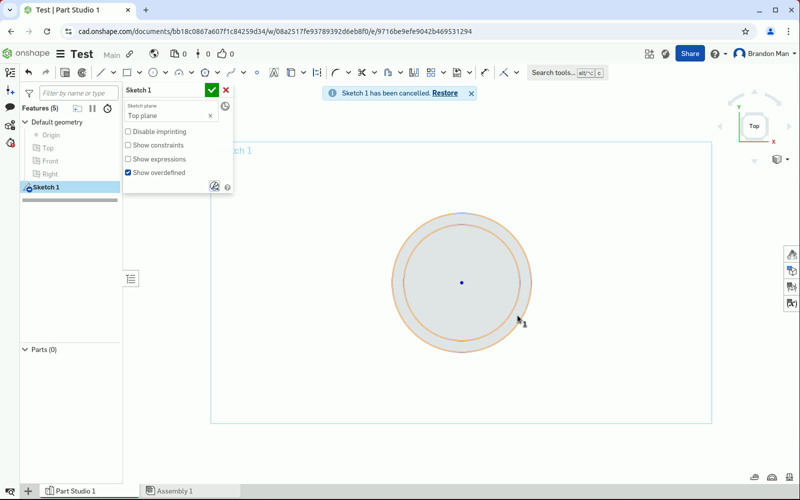
mouse_move(73, 352)
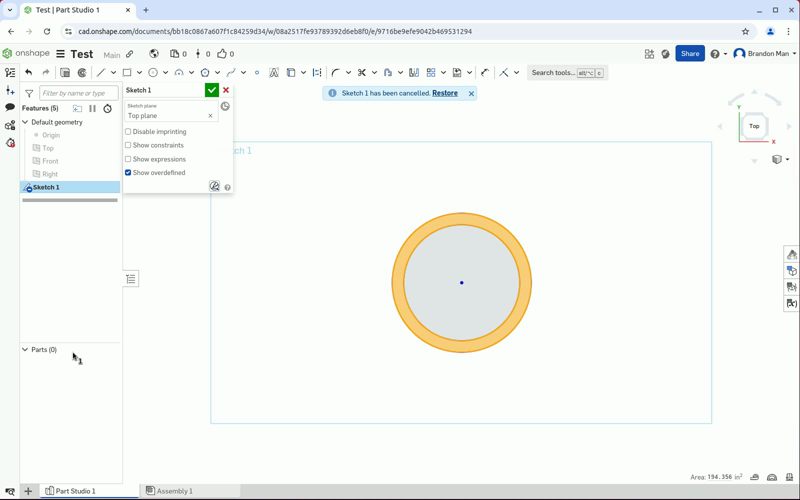
key(shift+y)
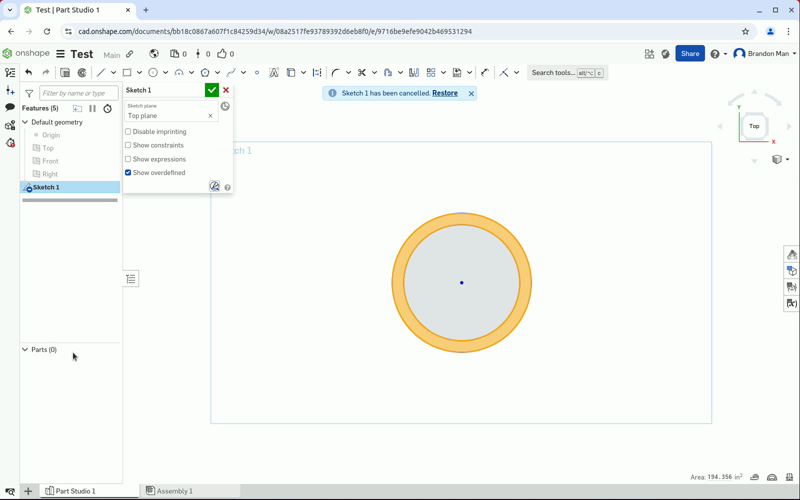
key(shift+e)
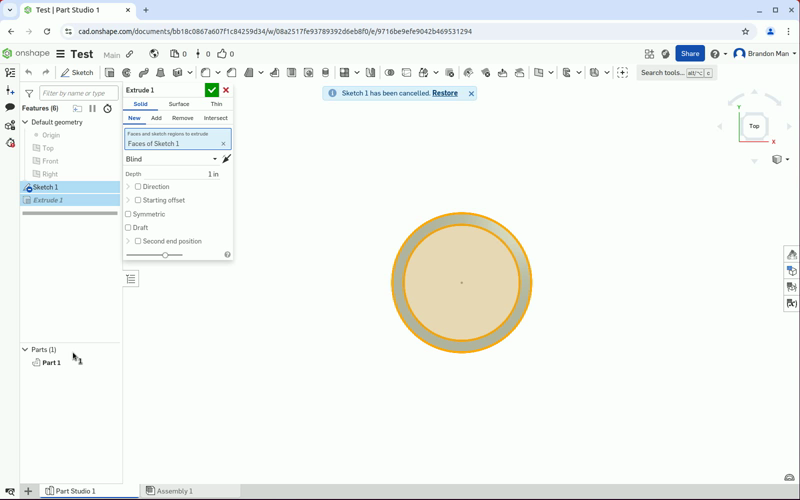
mouse_move(143, 106)
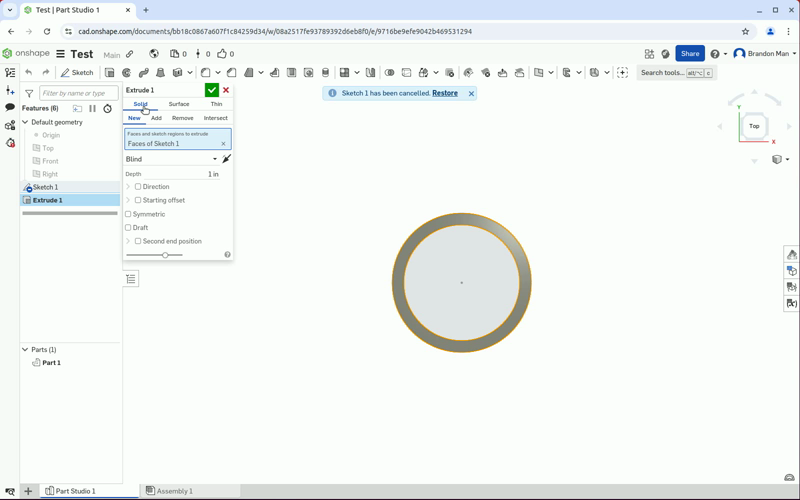
click(143, 106)
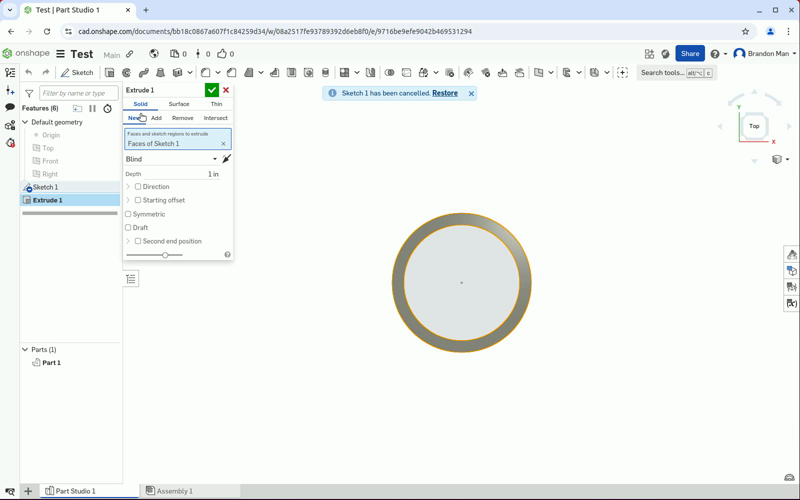
mouse_move(137, 120)
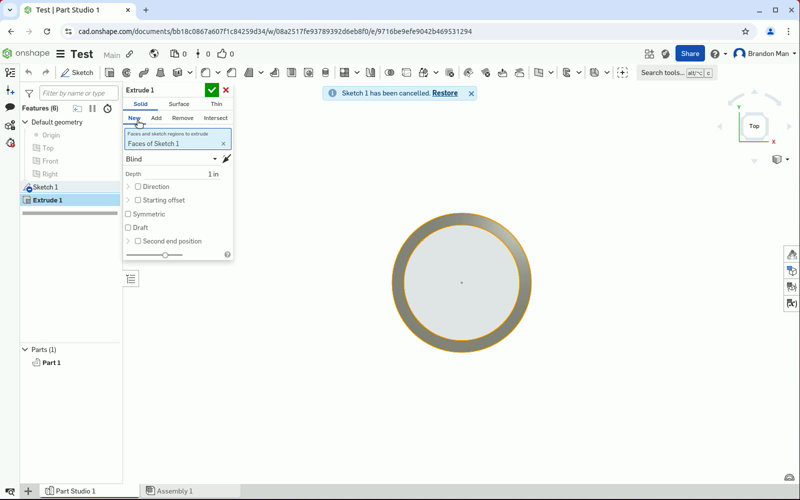
click(137, 120)
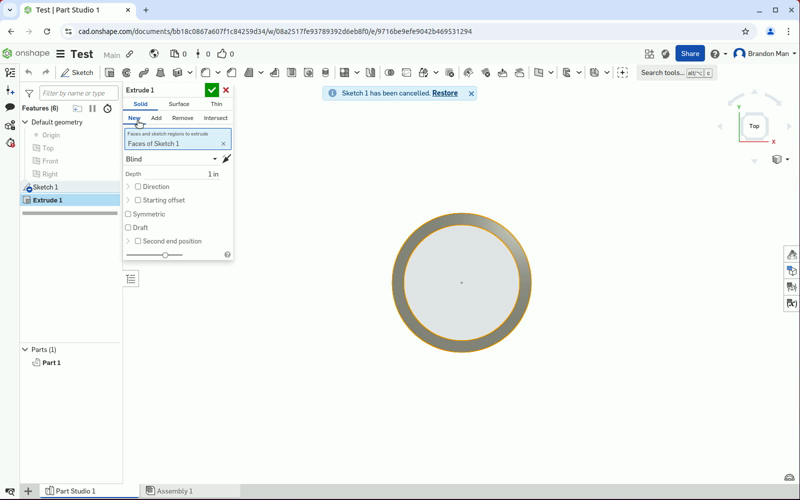
key(tab, 4)
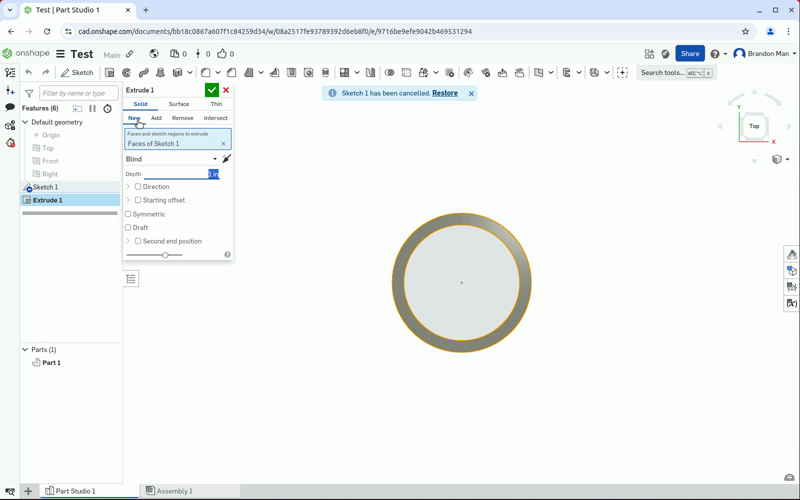
text(0.963)
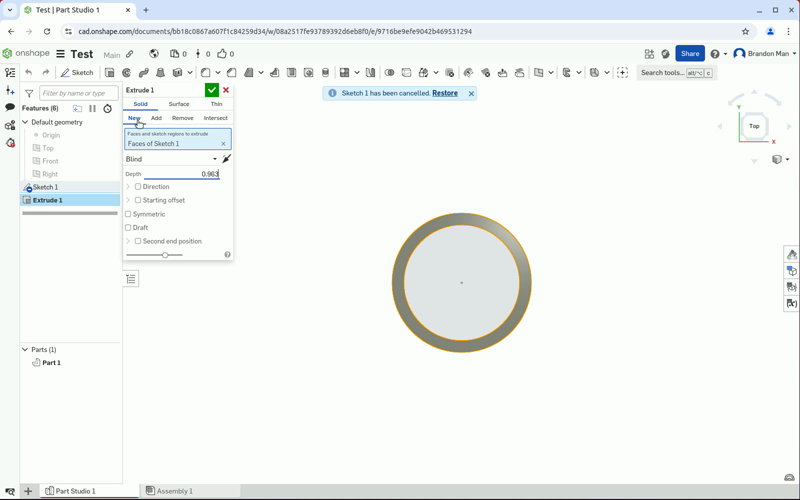
key(enter)
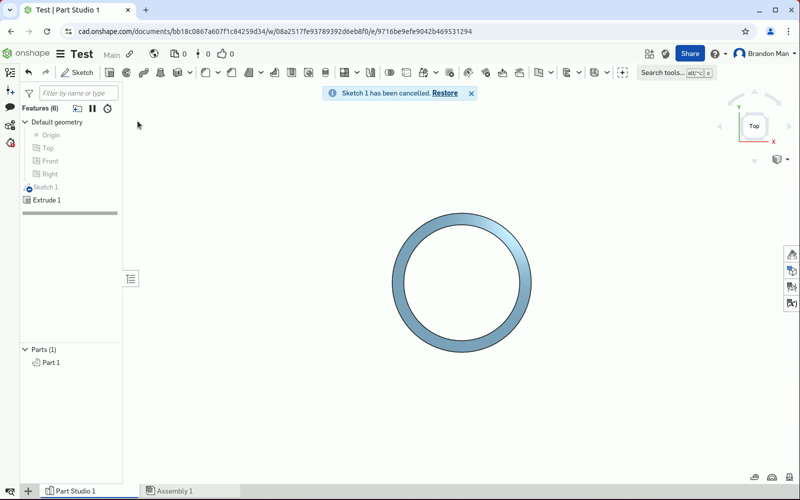
key(shift+h)
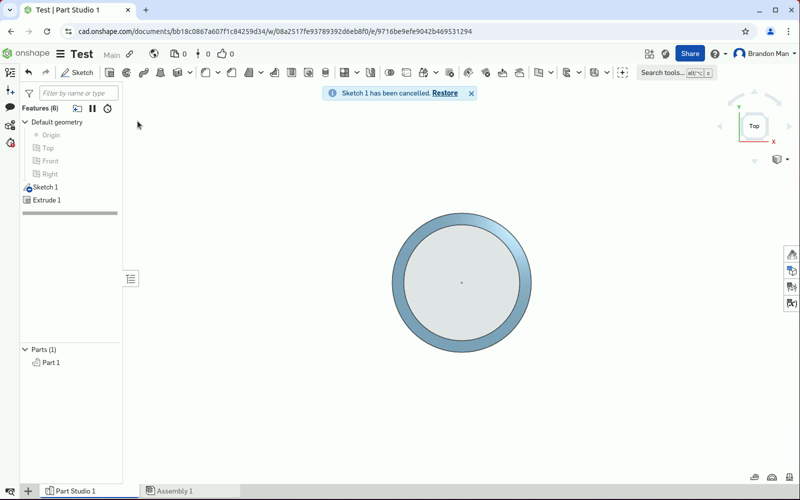
key(shift+h)
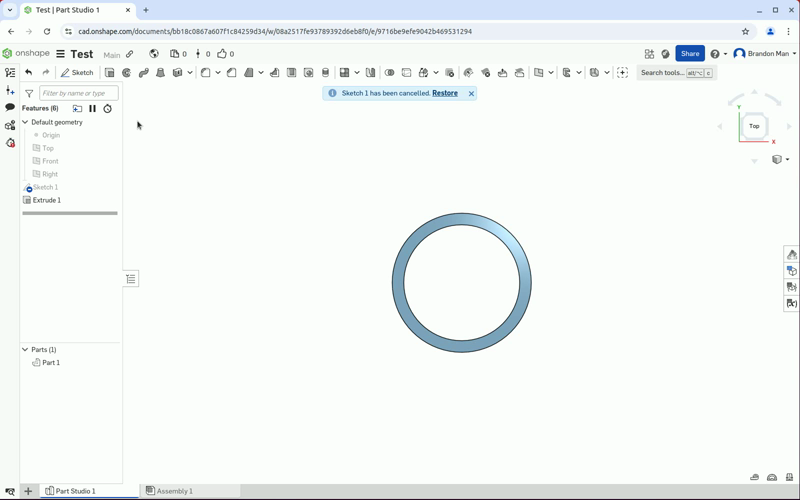
mouse_move(73, 189)
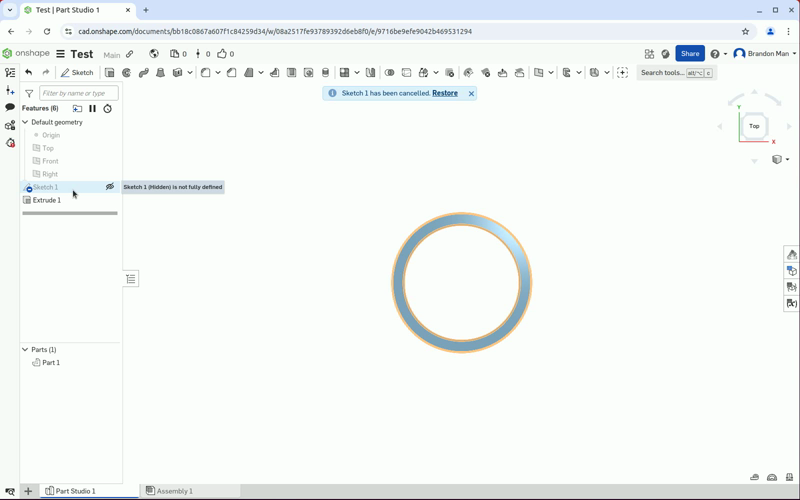
click(73, 189)
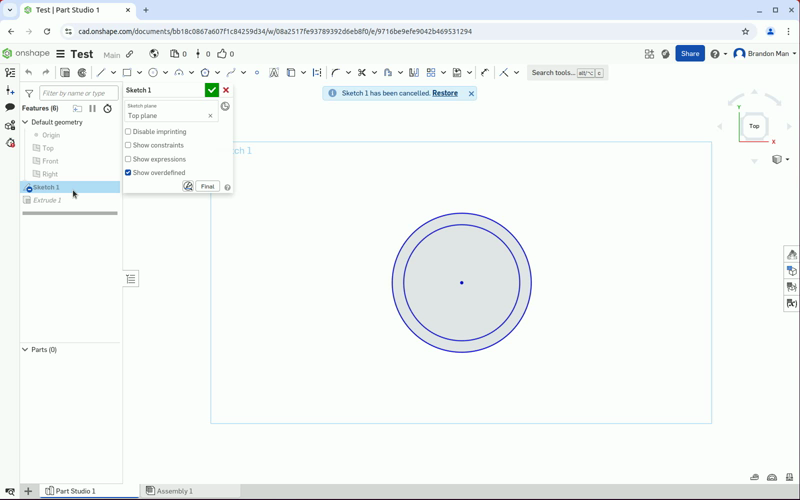
mouse_move(229, 92)
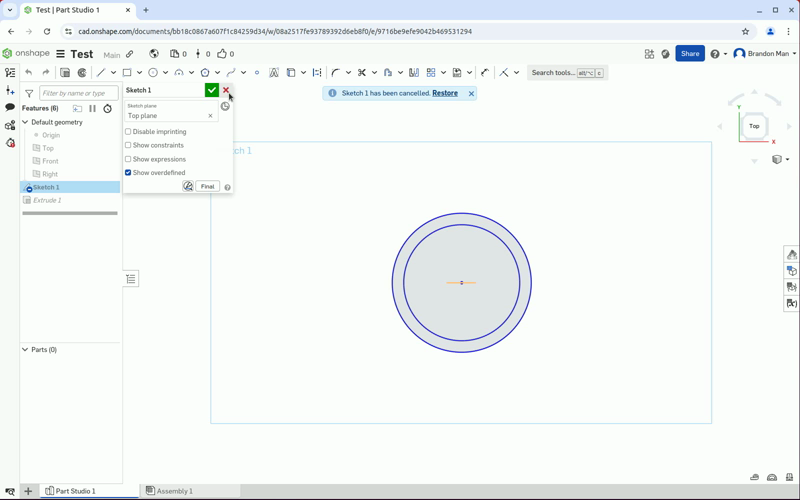
click(229, 92)
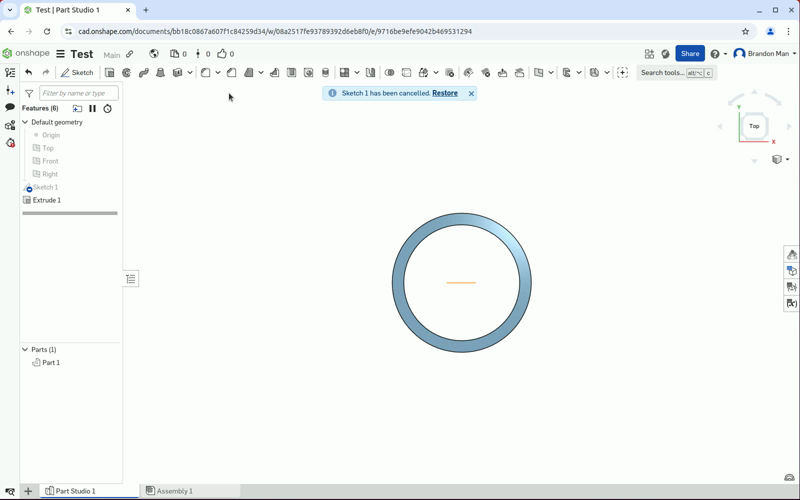
mouse_move(541, 75)
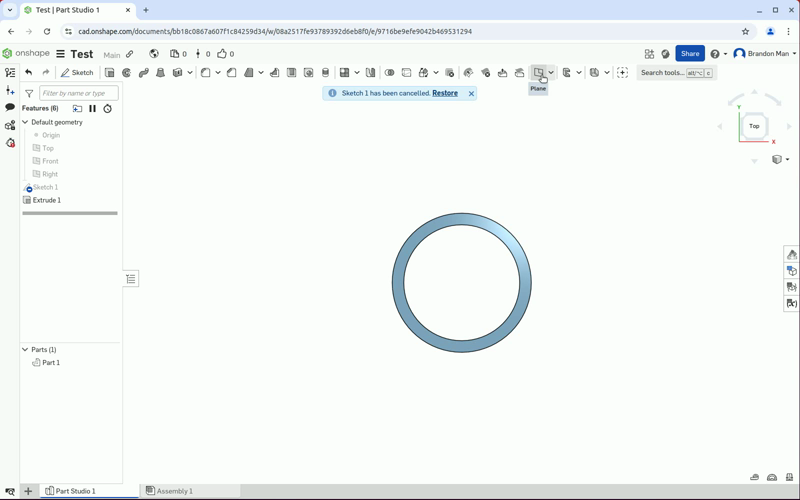
click(541, 75)
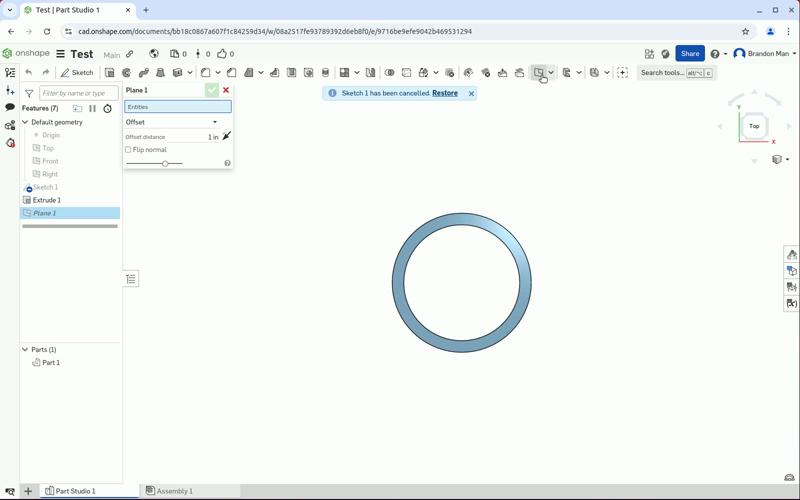
mouse_move(73, 150)
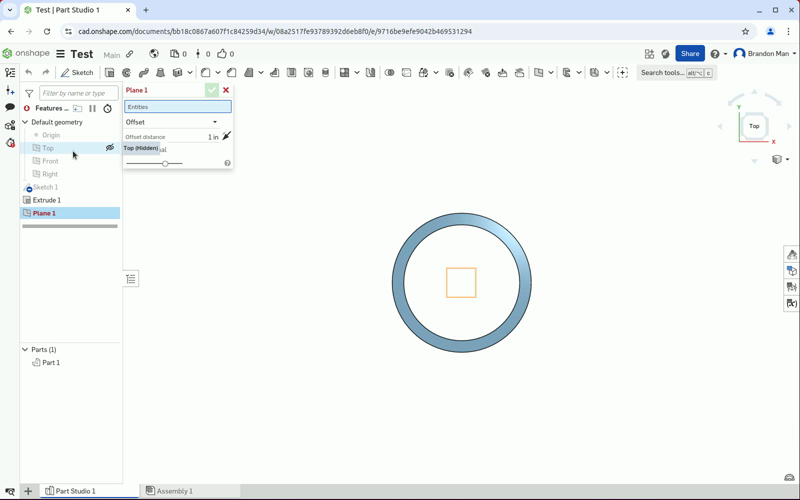
click(73, 150)
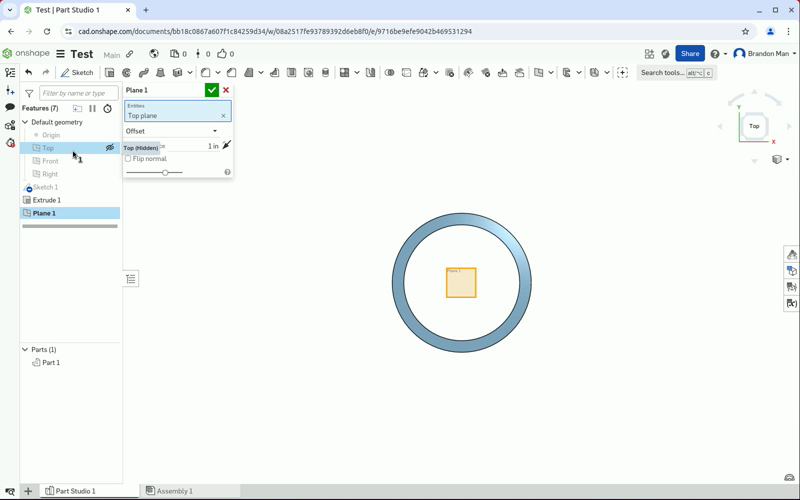
key(tab, 2)
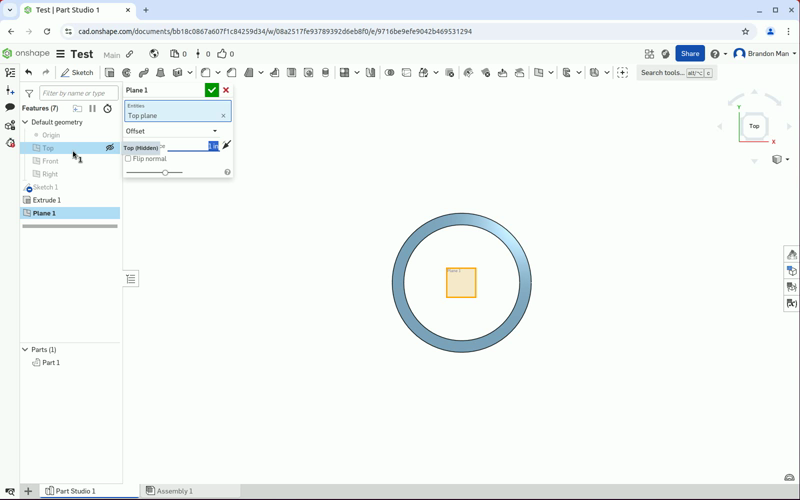
text(0.955)
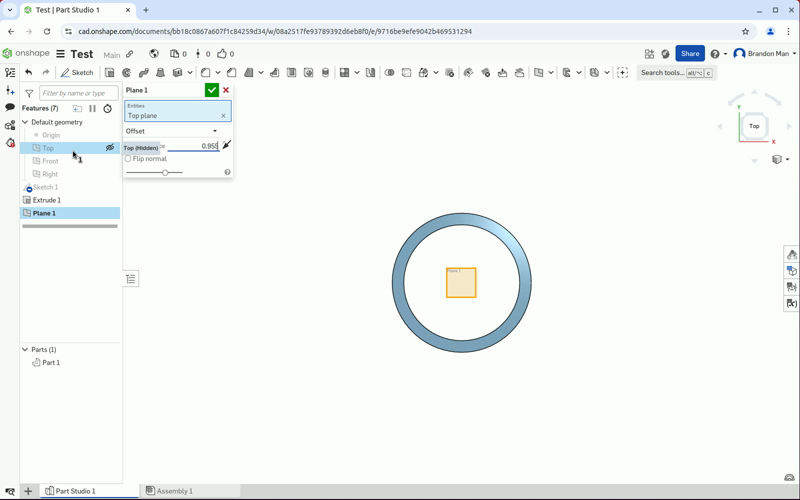
key(enter, 2)
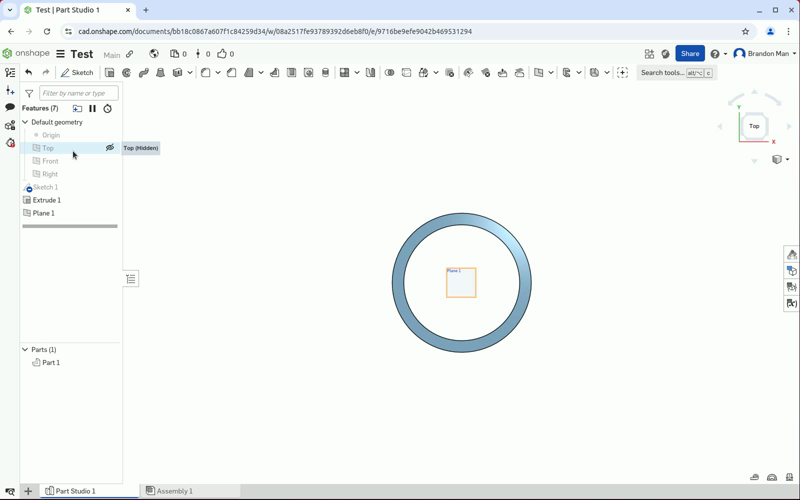
key(shift+s)
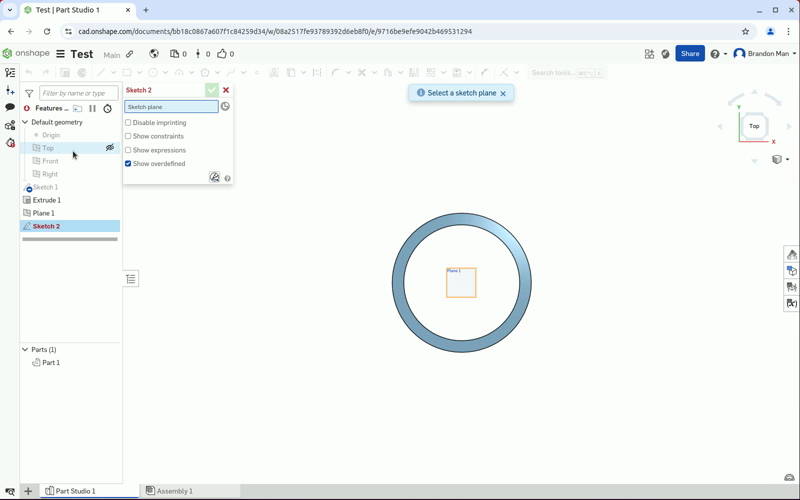
mouse_move(73, 215)
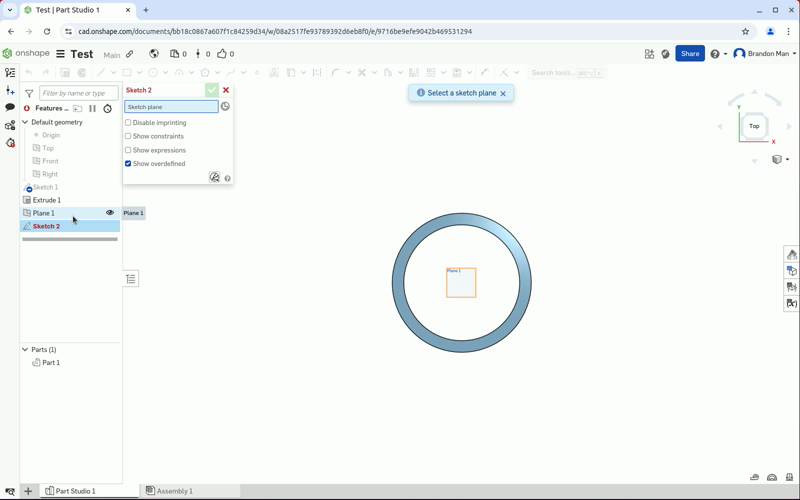
click(73, 215)
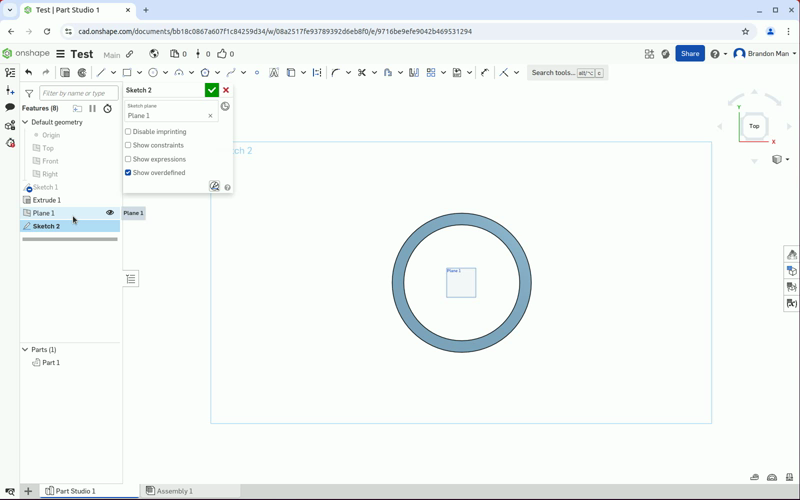
mouse_move(73, 352)
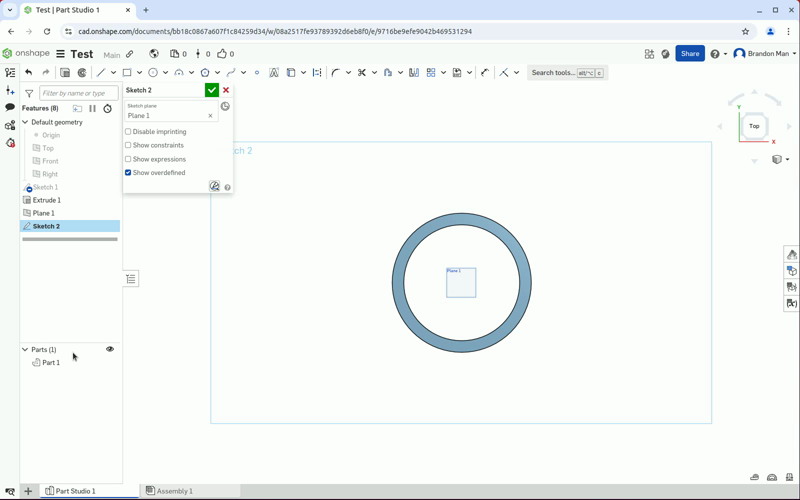
key(y)
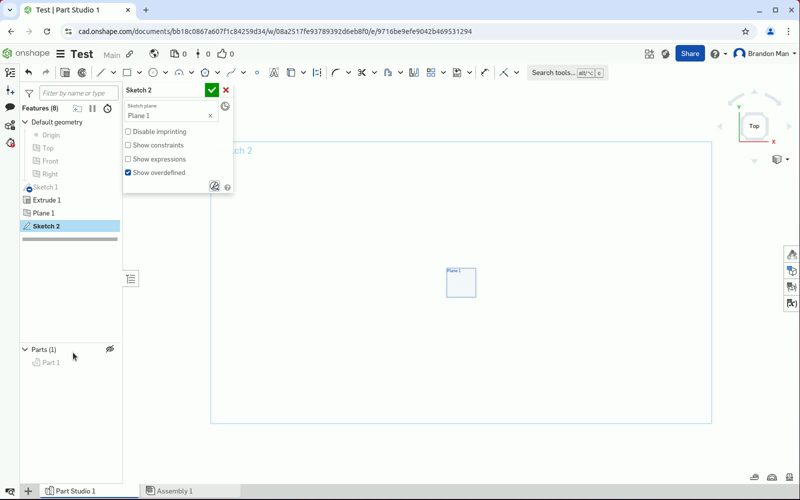
key(a)
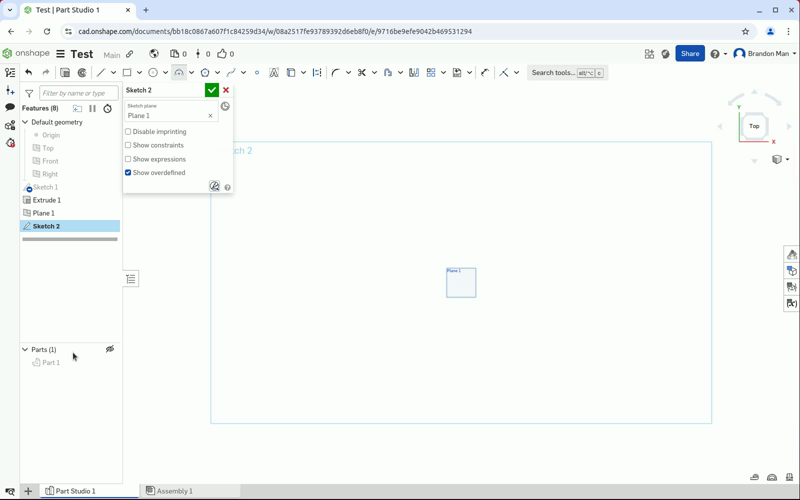
key_down(shift)
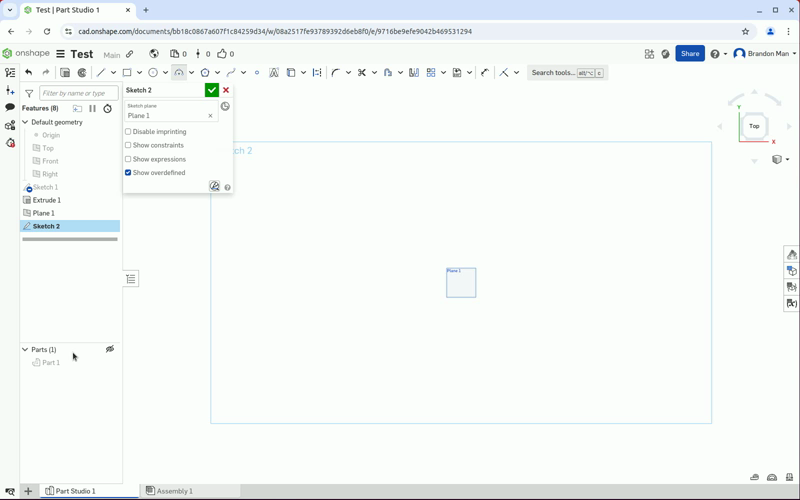
mouse_move(445, 227)
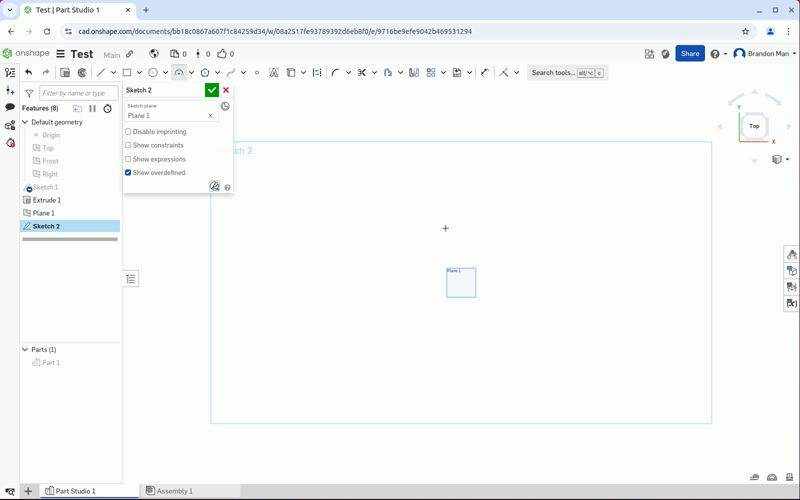
click(445, 227)
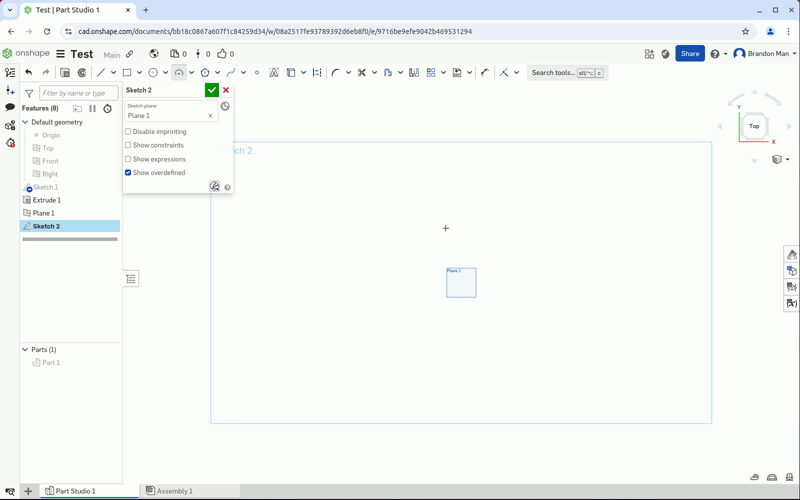
key_up(shift)
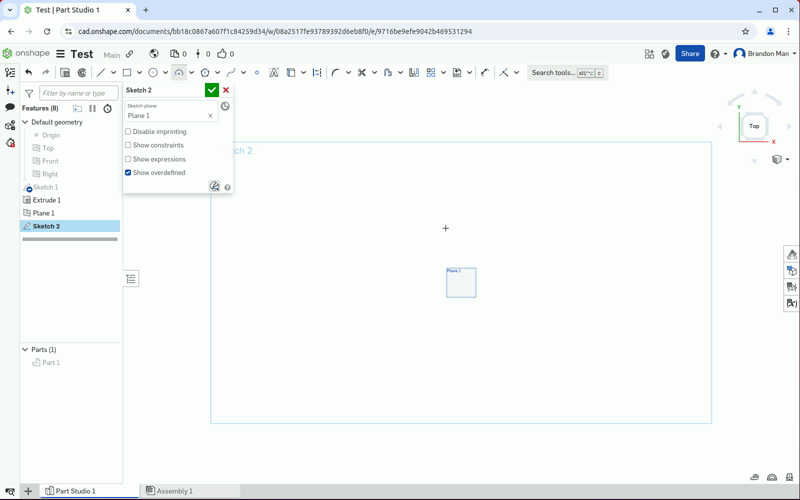
key_down(shift)
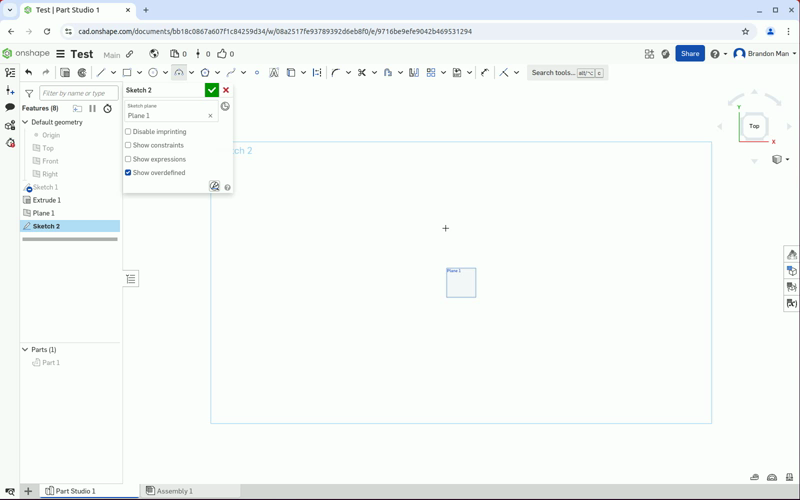
mouse_move(477, 227)
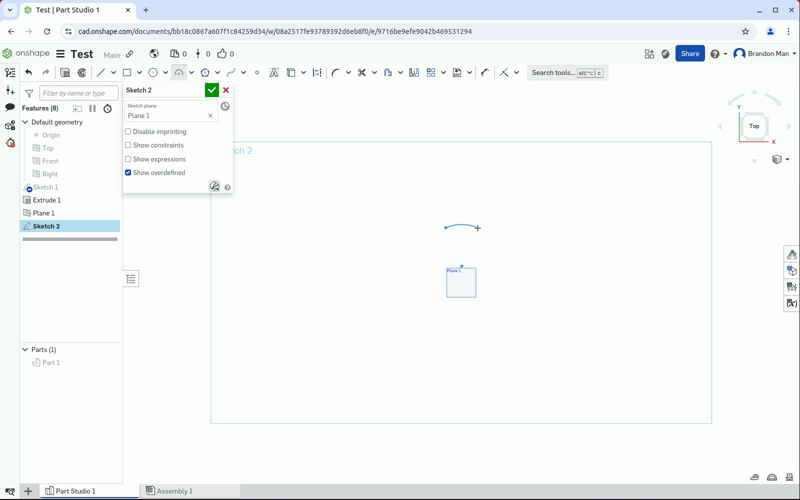
click(477, 227)
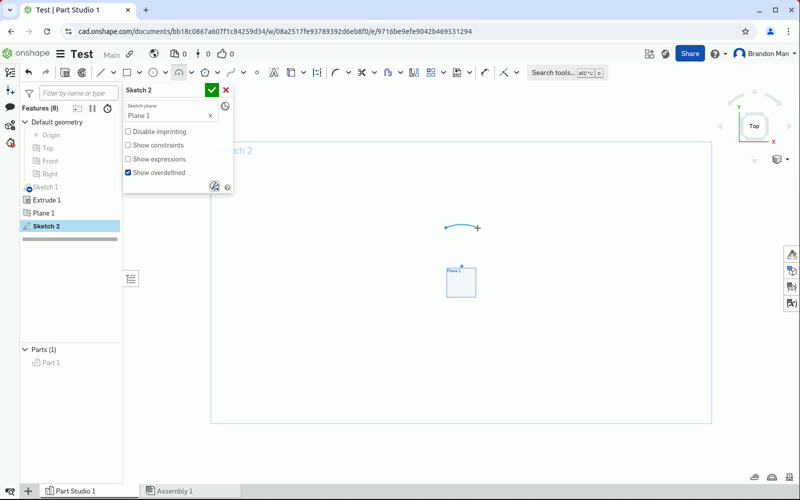
mouse_move(461, 225)
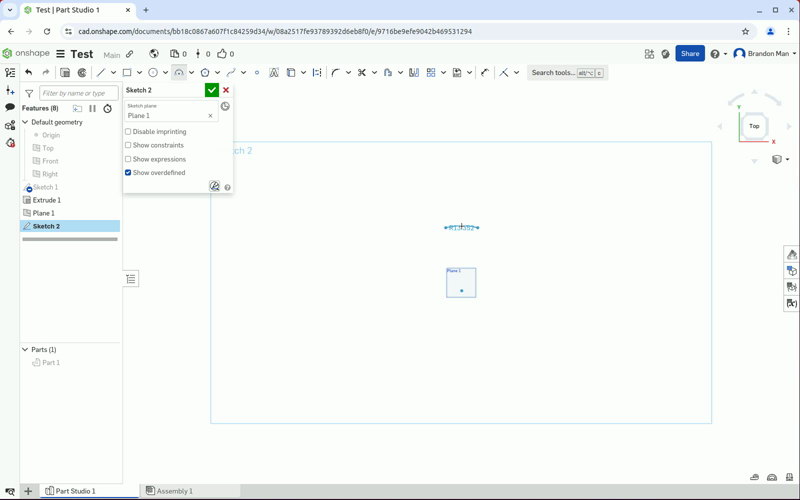
click(461, 225)
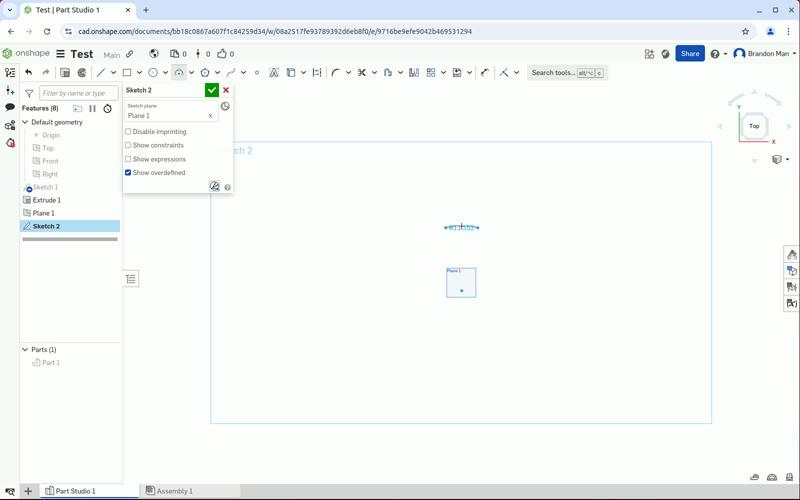
key_up(shift)
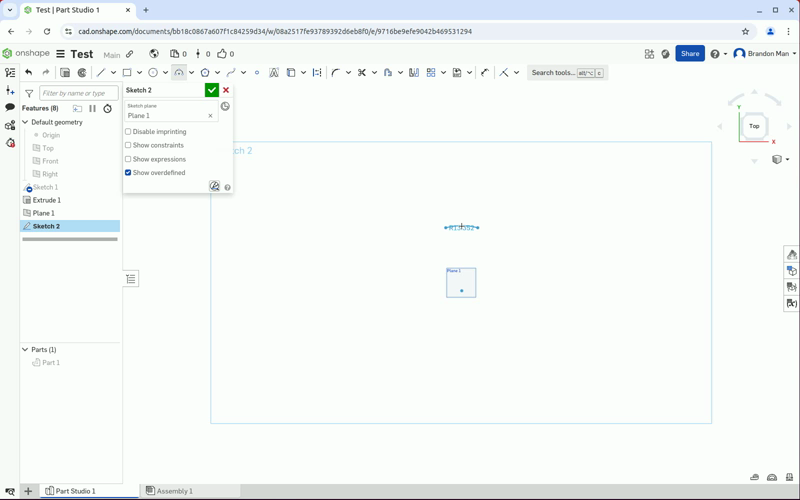
key(esc)
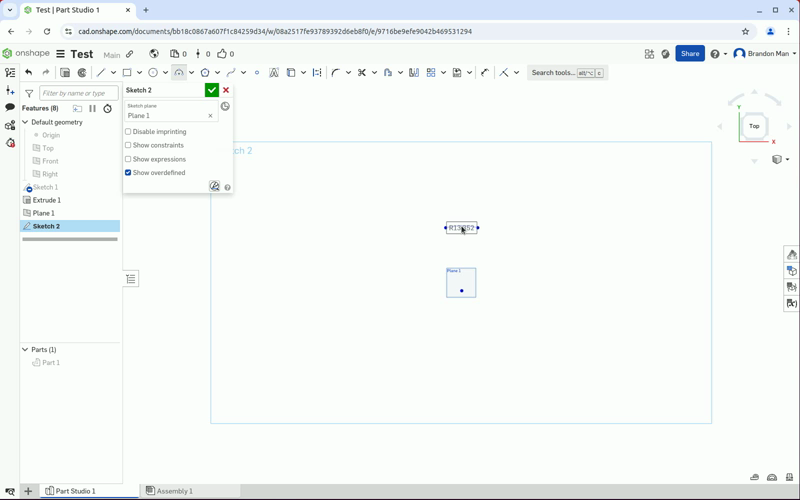
key(l)
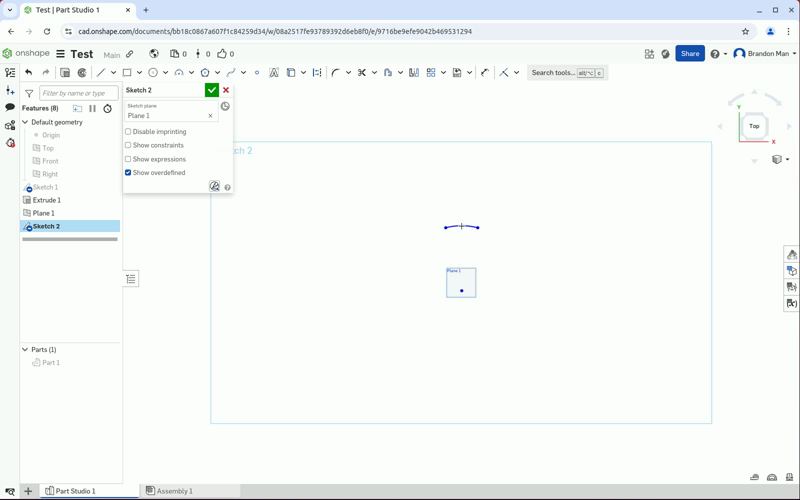
mouse_move(477, 227)
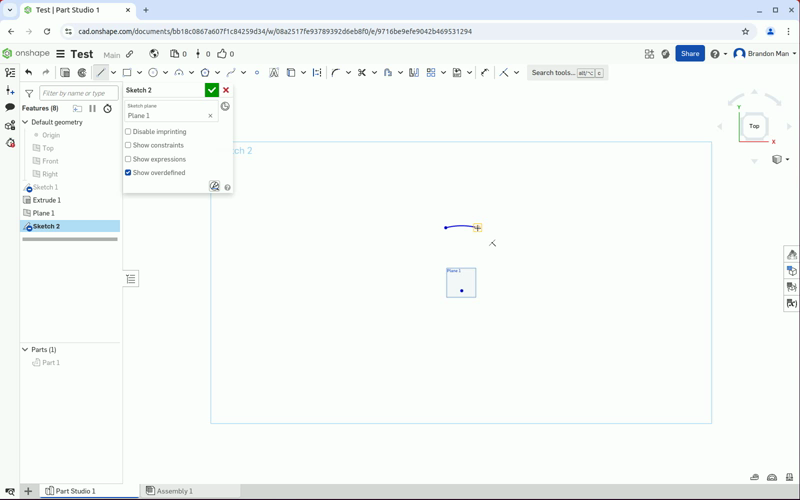
click(477, 227)
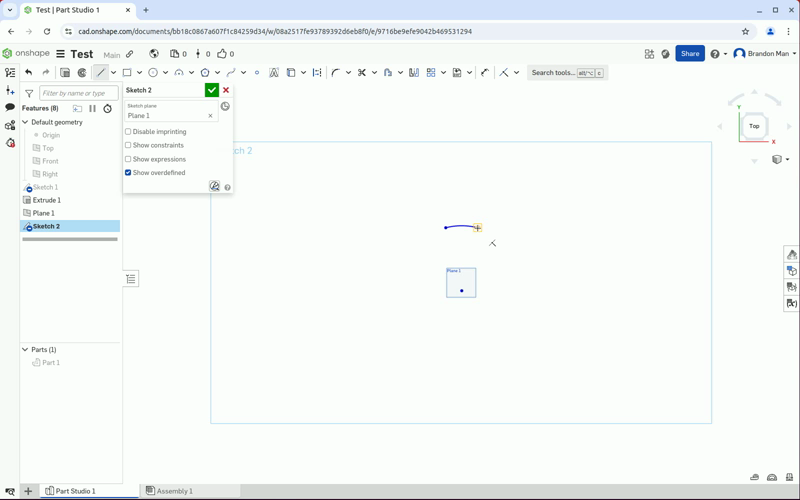
key_down(shift)
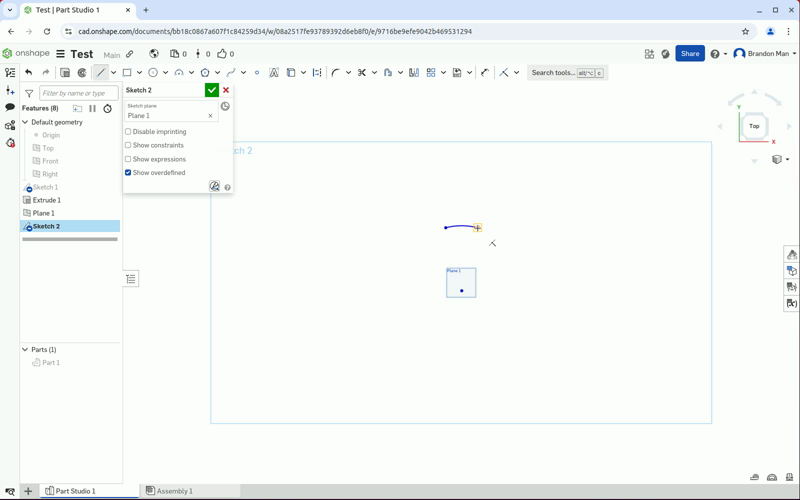
mouse_move(507, 227)
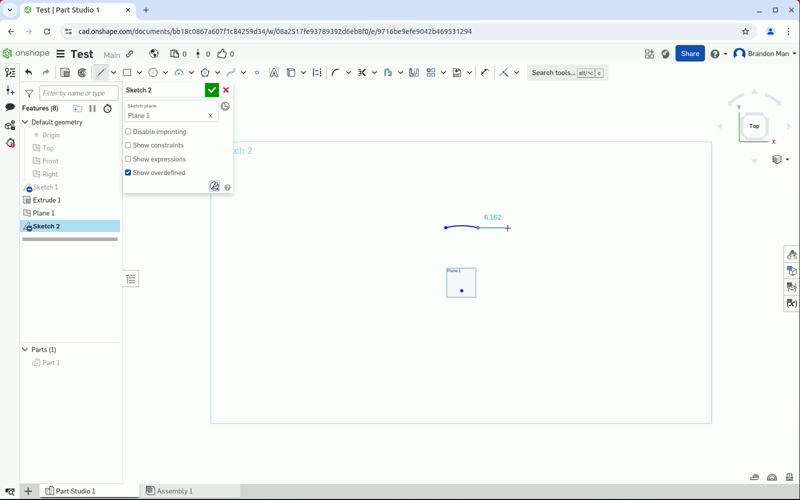
mouse_move(477, 216)
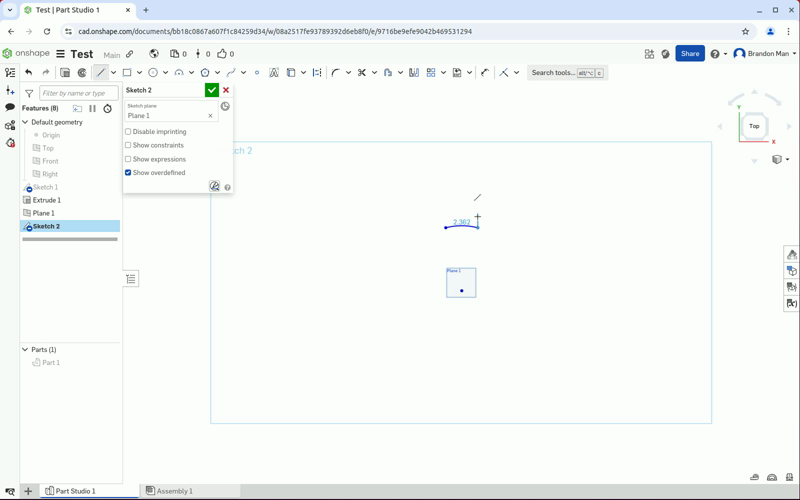
click(477, 216)
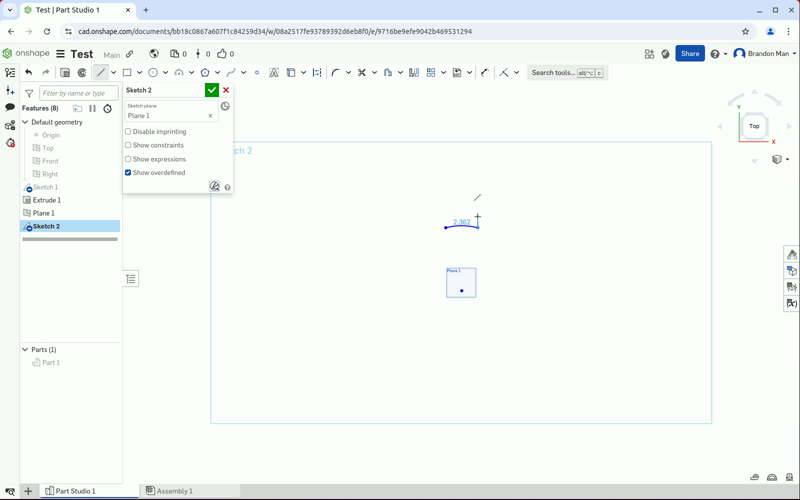
key_up(shift)
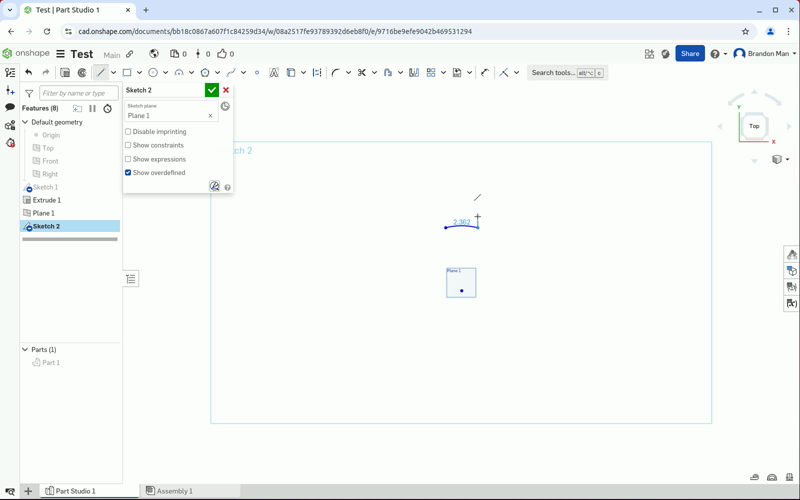
key(esc)
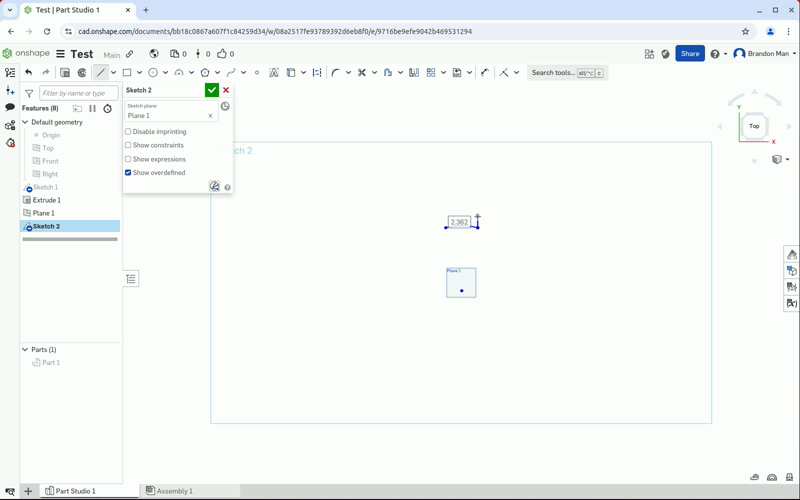
key(a)
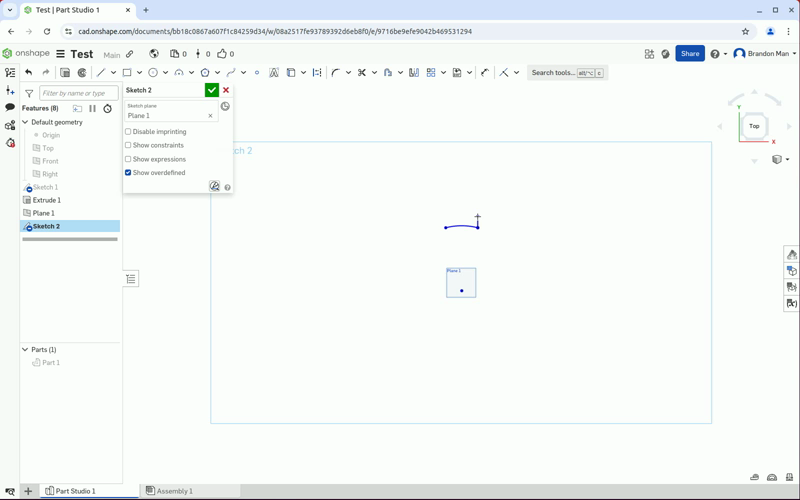
mouse_move(477, 216)
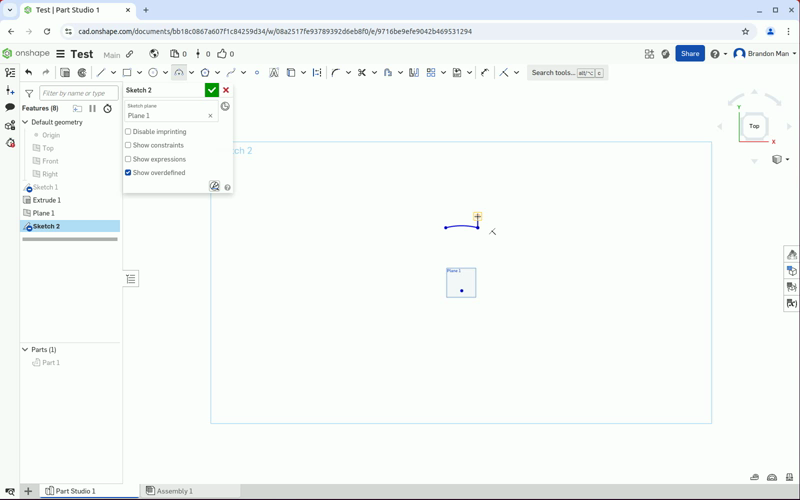
click(477, 216)
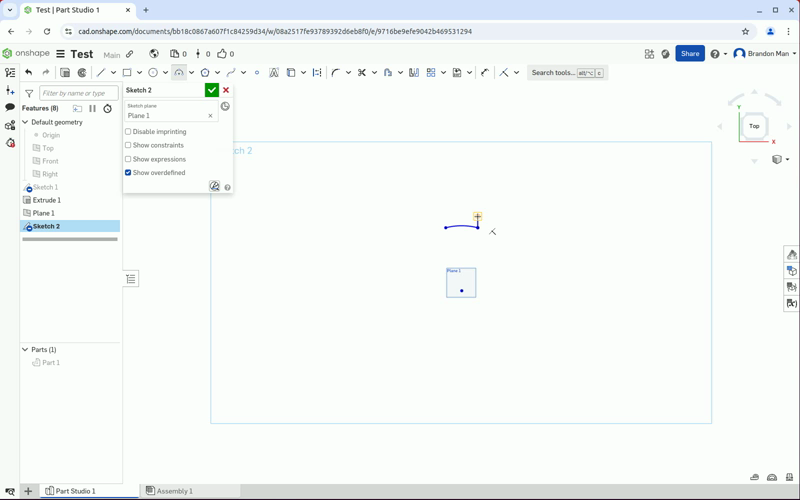
key_down(shift)
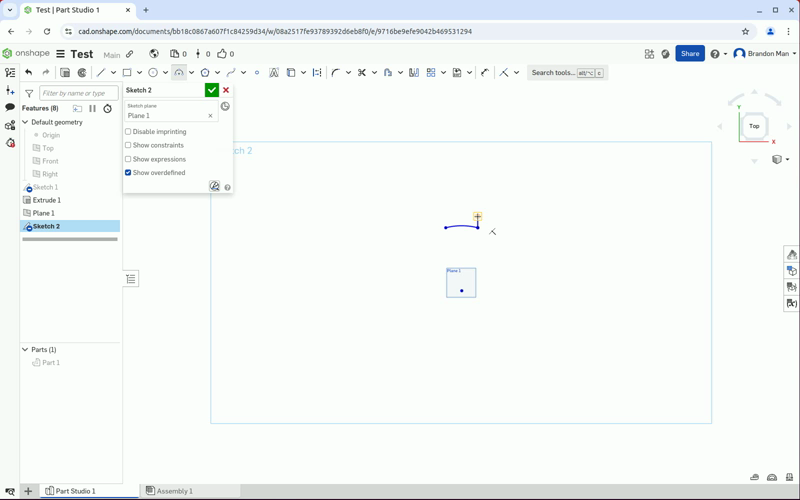
mouse_move(445, 216)
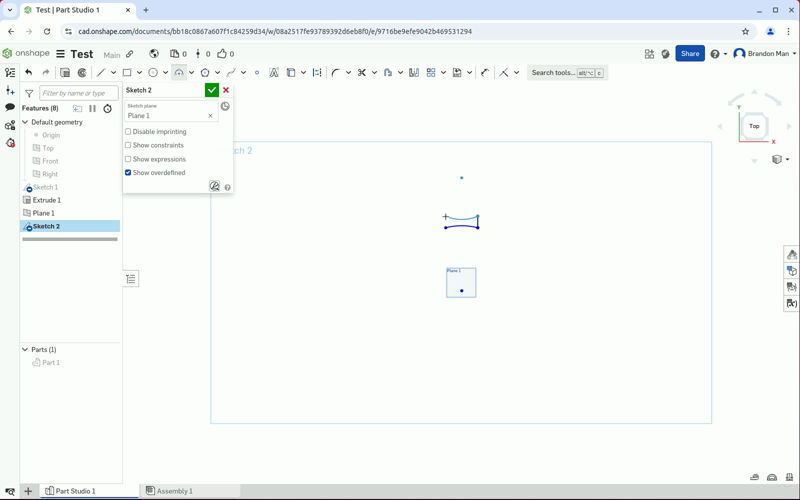
click(445, 216)
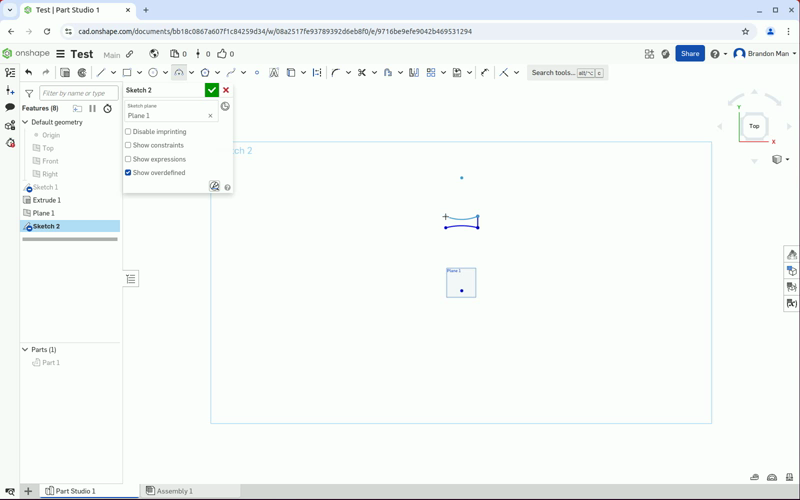
mouse_move(461, 214)
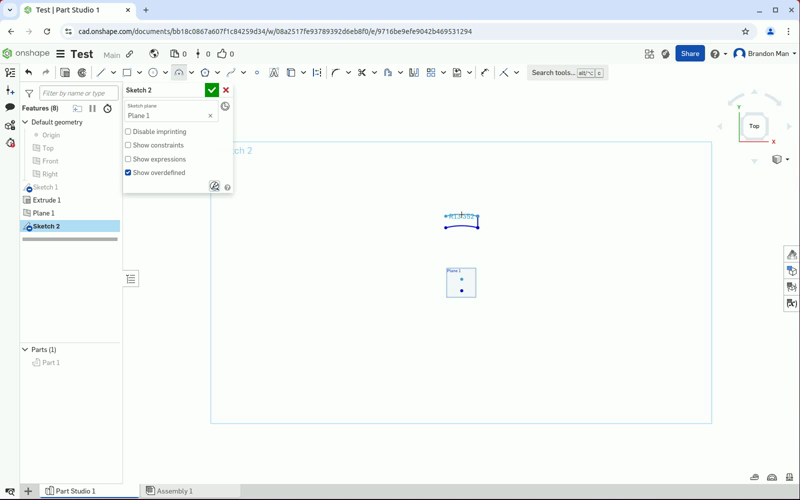
click(461, 214)
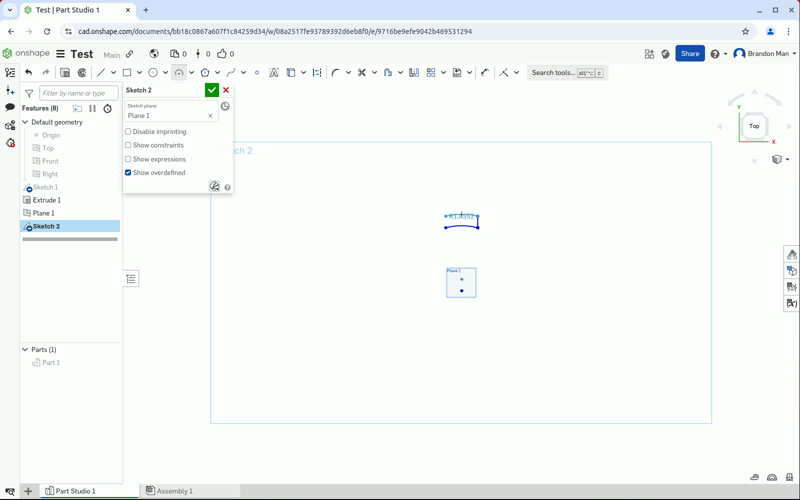
key_up(shift)
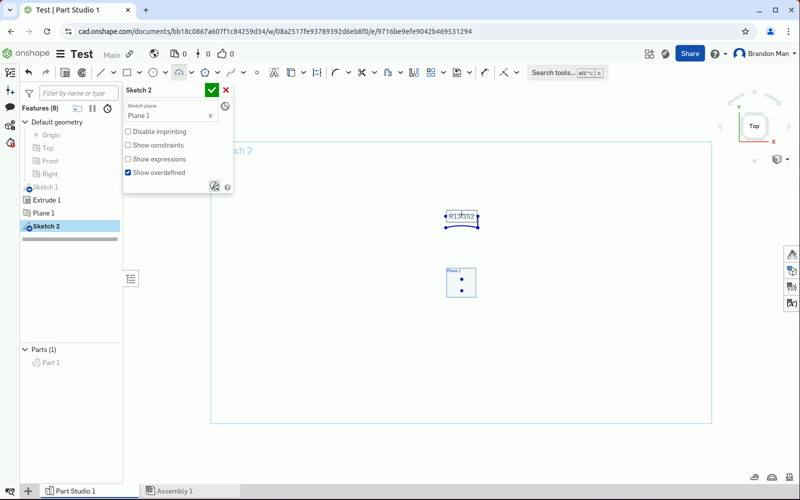
key(esc)
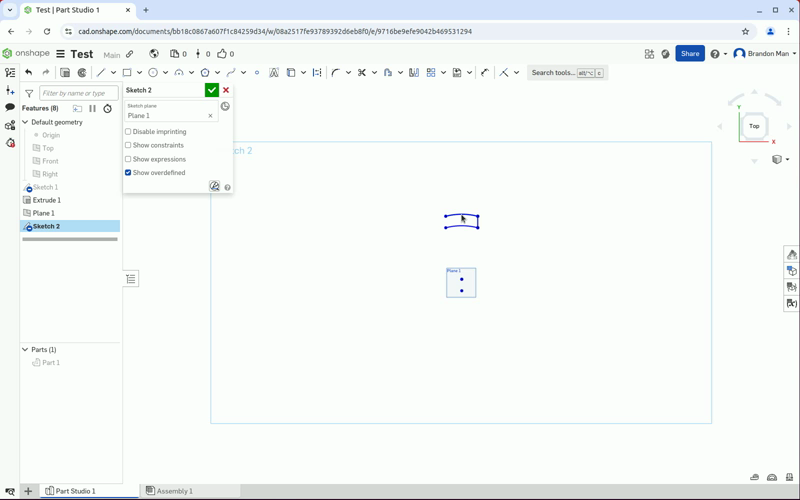
key(l)
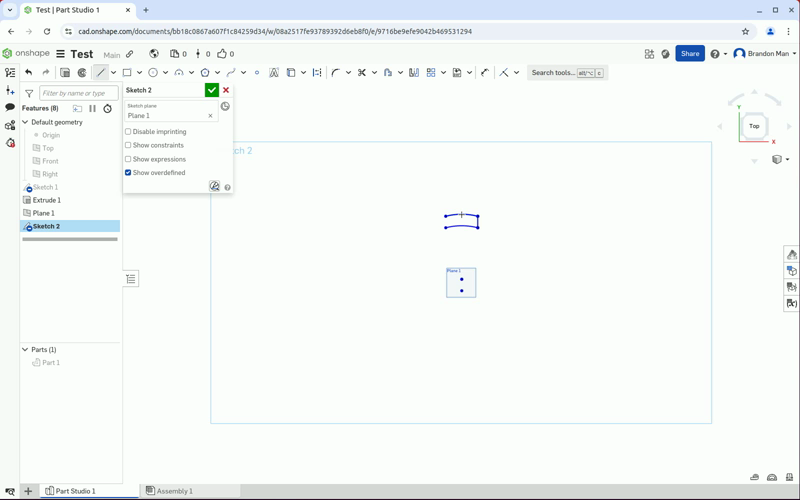
mouse_move(445, 216)
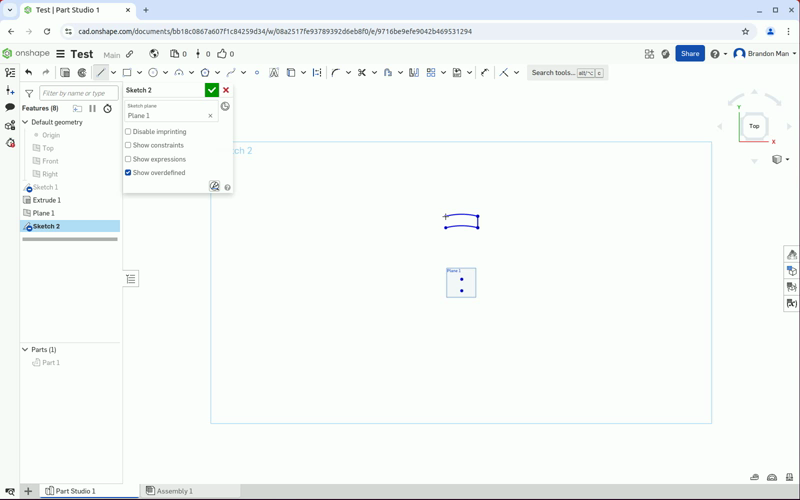
click(445, 216)
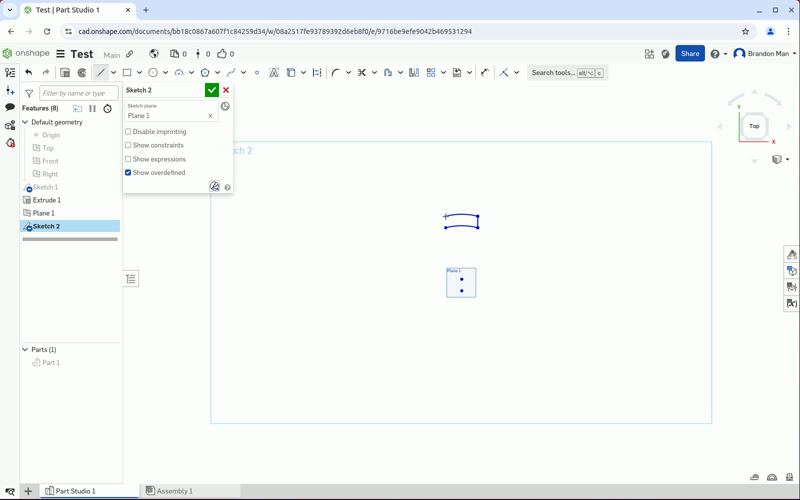
mouse_move(475, 216)
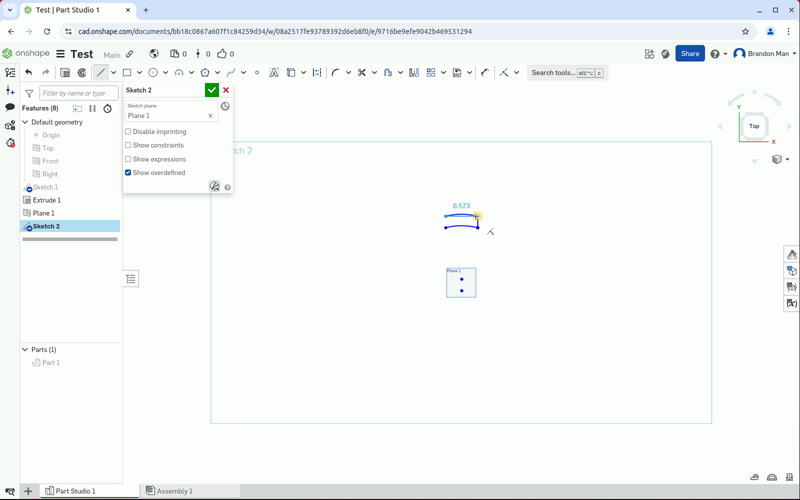
key_down(shift)
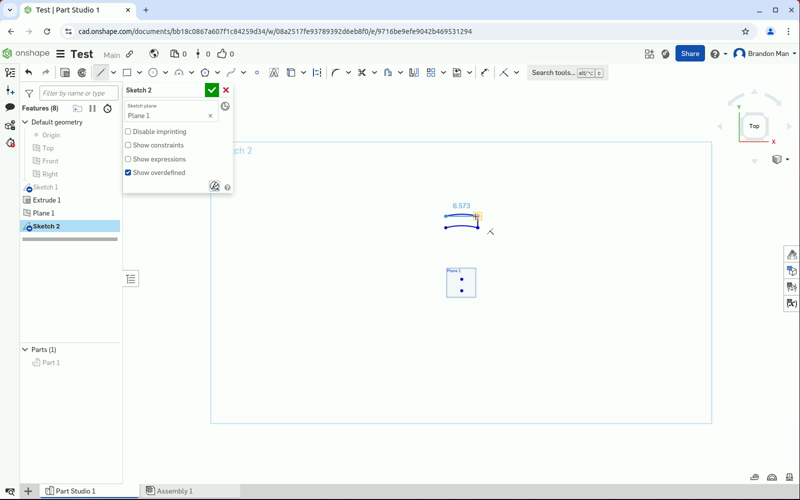
mouse_move(445, 227)
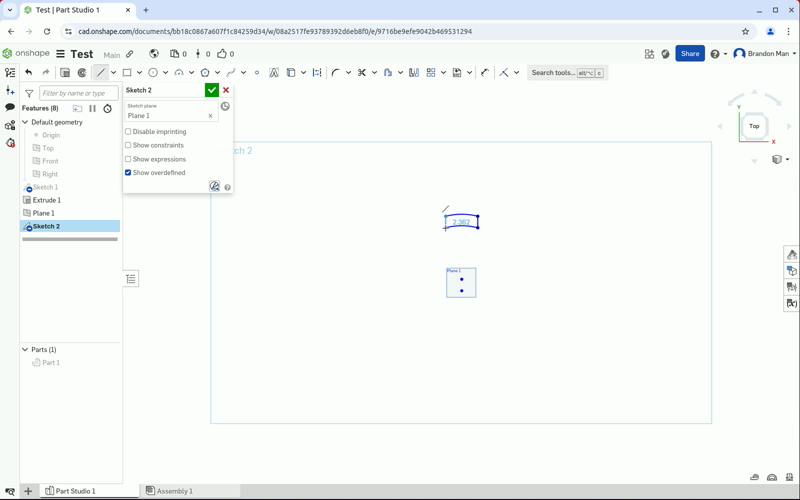
key_up(shift)
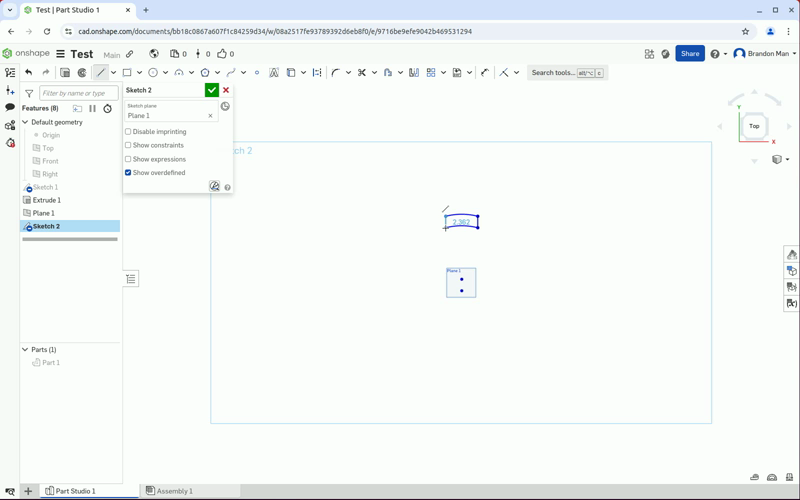
click(445, 227)
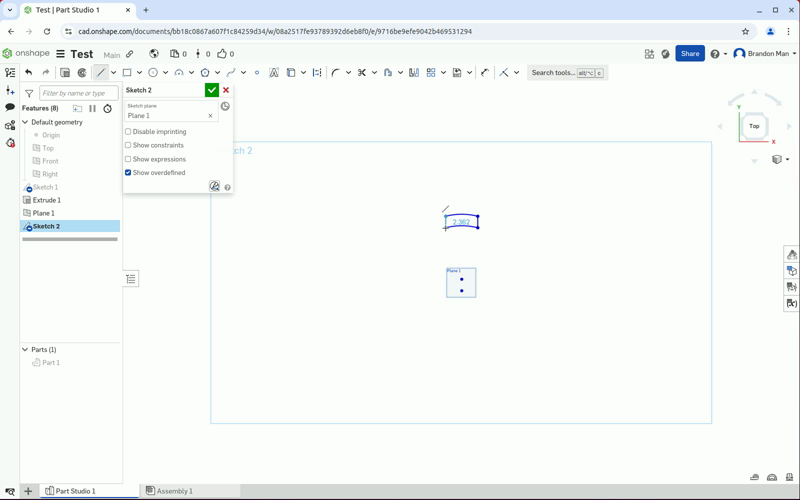
key(esc)
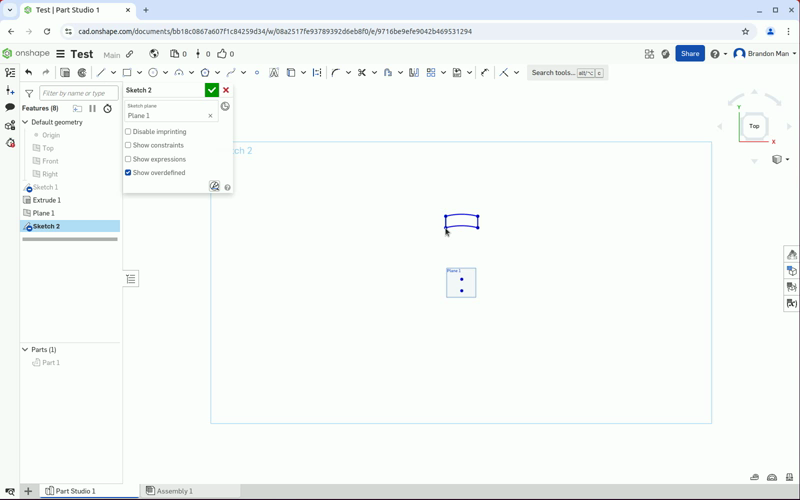
mouse_move(455, 215)
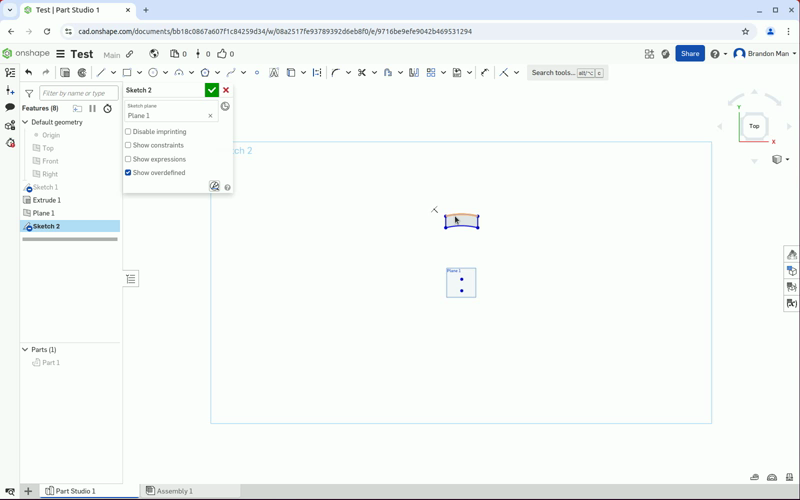
scroll(6)
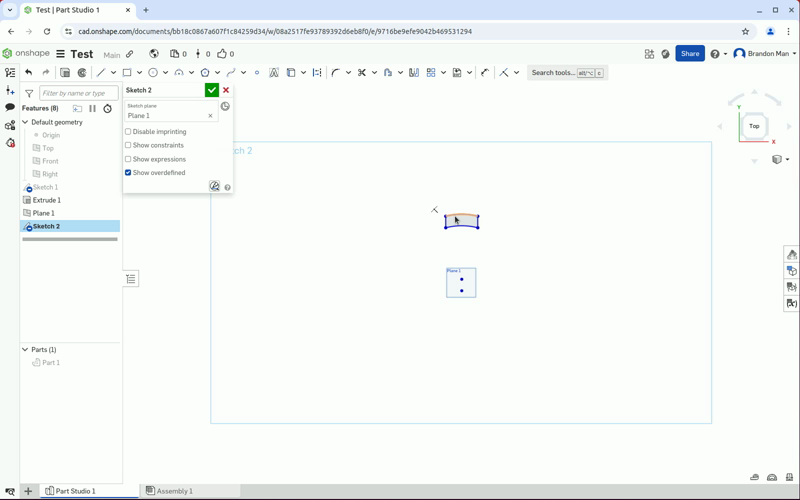
scroll(6)
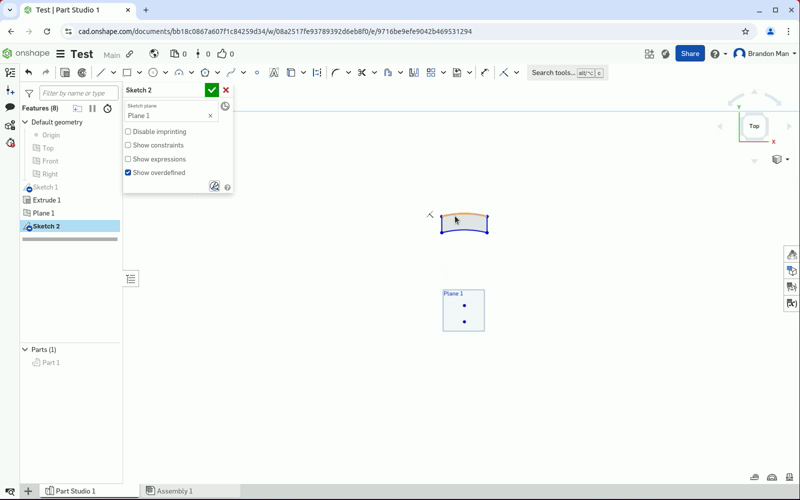
scroll(6)
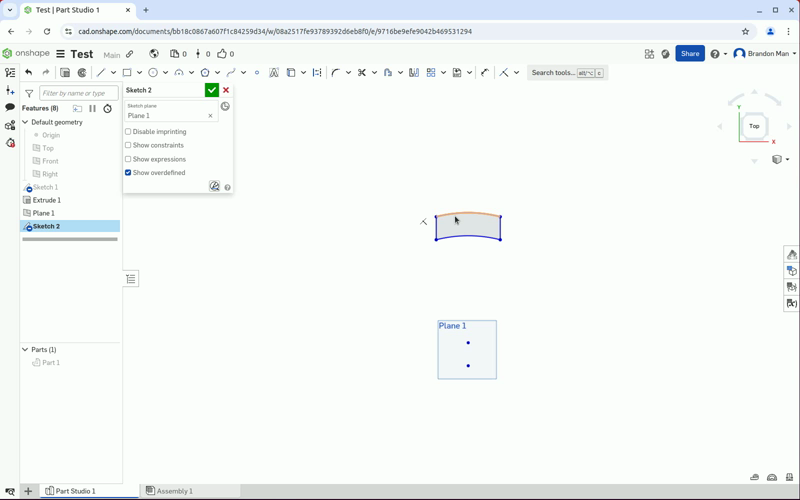
scroll(6)
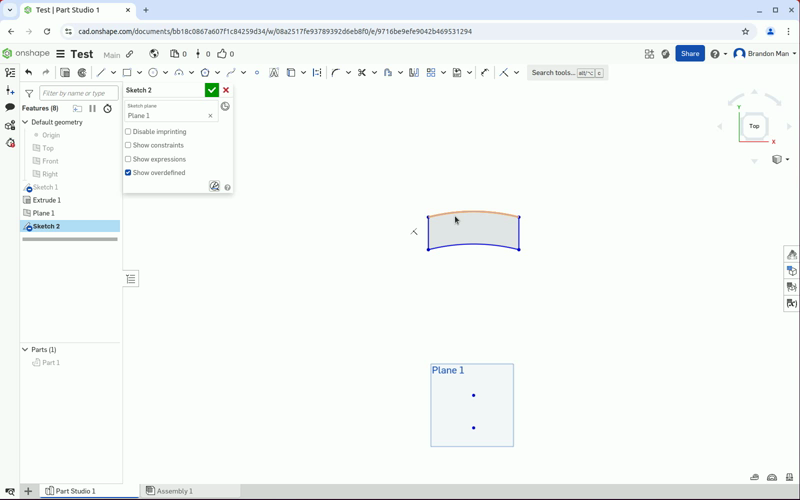
scroll(6)
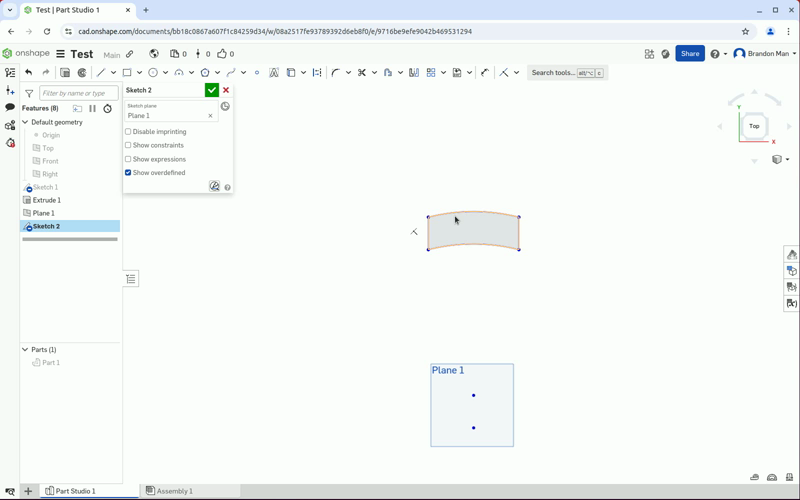
scroll(6)
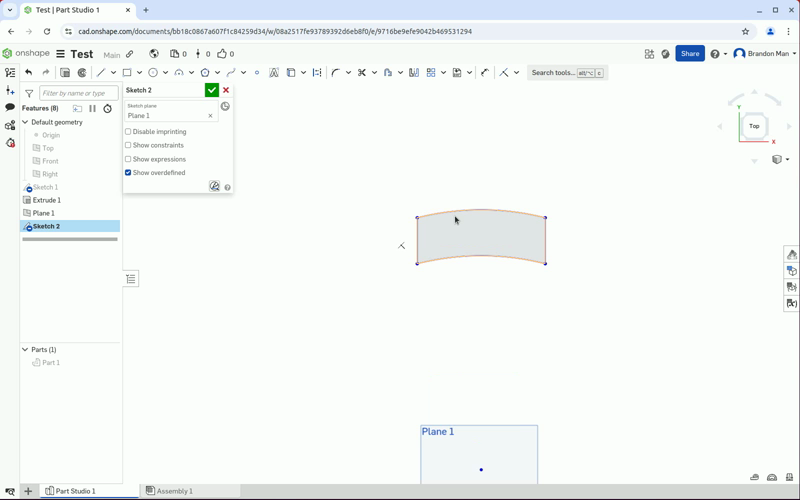
scroll(6)
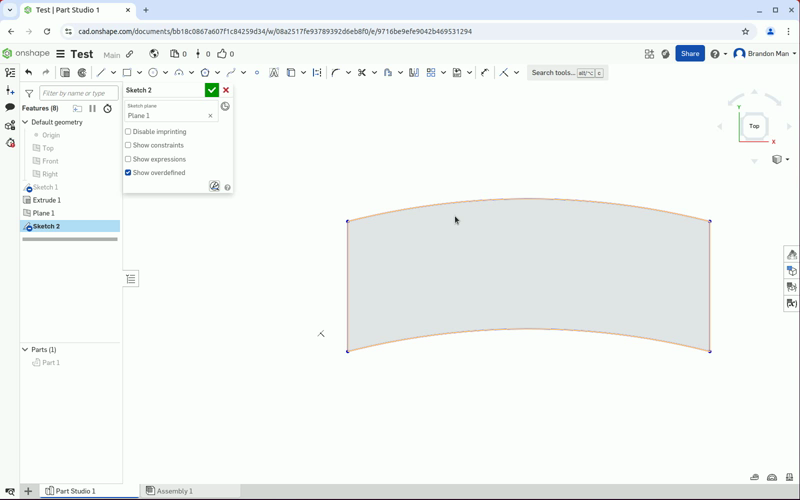
click(455, 215)
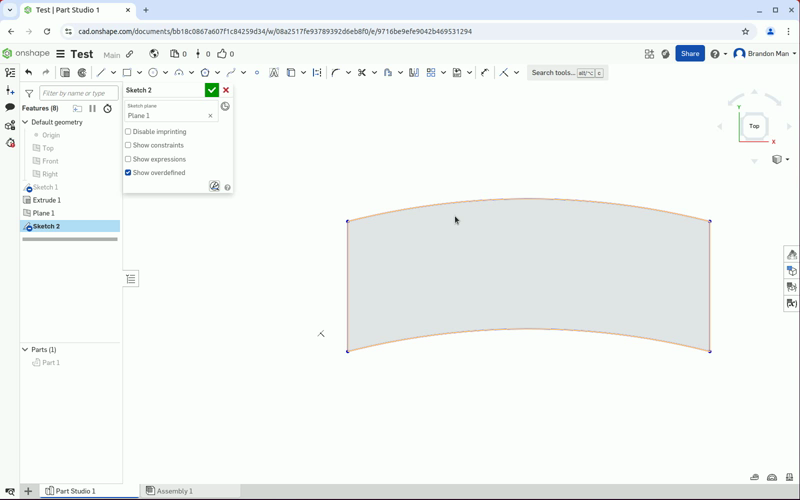
scroll(-6)
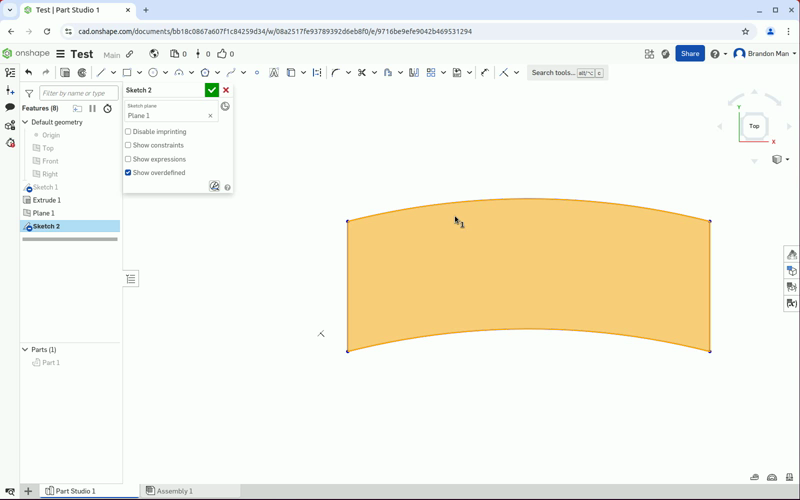
scroll(-6)
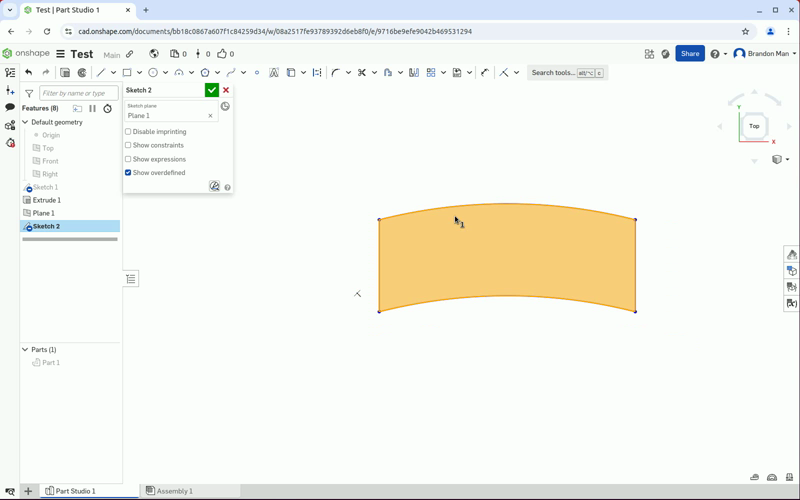
scroll(-6)
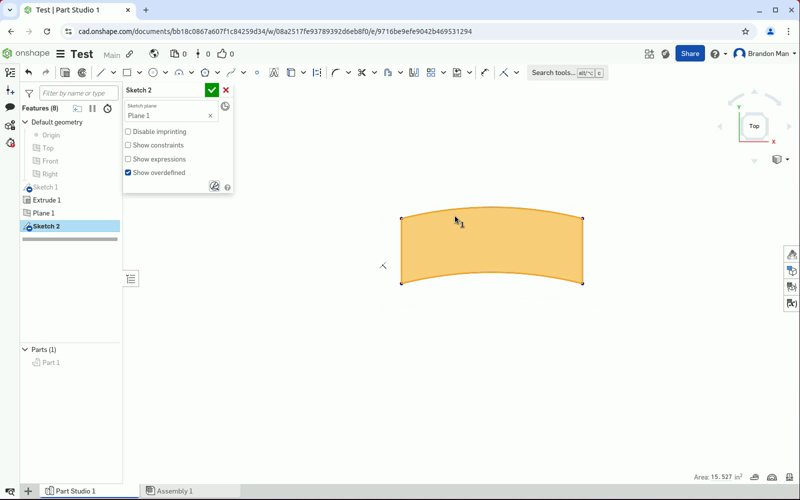
scroll(-6)
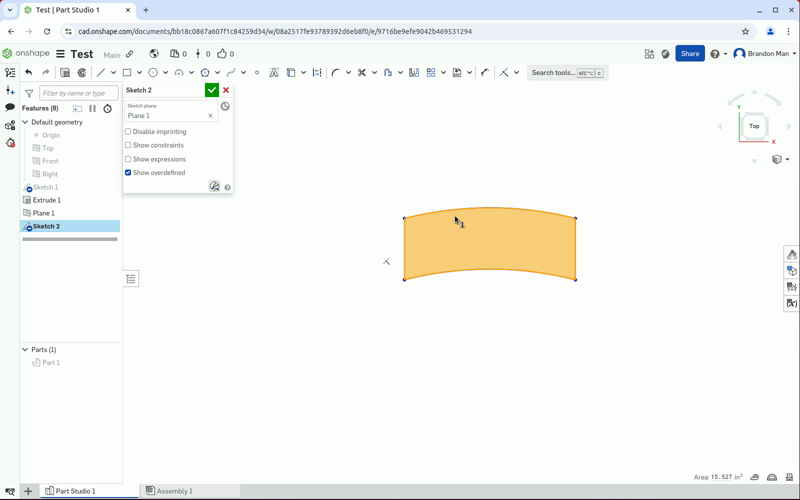
scroll(-6)
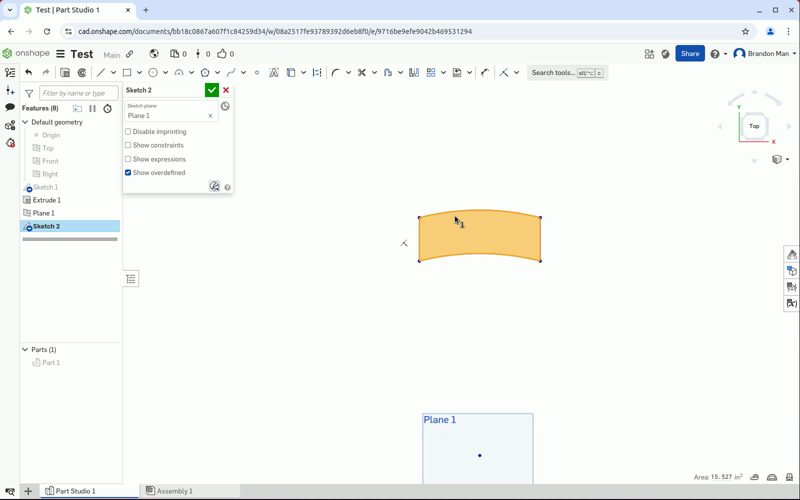
scroll(-6)
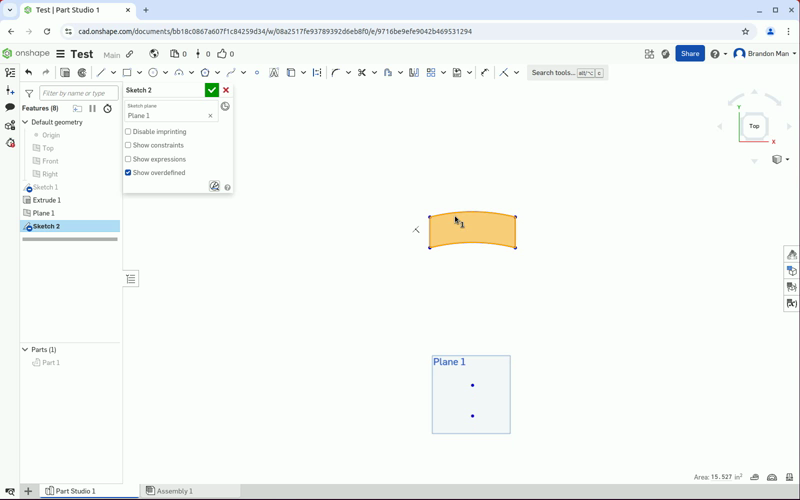
scroll(-6)
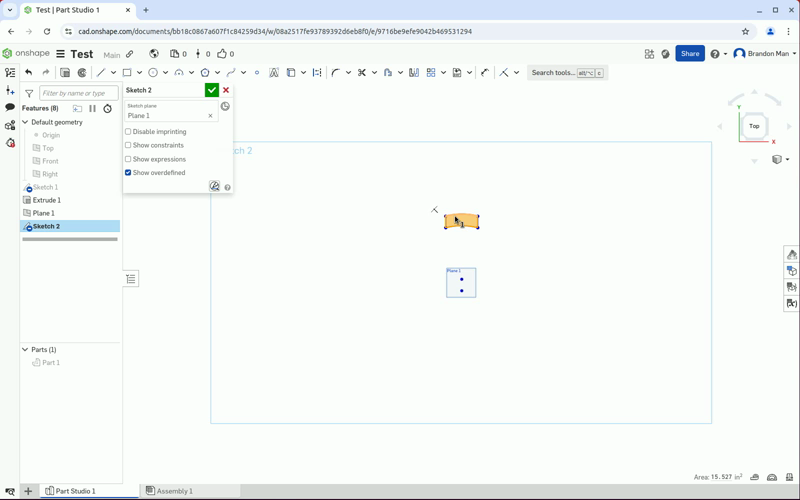
mouse_move(73, 352)
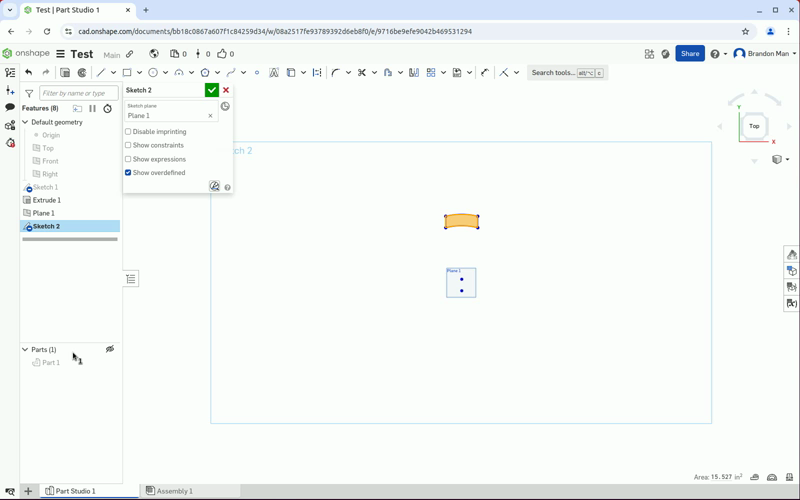
key(shift+y)
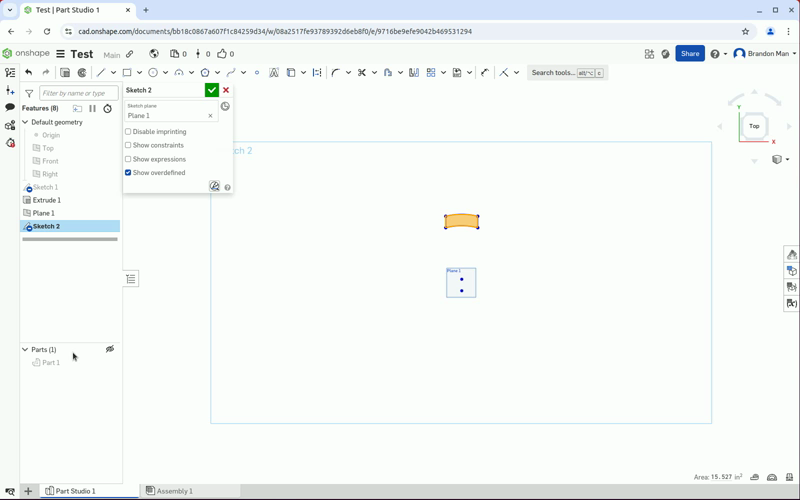
key(shift+e)
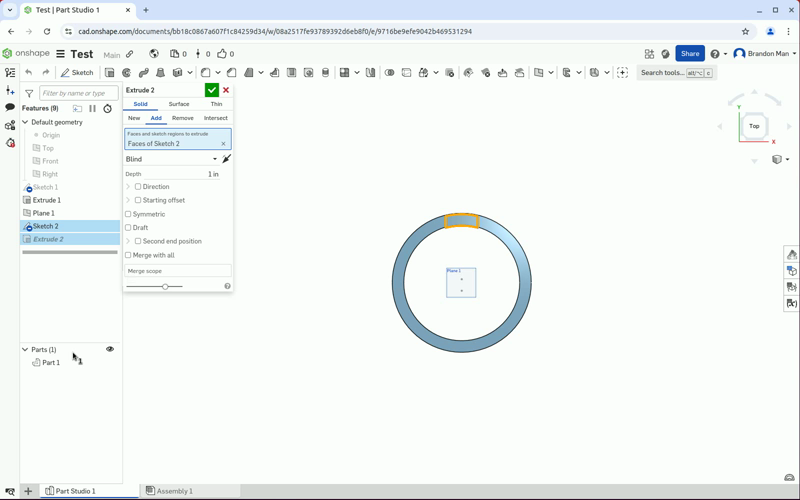
mouse_move(143, 106)
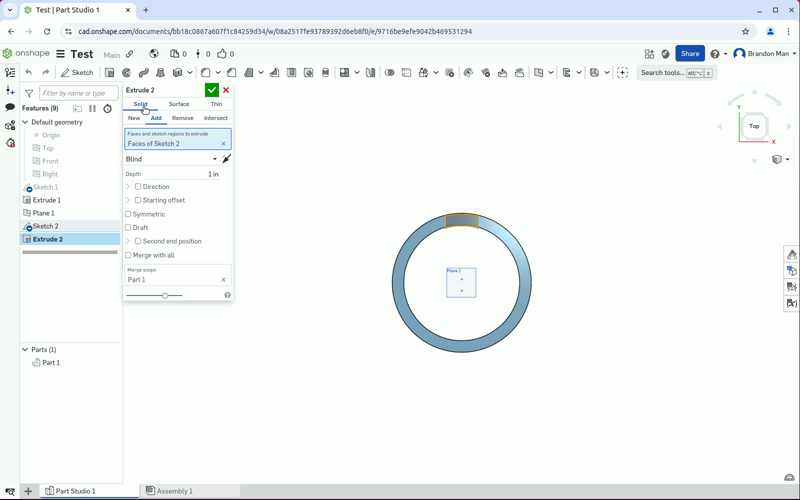
click(143, 106)
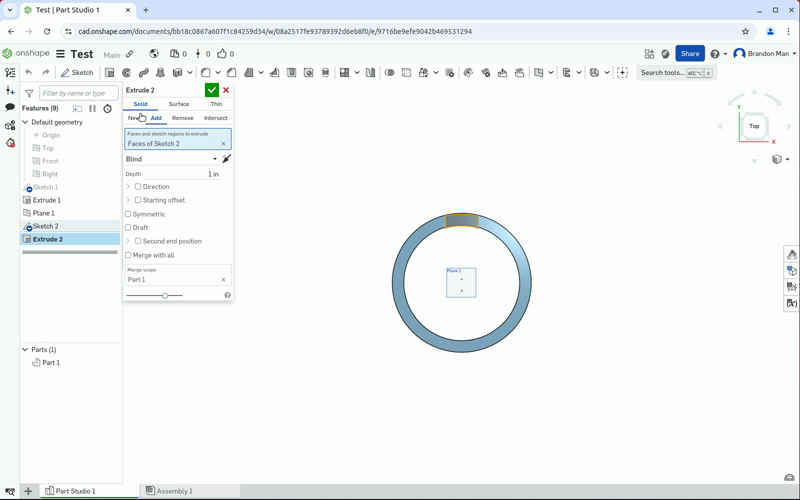
mouse_move(137, 120)
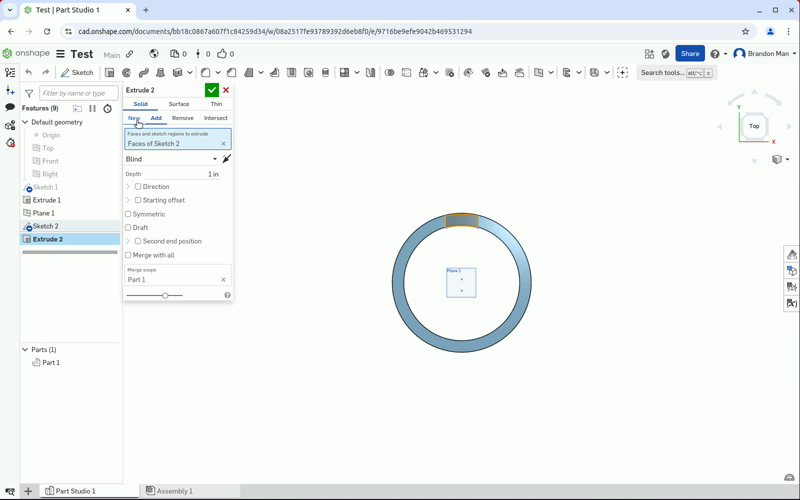
click(137, 120)
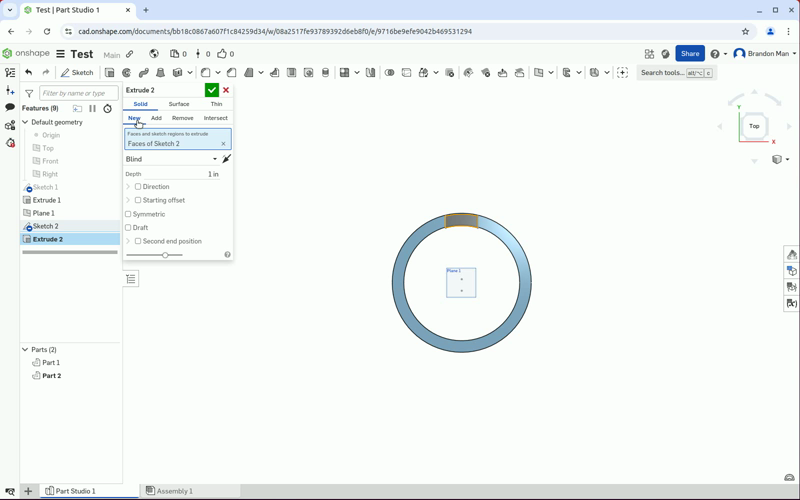
key(tab, 4)
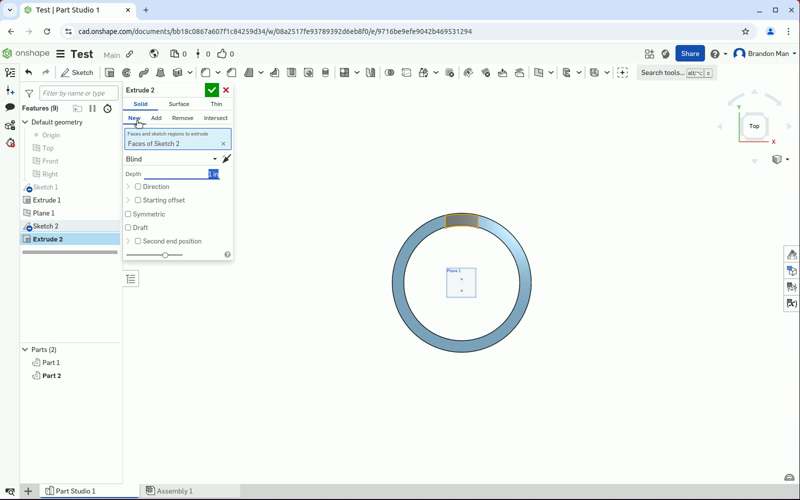
text(20.701)
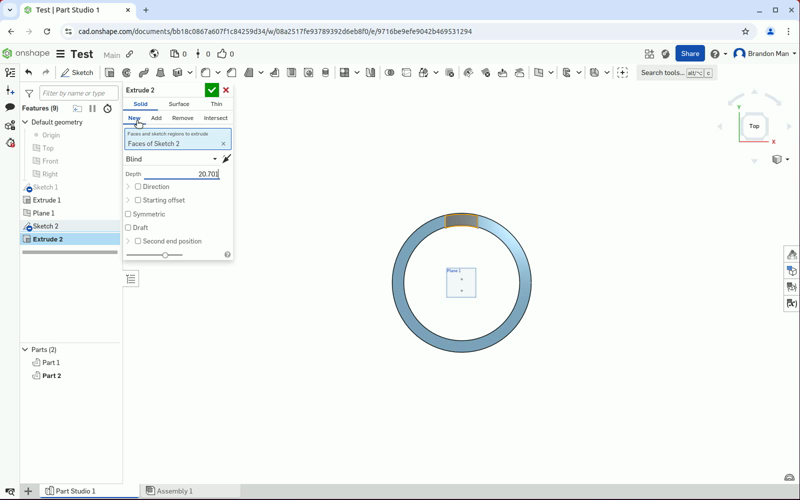
key(enter)
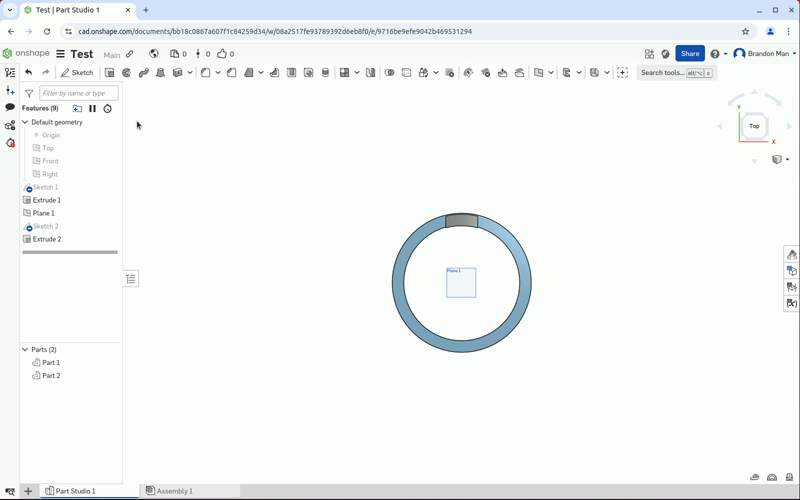
key(shift+h)
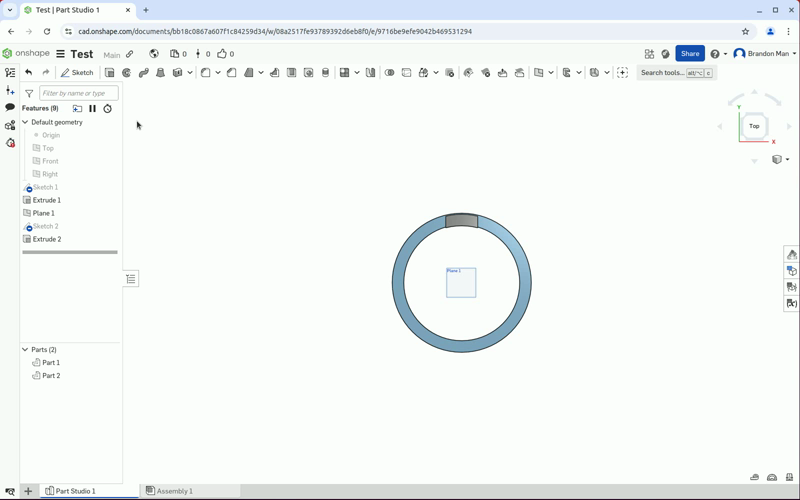
key(shift+h)
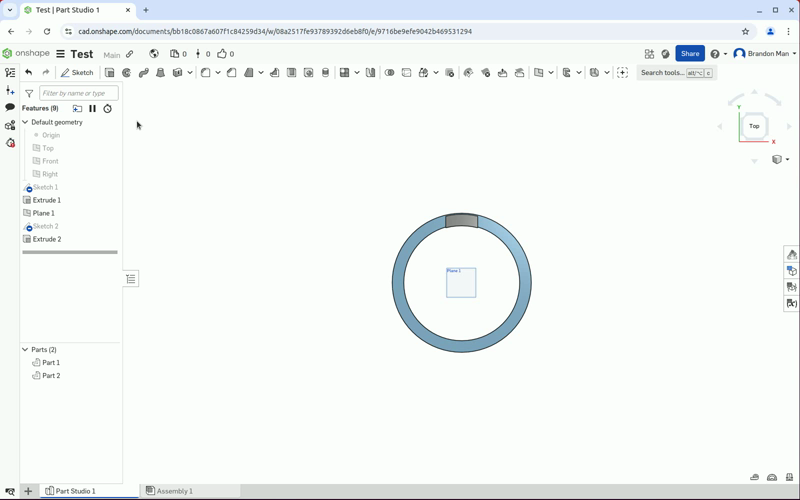
mouse_move(73, 189)
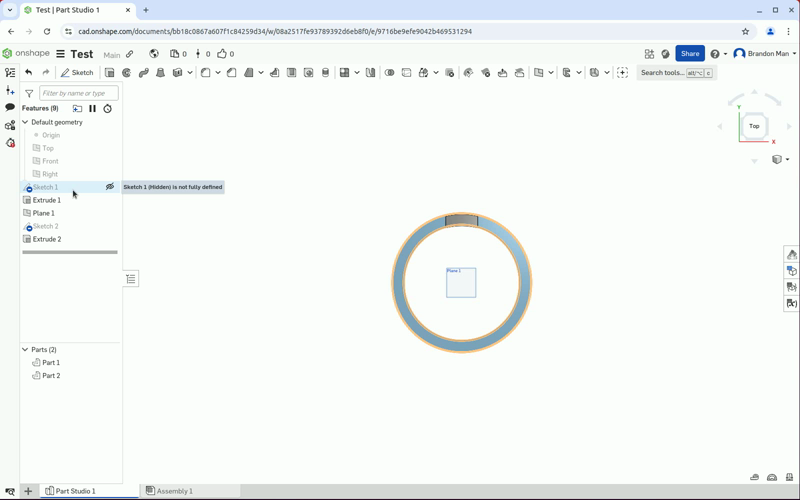
click(73, 189)
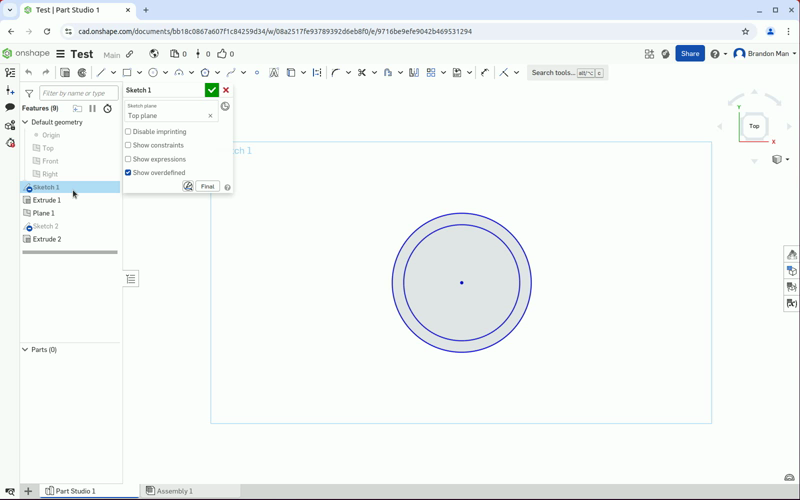
mouse_move(229, 92)
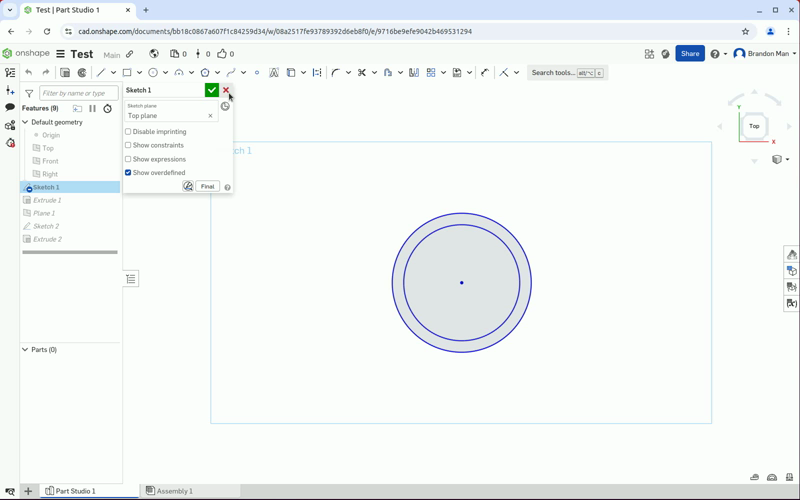
click(229, 92)
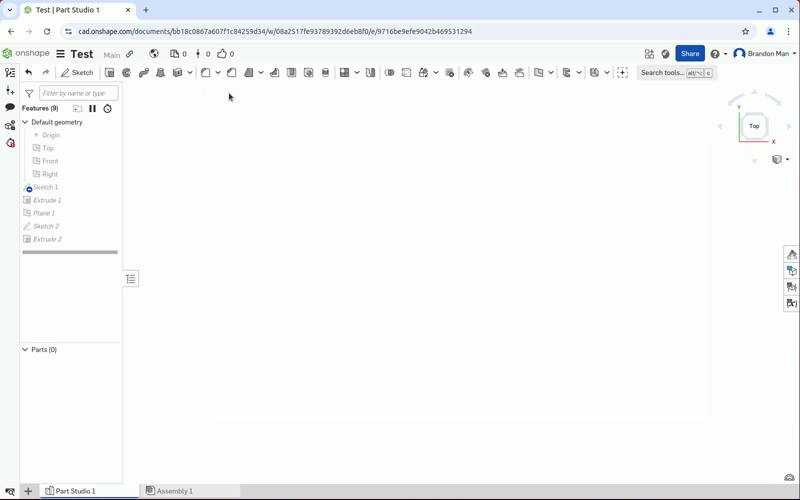
key(shift+s)
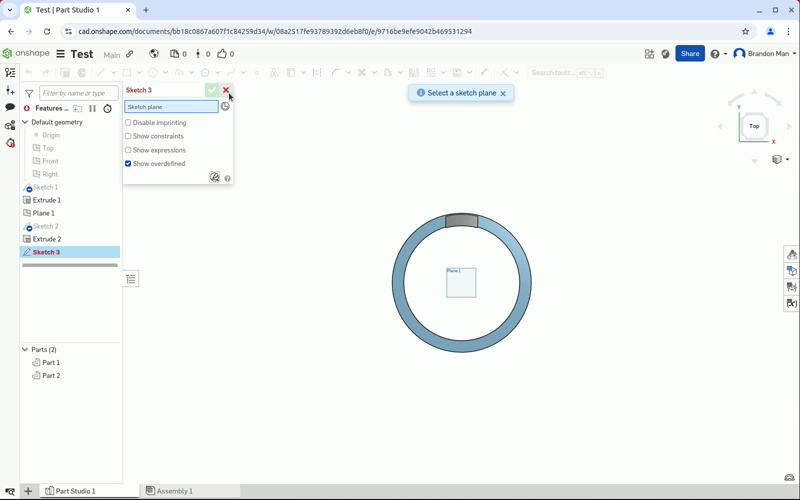
mouse_move(73, 215)
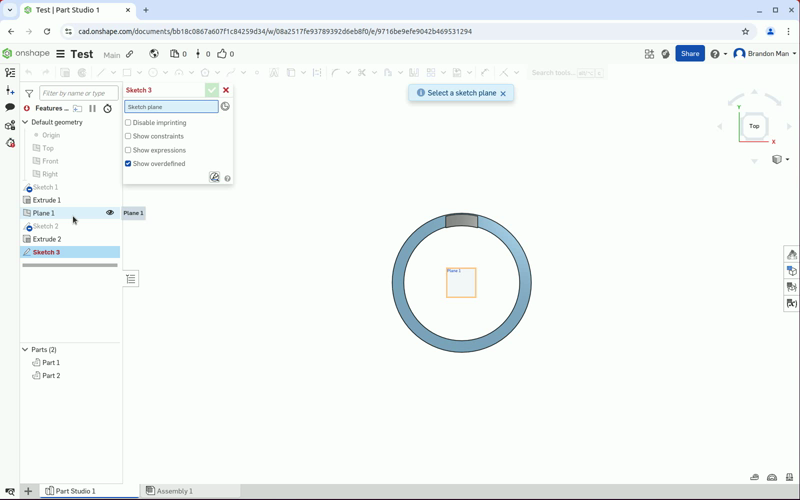
click(73, 215)
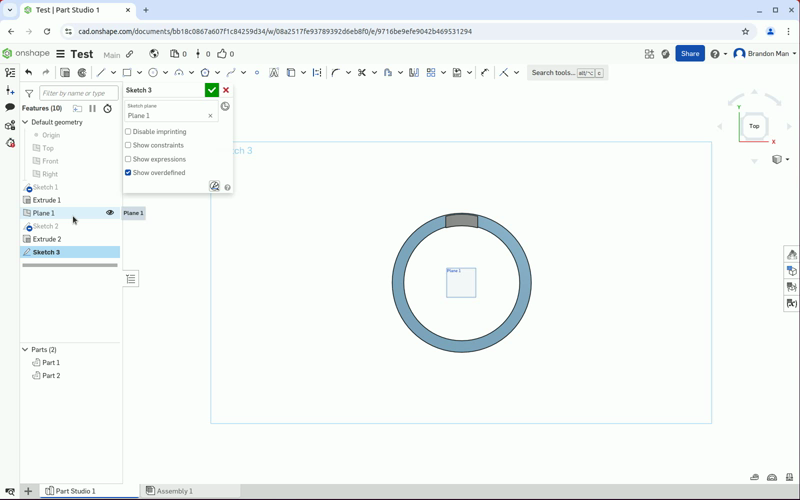
mouse_move(73, 352)
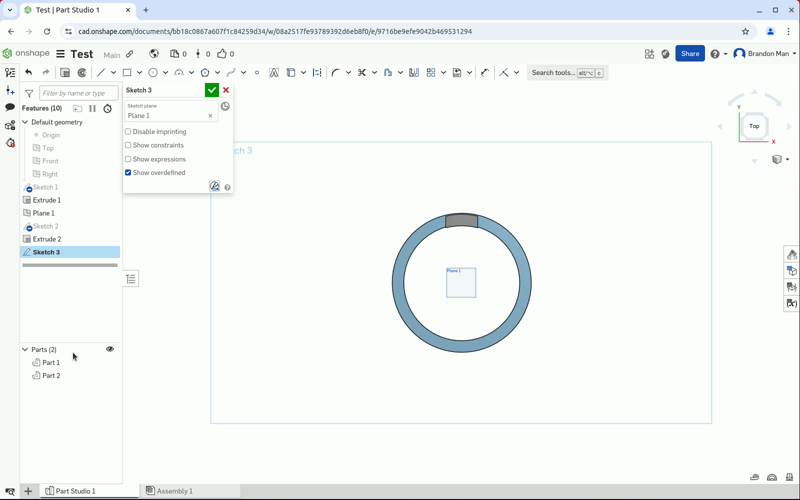
key(y)
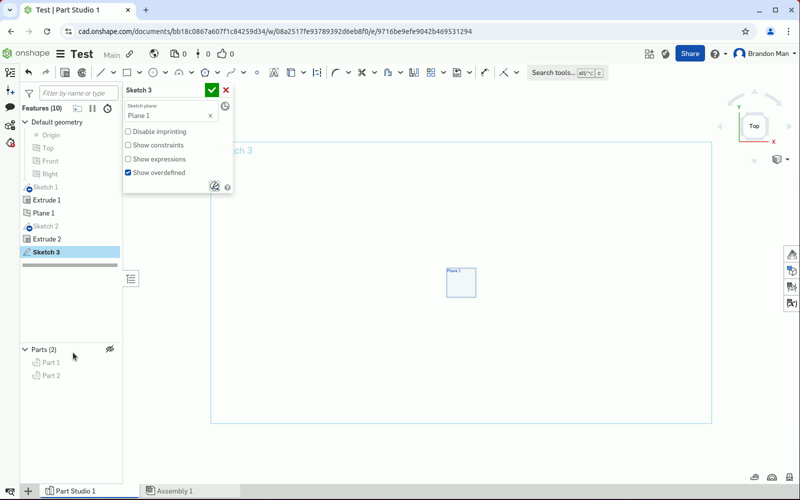
key(l)
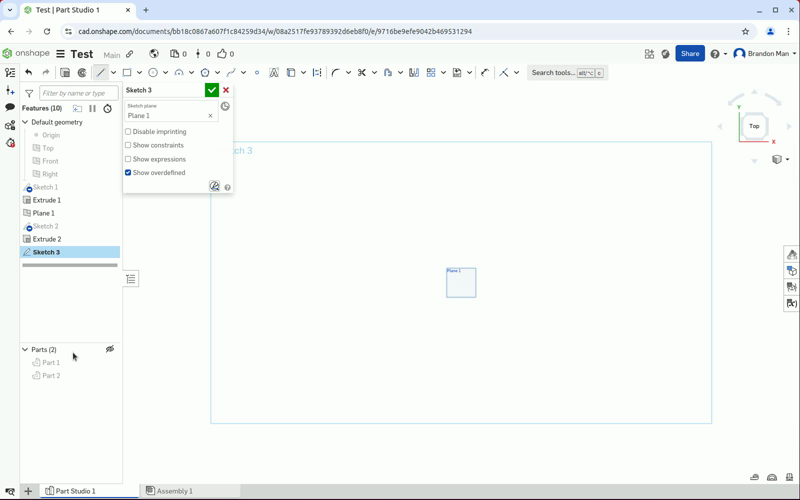
key_down(shift)
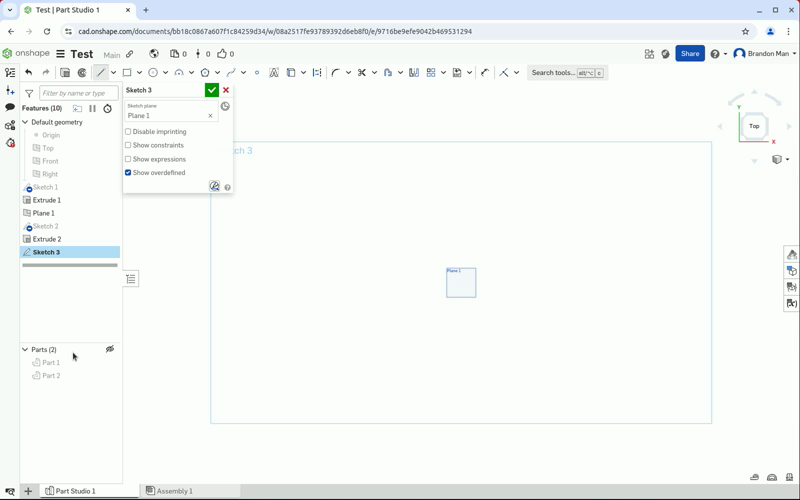
mouse_move(393, 298)
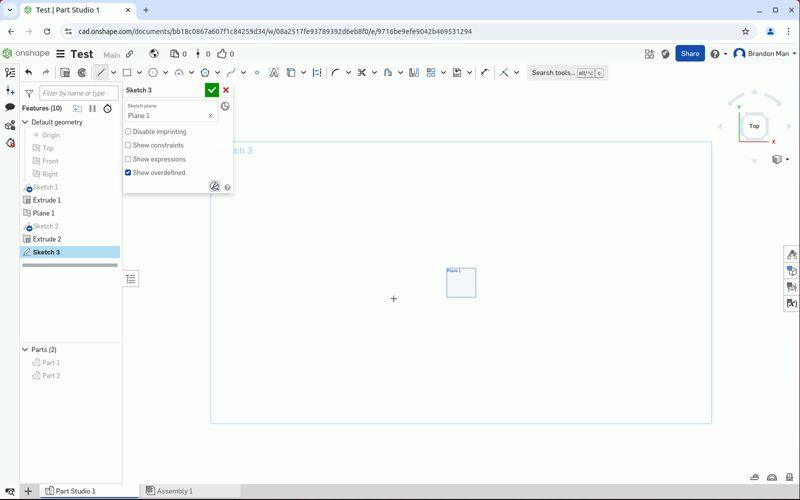
click(393, 298)
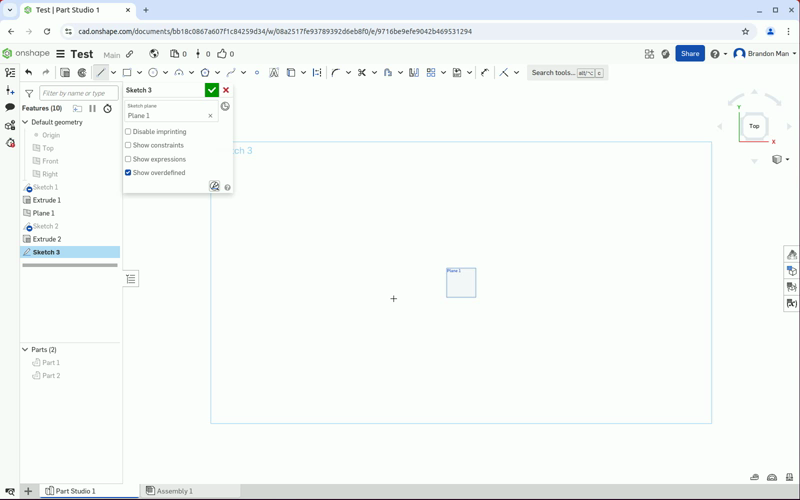
key_up(shift)
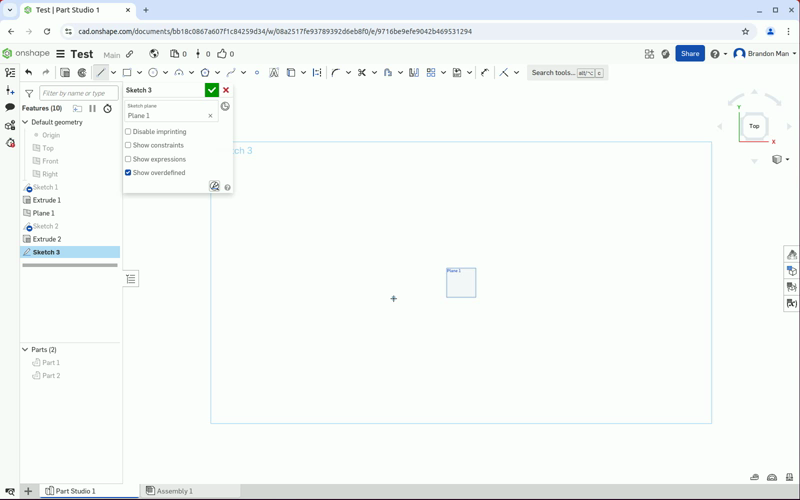
key_down(shift)
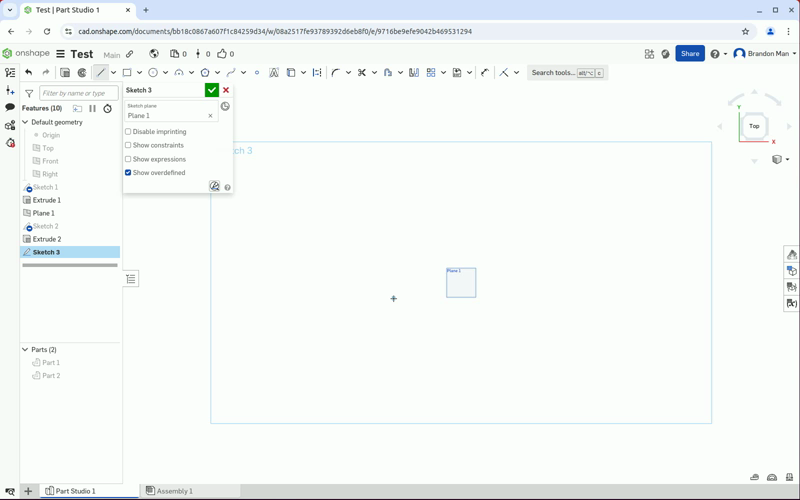
mouse_move(423, 298)
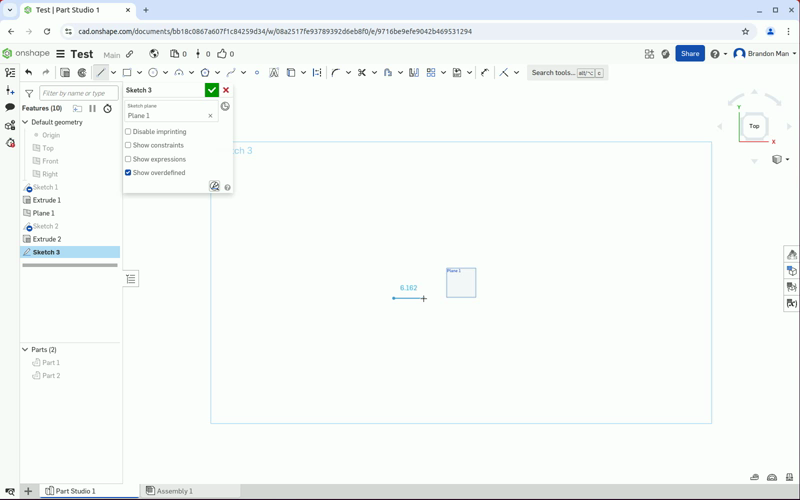
mouse_move(405, 298)
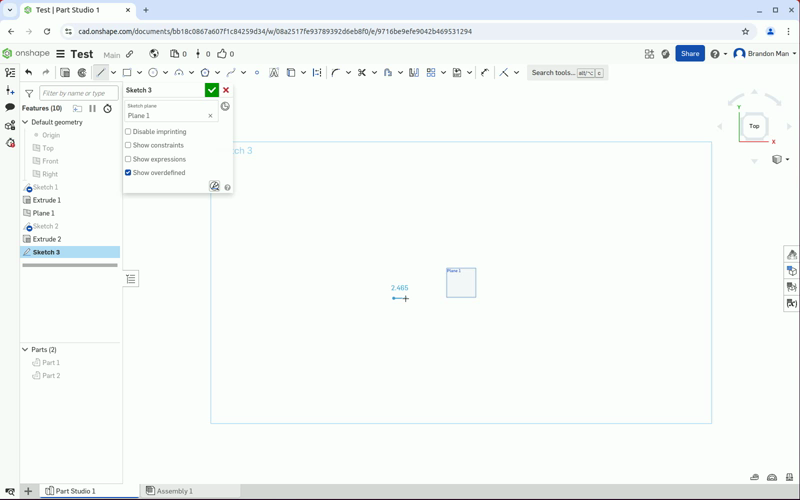
click(405, 298)
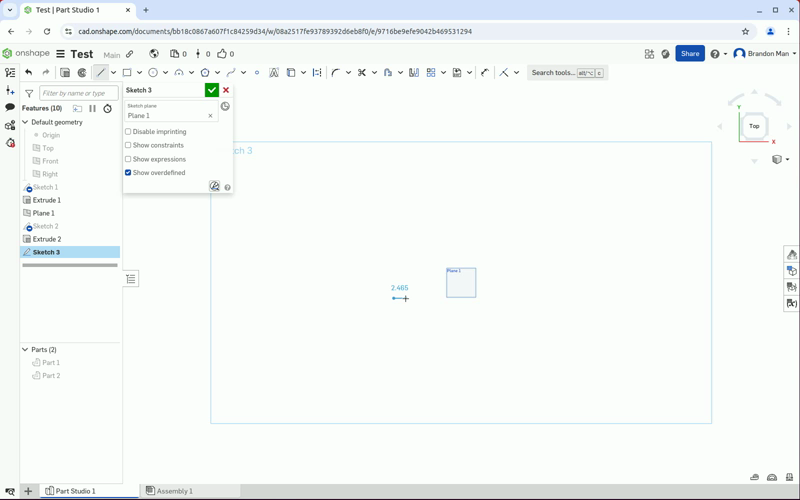
key_up(shift)
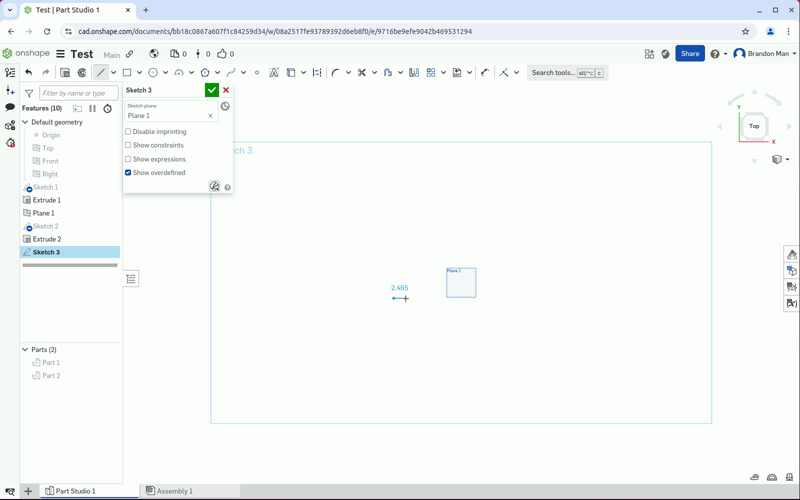
key(esc)
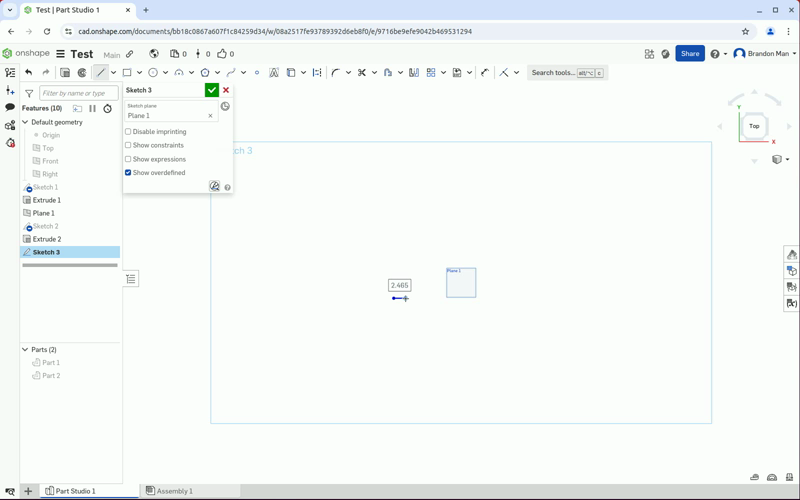
key(a)
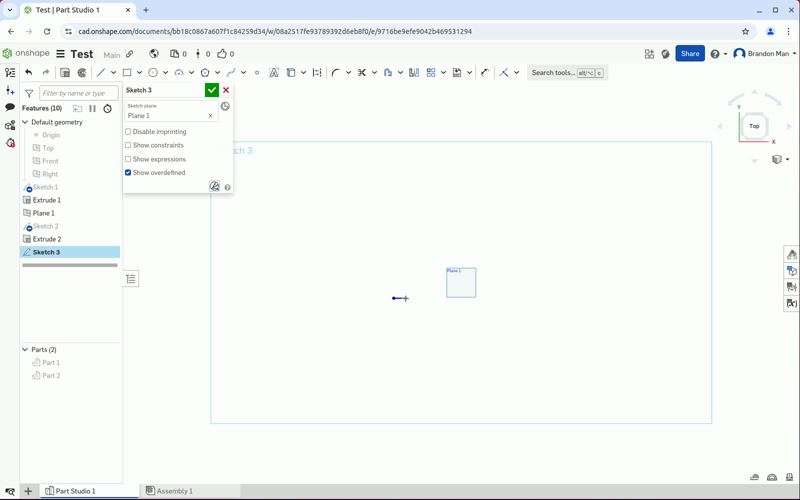
mouse_move(405, 298)
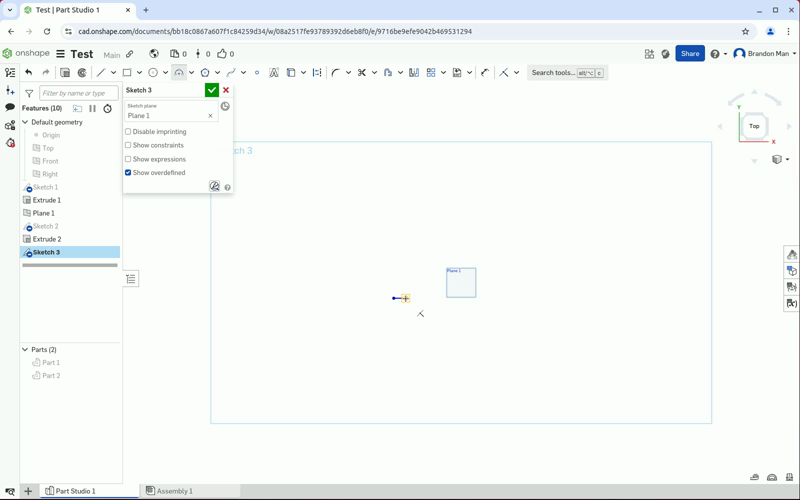
click(405, 298)
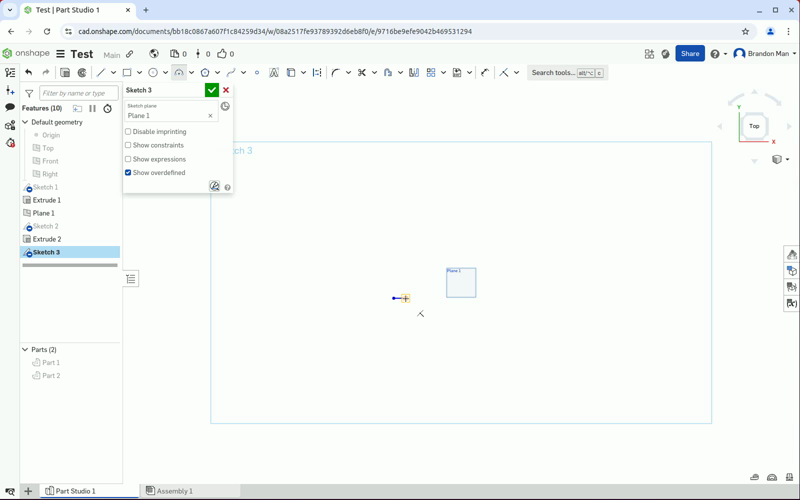
key_down(shift)
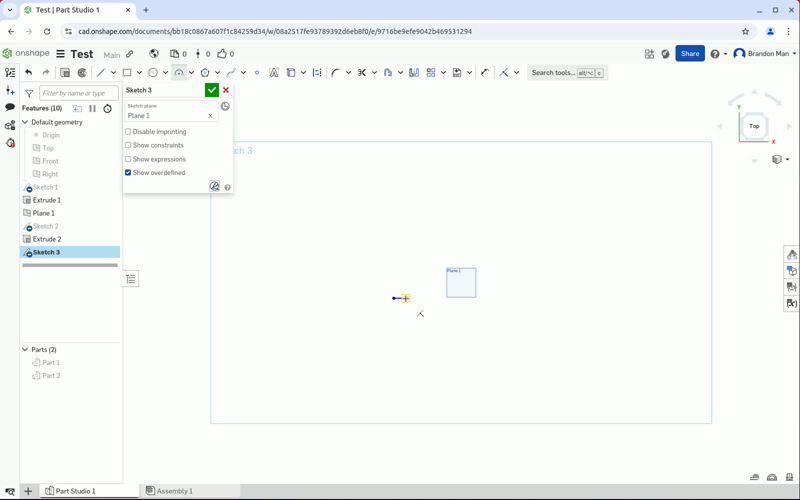
mouse_move(405, 265)
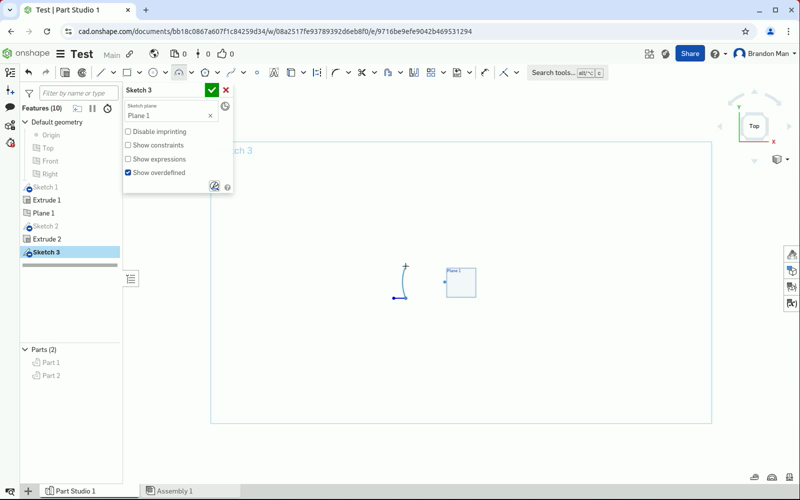
click(405, 265)
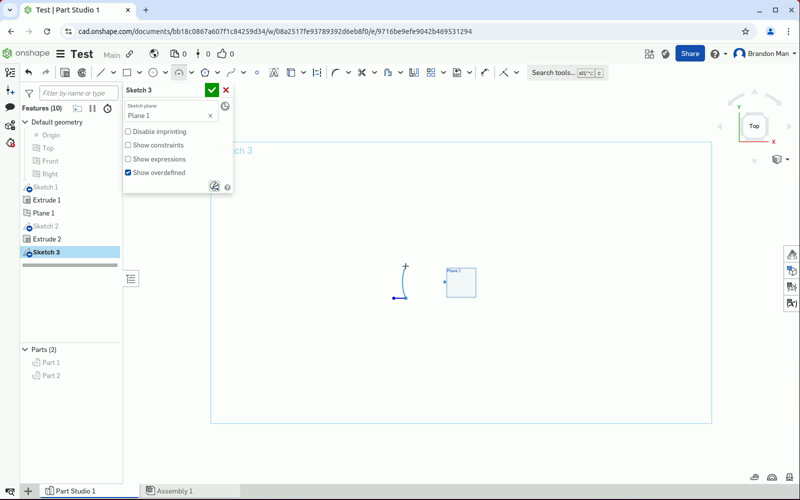
mouse_move(403, 282)
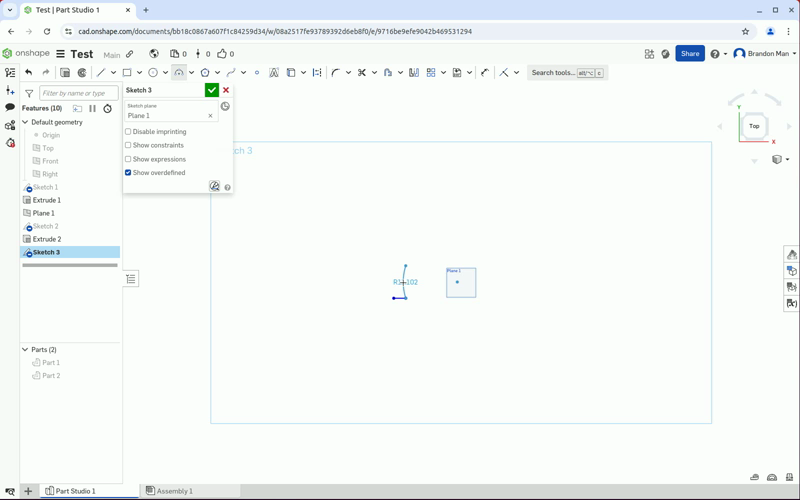
click(403, 282)
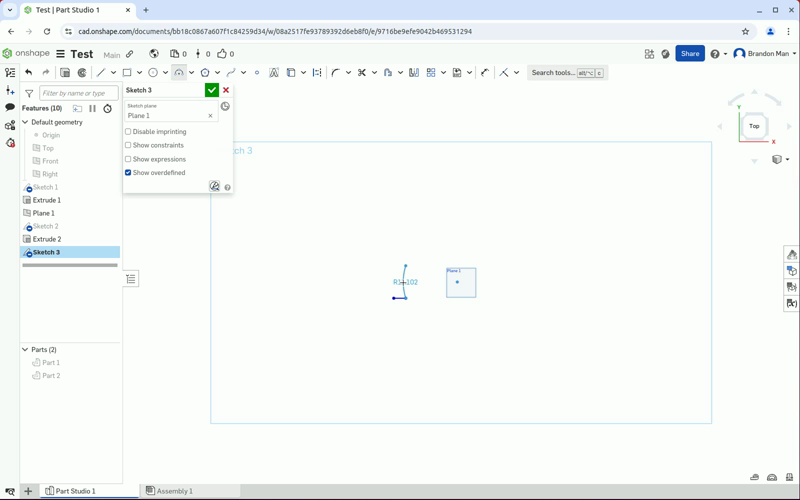
key_up(shift)
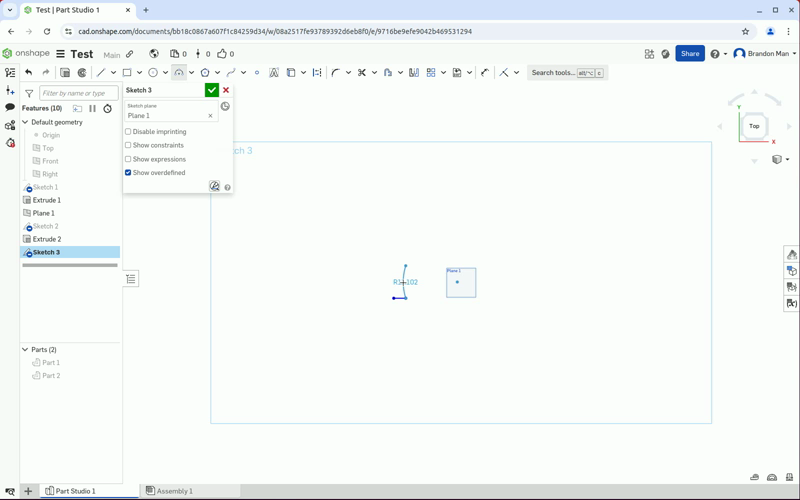
key(esc)
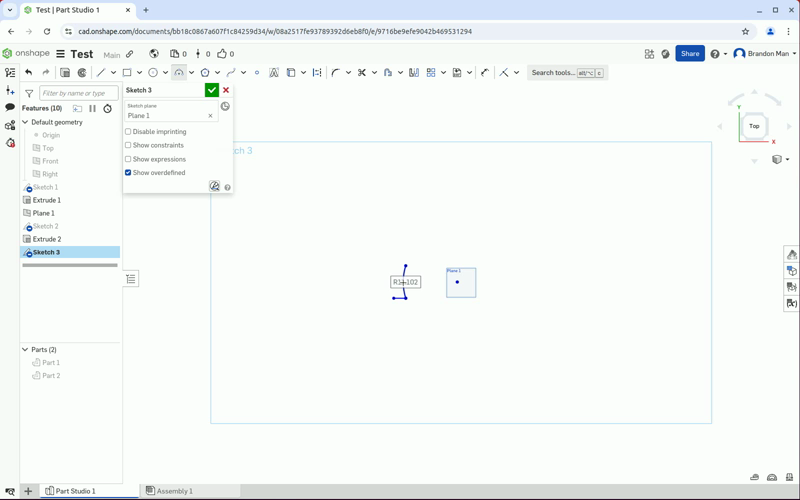
key(l)
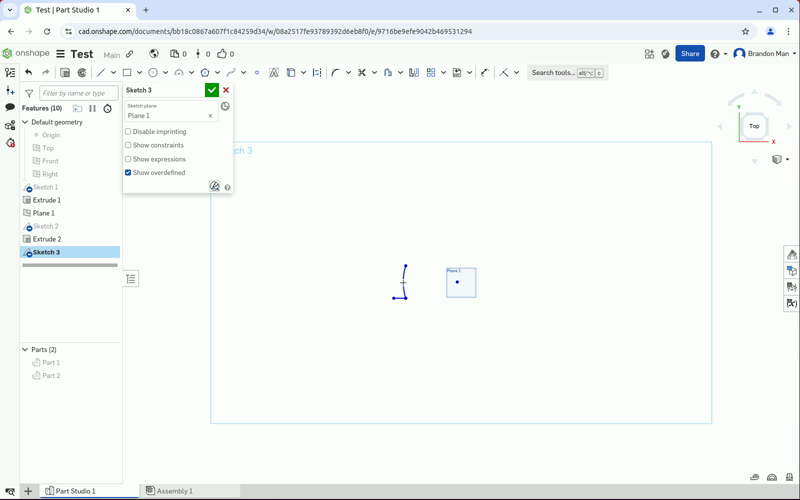
mouse_move(405, 265)
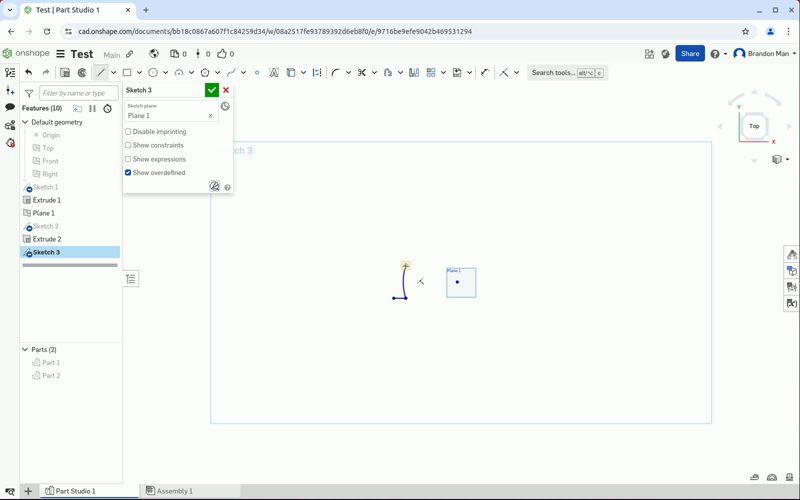
click(405, 265)
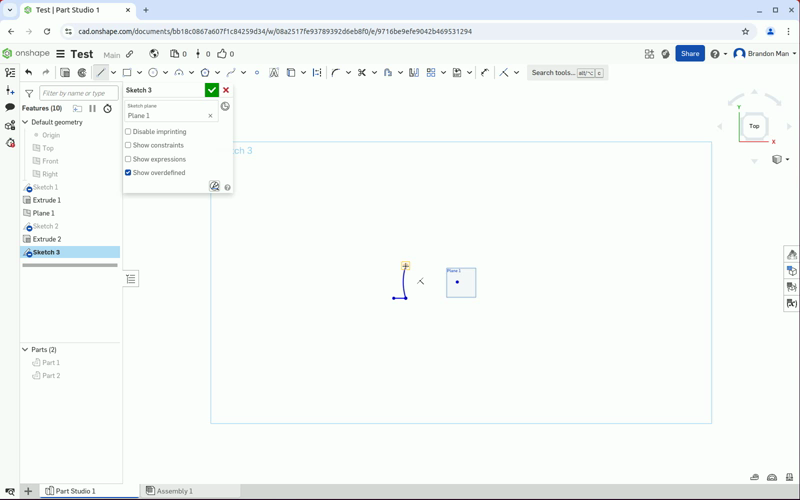
key_down(shift)
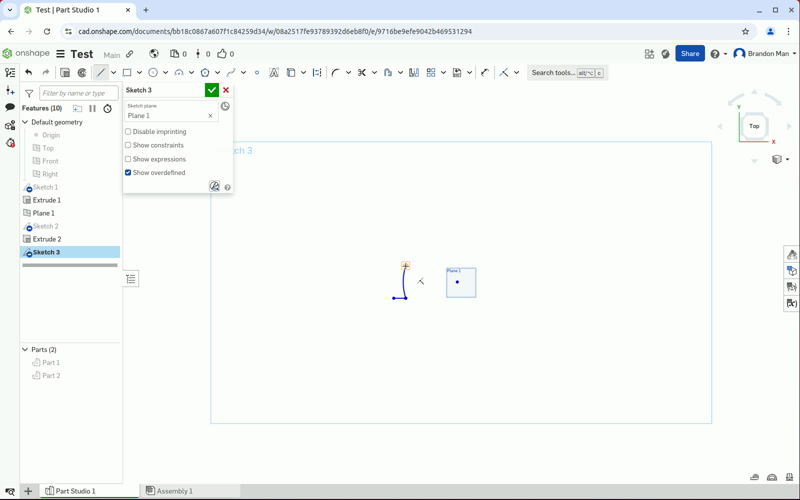
mouse_move(435, 265)
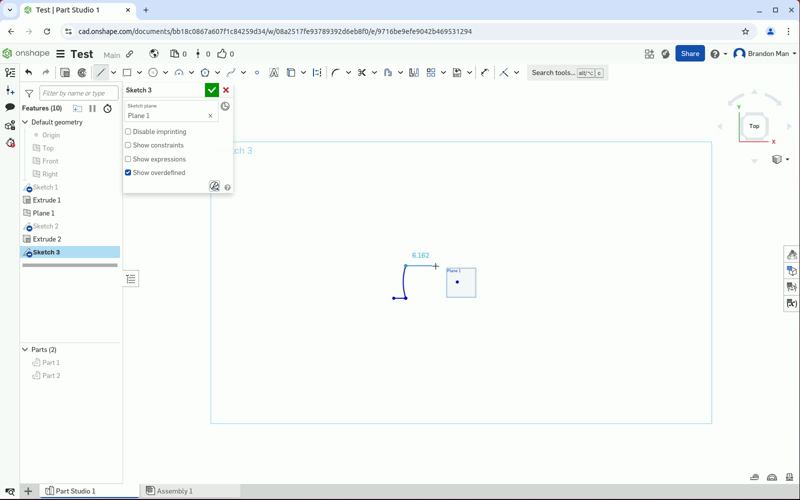
mouse_move(393, 265)
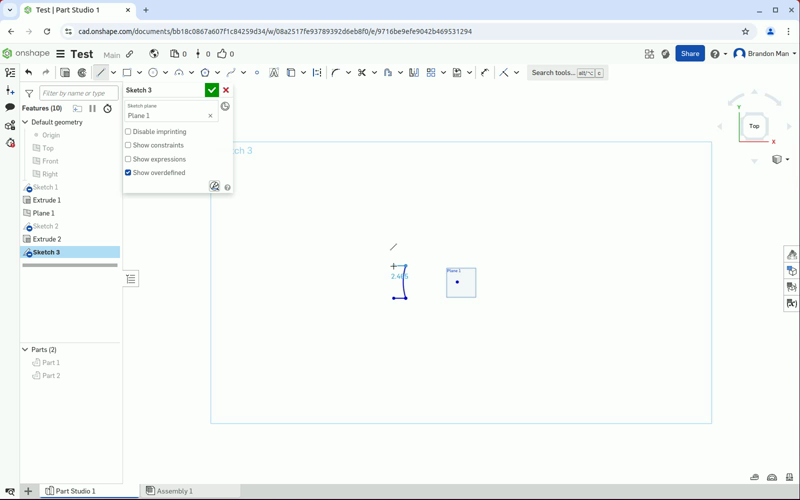
click(393, 265)
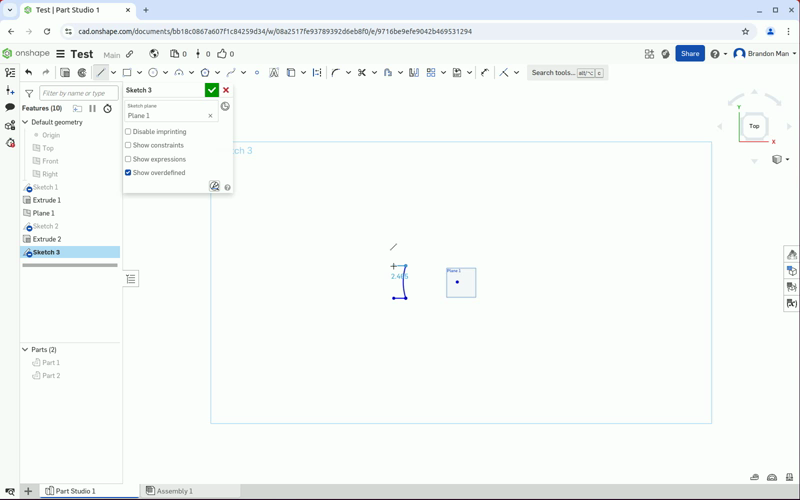
key_up(shift)
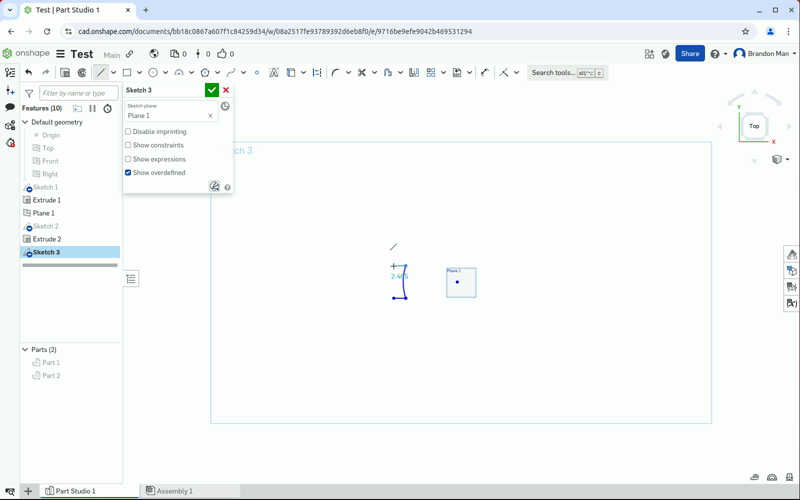
key(esc)
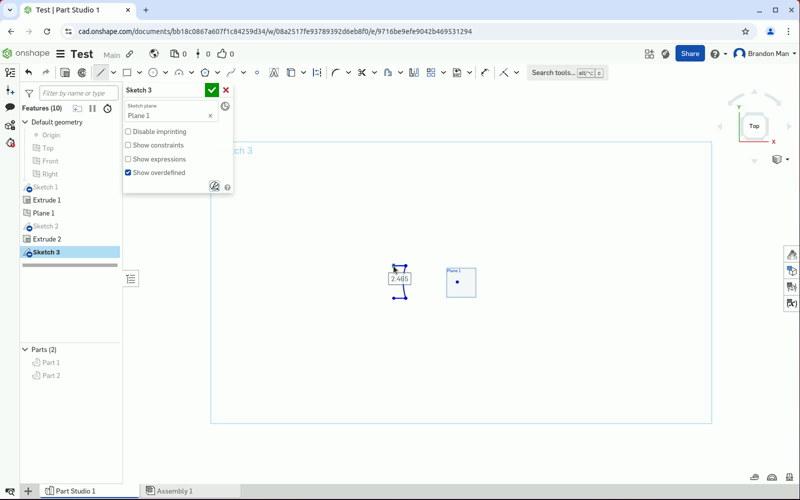
key(a)
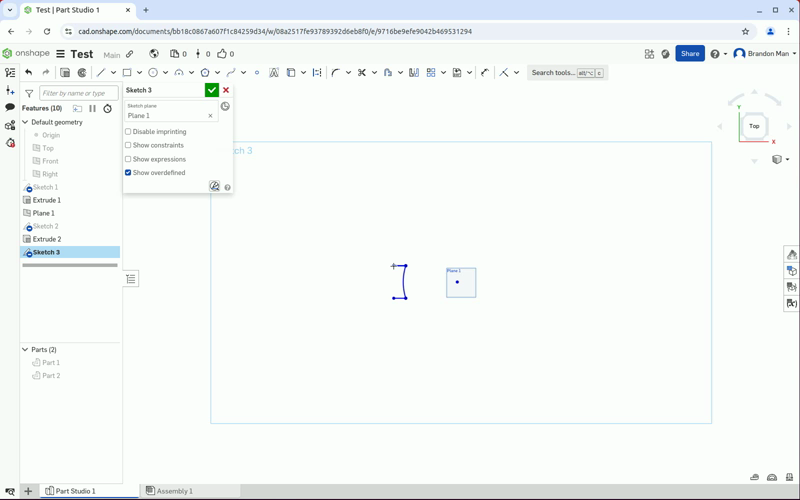
mouse_move(393, 265)
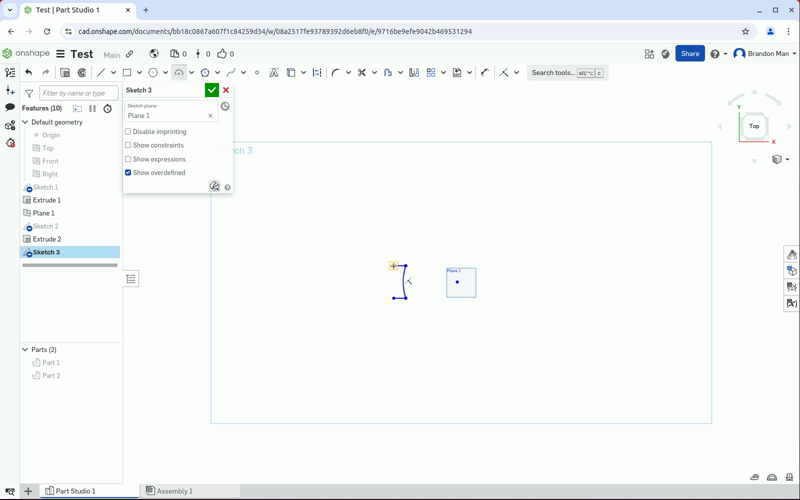
click(393, 265)
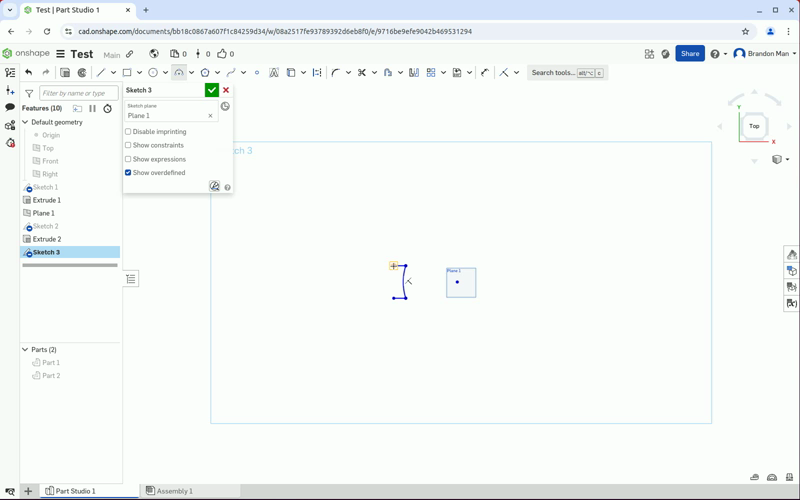
mouse_move(393, 298)
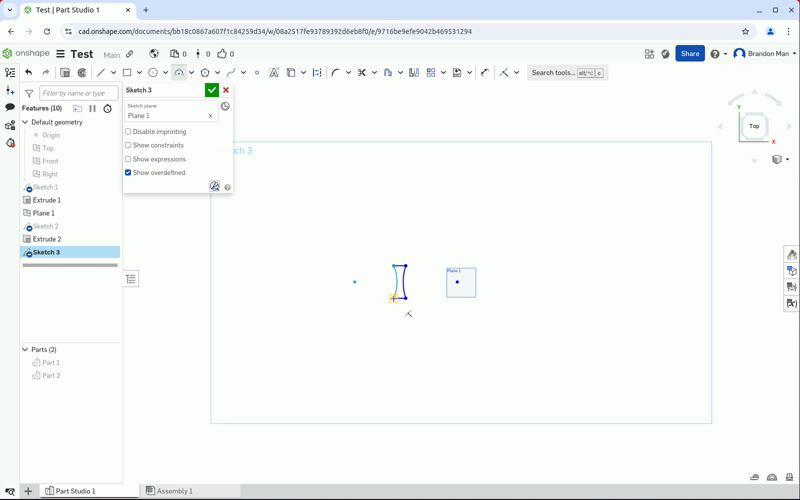
click(393, 298)
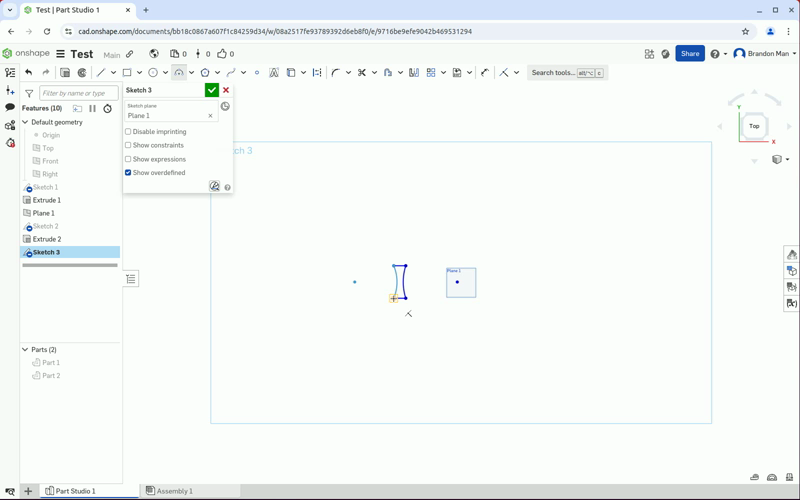
key_down(shift)
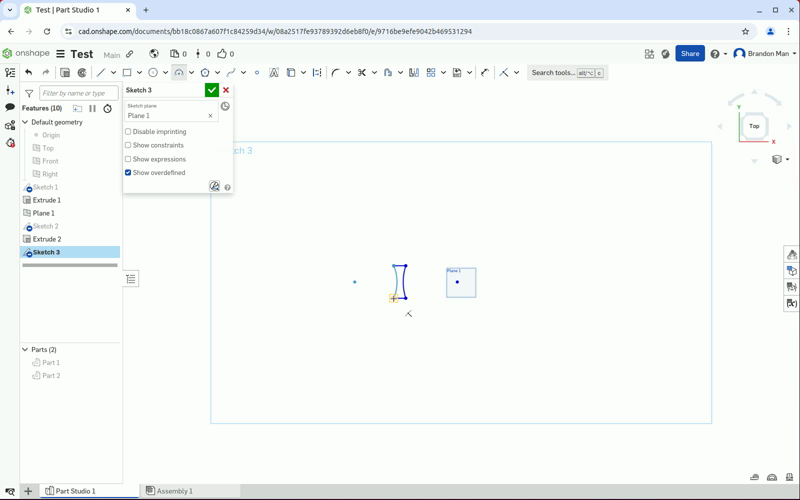
mouse_move(392, 282)
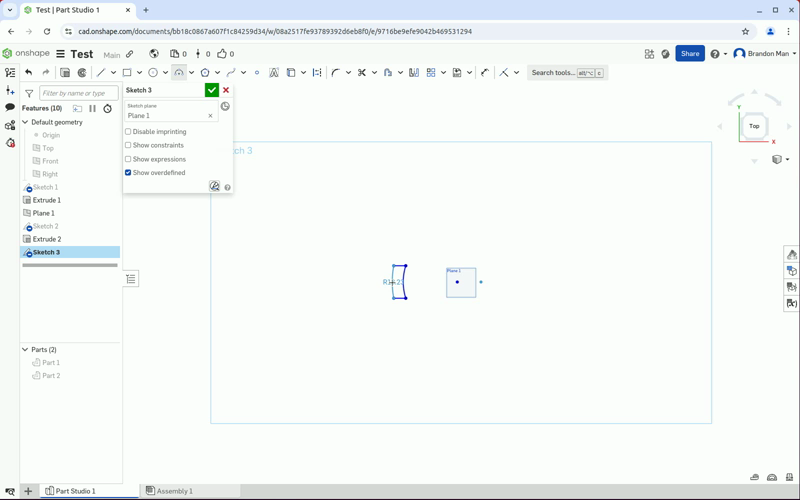
click(392, 282)
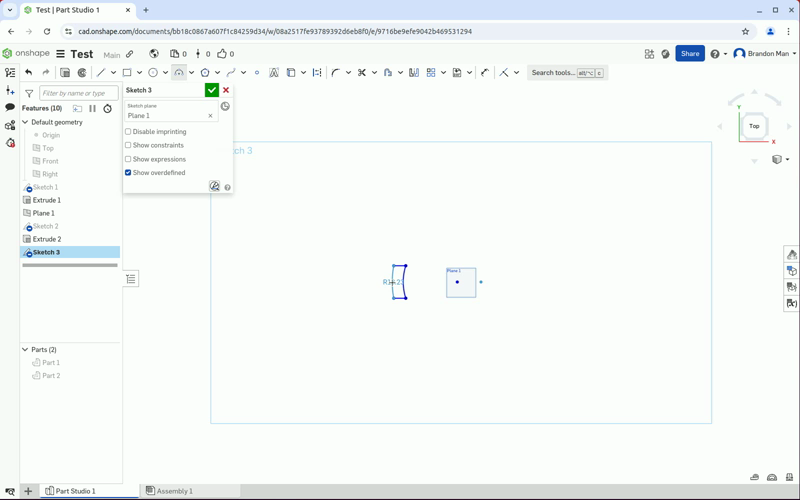
key_up(shift)
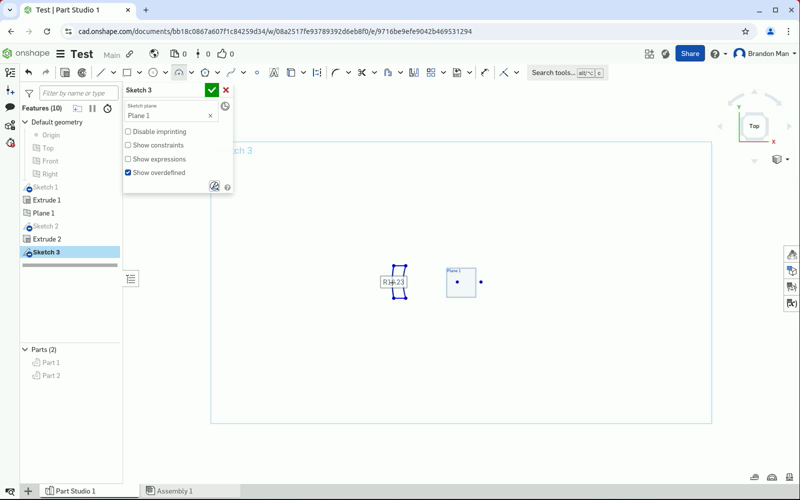
key(esc)
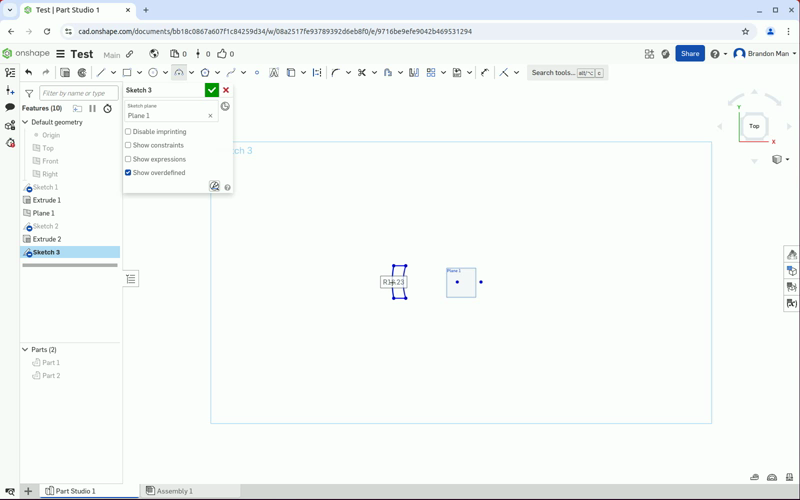
mouse_move(396, 278)
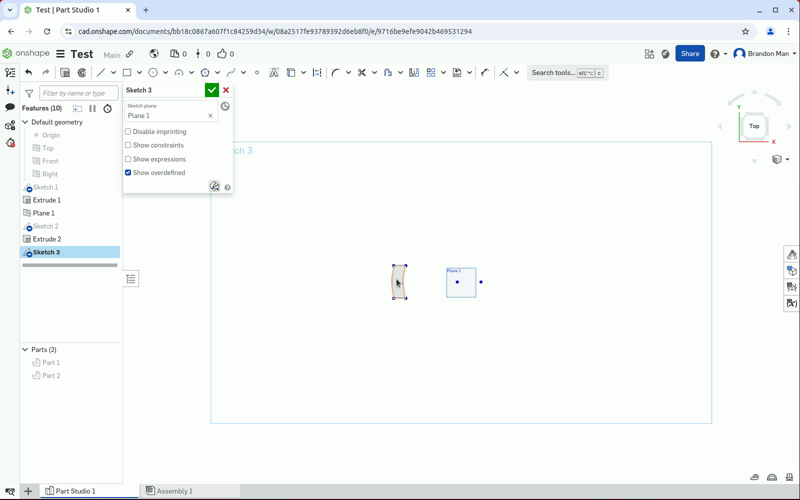
scroll(6)
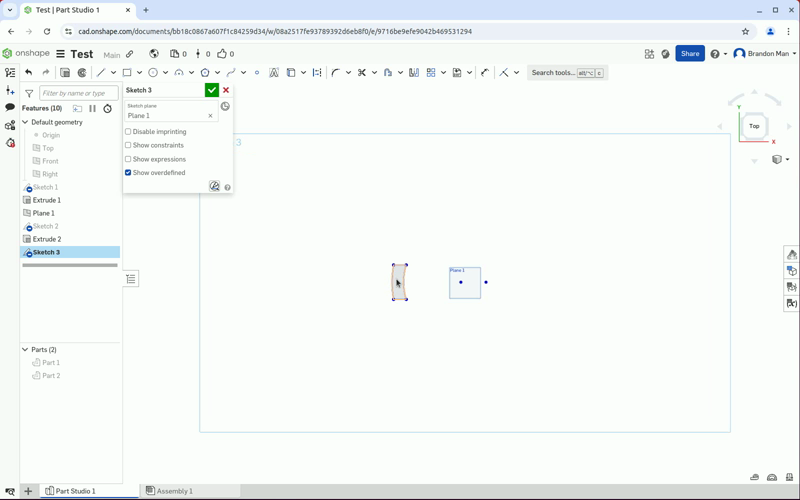
scroll(6)
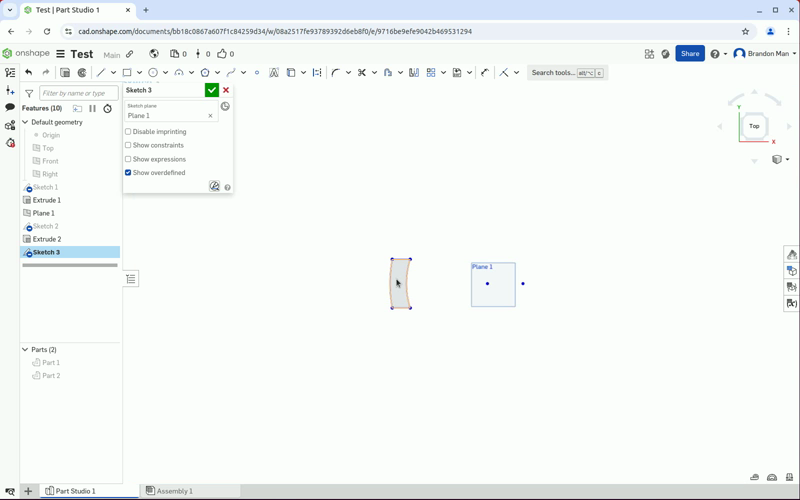
scroll(6)
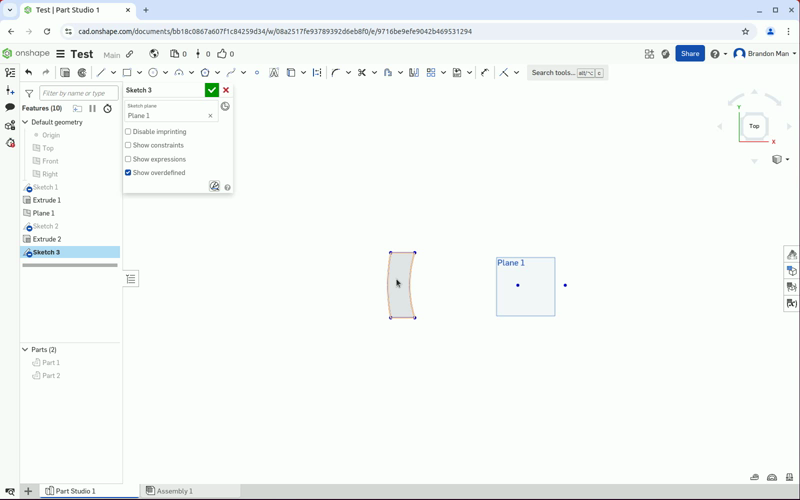
scroll(6)
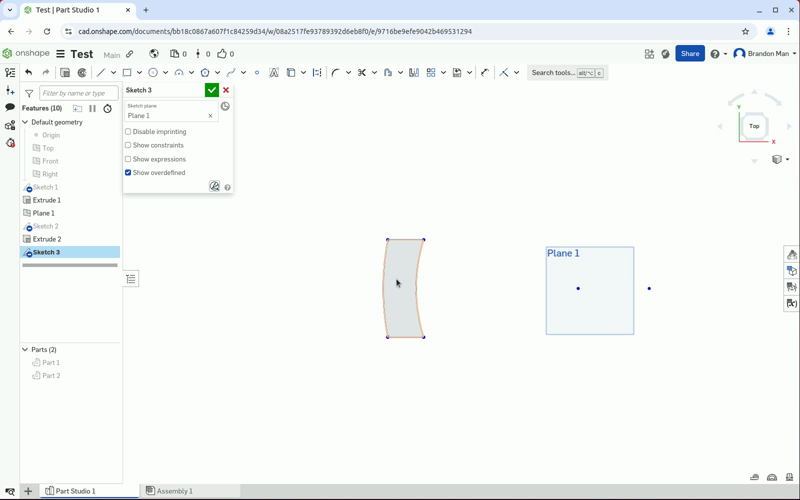
scroll(6)
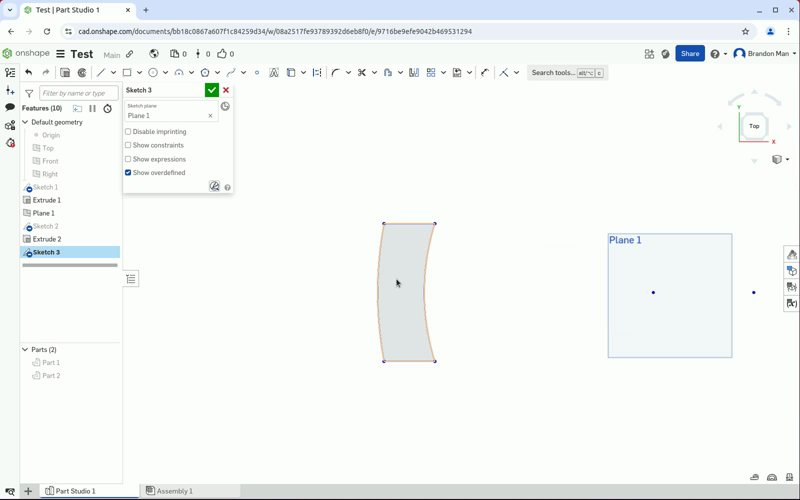
scroll(6)
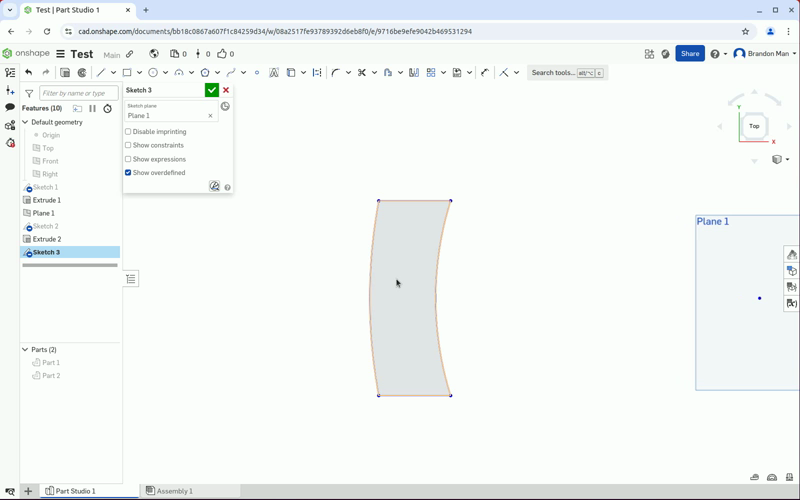
scroll(6)
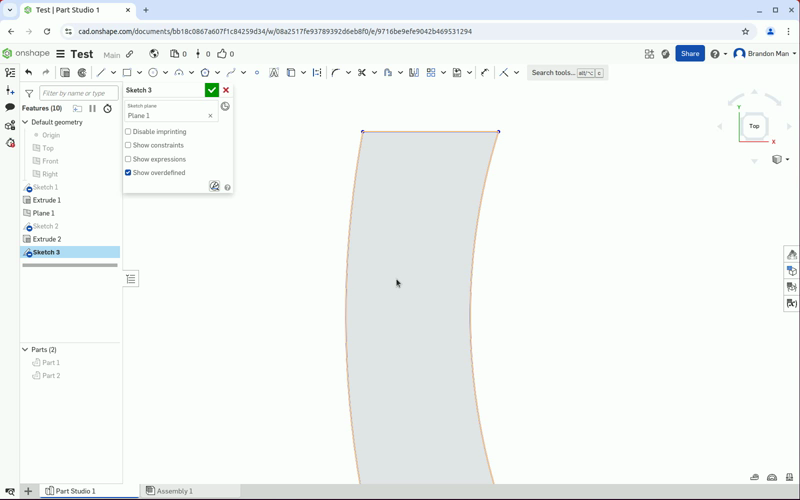
click(396, 278)
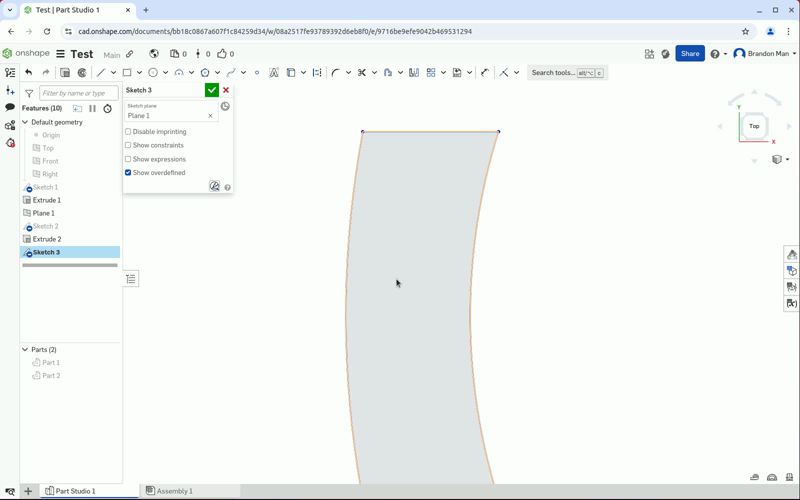
scroll(-6)
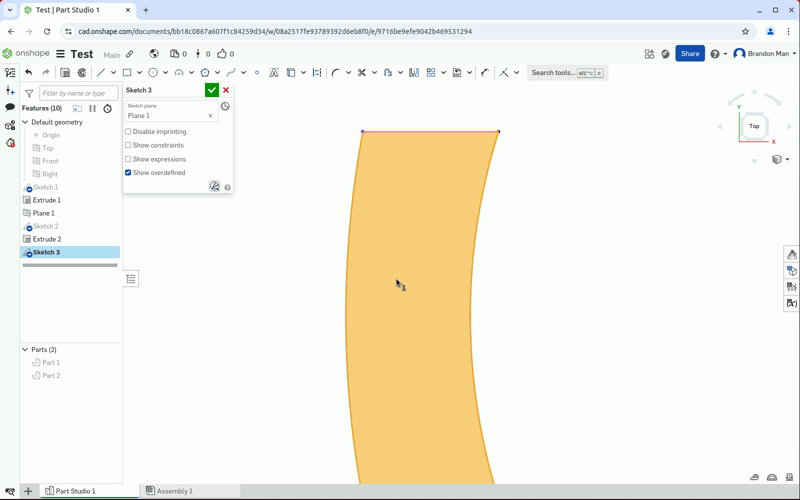
scroll(-6)
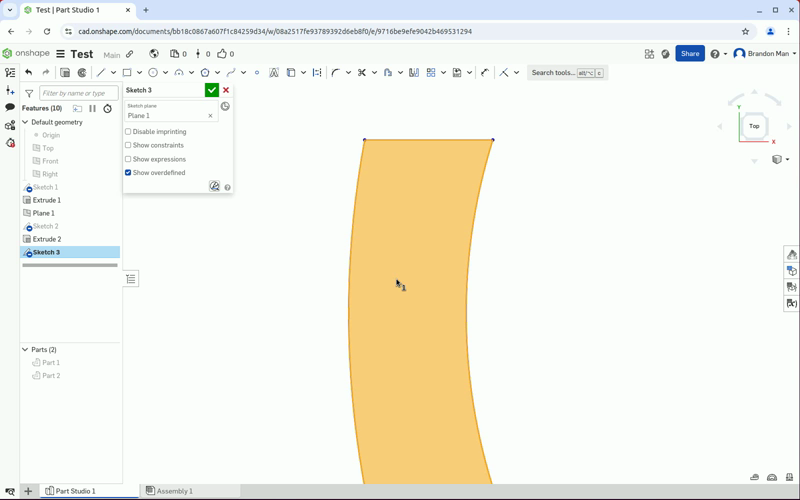
scroll(-6)
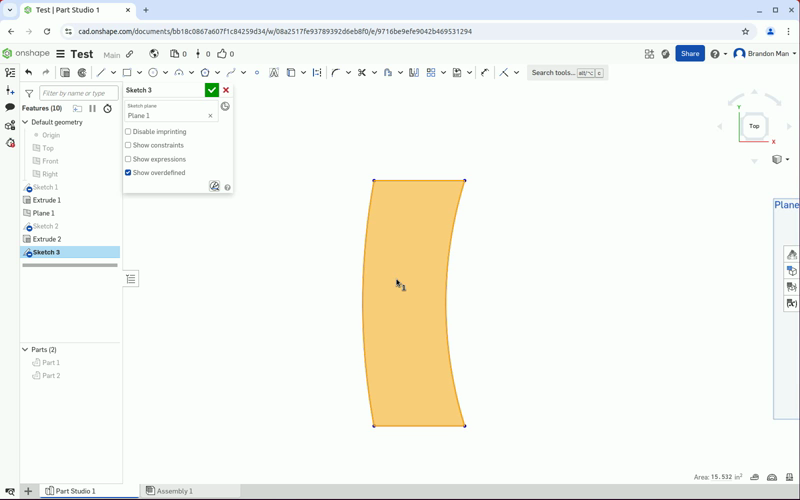
scroll(-6)
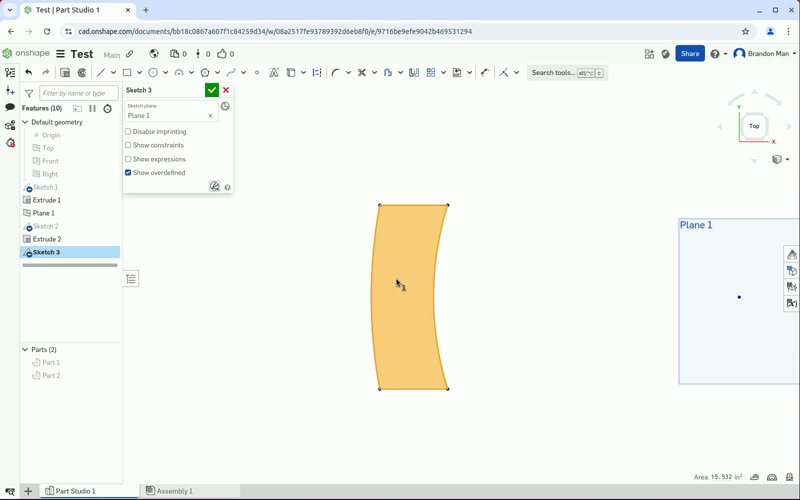
scroll(-6)
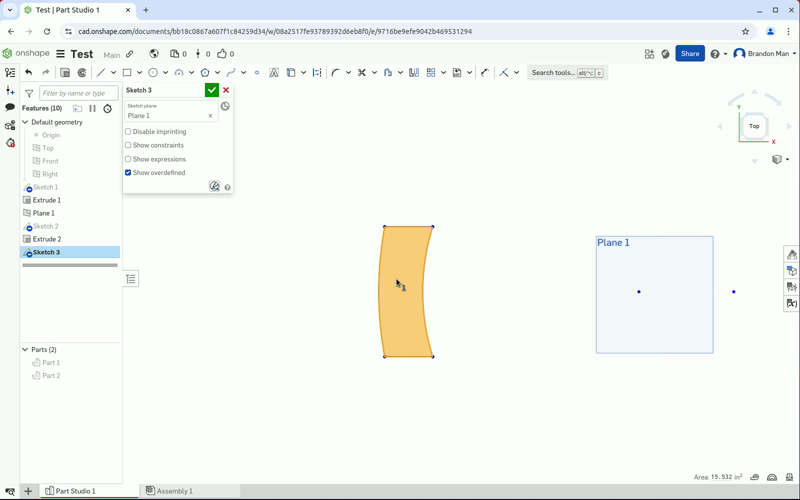
scroll(-6)
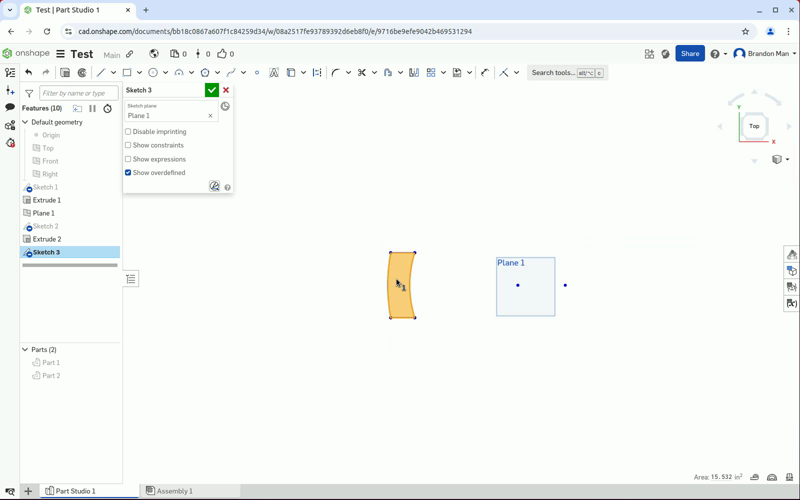
scroll(-6)
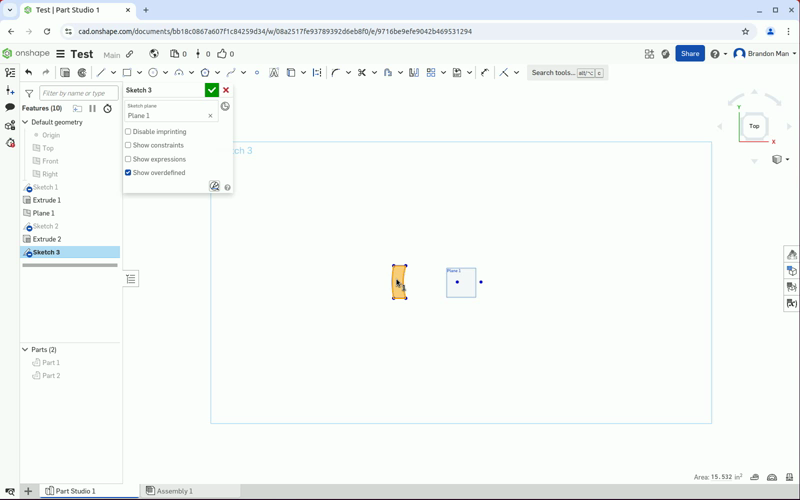
mouse_move(73, 352)
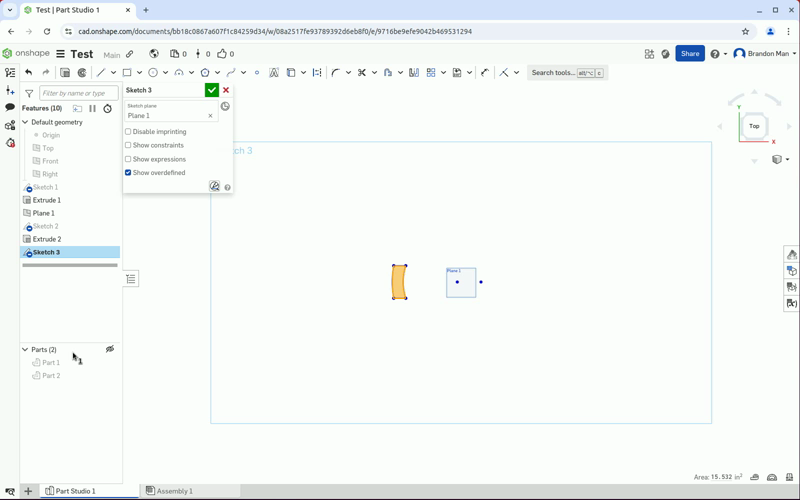
key(shift+y)
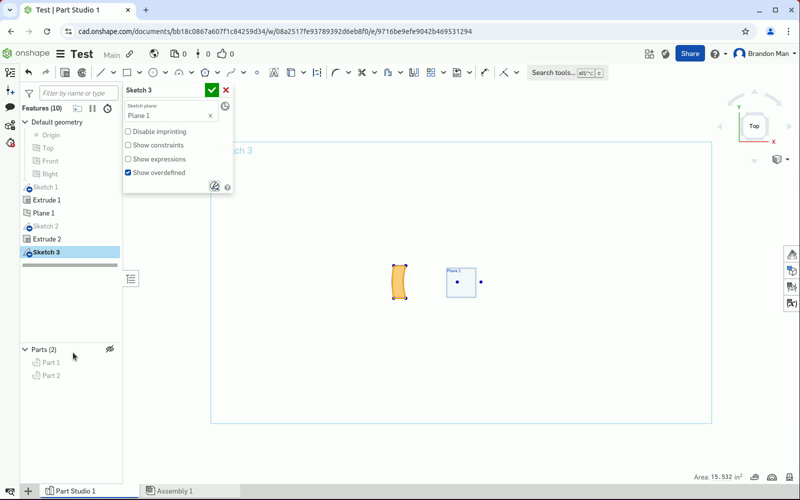
key(shift+e)
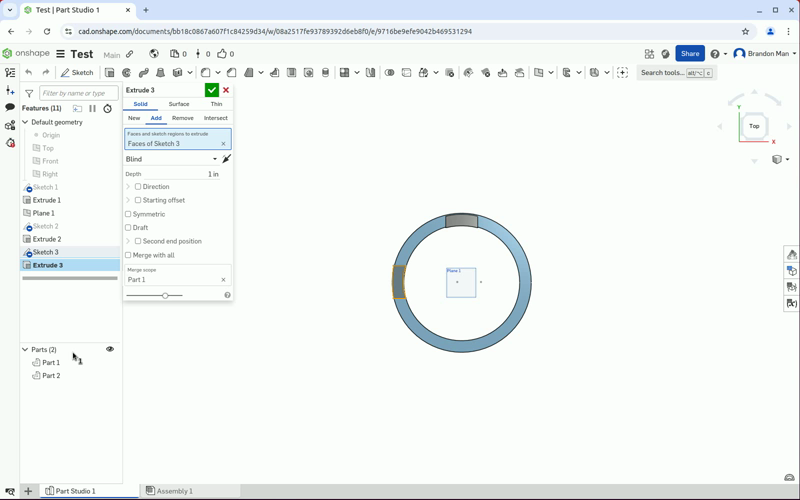
mouse_move(143, 106)
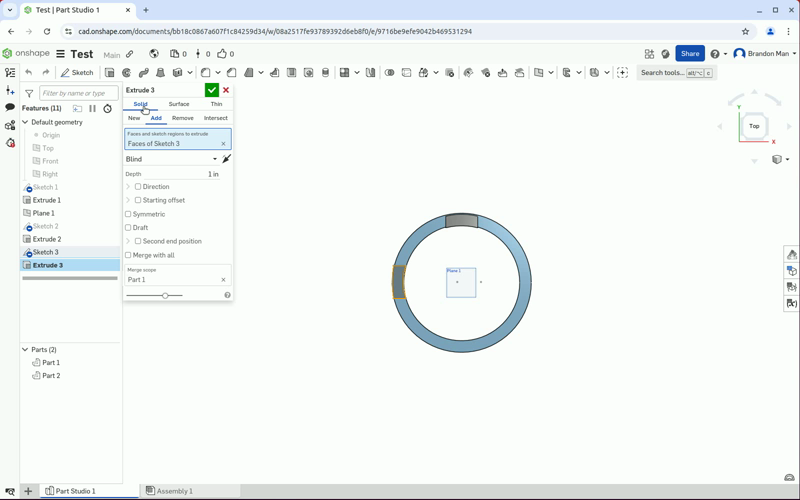
click(143, 106)
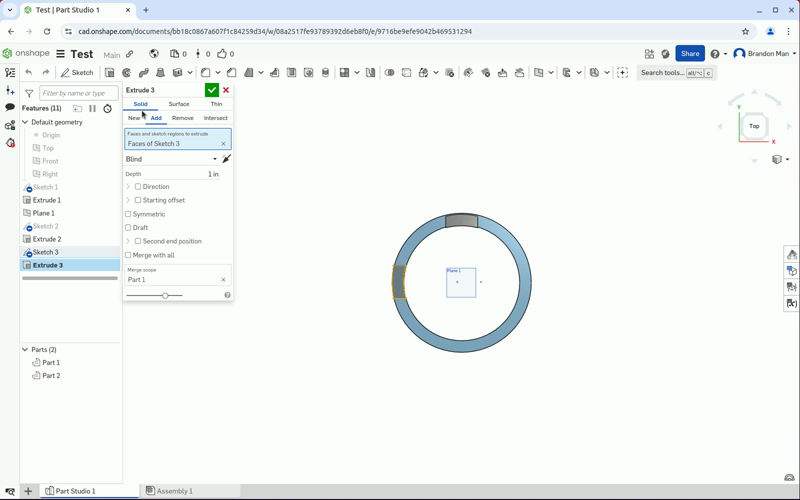
mouse_move(137, 120)
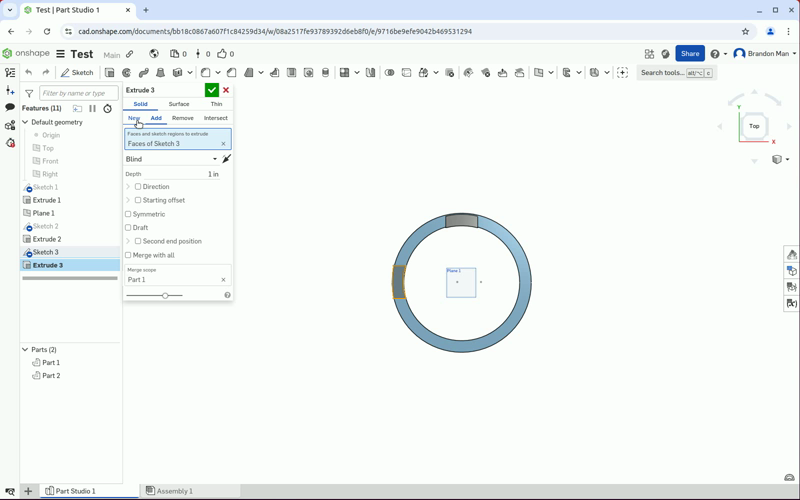
click(137, 120)
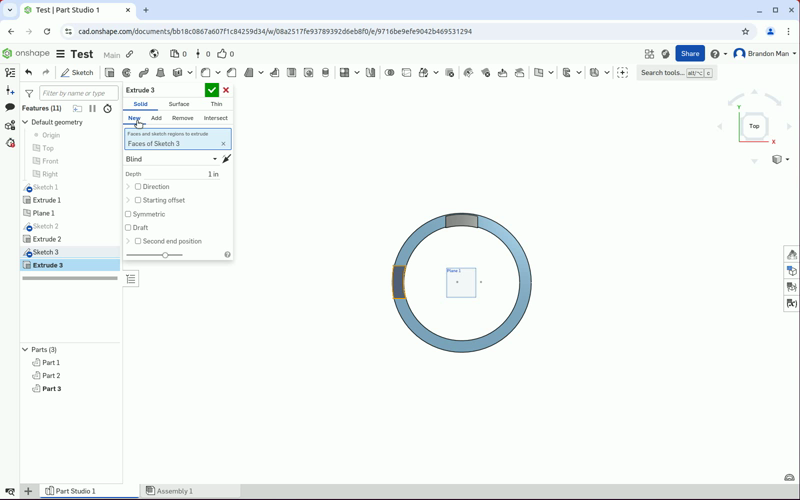
key(tab, 4)
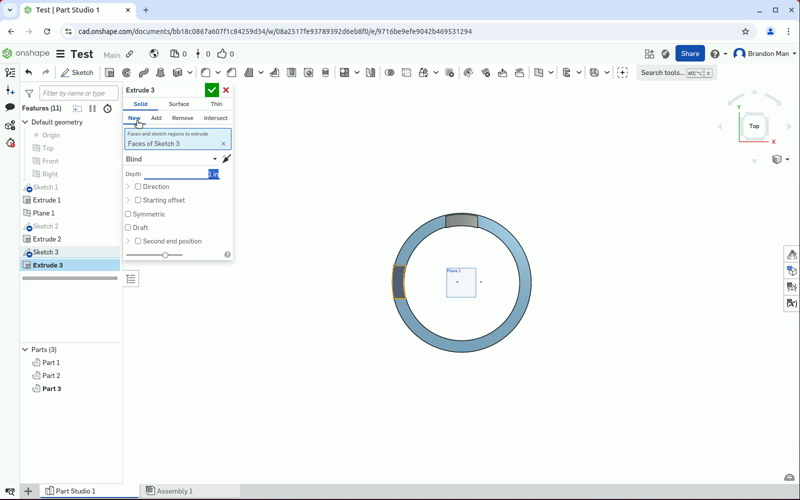
text(20.701)
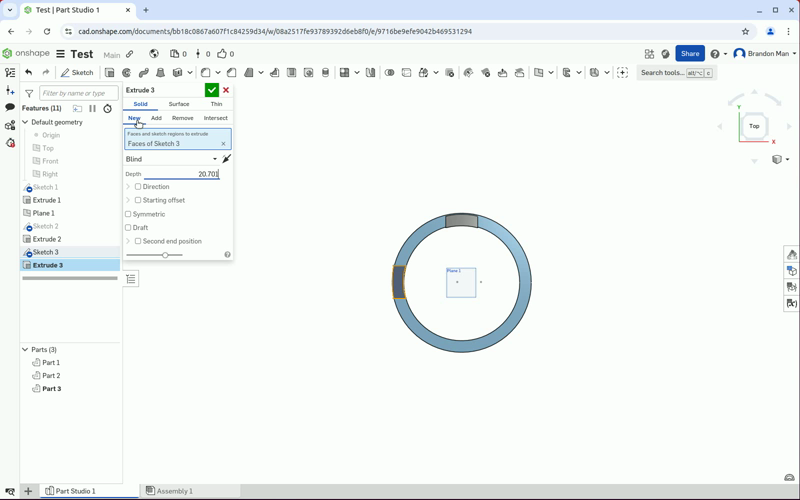
key(enter)
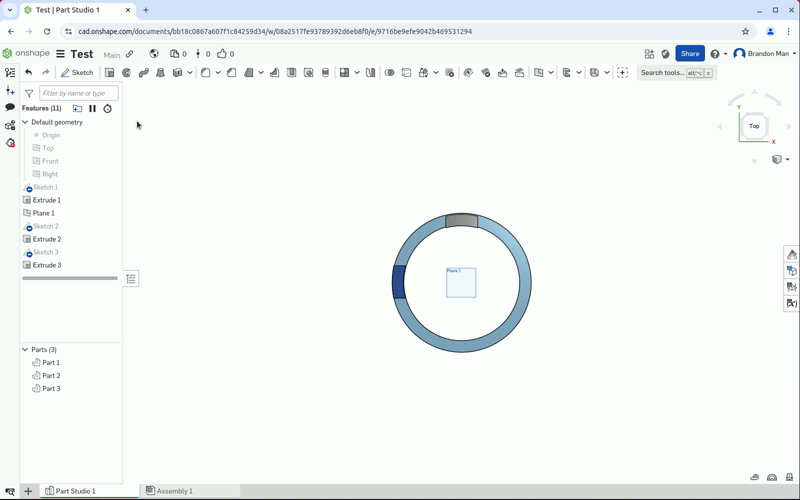
key(shift+h)
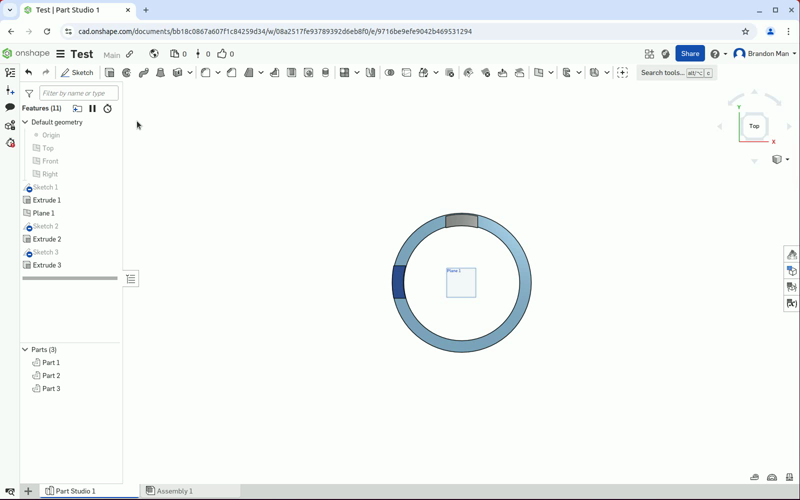
key(shift+h)
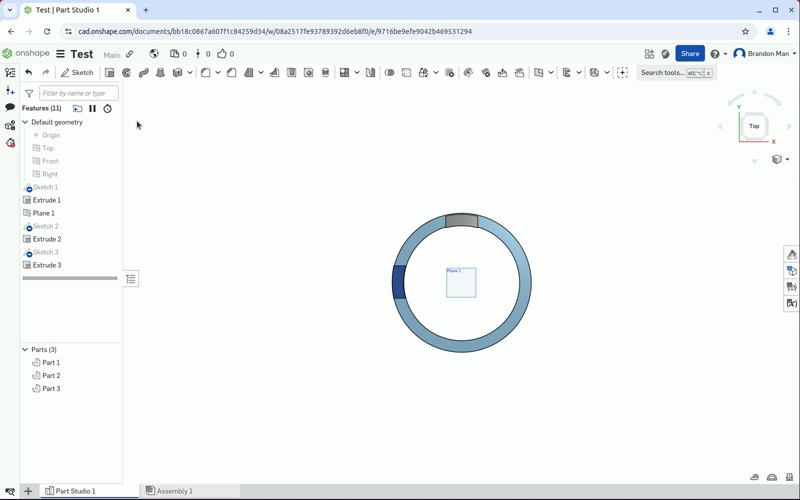
mouse_move(73, 189)
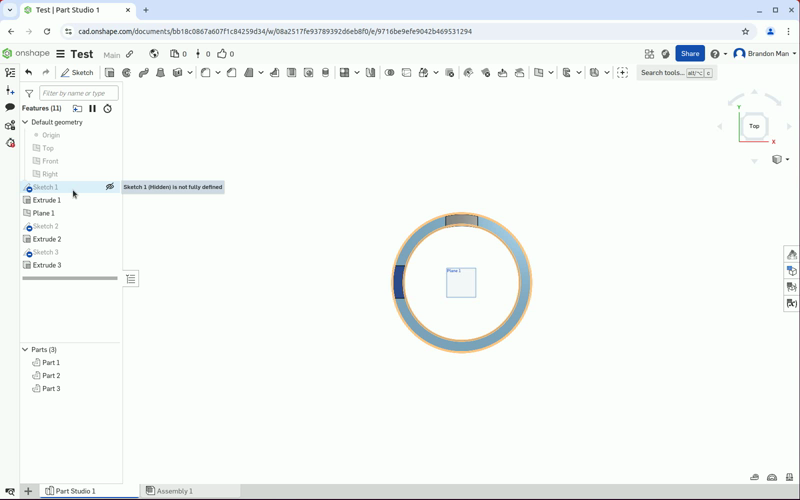
click(73, 189)
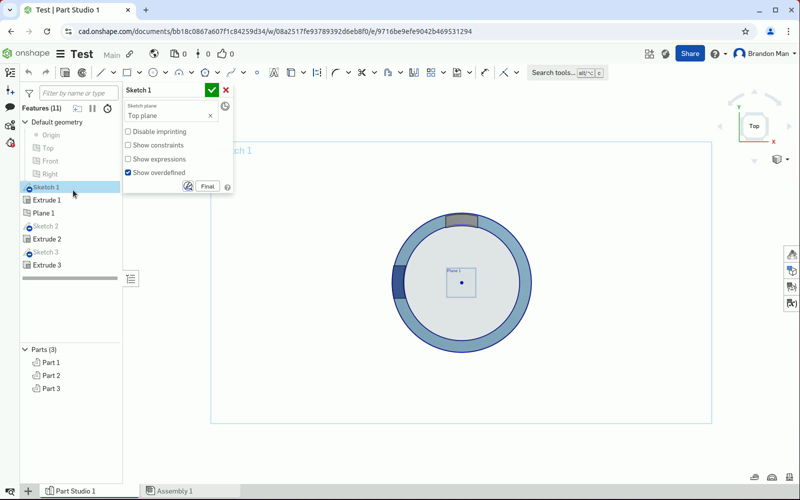
mouse_move(229, 92)
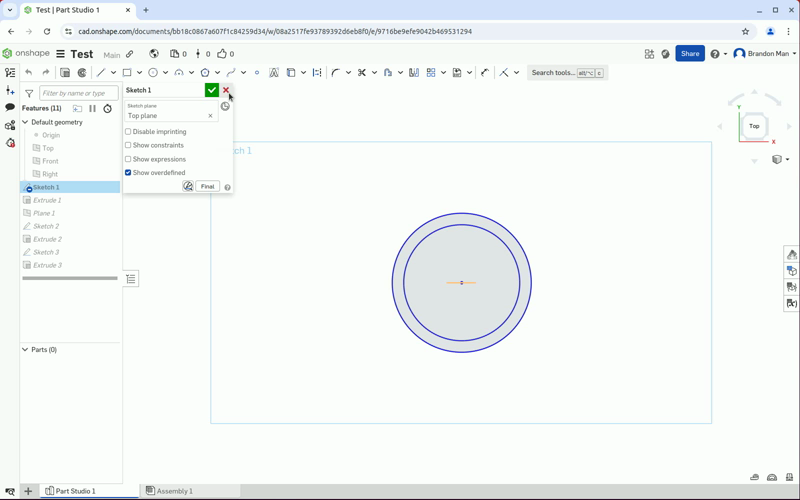
click(229, 92)
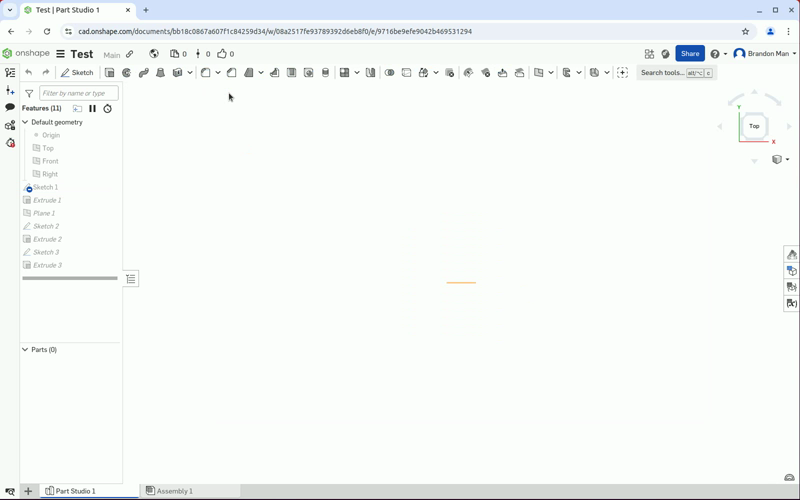
key(shift+s)
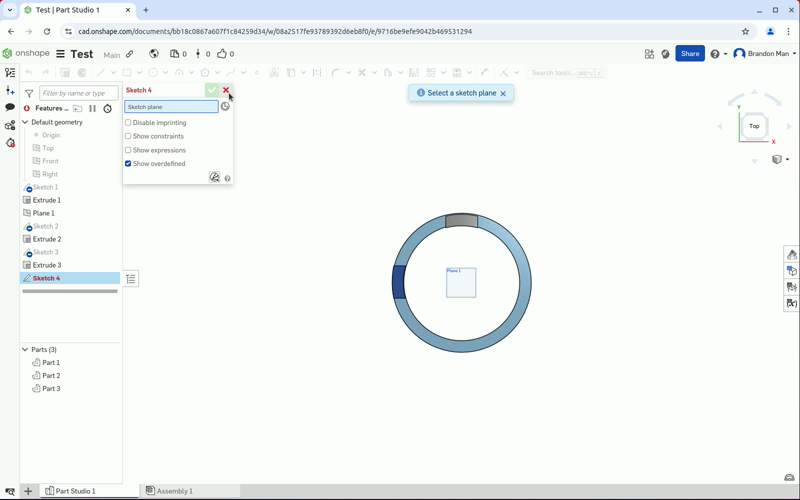
mouse_move(73, 215)
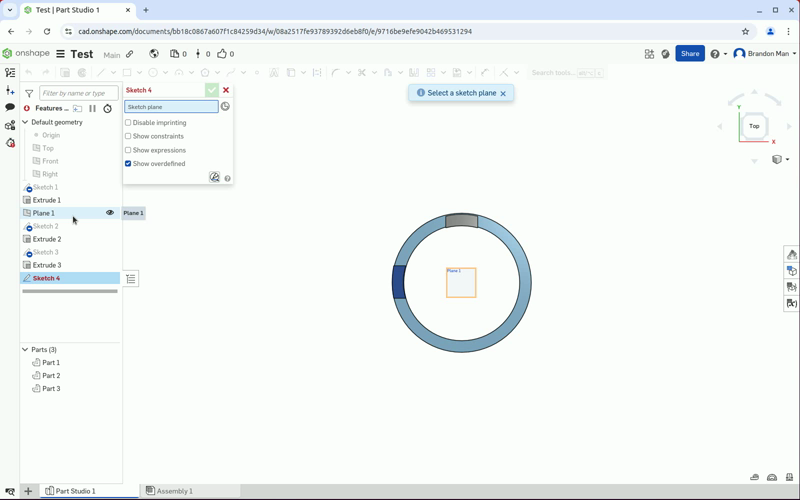
click(73, 215)
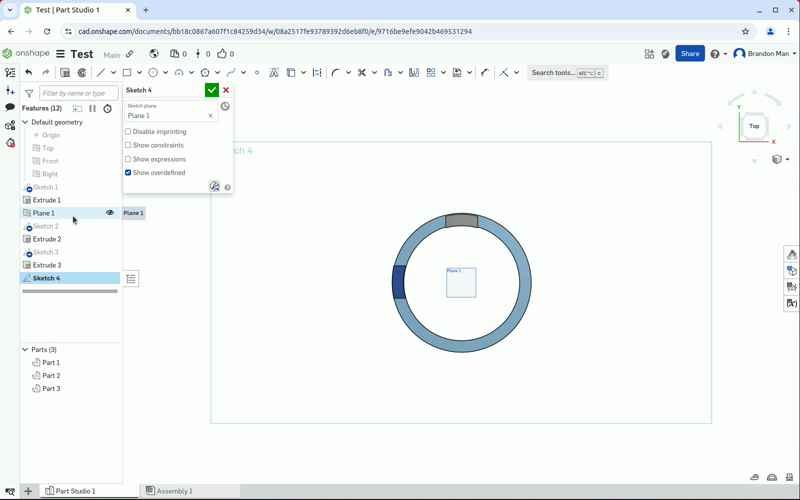
mouse_move(73, 352)
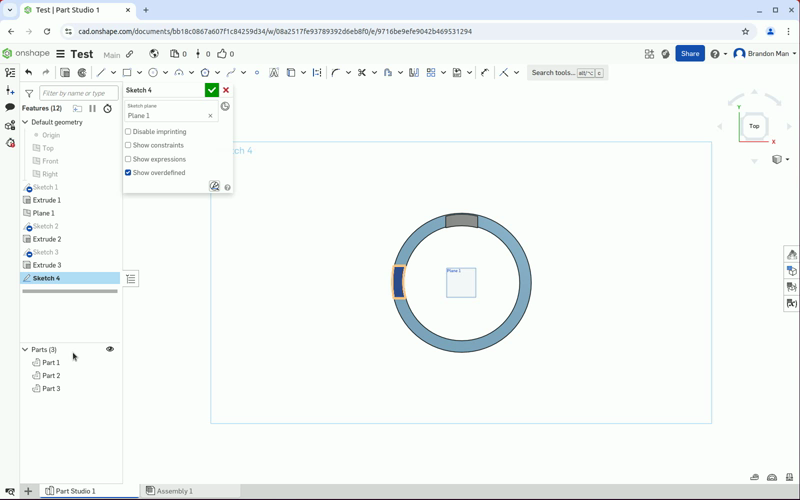
key(y)
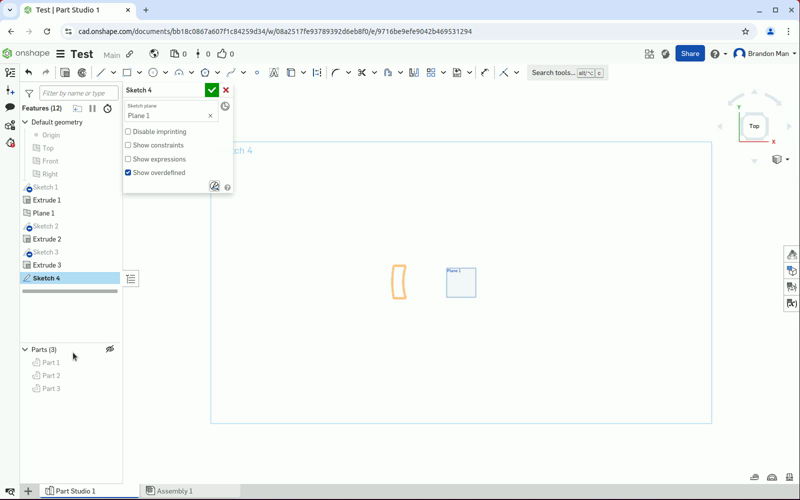
key(a)
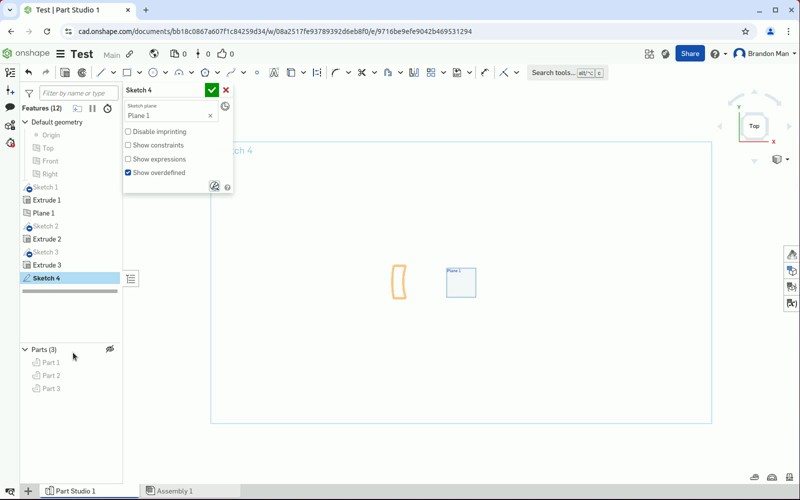
key_down(shift)
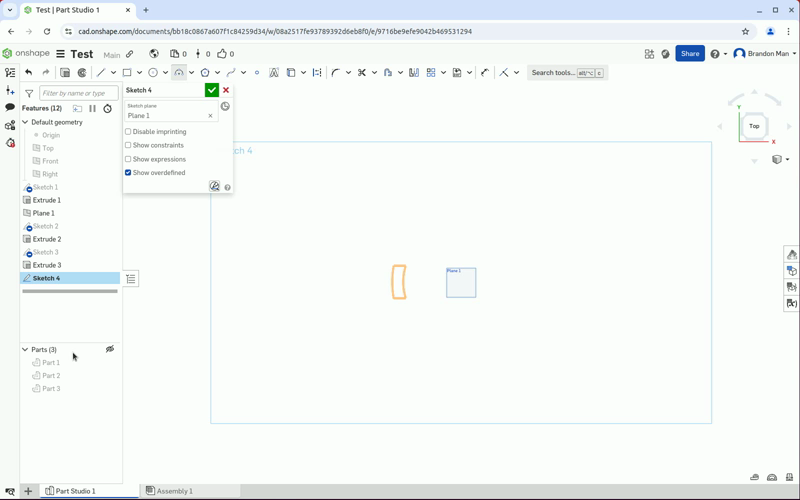
mouse_move(445, 349)
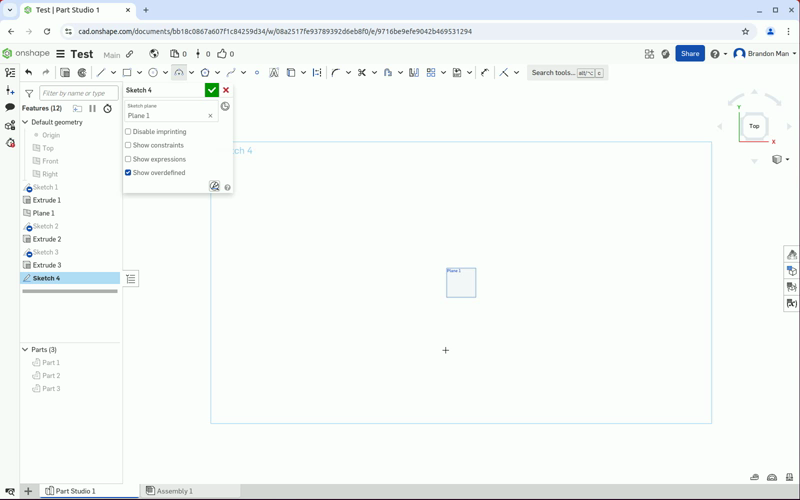
click(445, 349)
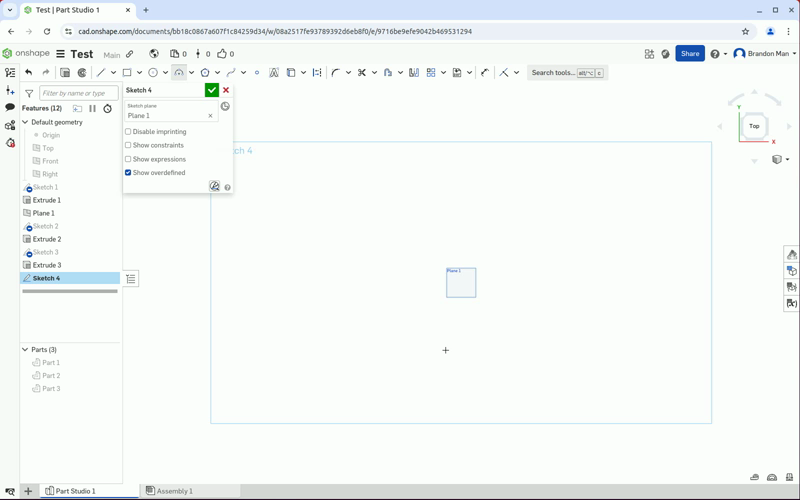
key_up(shift)
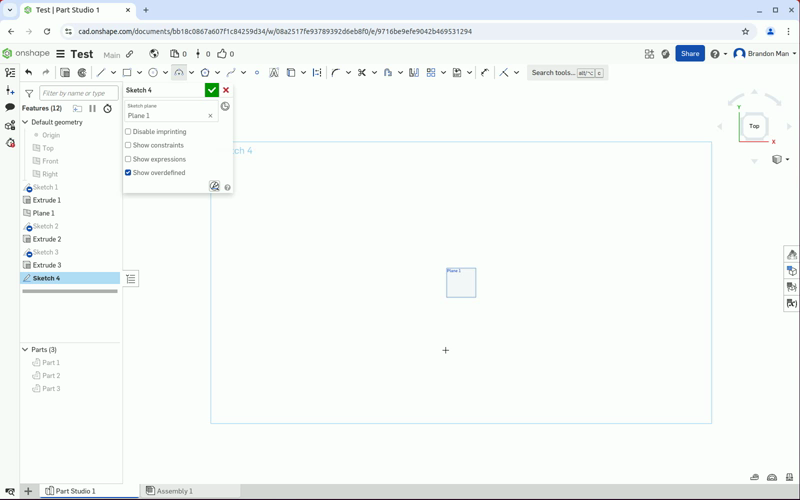
key_down(shift)
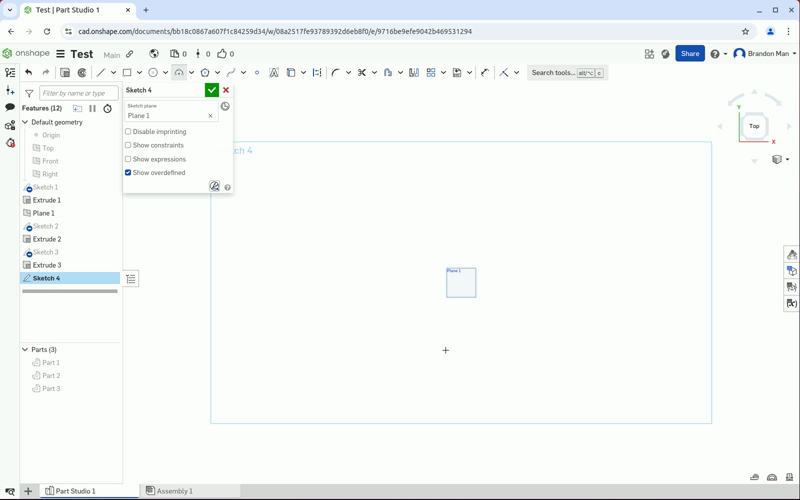
mouse_move(477, 349)
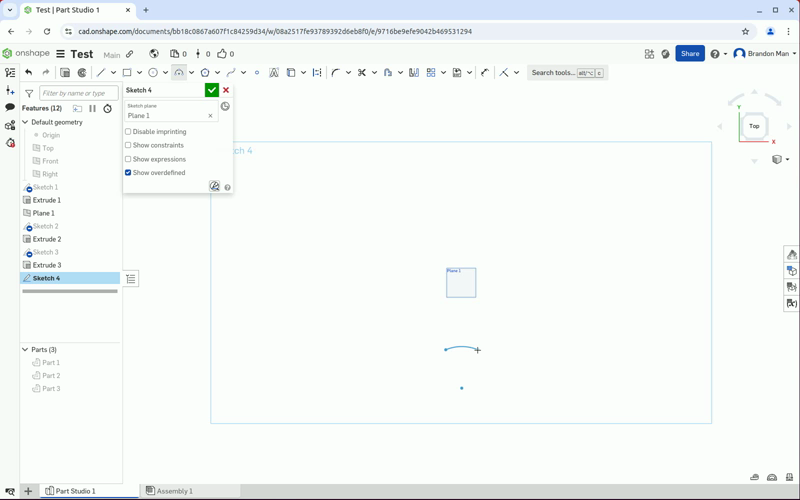
click(477, 349)
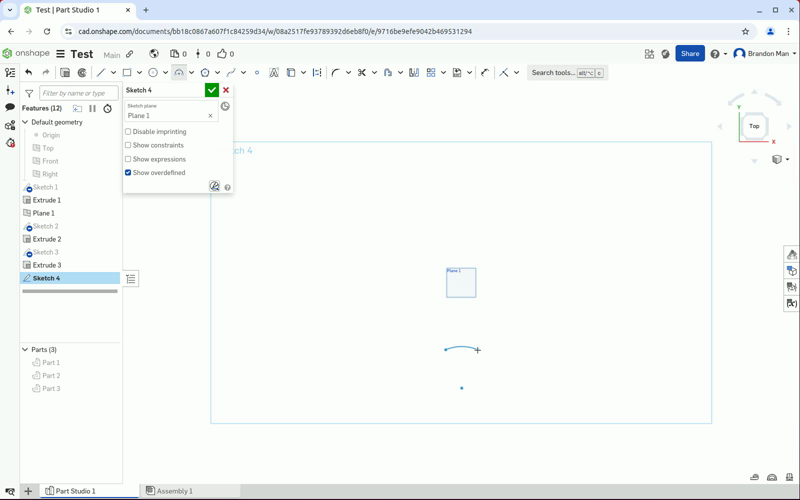
mouse_move(461, 351)
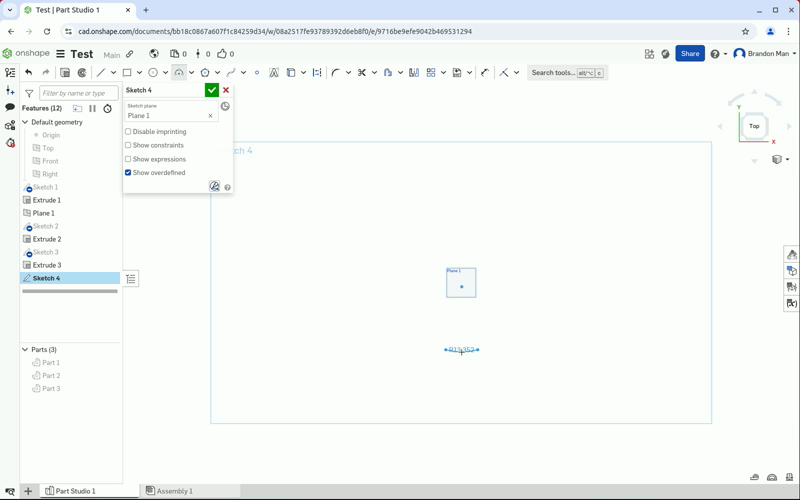
click(461, 351)
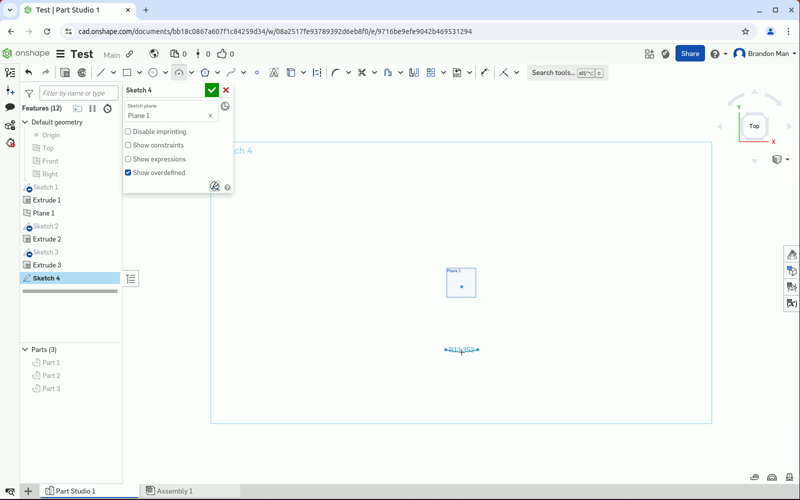
key_up(shift)
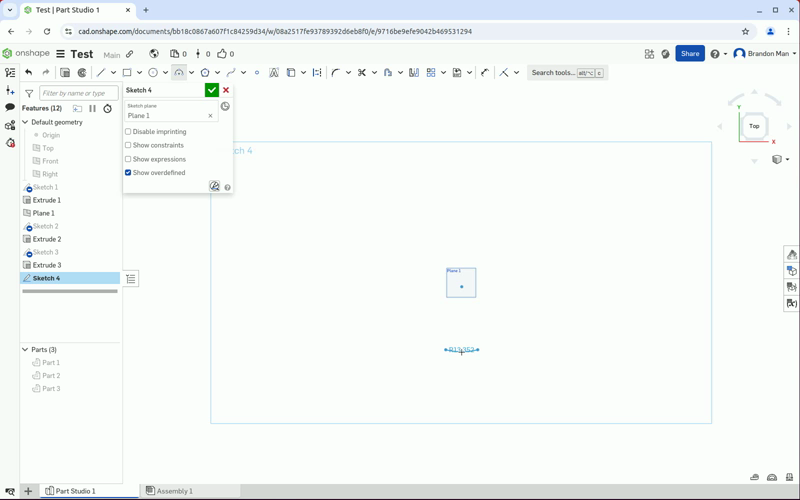
key(esc)
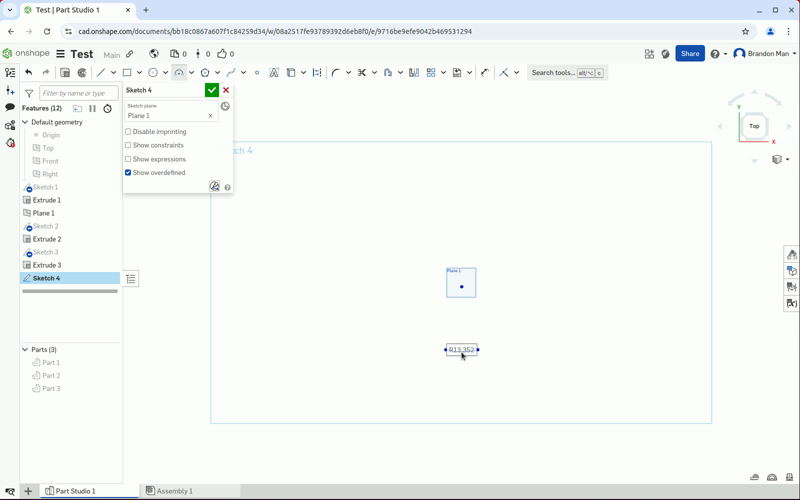
key(l)
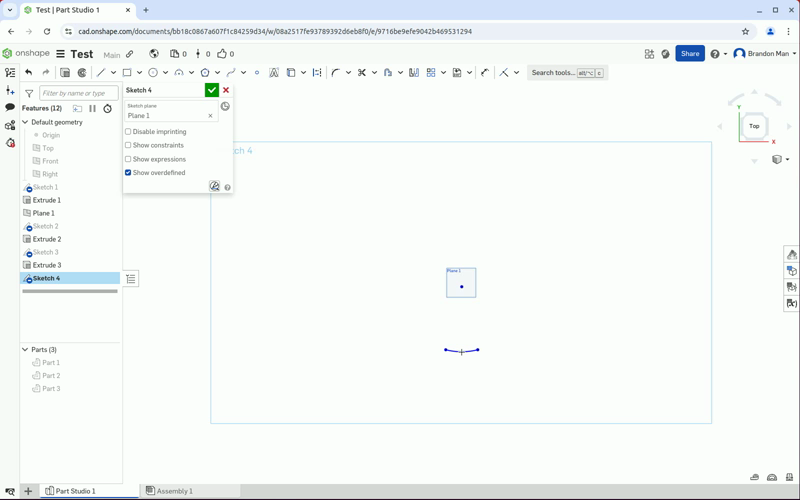
mouse_move(477, 349)
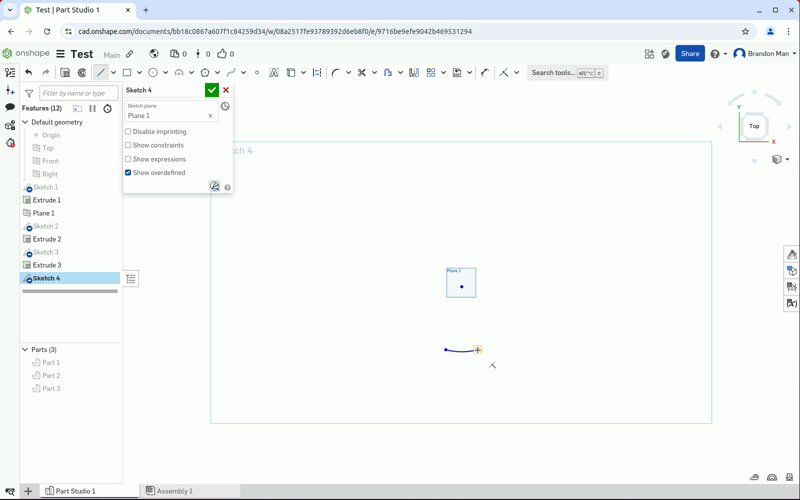
click(477, 349)
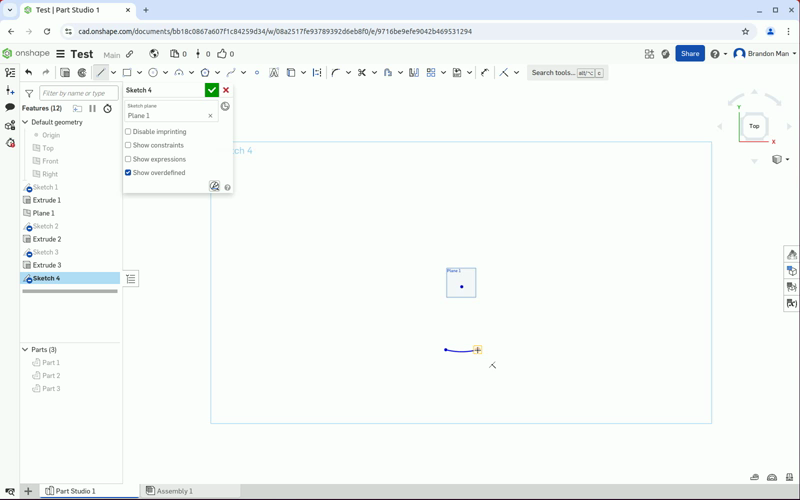
key_down(shift)
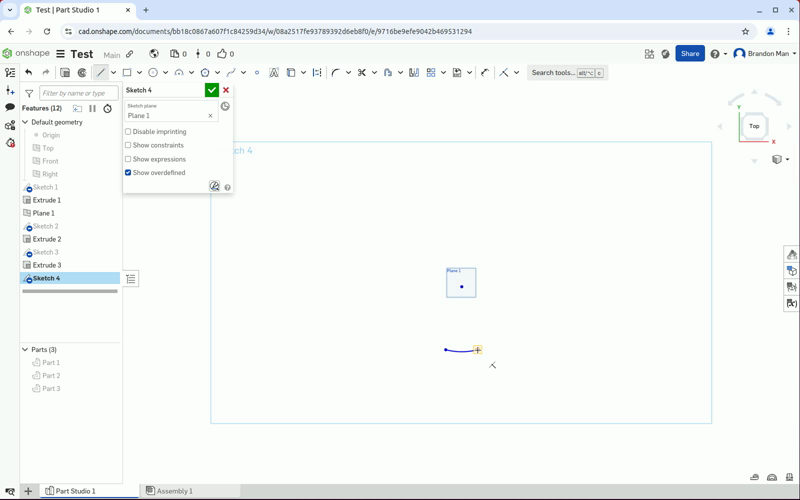
mouse_move(507, 349)
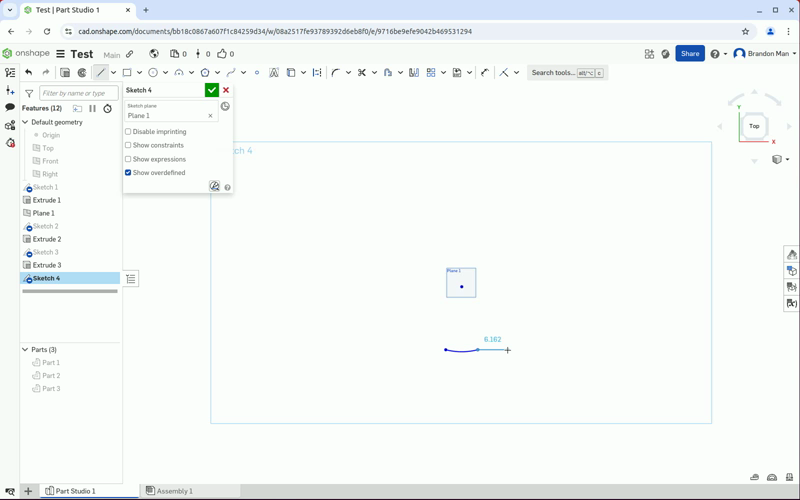
mouse_move(477, 338)
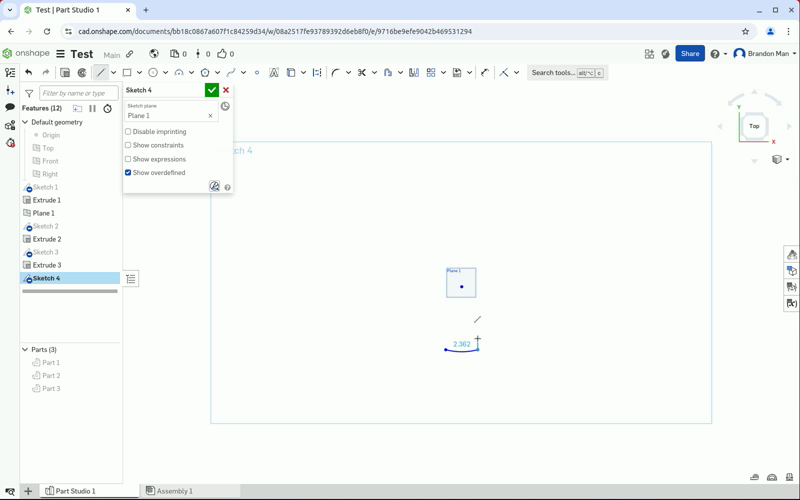
click(477, 338)
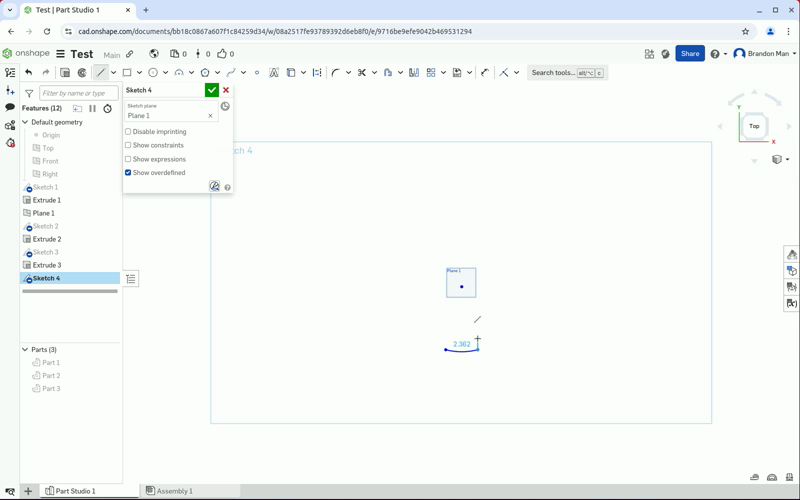
key_up(shift)
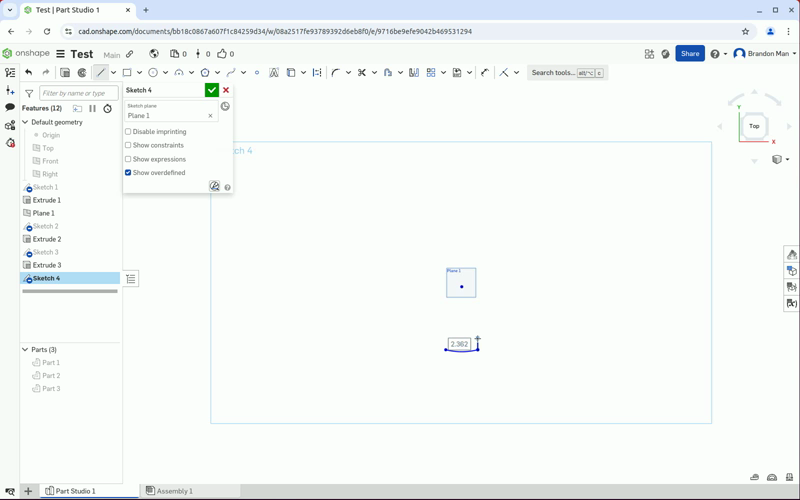
key(esc)
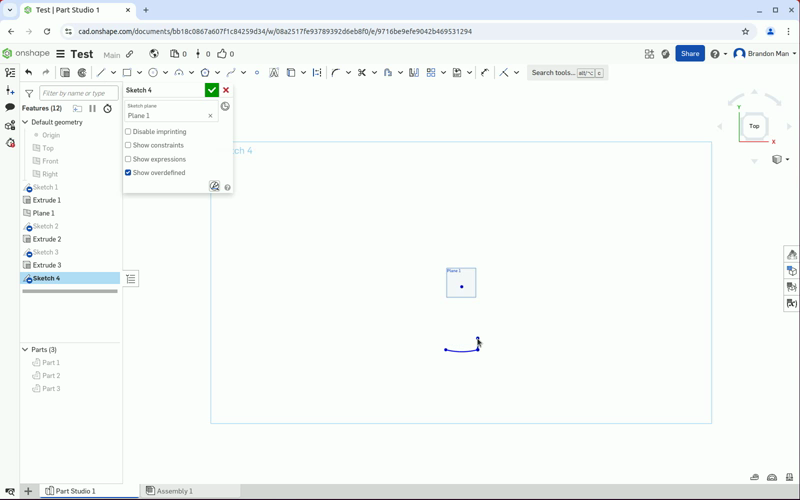
key(a)
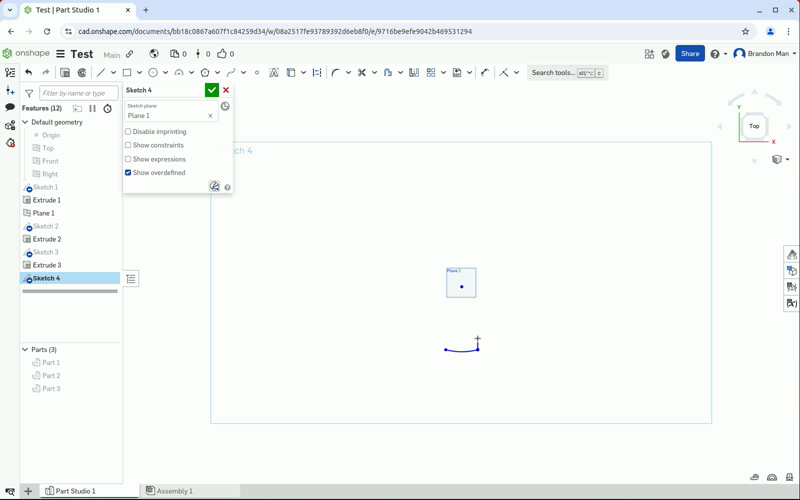
mouse_move(477, 338)
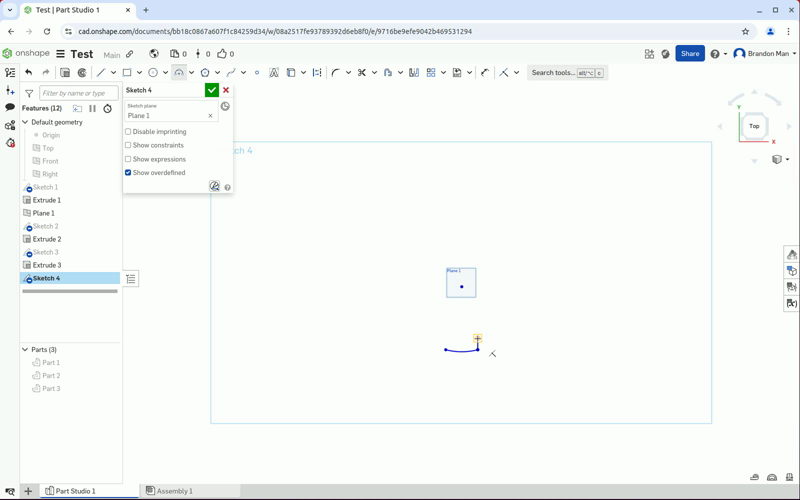
click(477, 338)
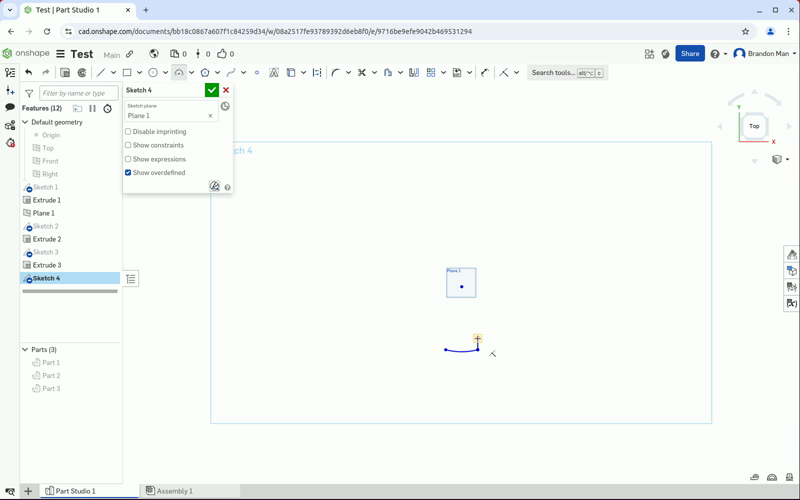
key_down(shift)
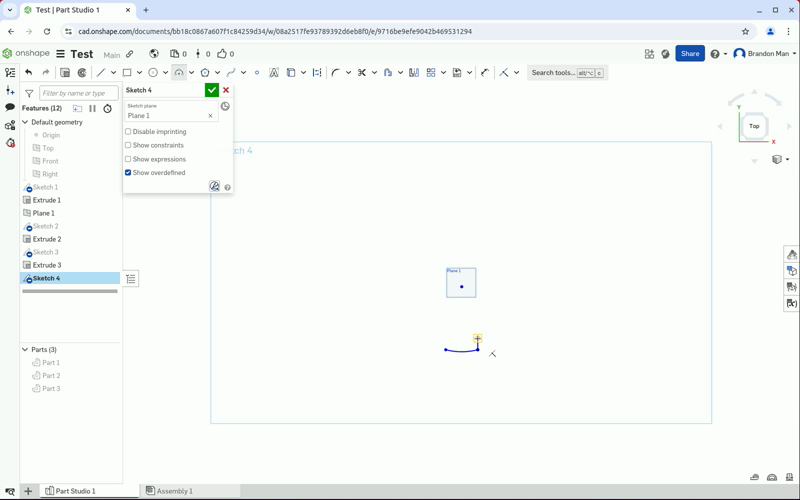
mouse_move(445, 338)
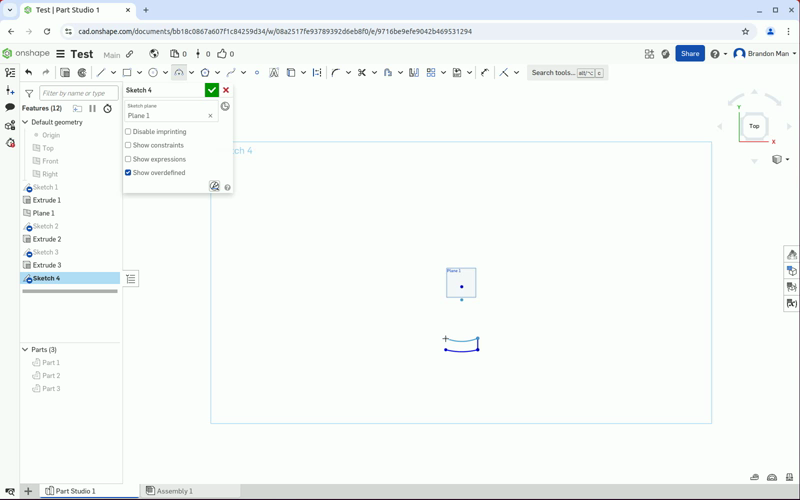
click(445, 338)
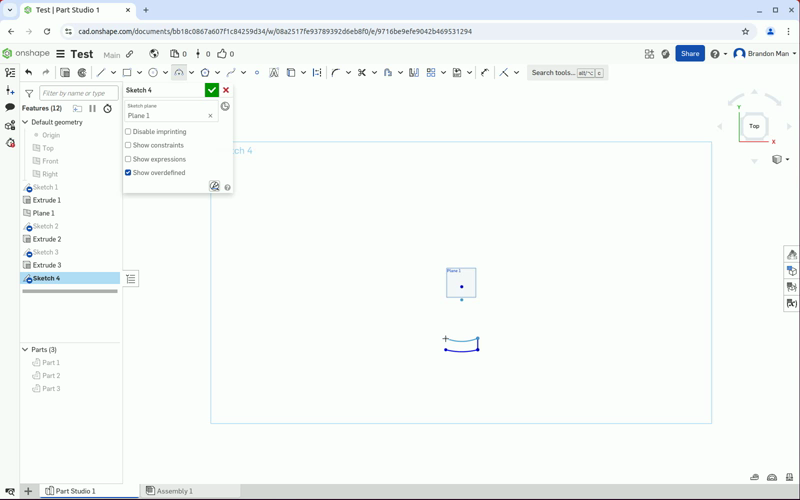
mouse_move(461, 340)
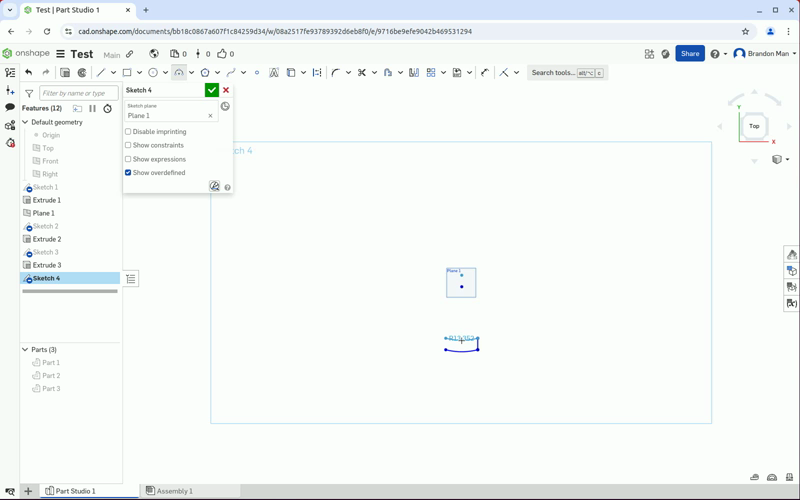
click(461, 340)
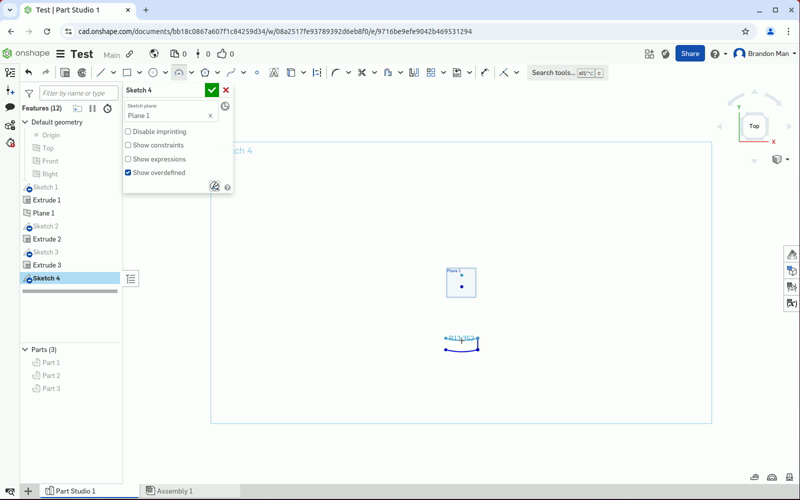
key_up(shift)
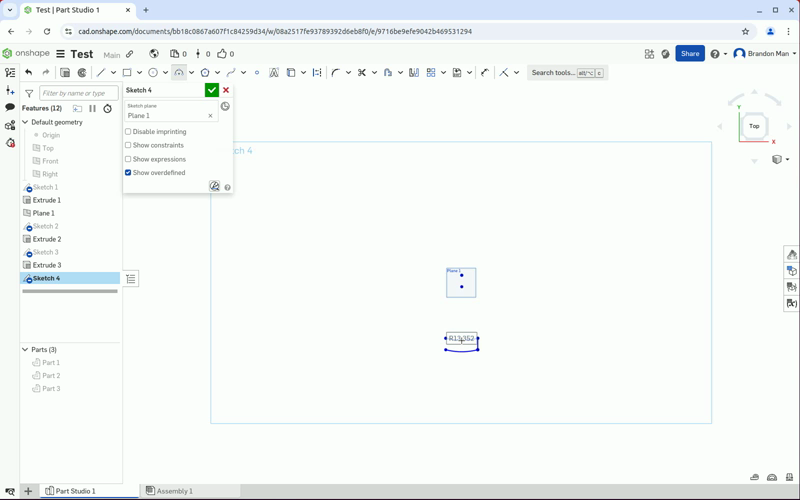
key(esc)
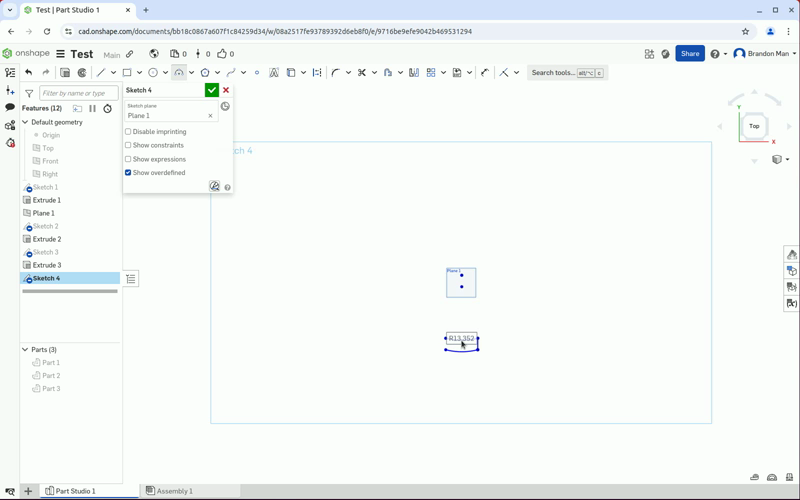
key(l)
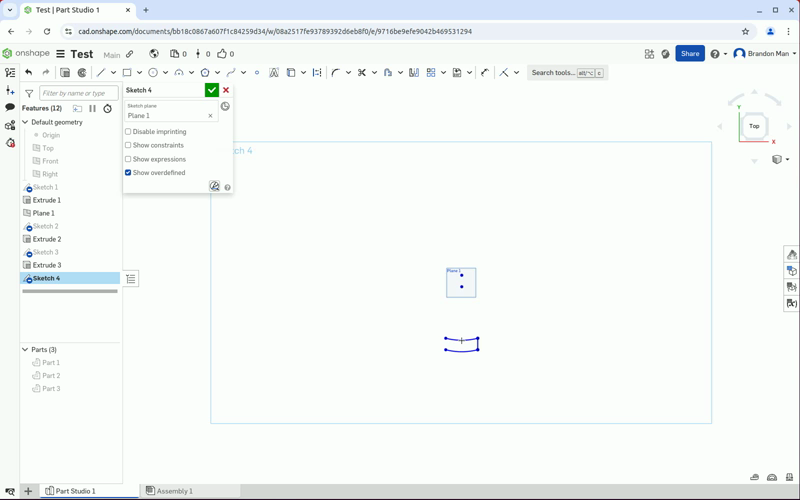
mouse_move(445, 338)
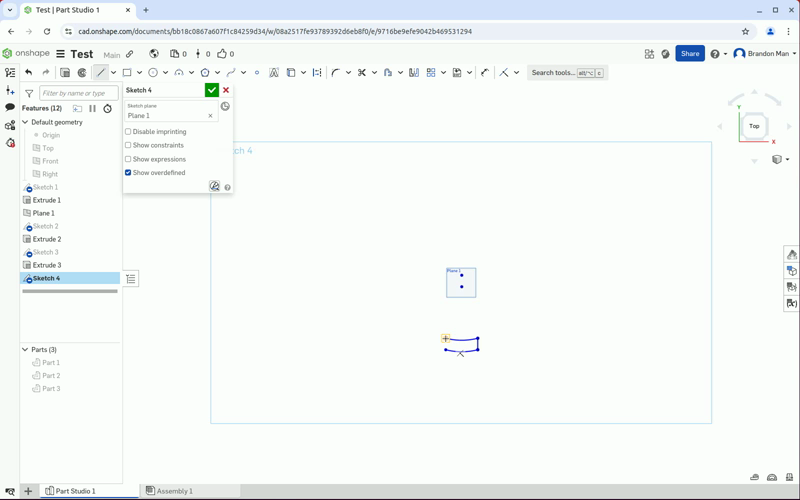
click(445, 338)
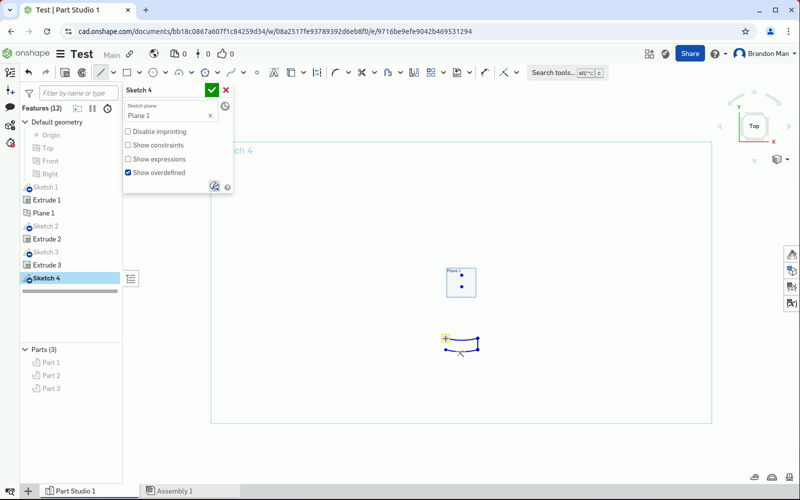
mouse_move(475, 338)
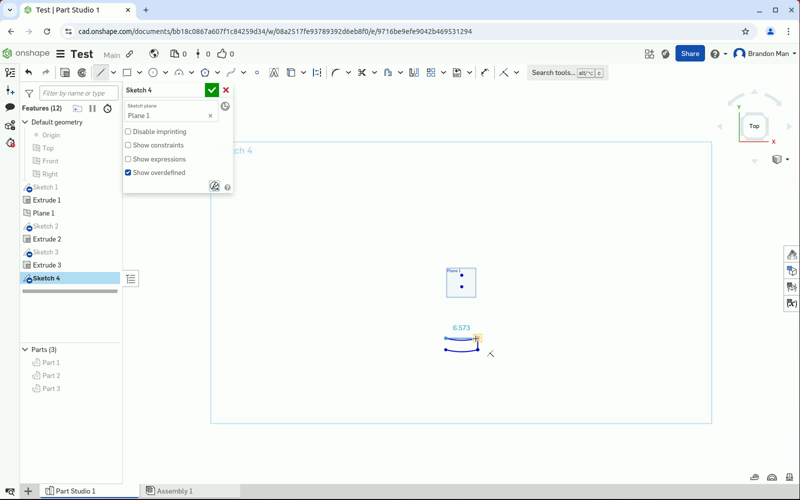
key_down(shift)
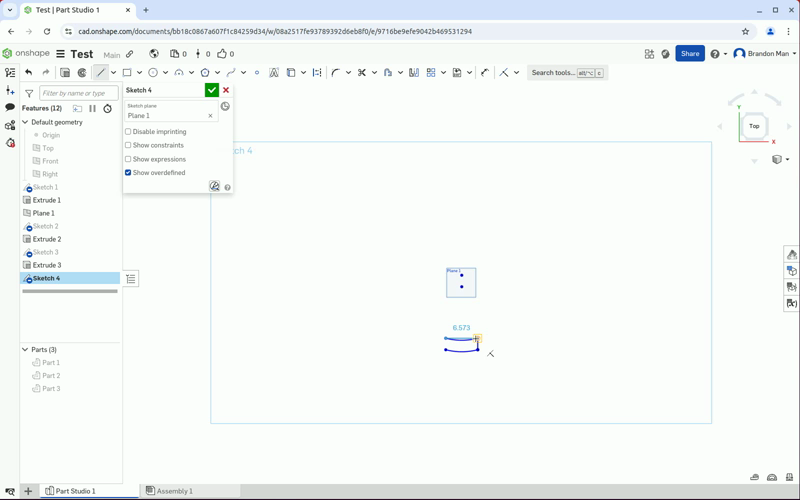
mouse_move(445, 349)
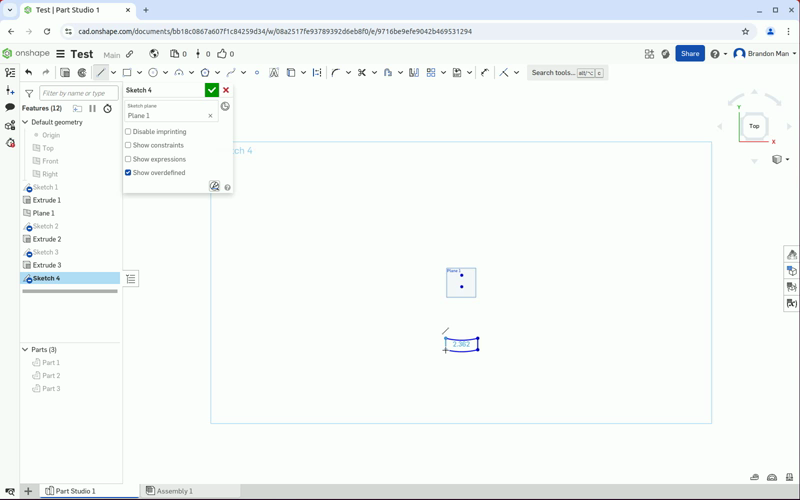
key_up(shift)
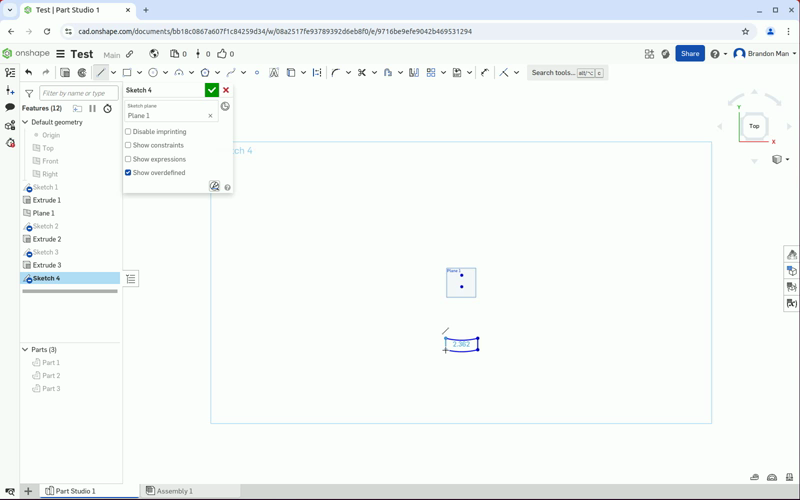
click(445, 349)
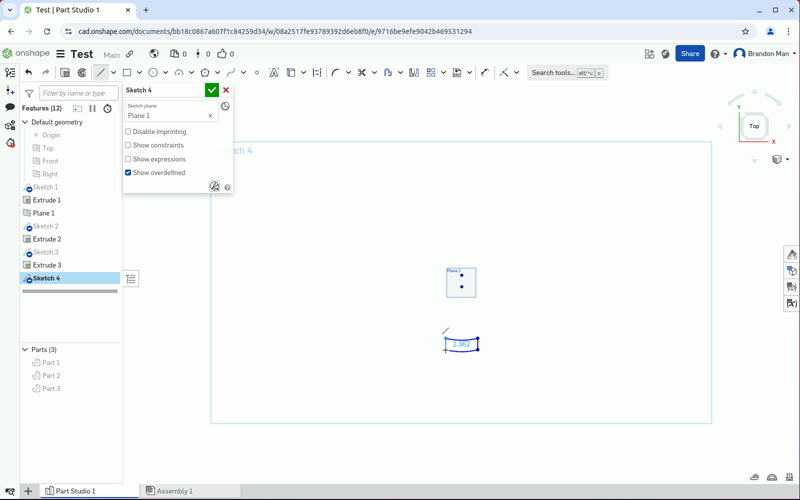
key(esc)
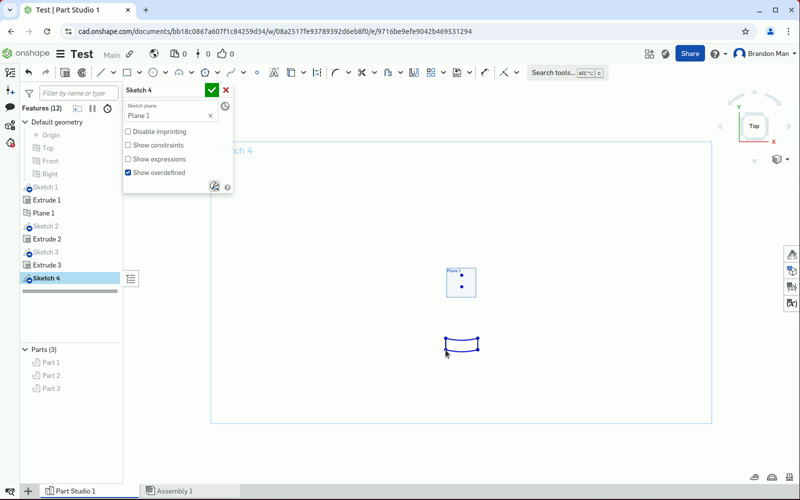
mouse_move(464, 349)
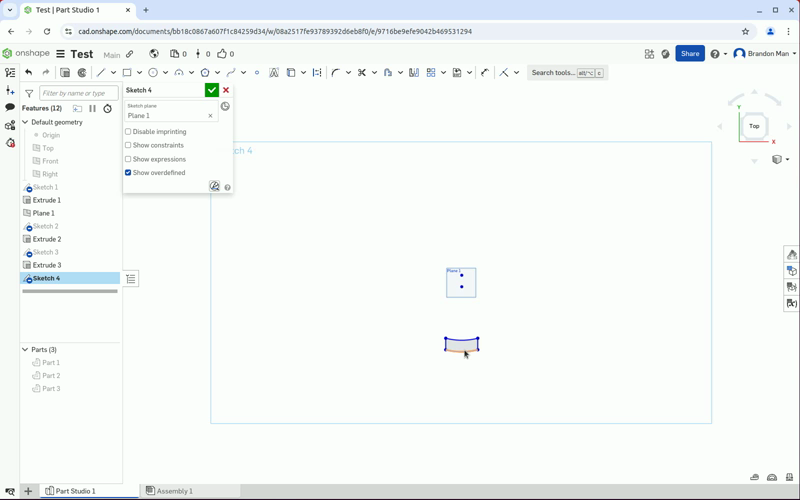
scroll(6)
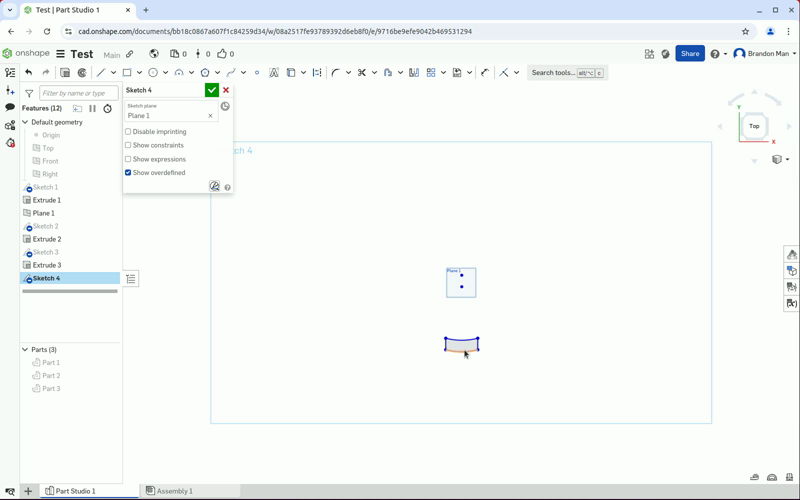
scroll(6)
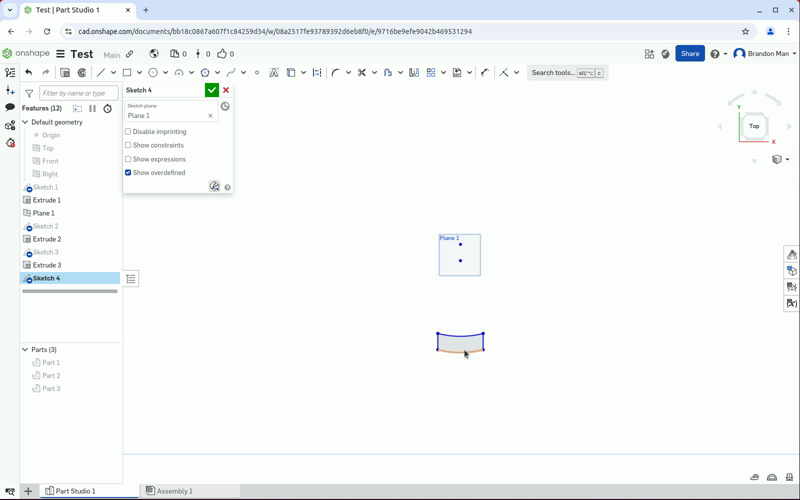
scroll(6)
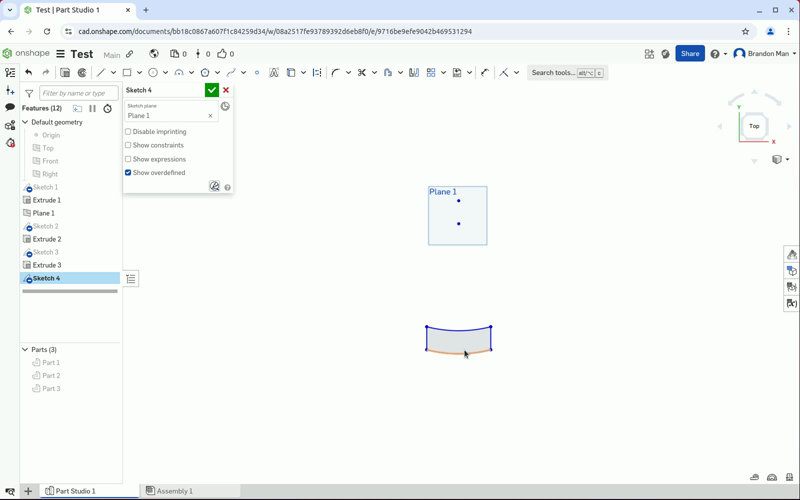
scroll(6)
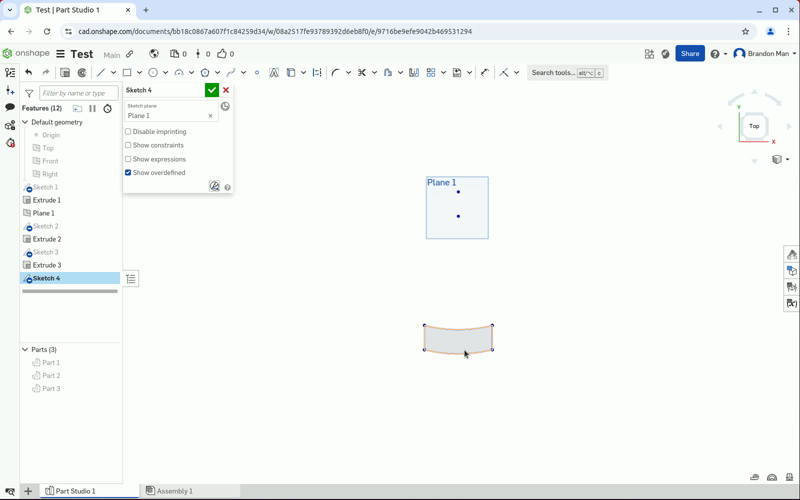
scroll(6)
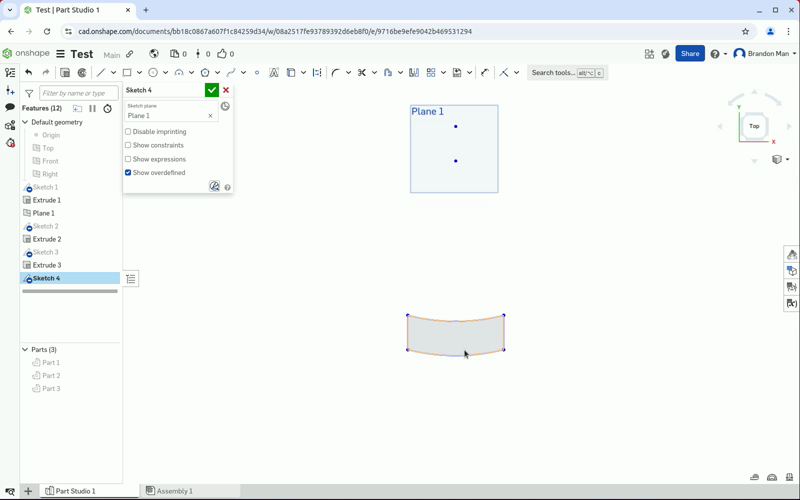
scroll(6)
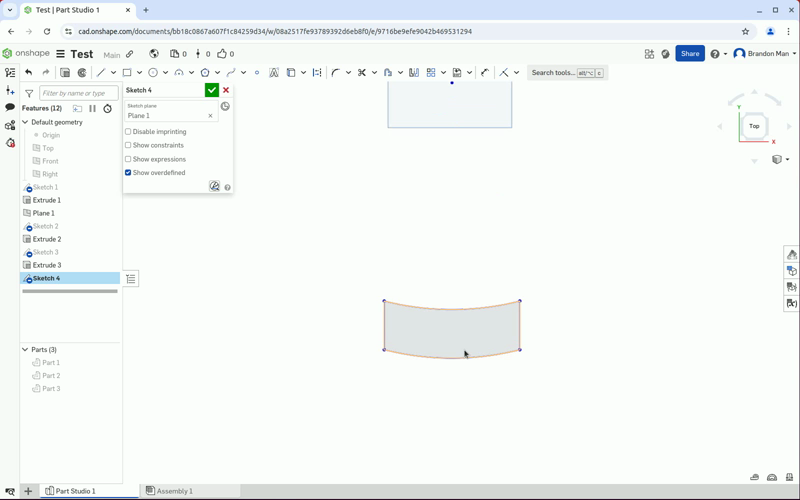
scroll(6)
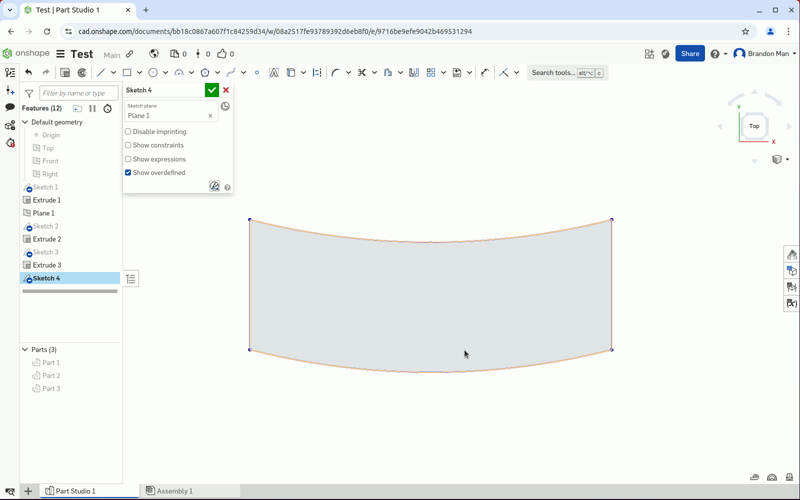
click(464, 349)
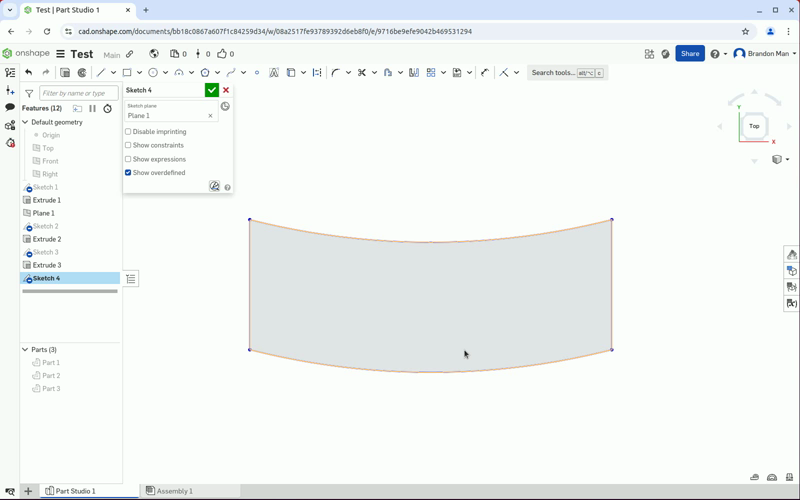
scroll(-6)
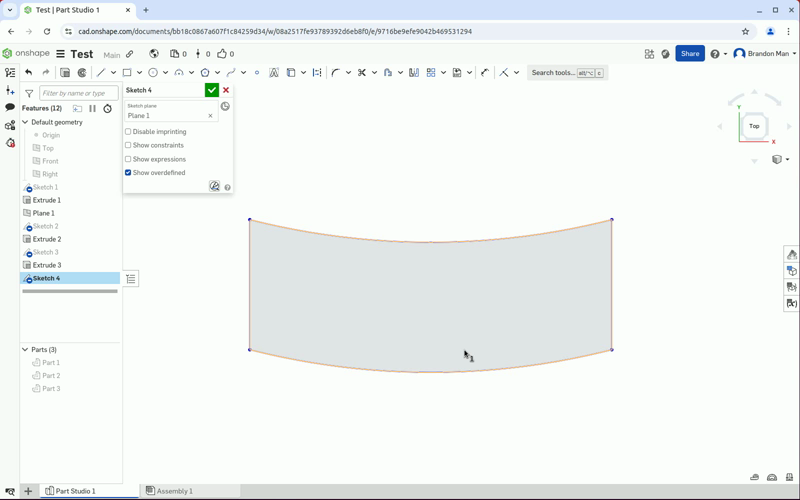
scroll(-6)
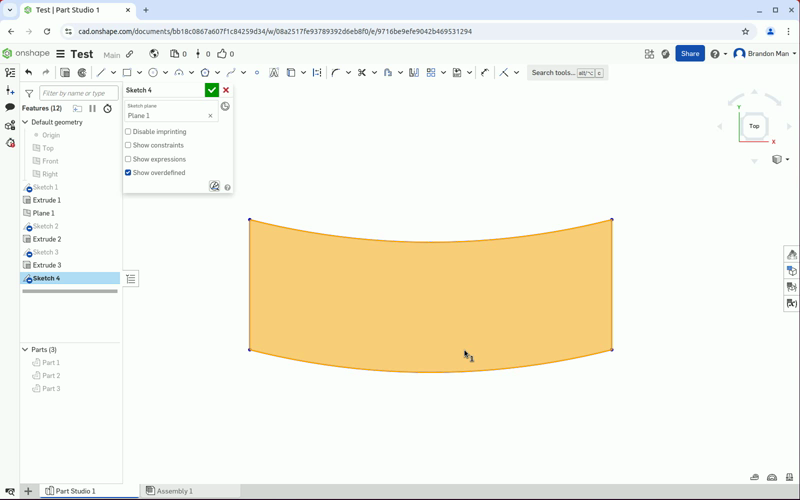
scroll(-6)
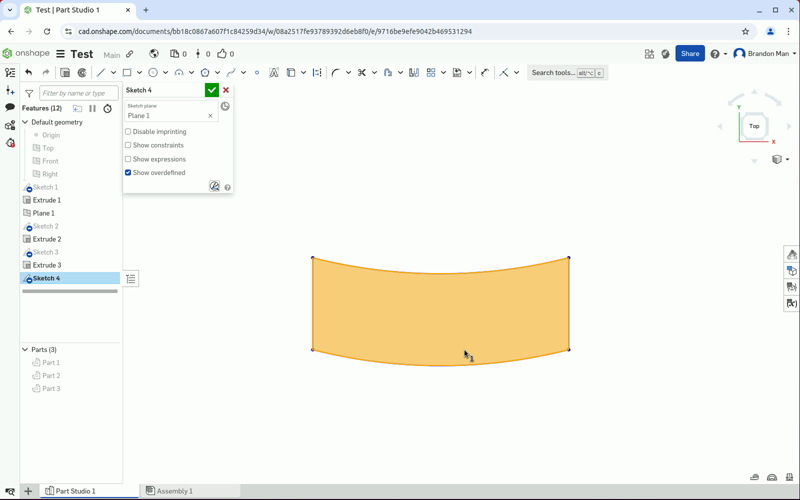
scroll(-6)
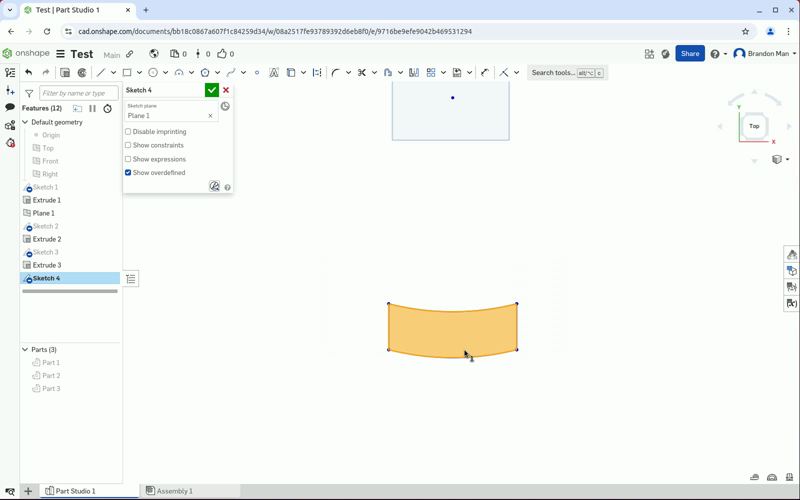
scroll(-6)
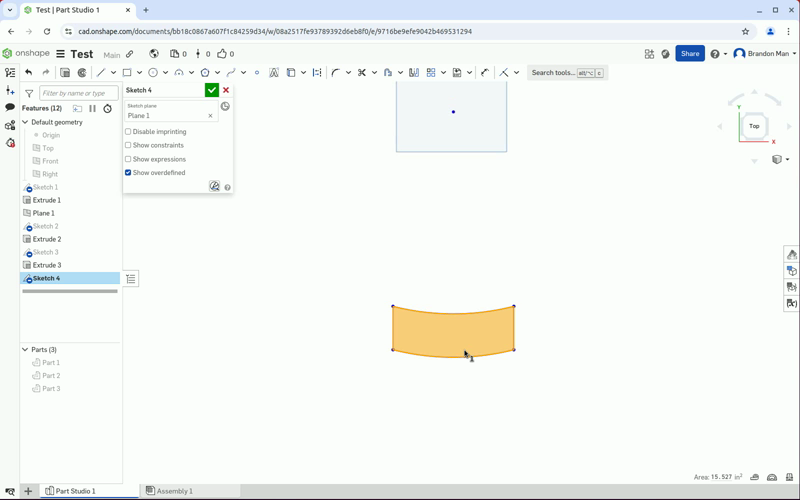
scroll(-6)
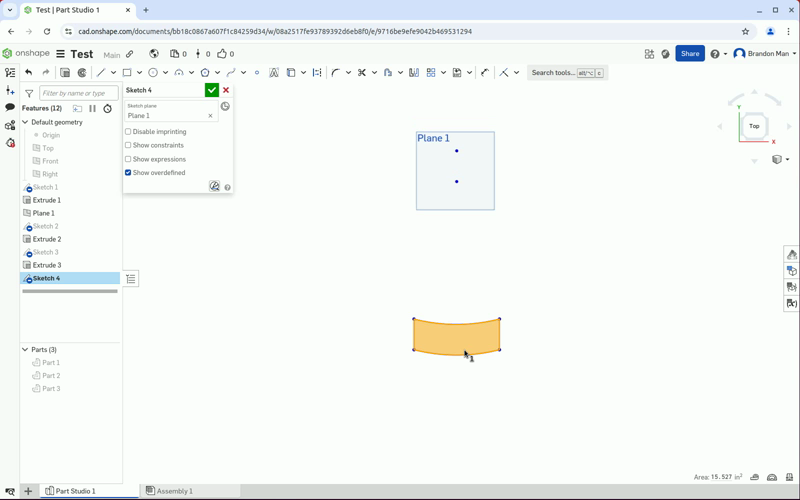
scroll(-6)
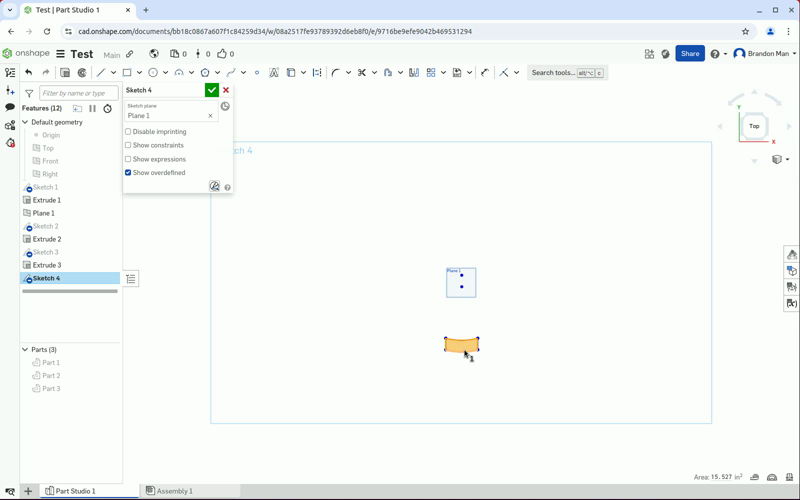
mouse_move(73, 352)
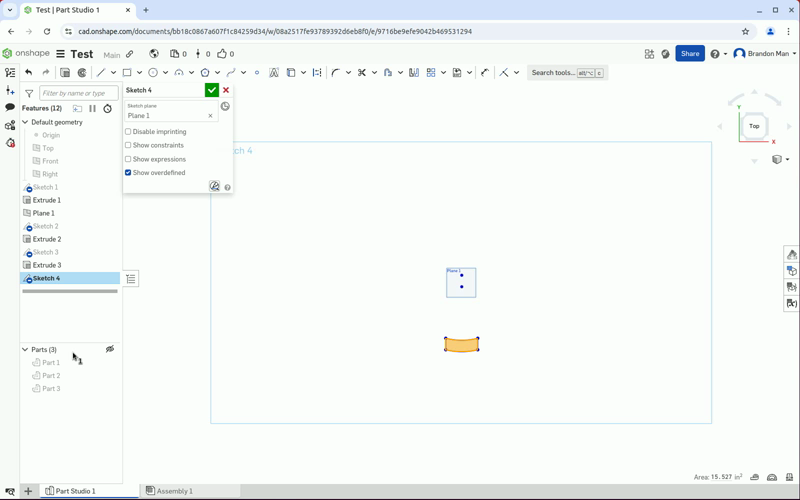
key(shift+y)
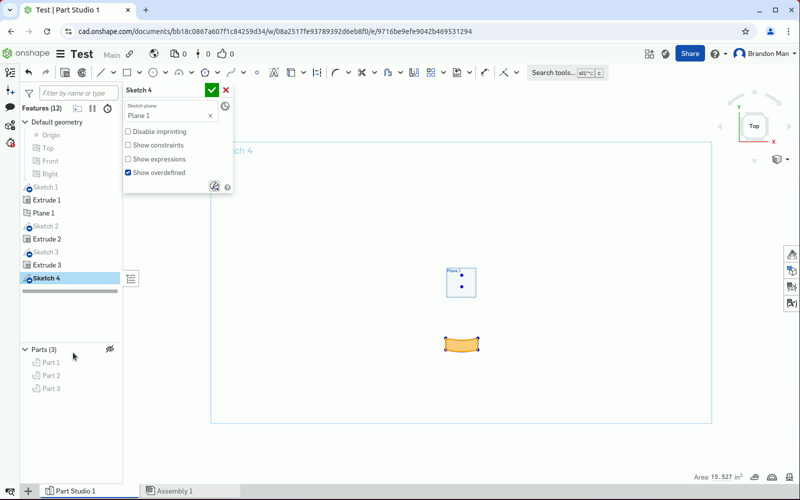
key(shift+e)
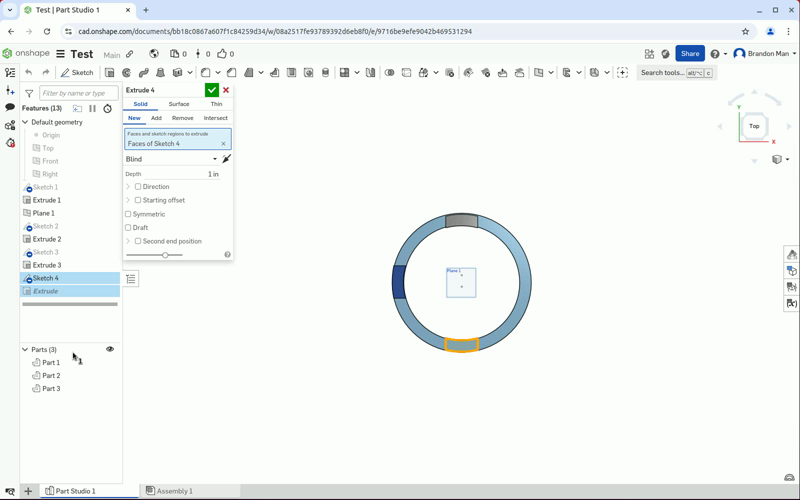
mouse_move(143, 106)
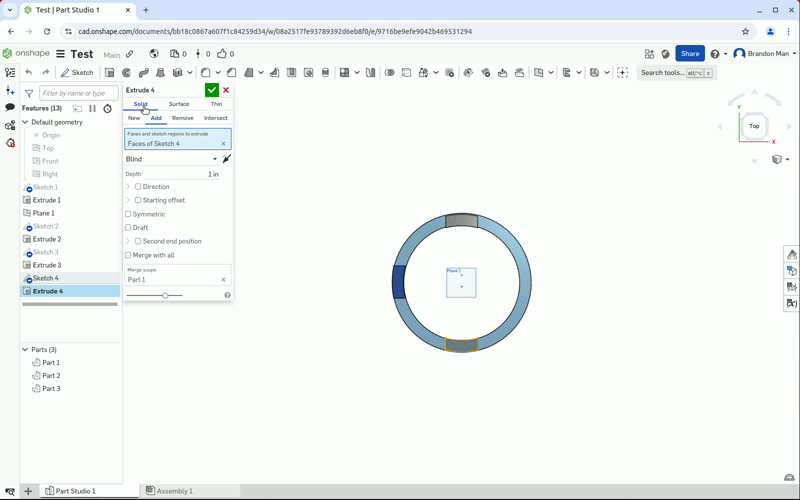
click(143, 106)
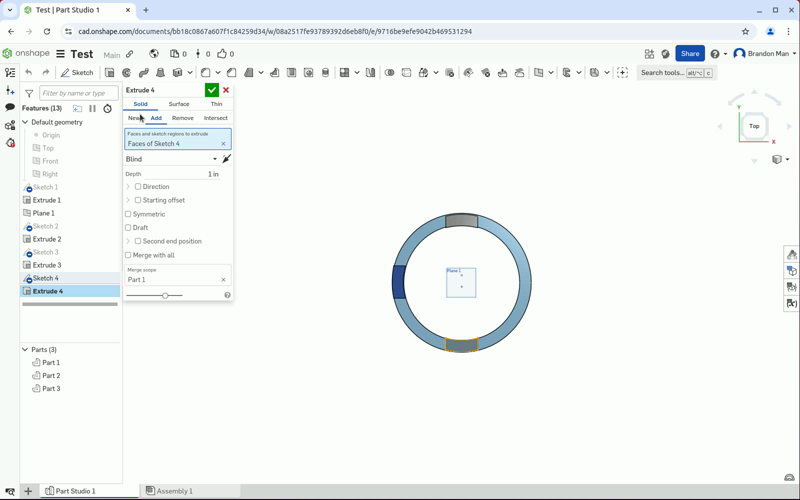
mouse_move(137, 120)
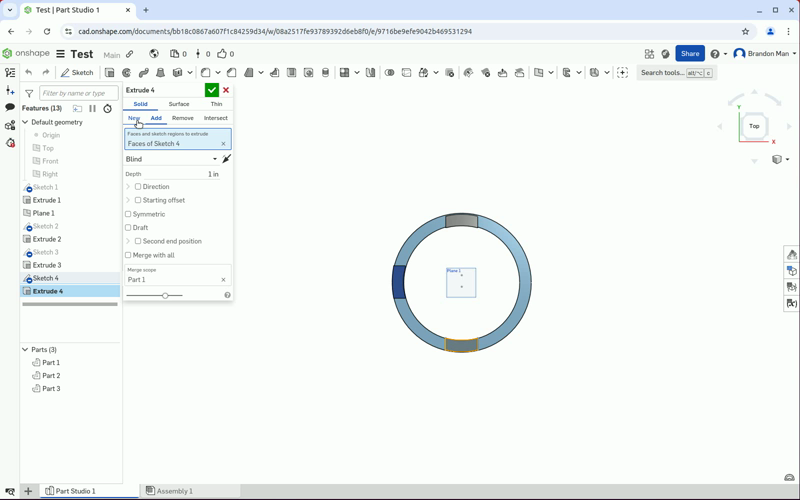
click(137, 120)
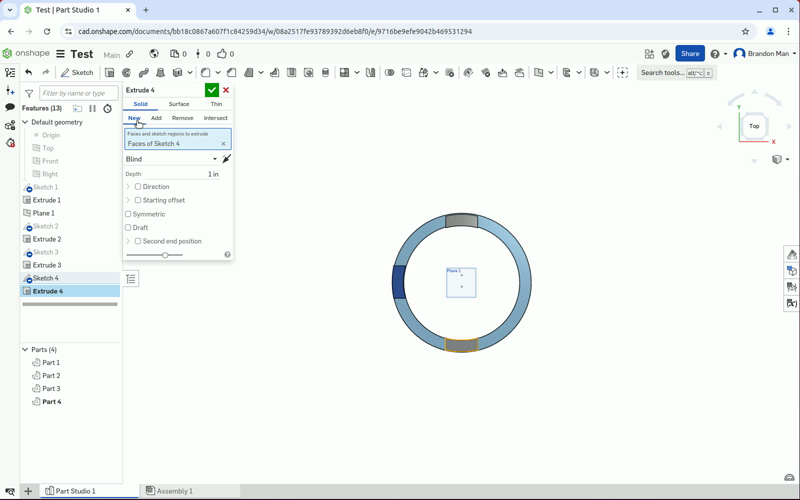
key(tab, 4)
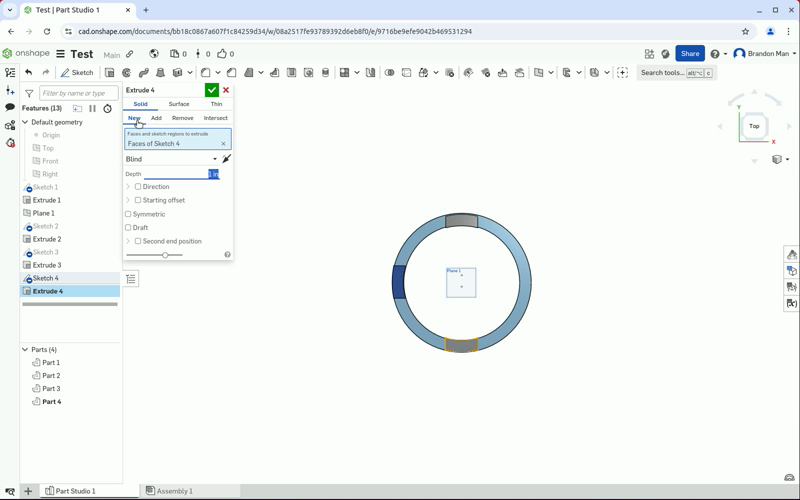
text(20.701)
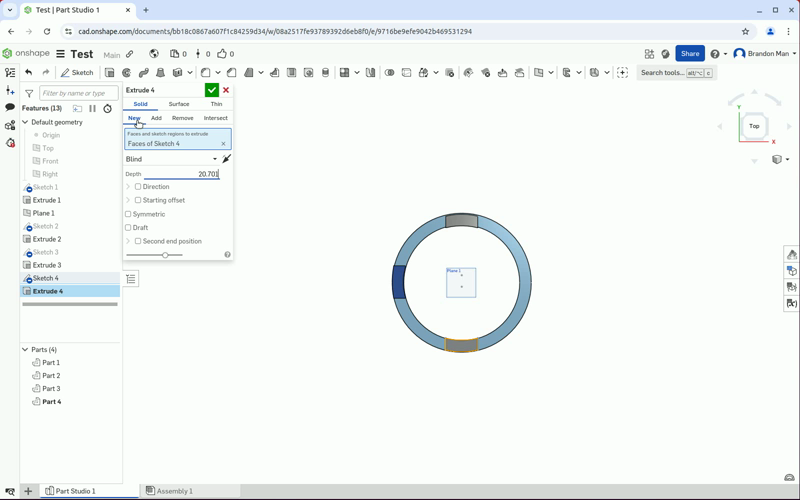
key(enter)
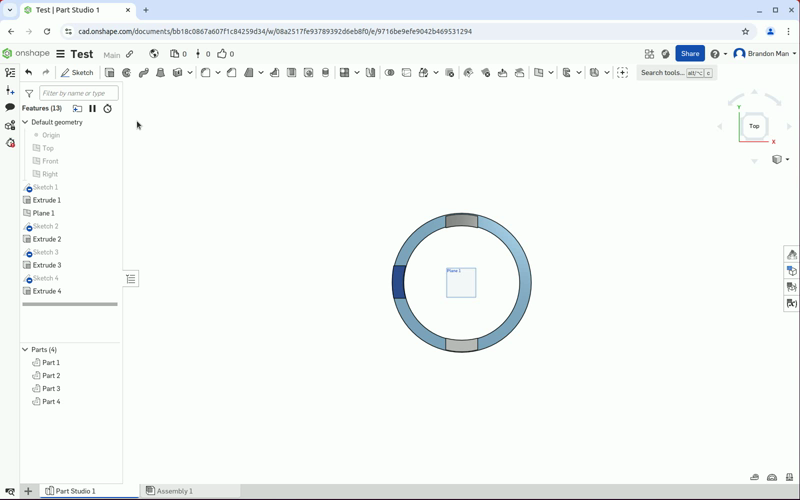
key(shift+h)
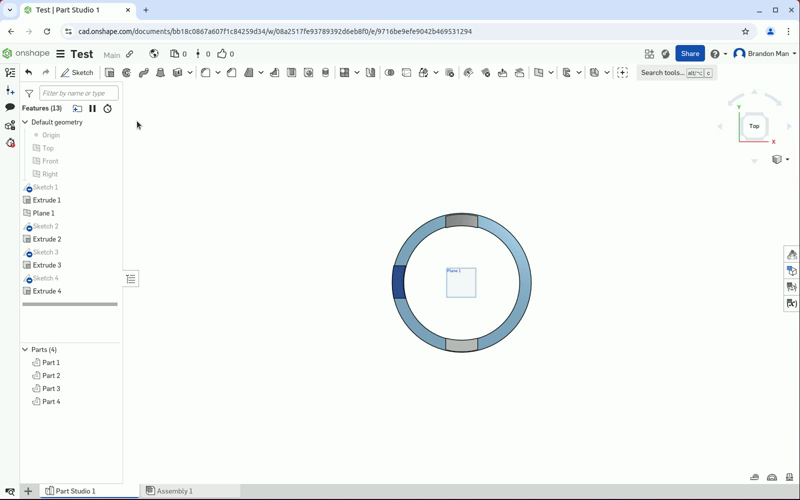
key(shift+h)
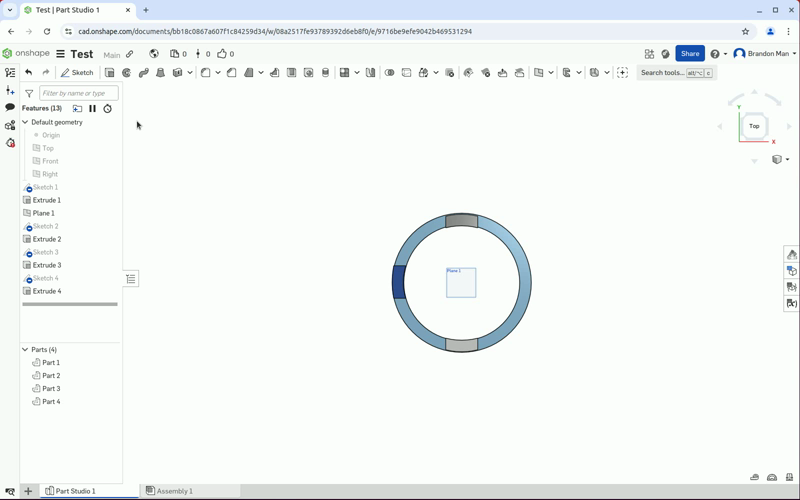
mouse_move(73, 189)
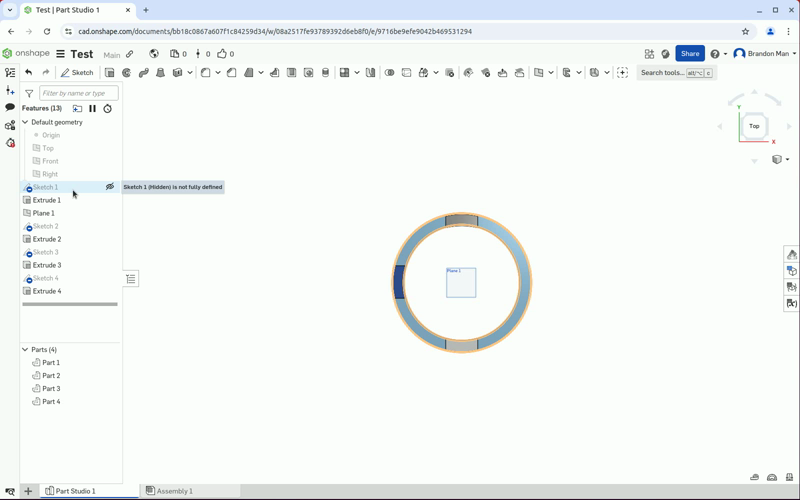
click(73, 189)
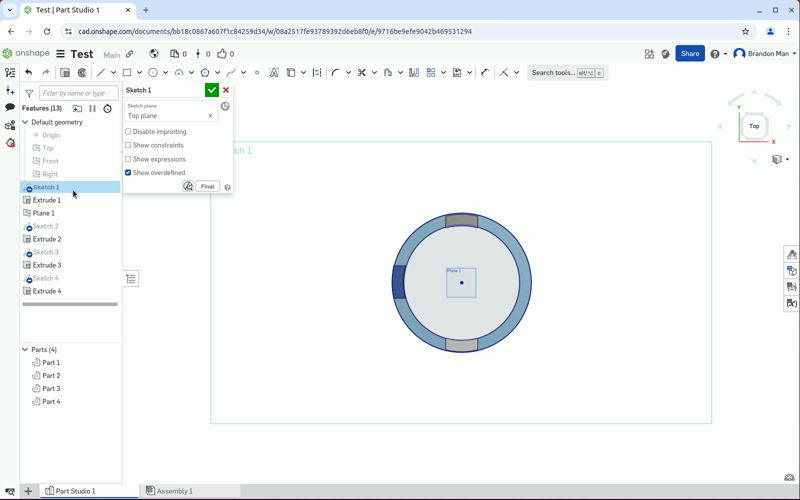
mouse_move(229, 92)
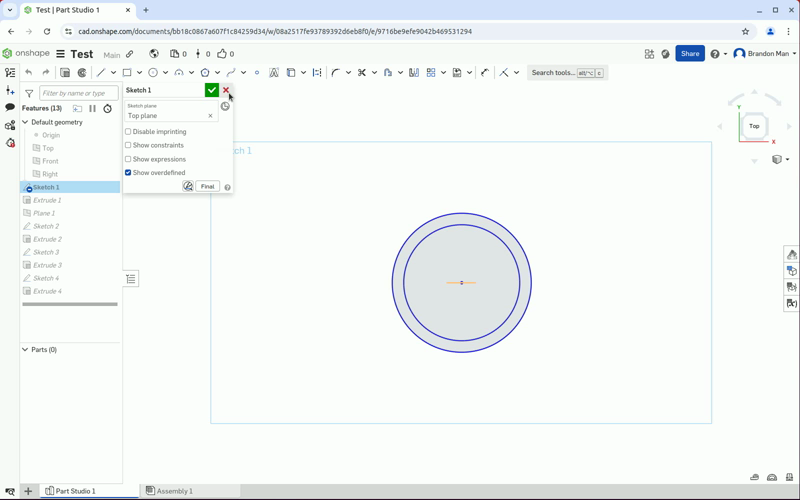
click(229, 92)
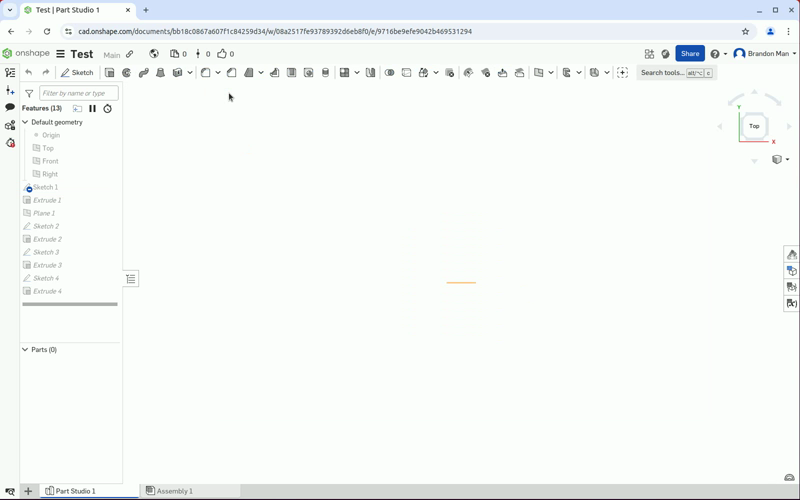
key(shift+s)
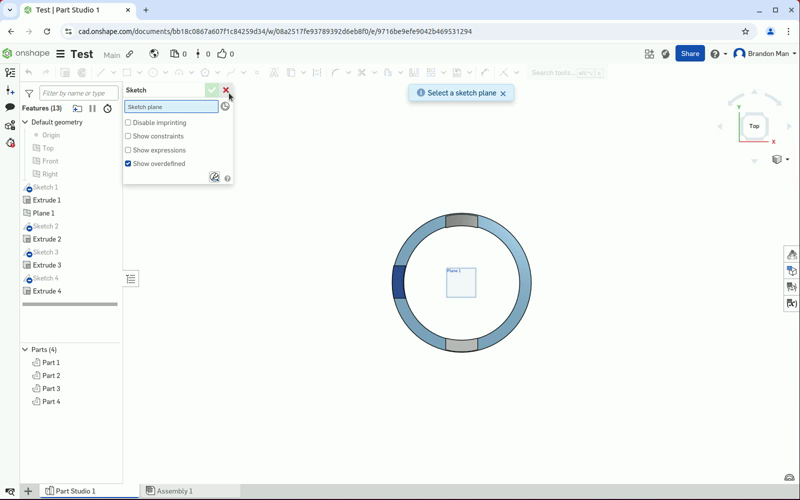
mouse_move(73, 215)
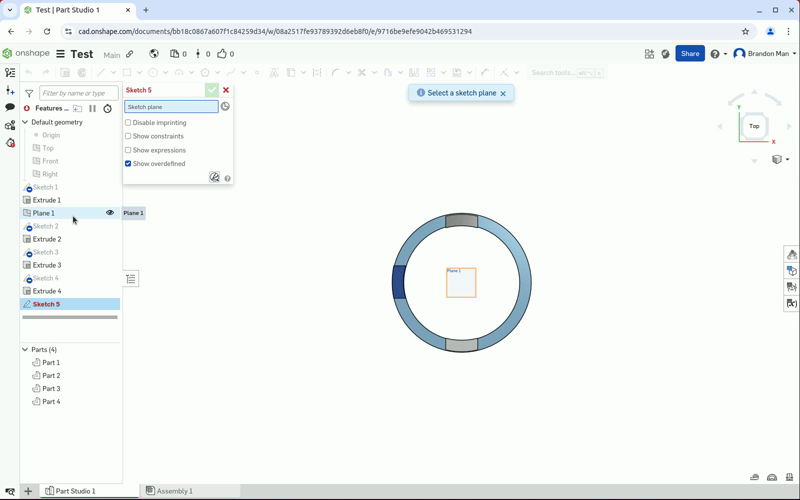
click(73, 215)
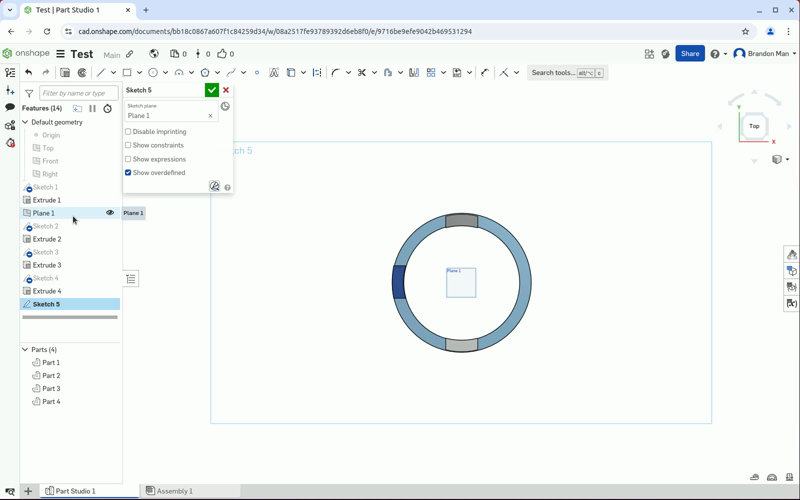
mouse_move(73, 352)
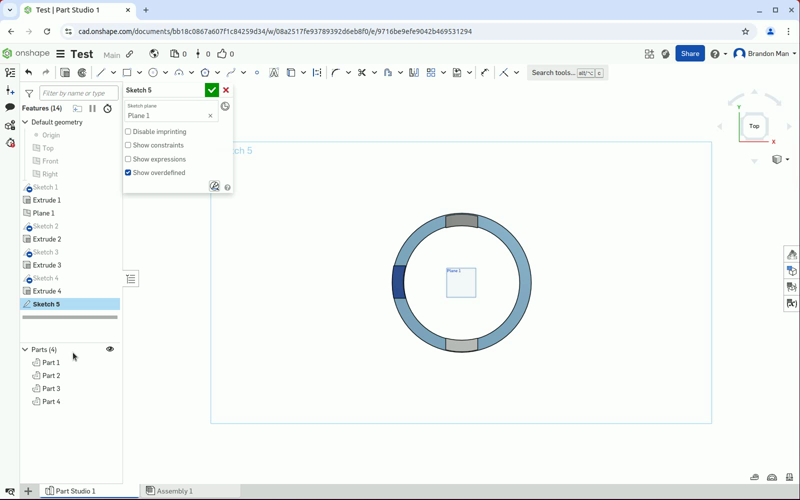
key(y)
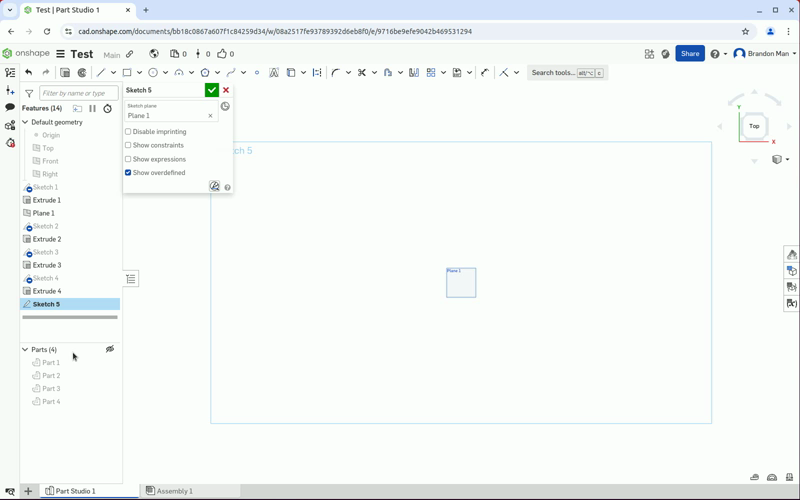
key(l)
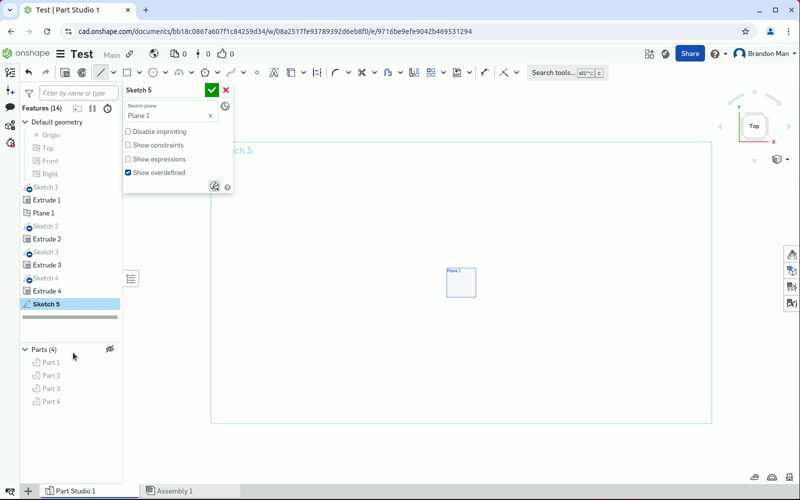
key_down(shift)
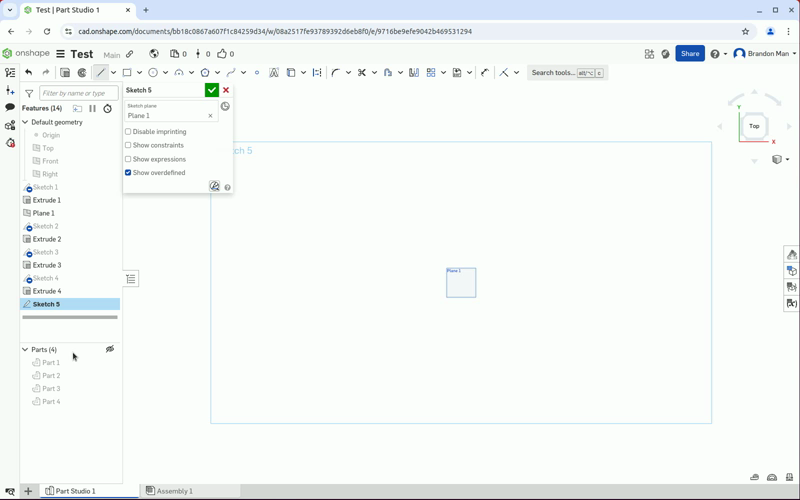
mouse_move(515, 298)
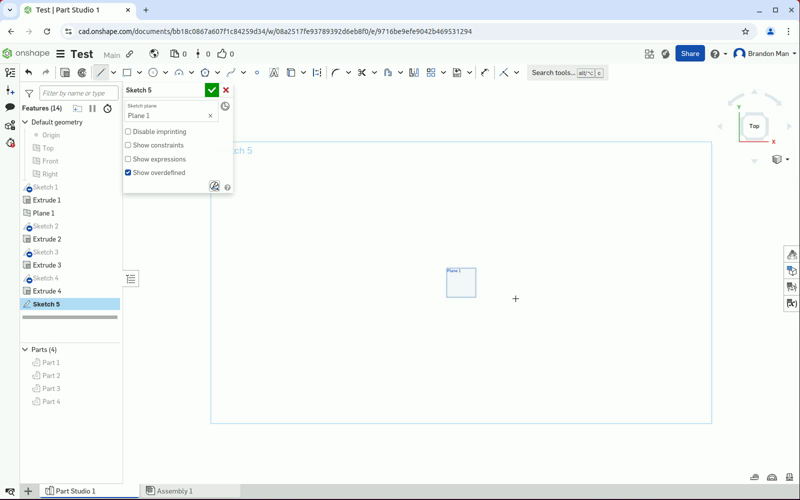
click(515, 298)
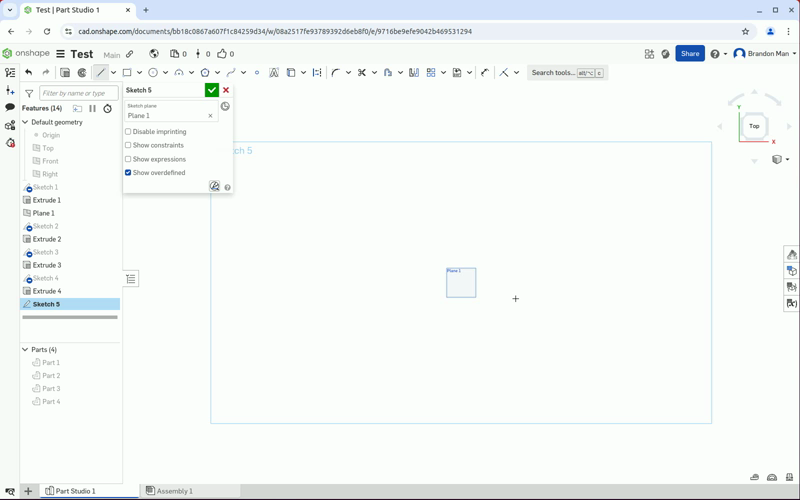
key_up(shift)
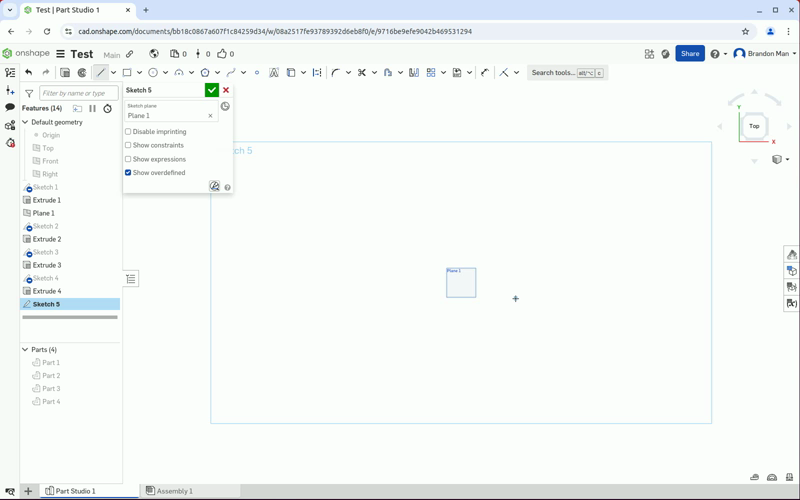
key_down(shift)
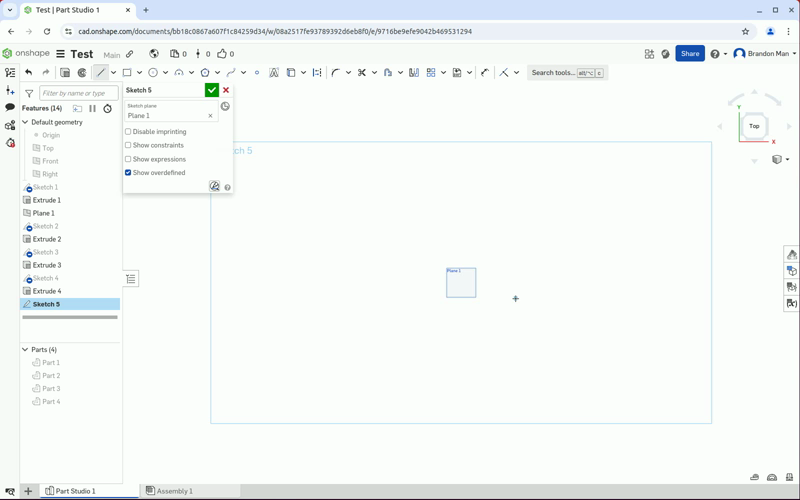
mouse_move(545, 298)
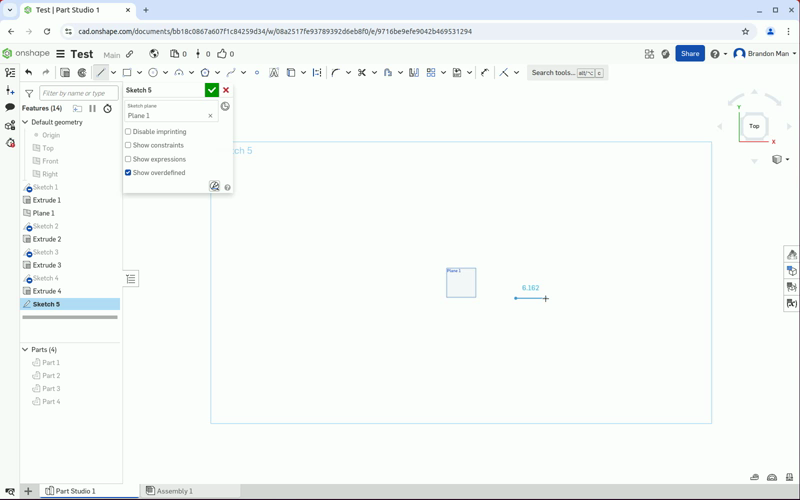
mouse_move(527, 298)
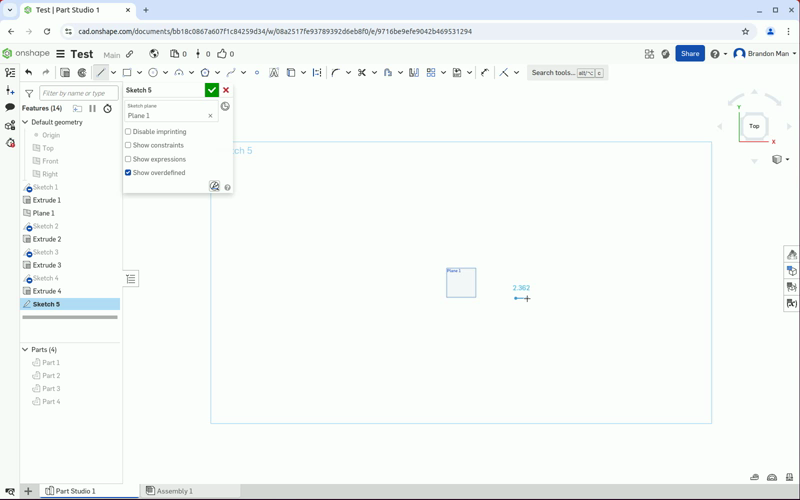
click(527, 298)
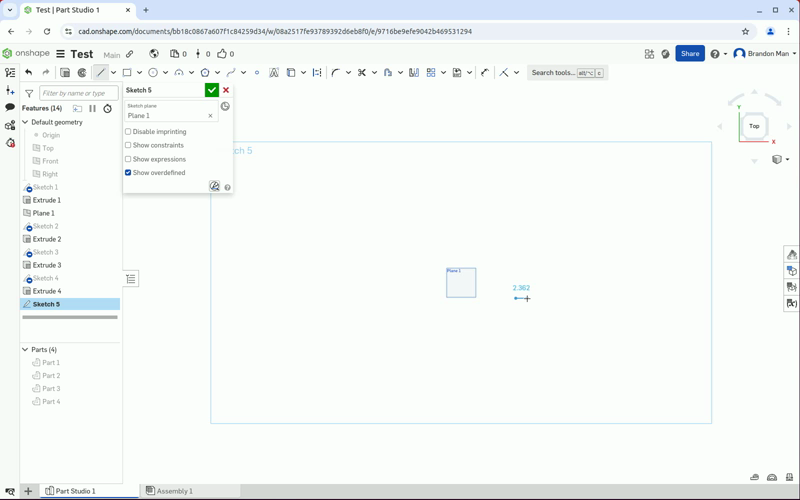
key_up(shift)
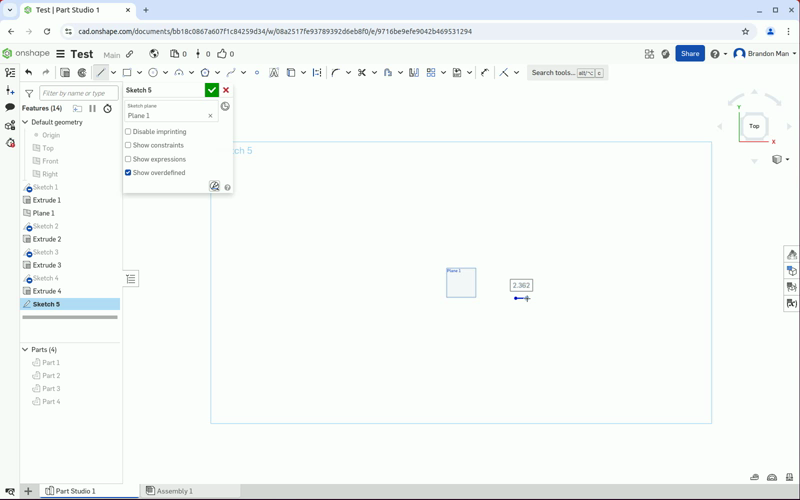
key(esc)
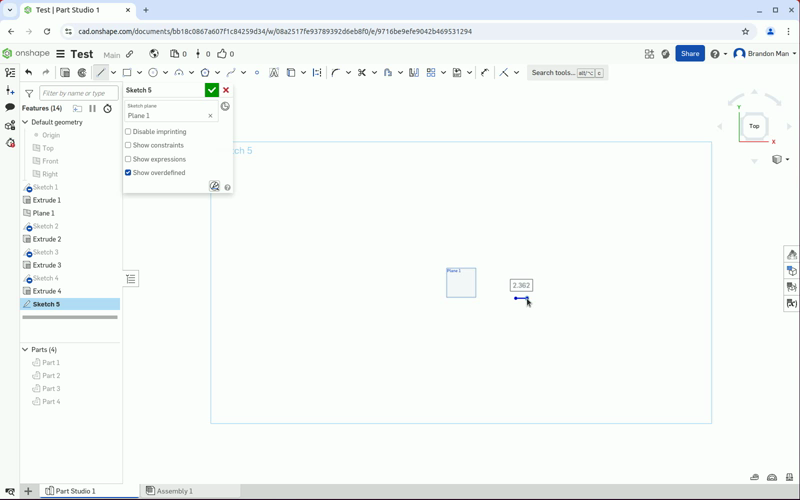
key(a)
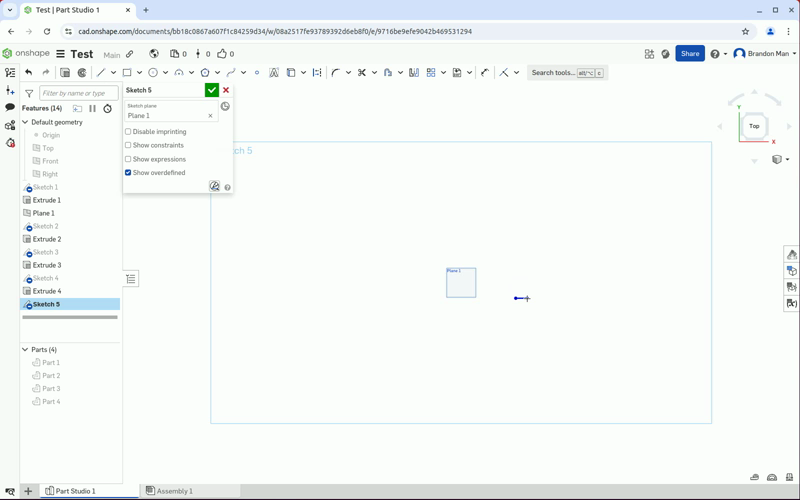
mouse_move(527, 298)
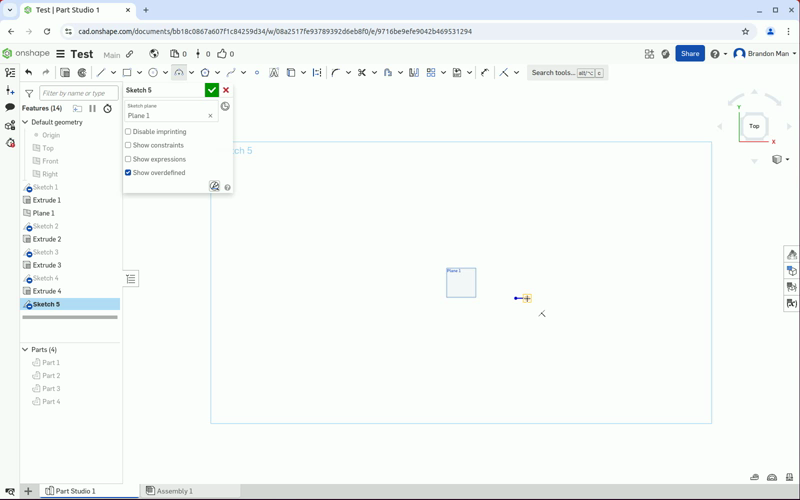
click(527, 298)
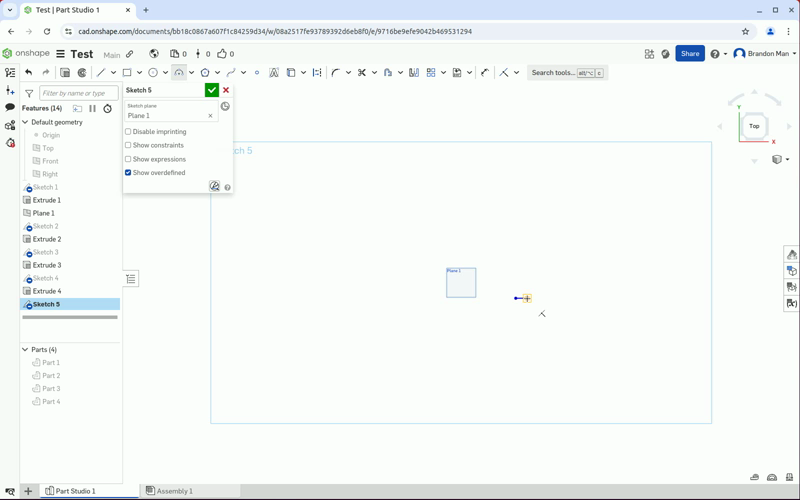
key_down(shift)
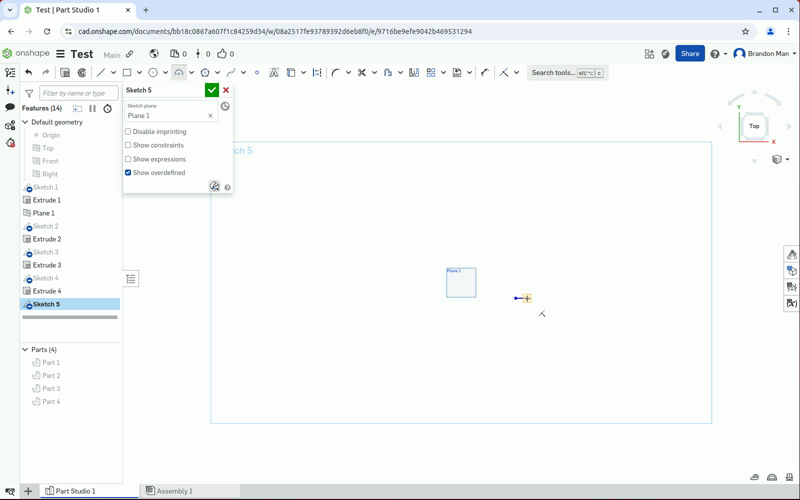
mouse_move(527, 265)
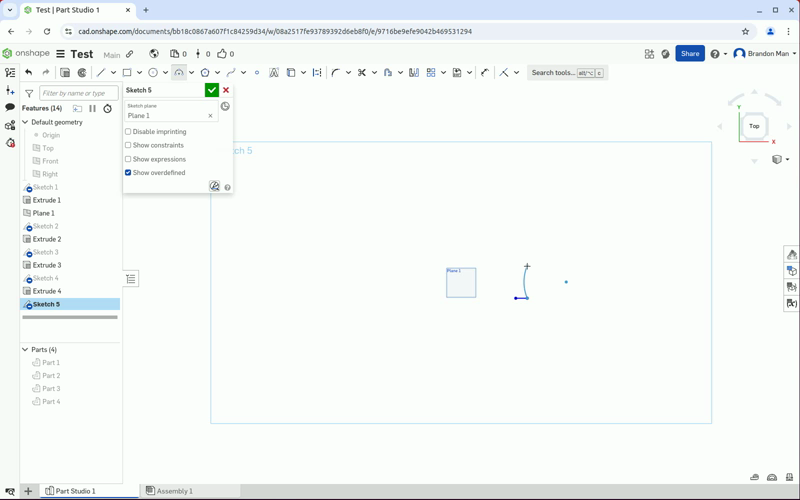
click(527, 265)
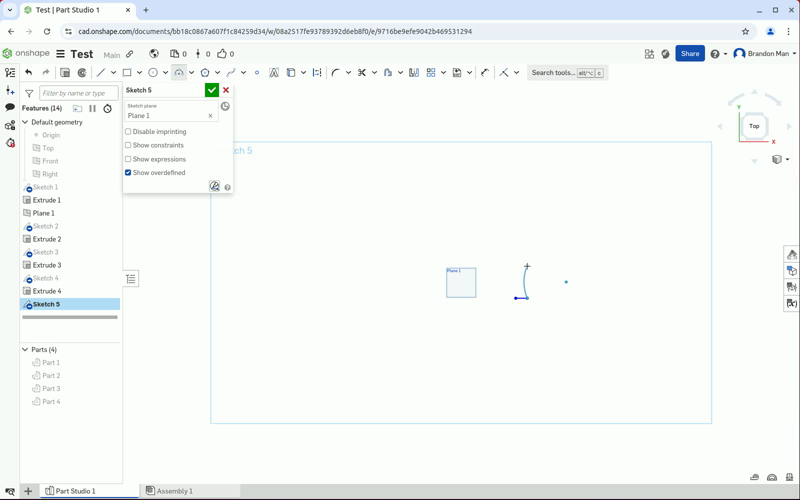
mouse_move(529, 282)
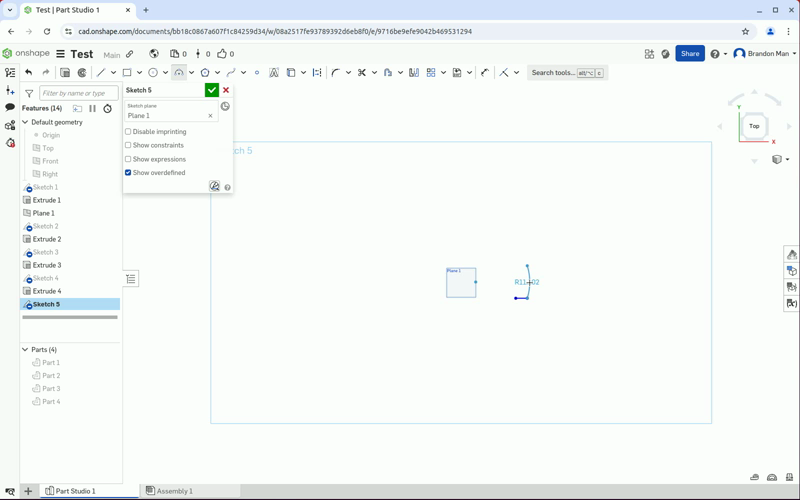
click(529, 282)
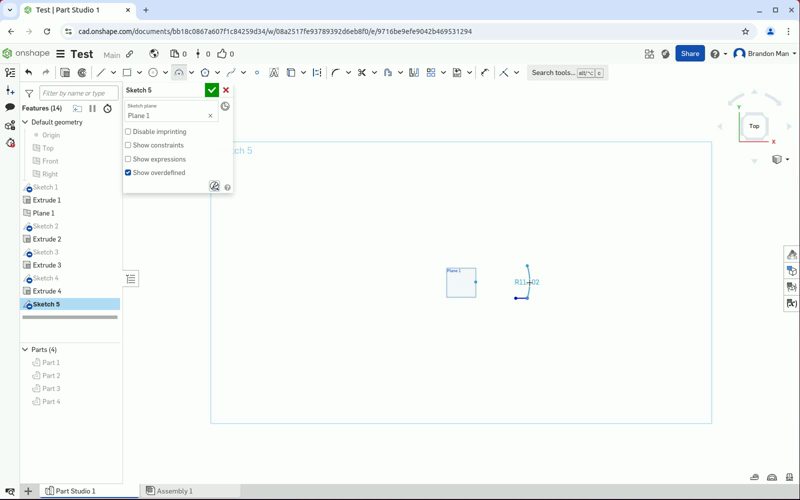
key_up(shift)
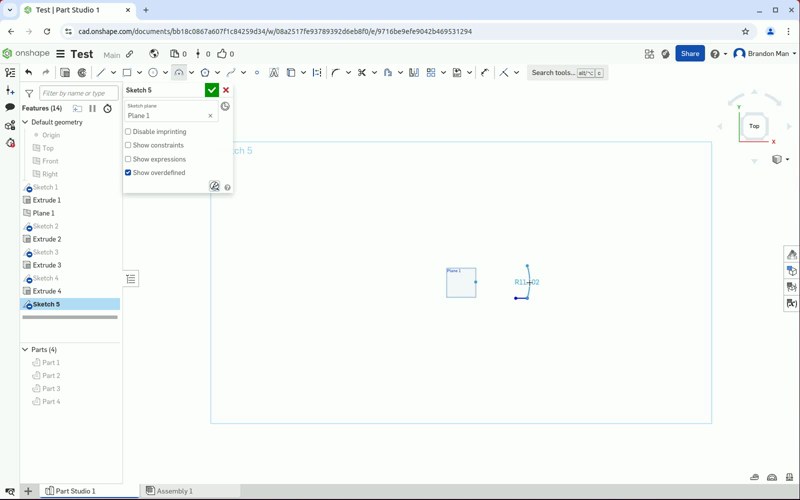
key(esc)
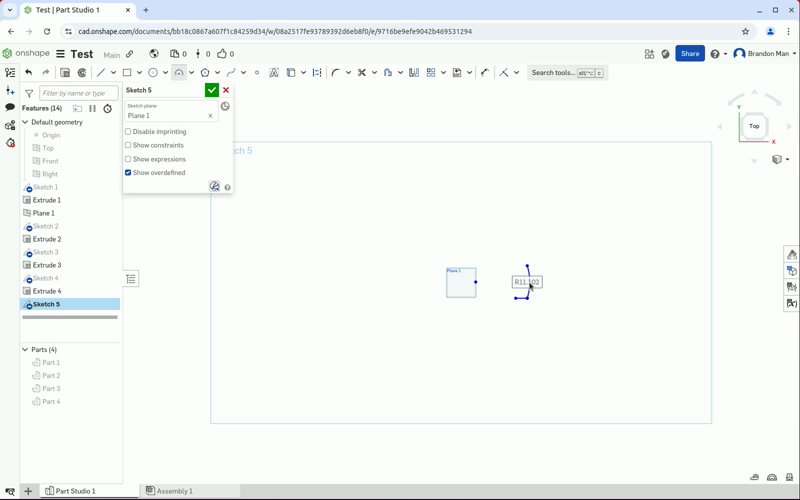
key(l)
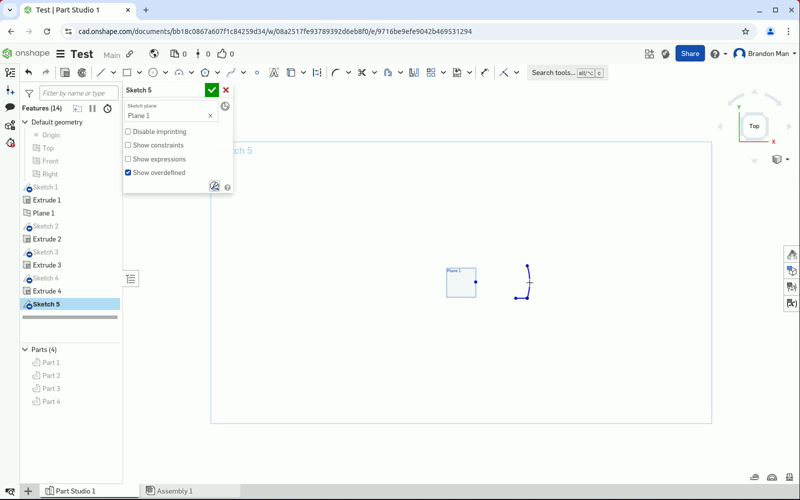
mouse_move(527, 265)
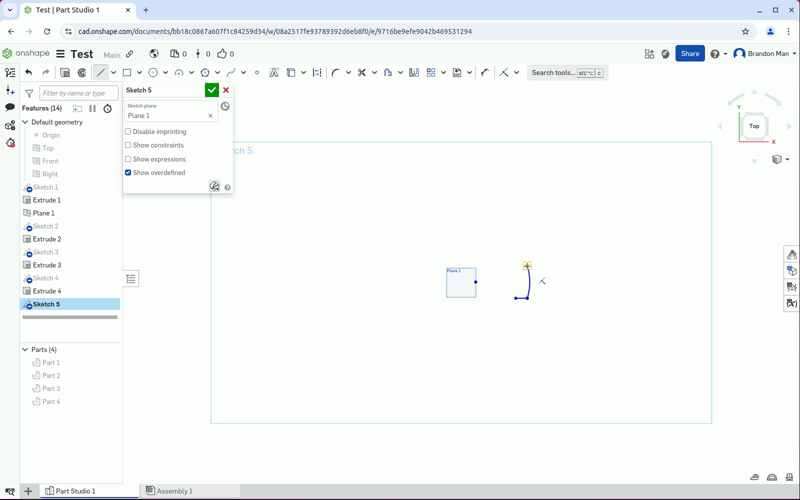
click(527, 265)
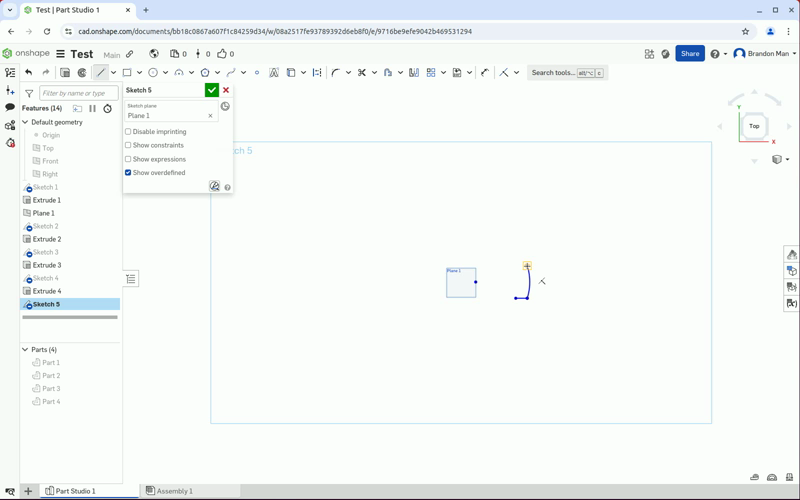
key_down(shift)
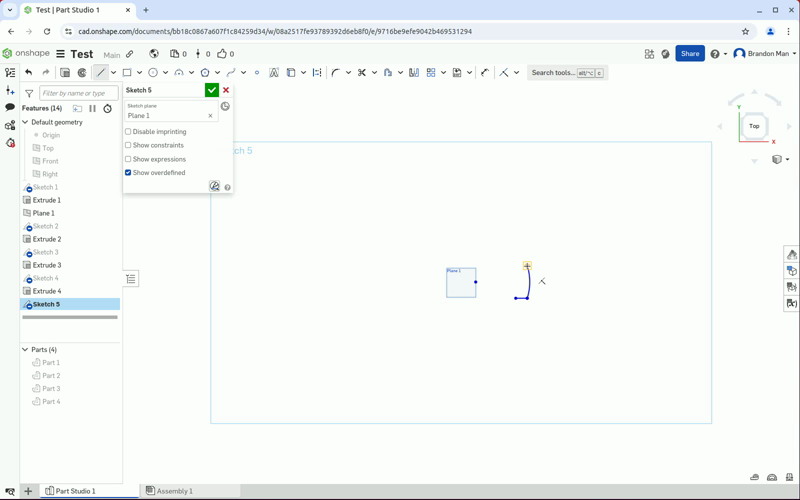
mouse_move(557, 265)
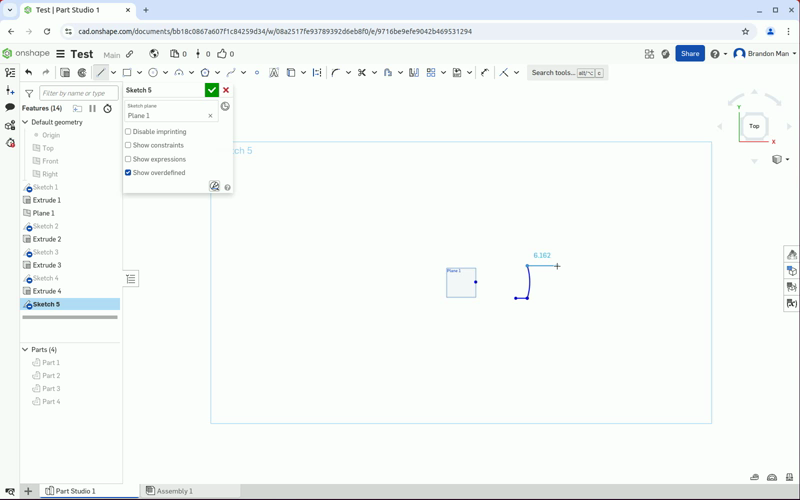
mouse_move(515, 265)
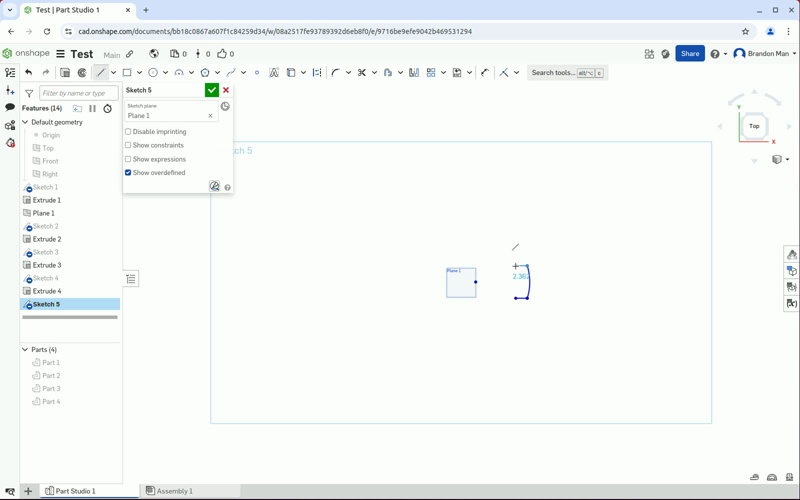
click(515, 265)
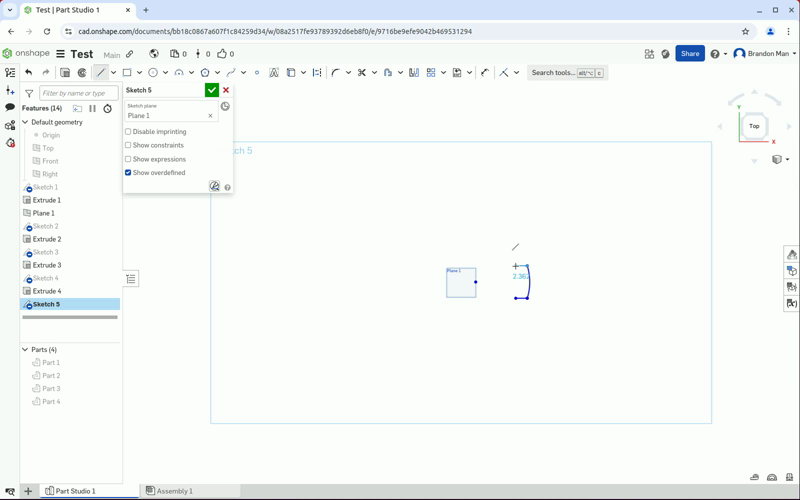
key_up(shift)
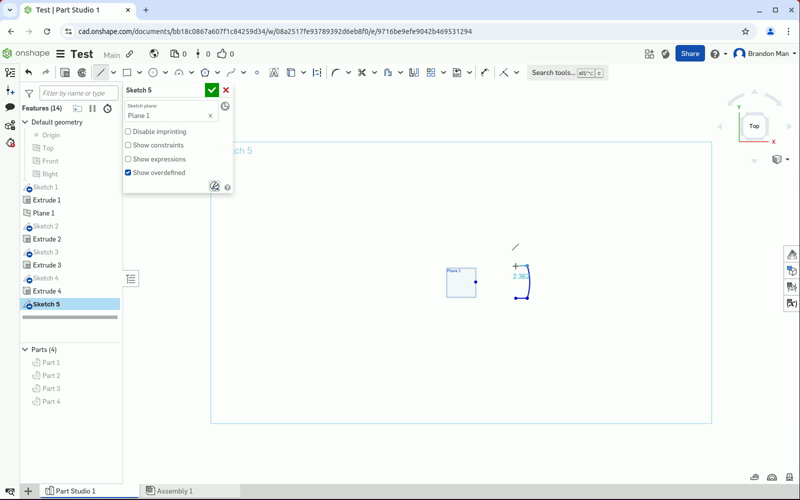
key(esc)
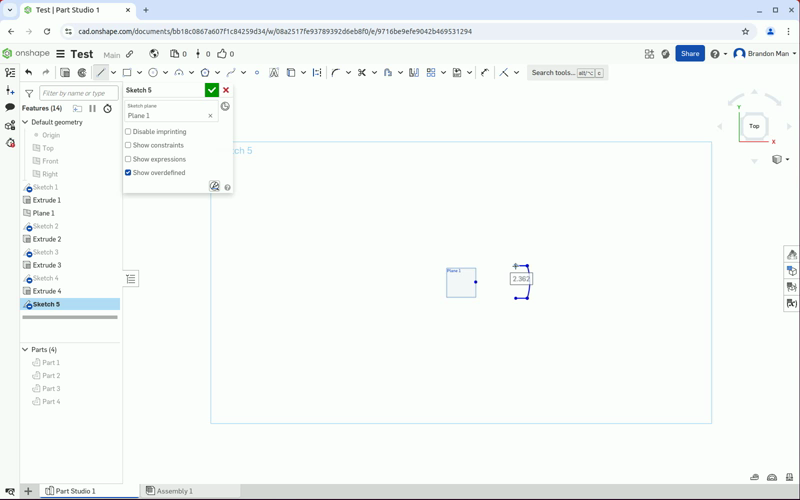
key(a)
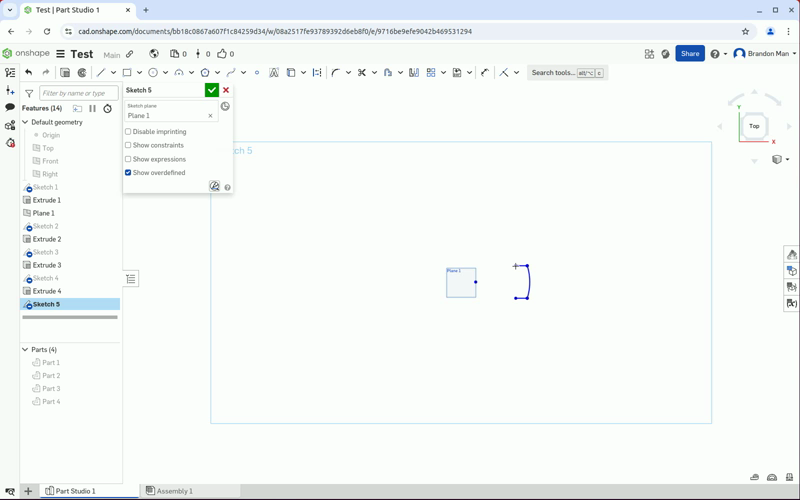
mouse_move(515, 265)
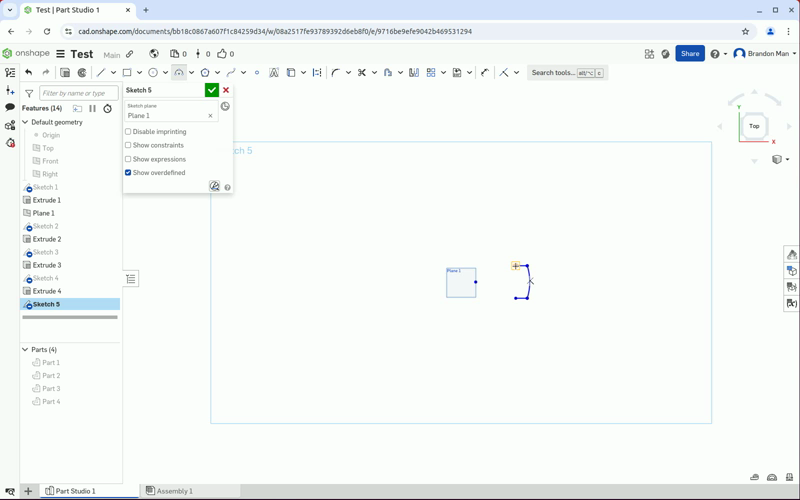
click(515, 265)
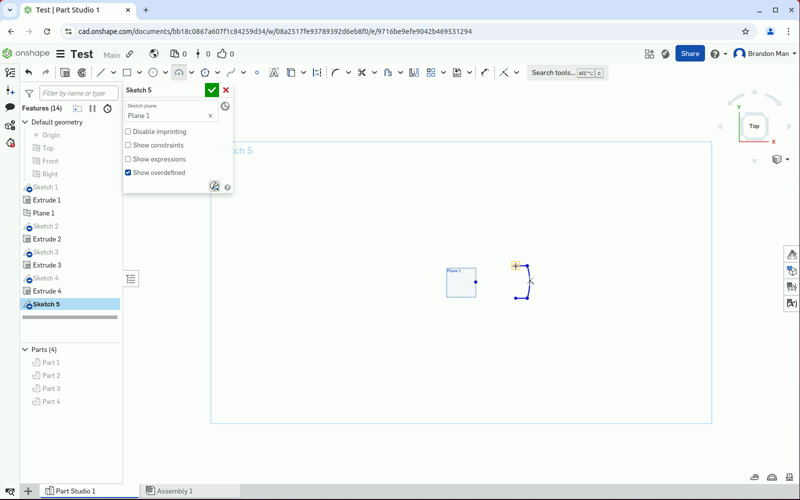
mouse_move(515, 298)
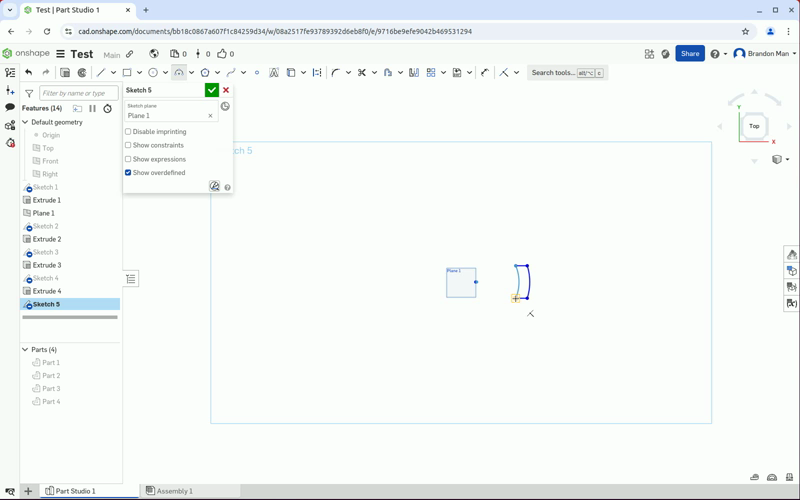
click(515, 298)
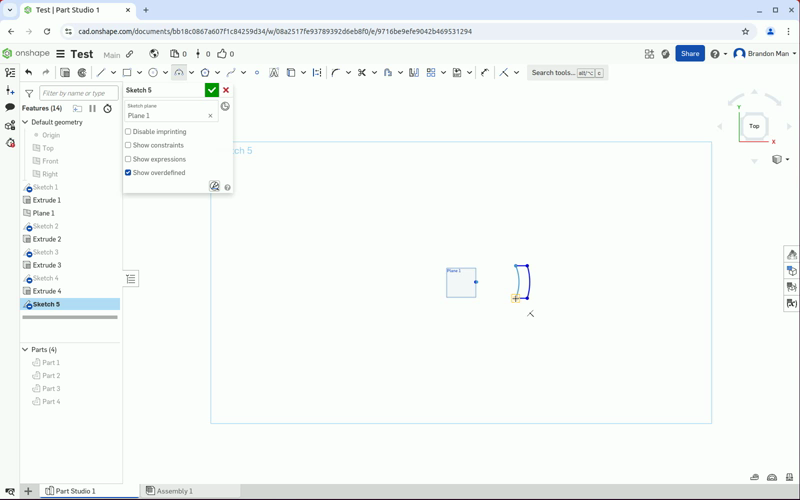
key_down(shift)
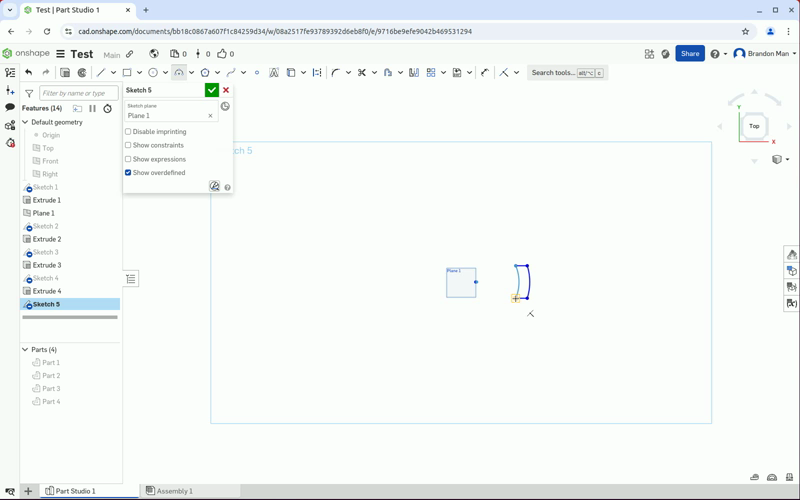
mouse_move(518, 282)
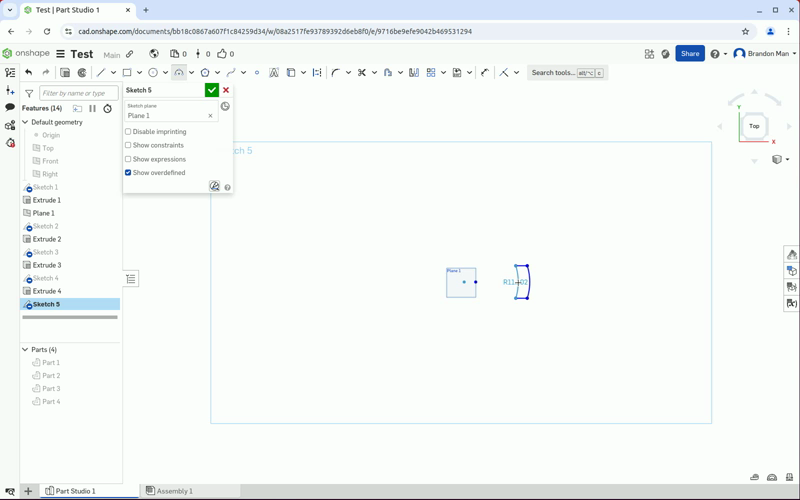
click(518, 282)
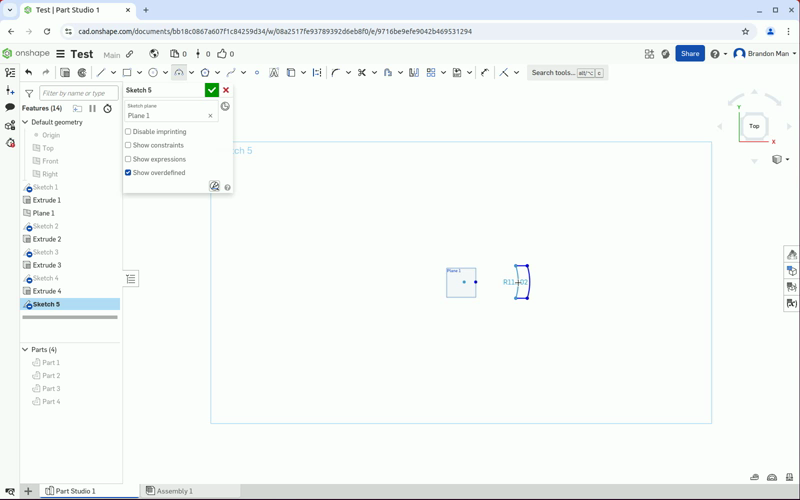
key_up(shift)
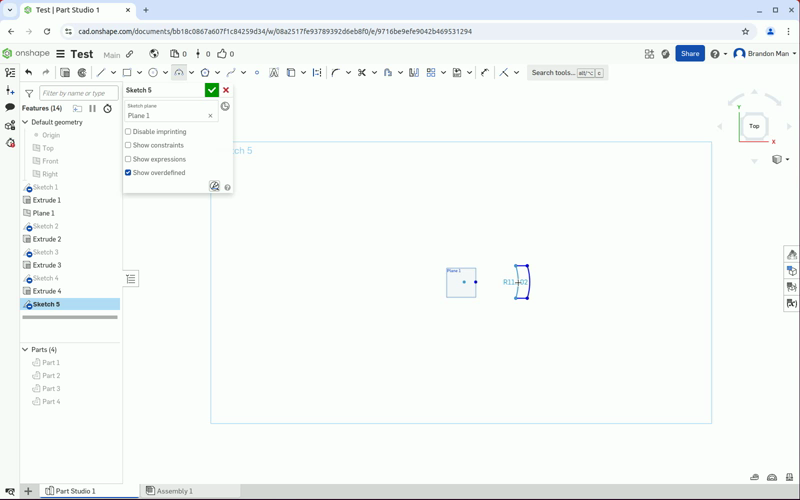
key(esc)
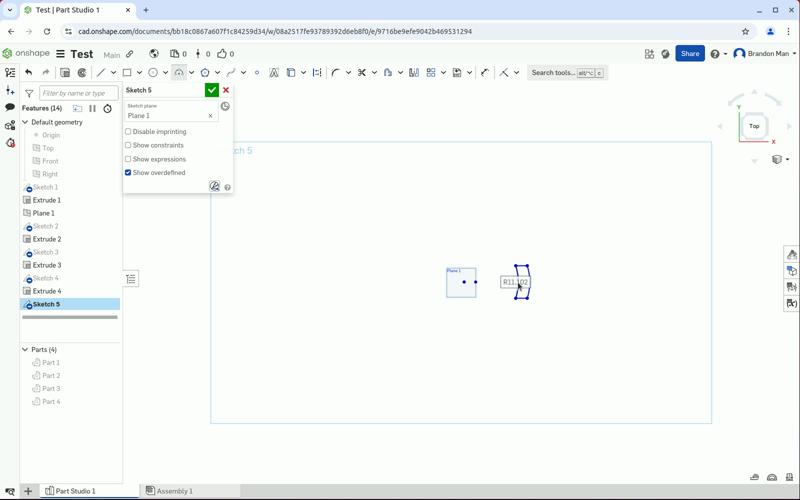
mouse_move(525, 278)
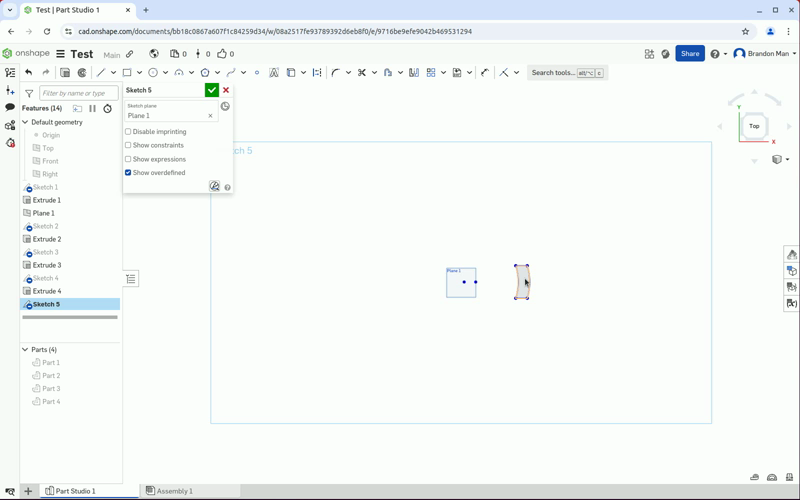
scroll(6)
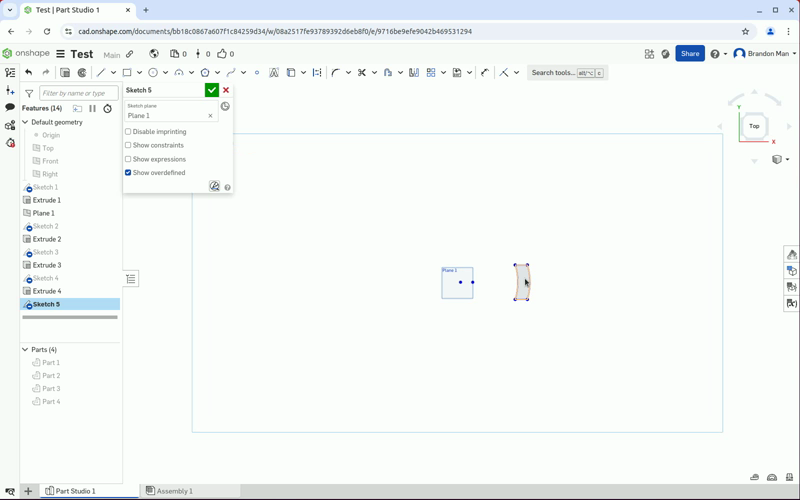
scroll(6)
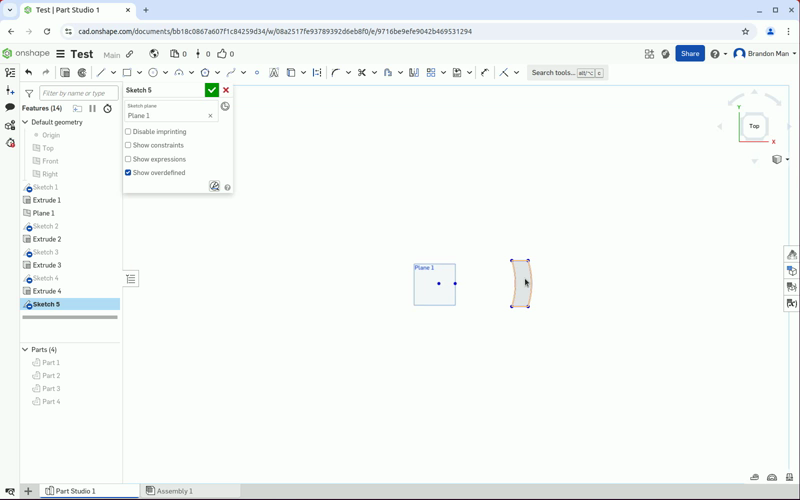
scroll(6)
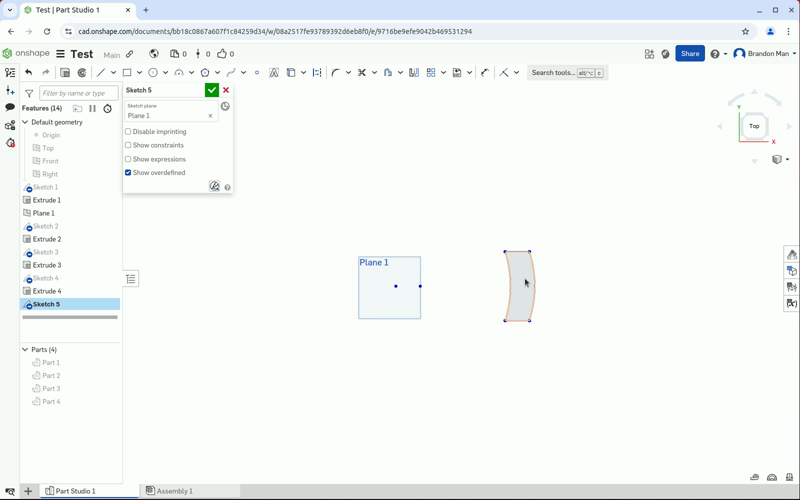
scroll(6)
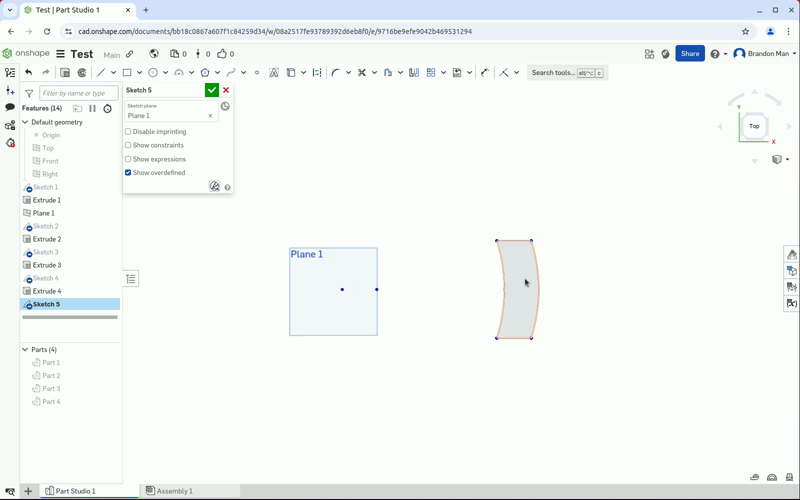
scroll(6)
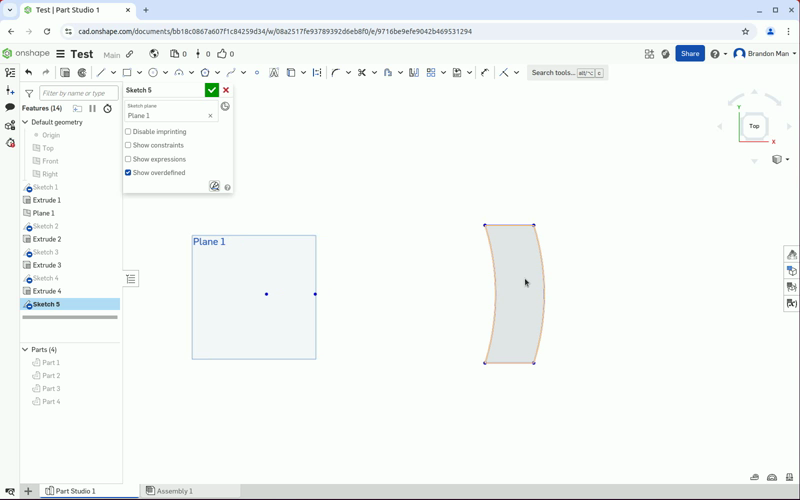
scroll(6)
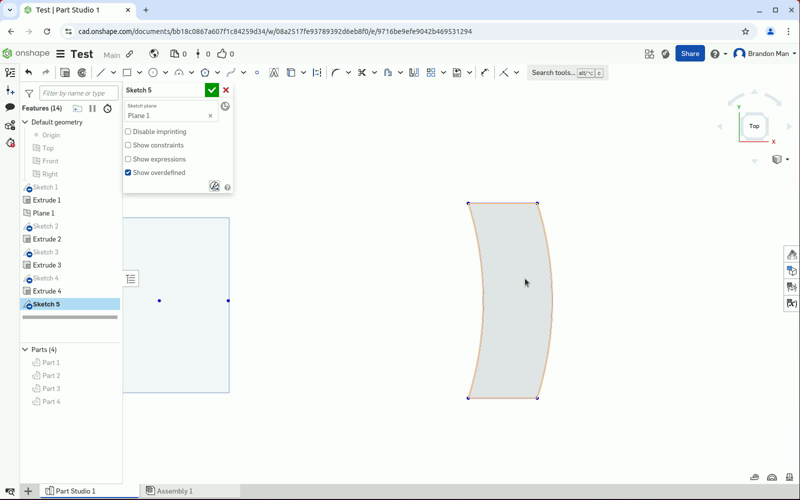
scroll(6)
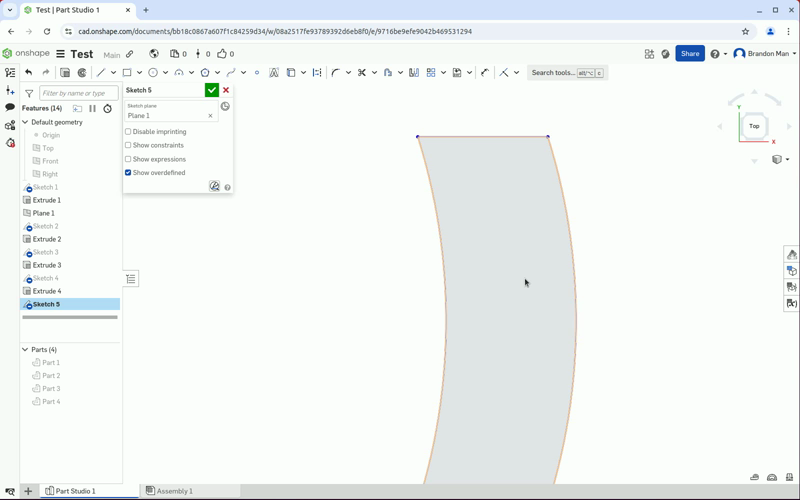
click(525, 278)
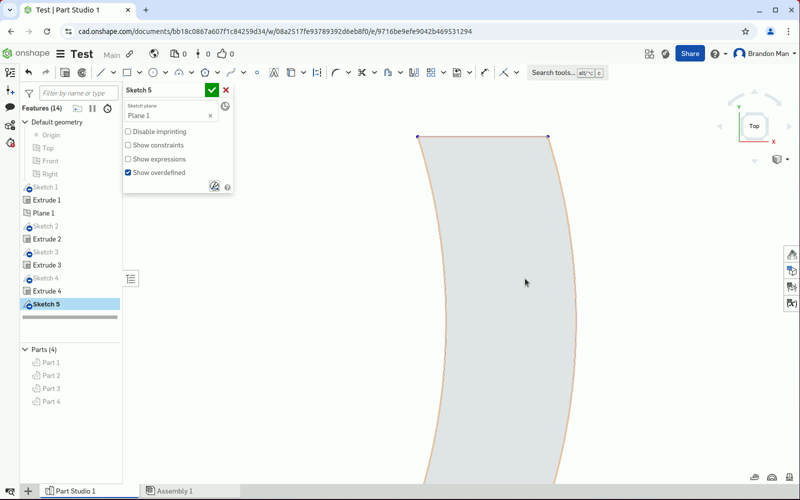
scroll(-6)
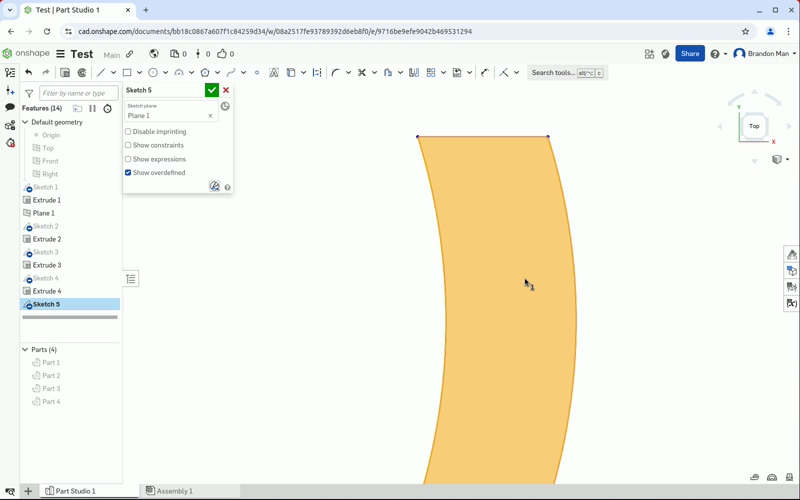
scroll(-6)
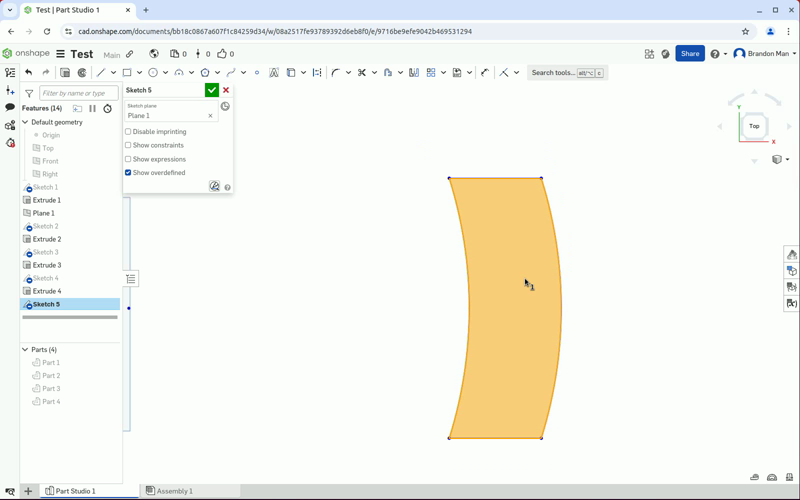
scroll(-6)
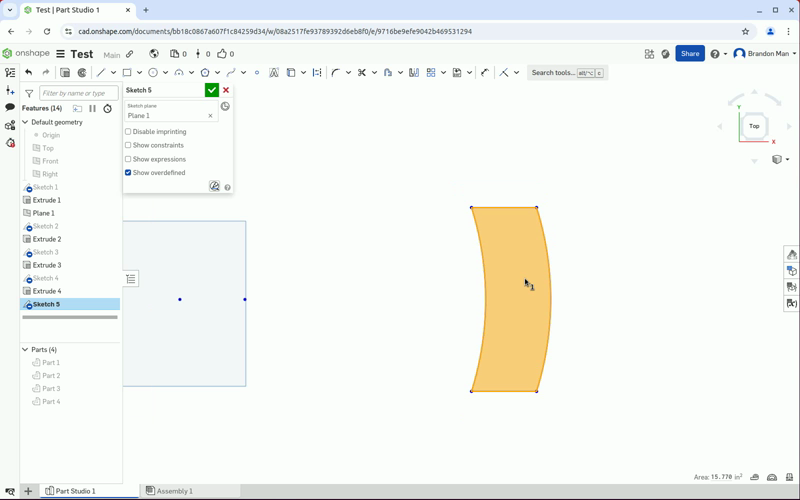
scroll(-6)
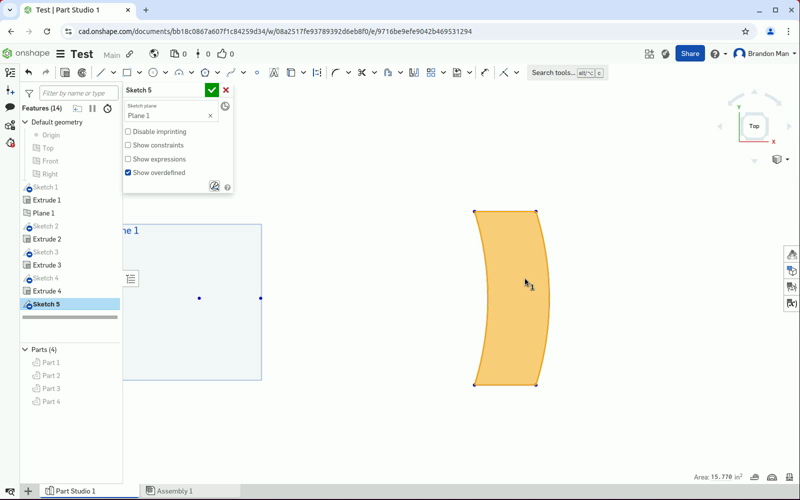
scroll(-6)
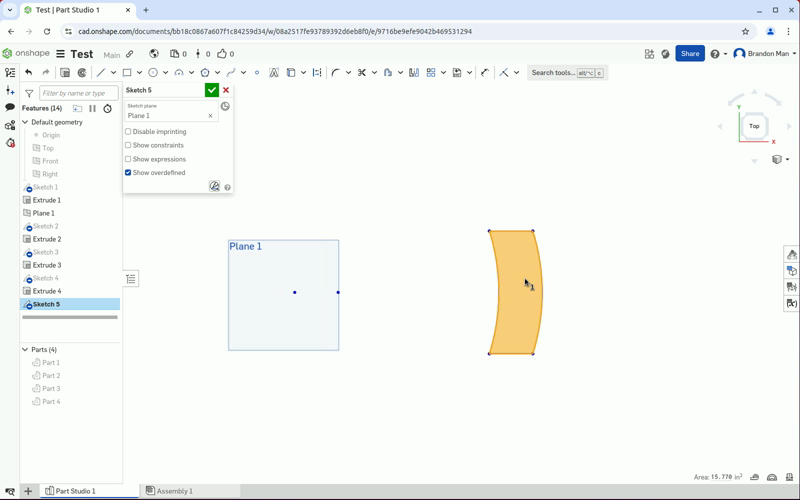
scroll(-6)
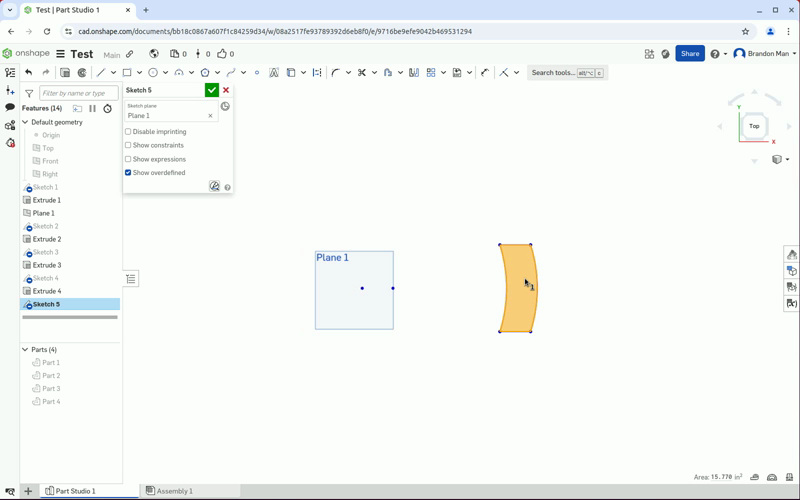
scroll(-6)
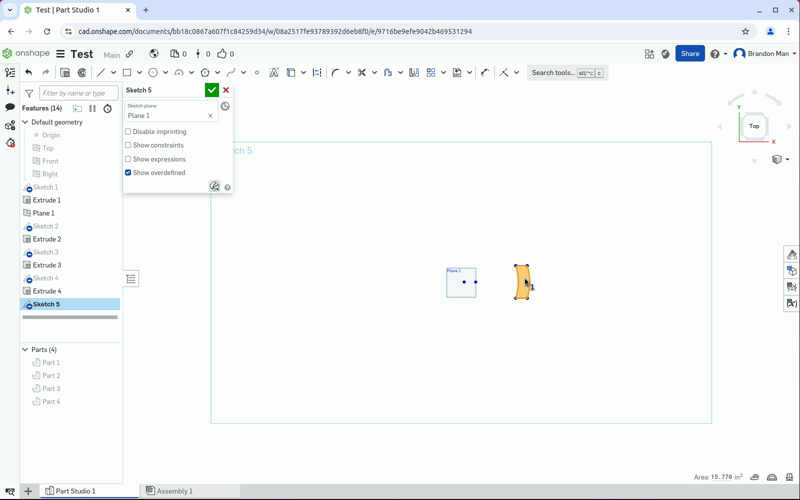
mouse_move(73, 352)
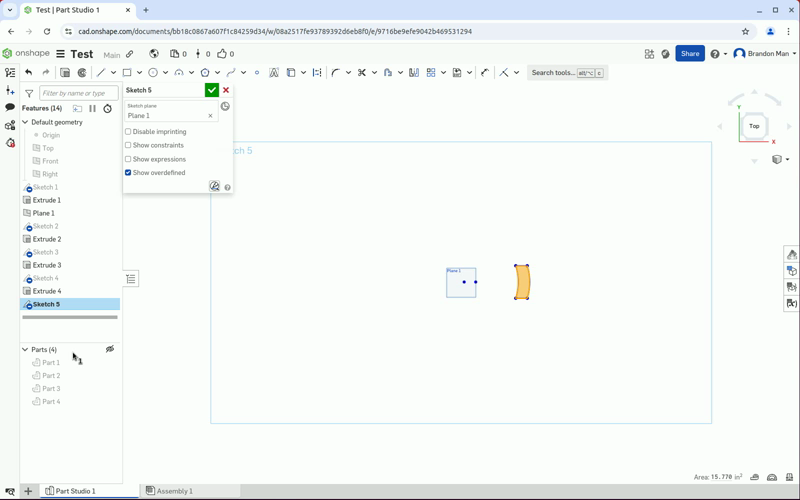
key(shift+y)
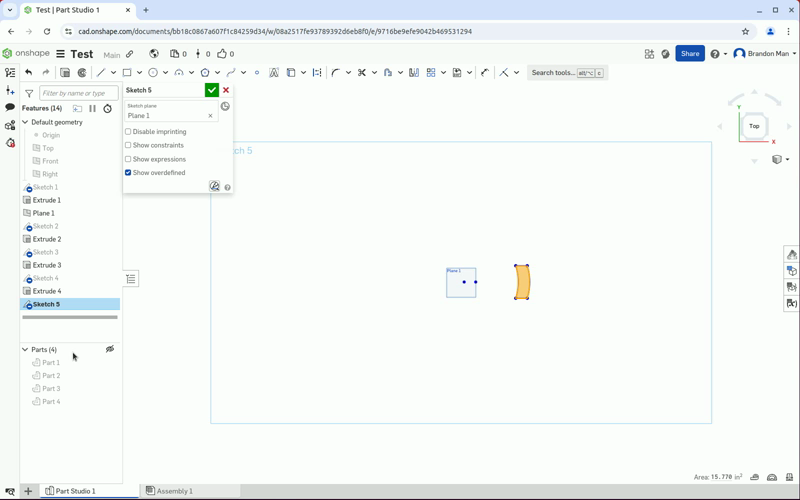
key(shift+e)
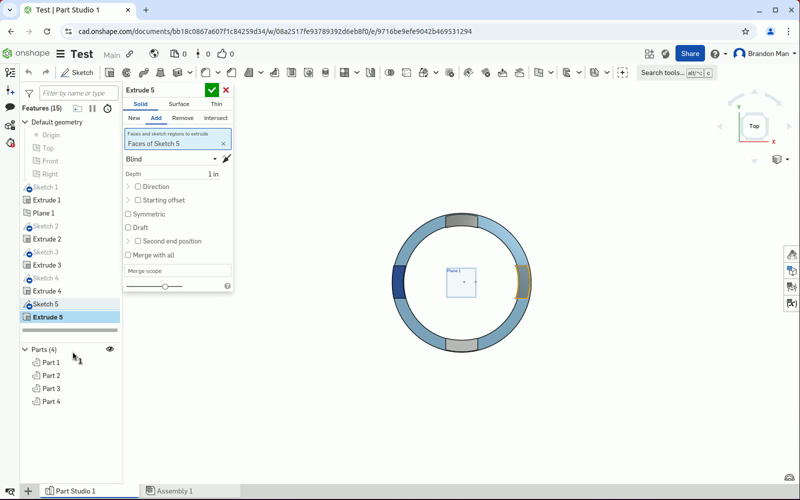
mouse_move(143, 106)
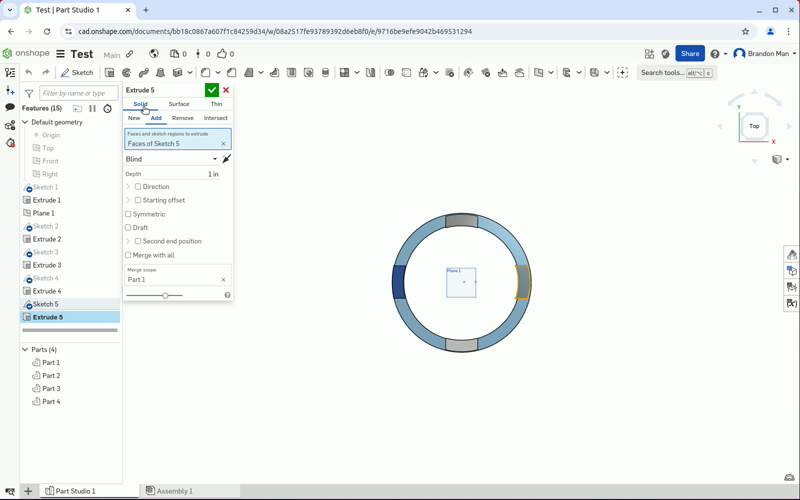
click(143, 106)
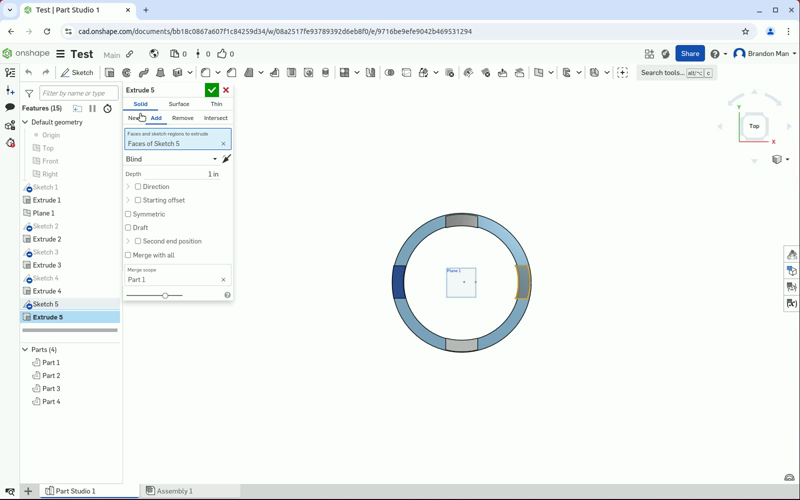
mouse_move(137, 120)
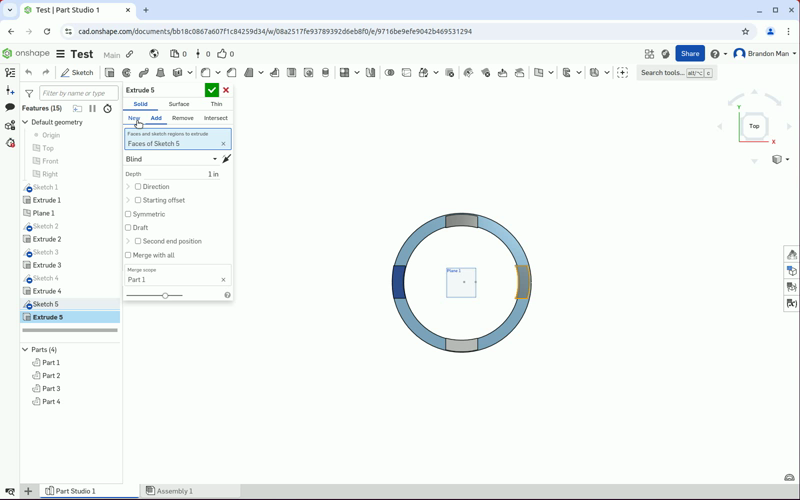
click(137, 120)
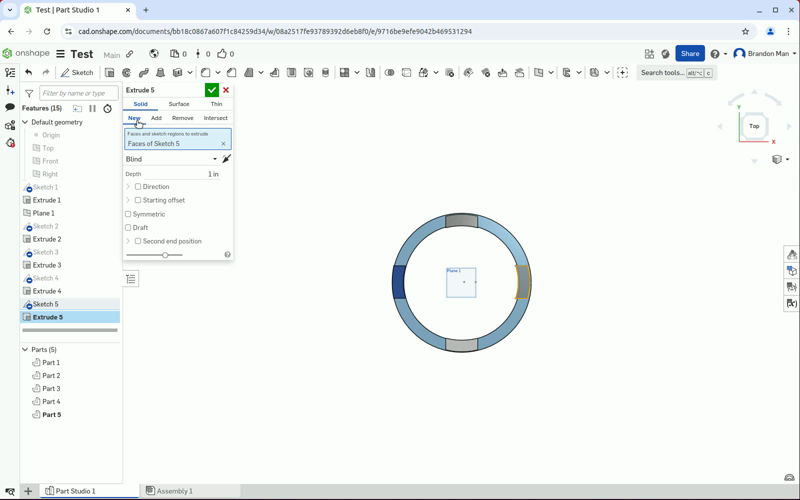
key(tab, 4)
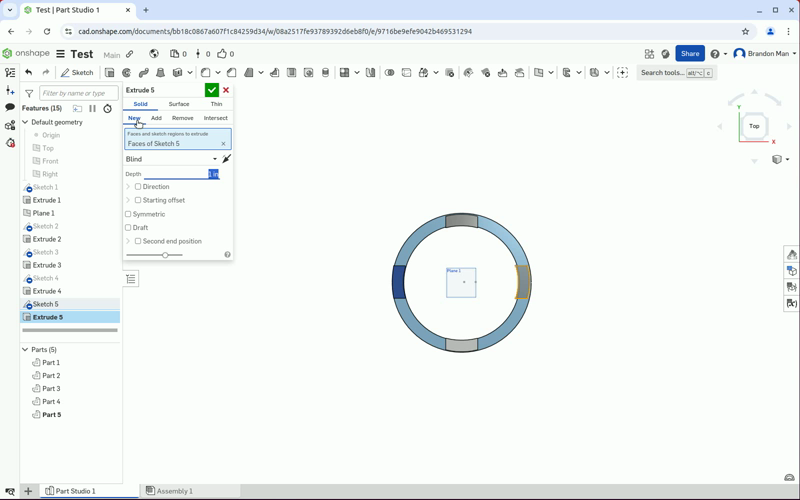
text(20.701)
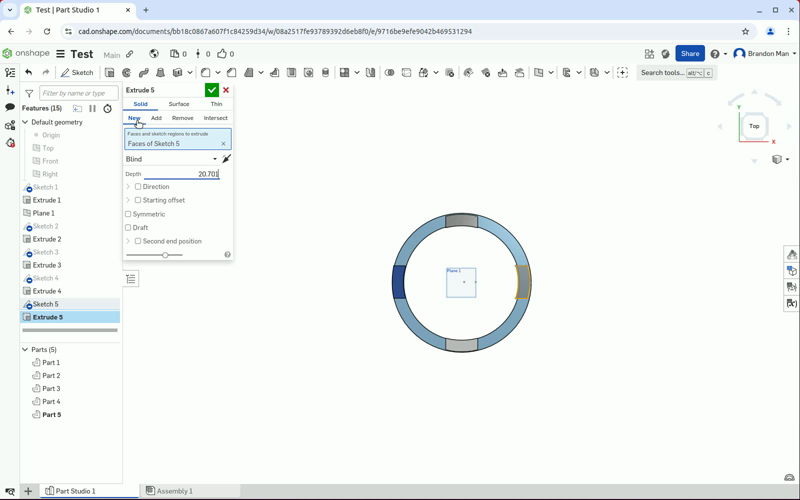
key(enter)
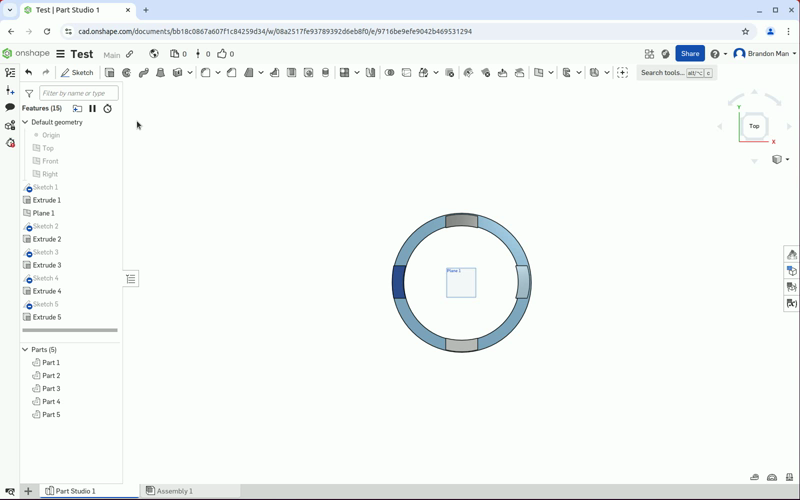
key(shift+h)
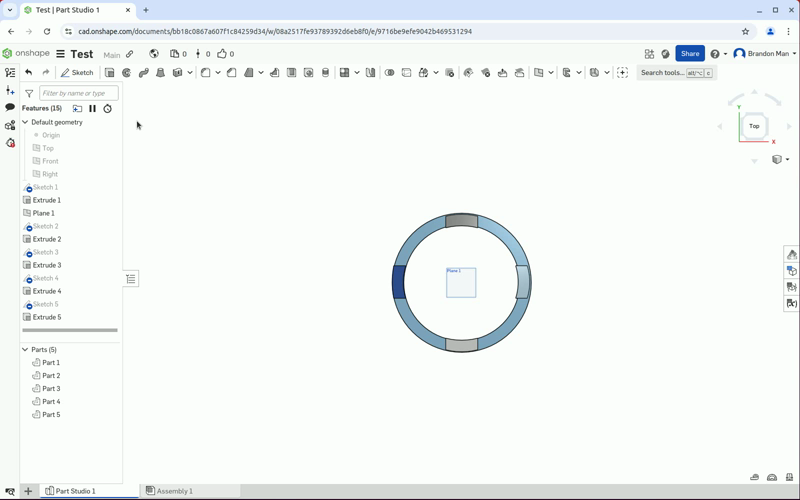
key(shift+h)
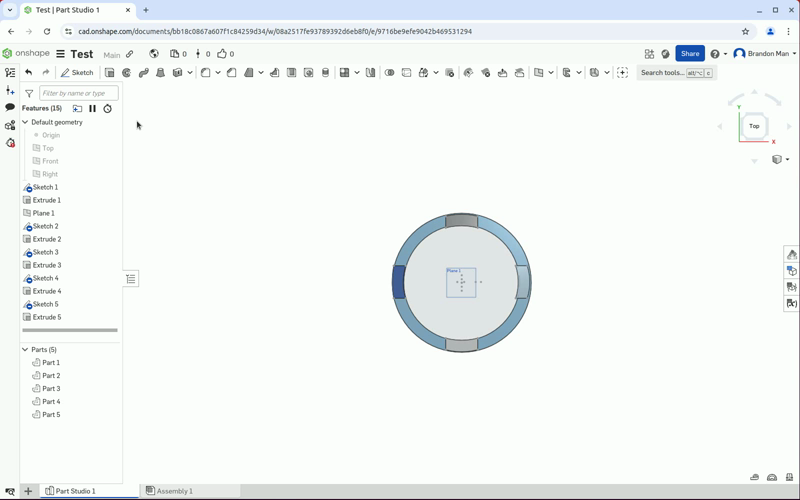
key(shift+7)
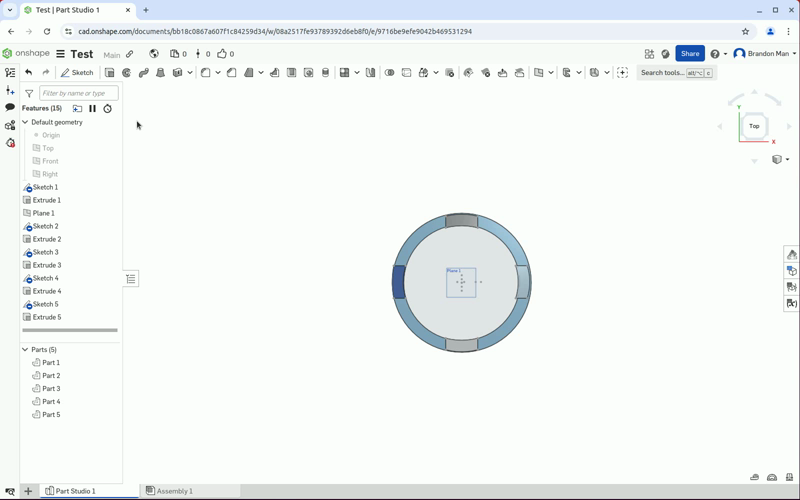
key(up, 3)
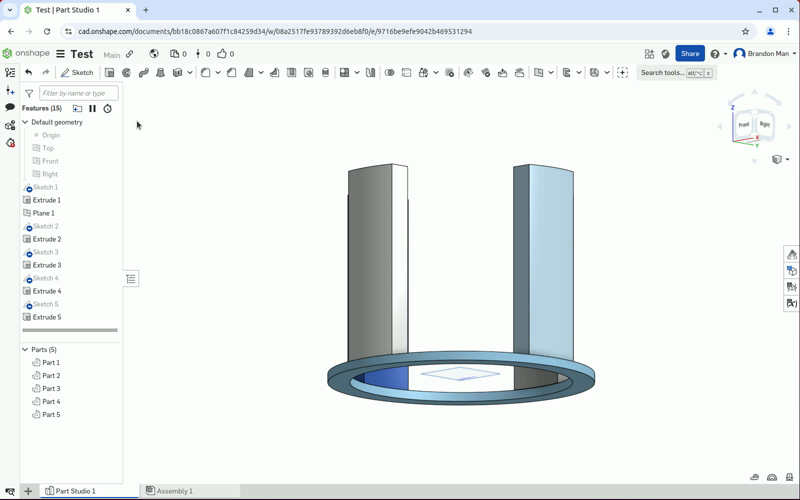
key(left, 3)
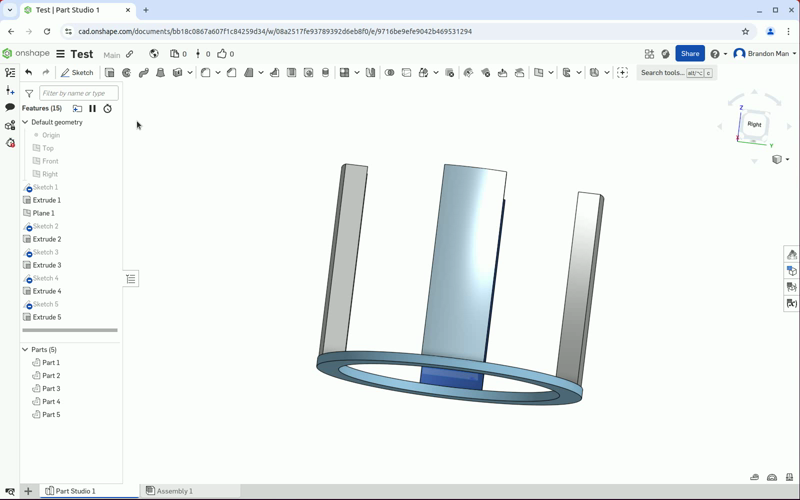
key(right, 3)
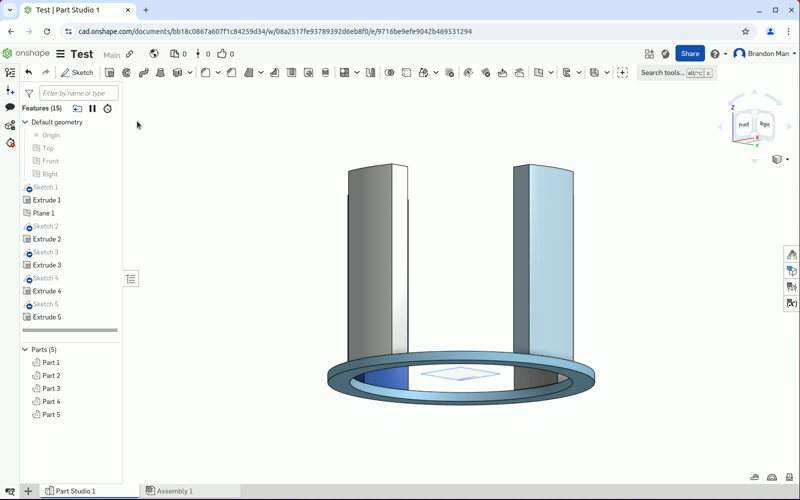
key(down, 3)
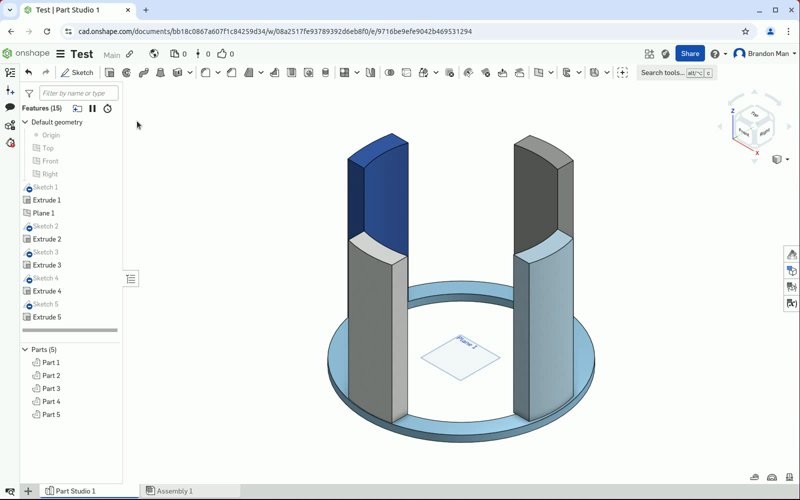
mouse_move(73, 189)
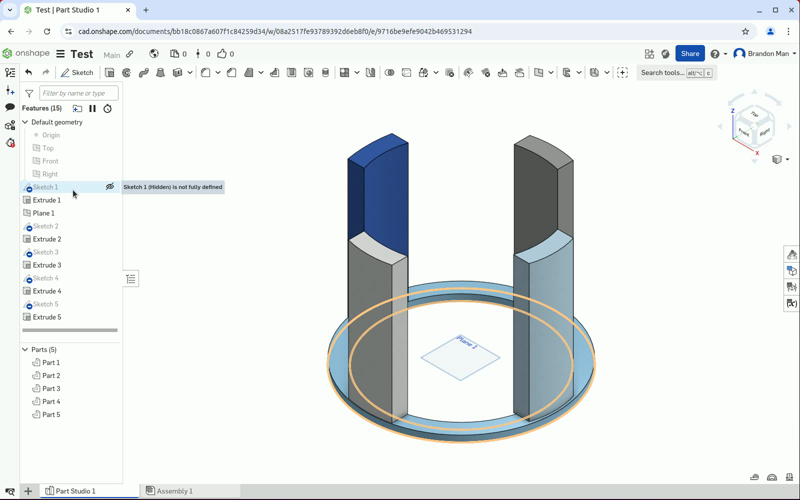
click(73, 189)